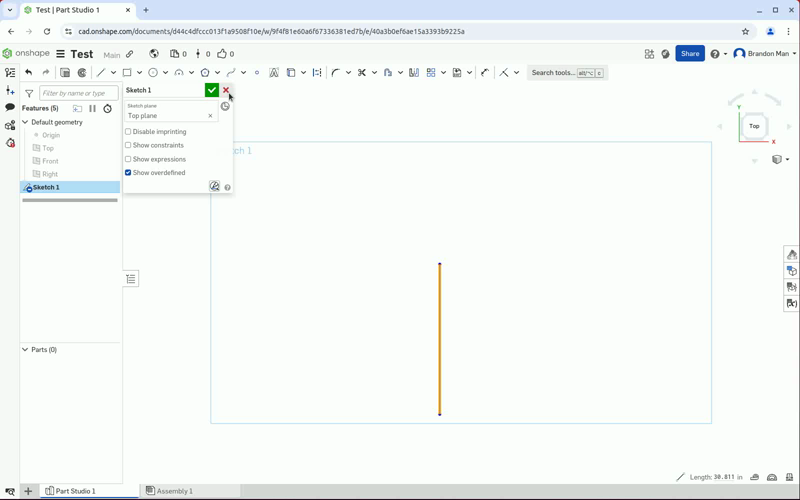
key(shift+h)
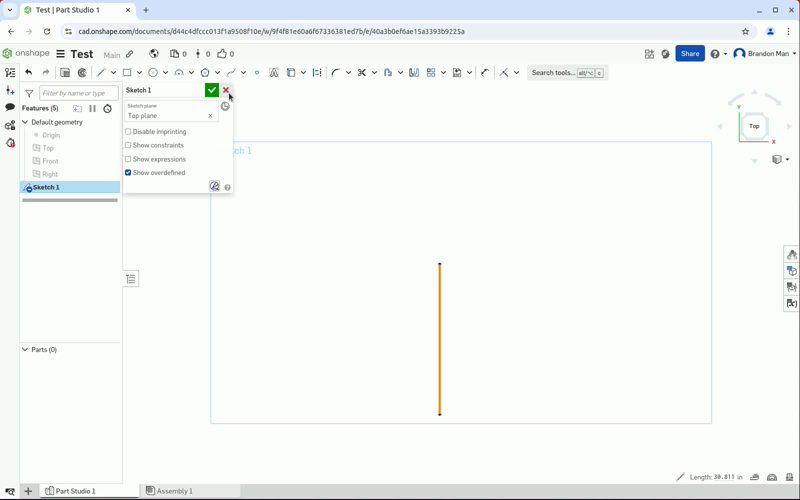
key(shift+s)
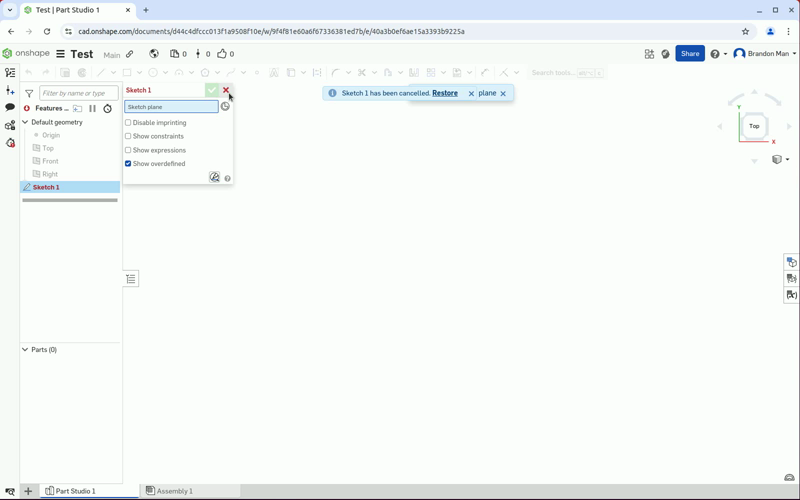
mouse_move(73, 150)
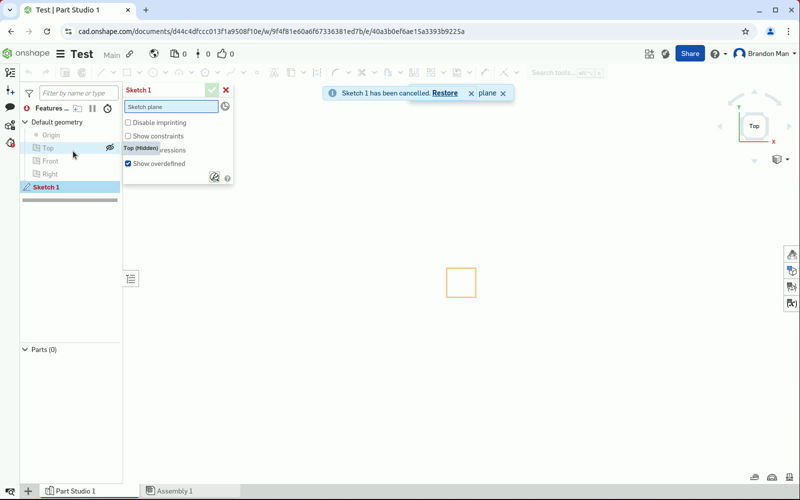
click(73, 150)
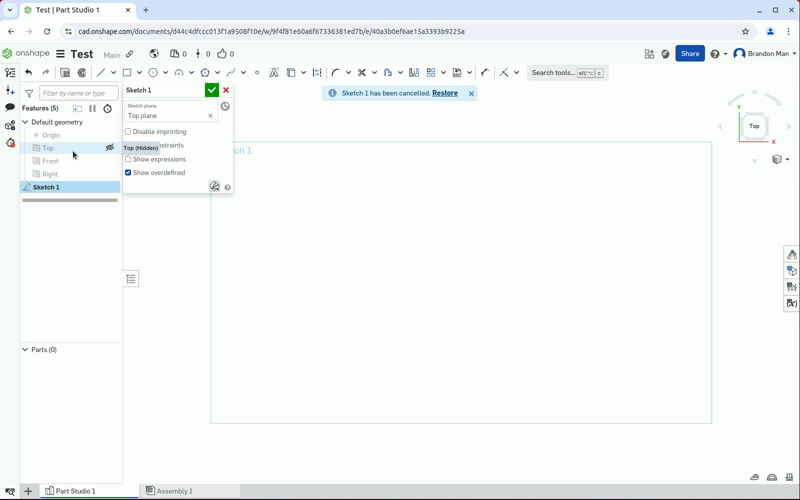
mouse_move(73, 352)
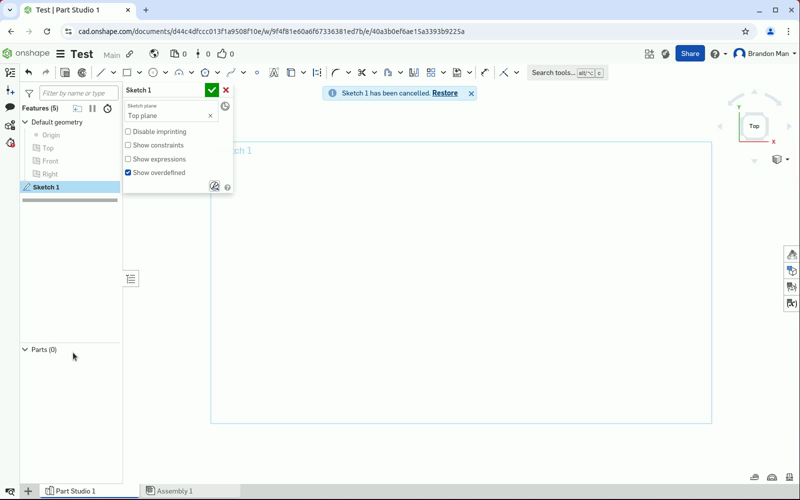
key(y)
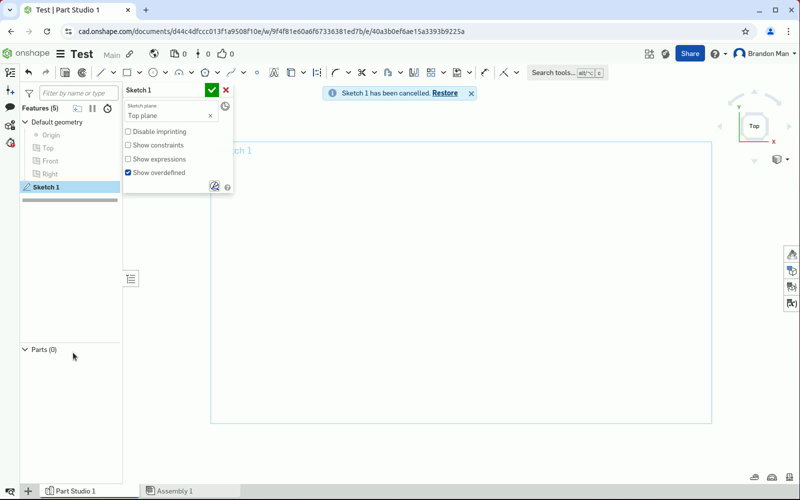
key(l)
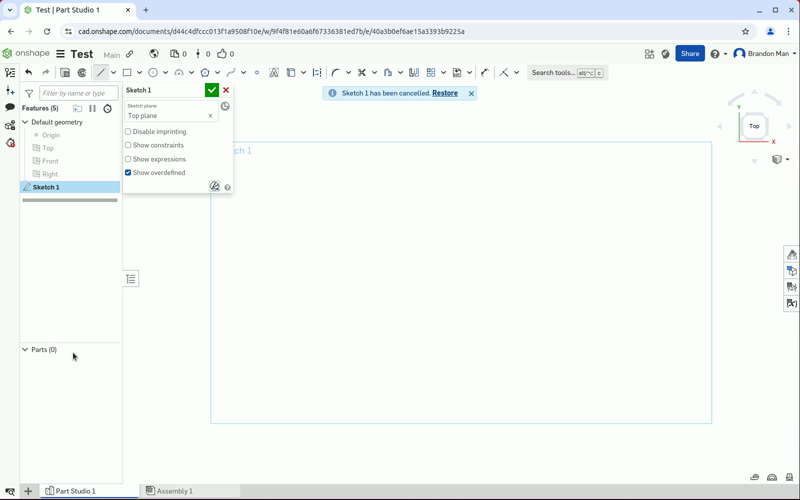
key_down(shift)
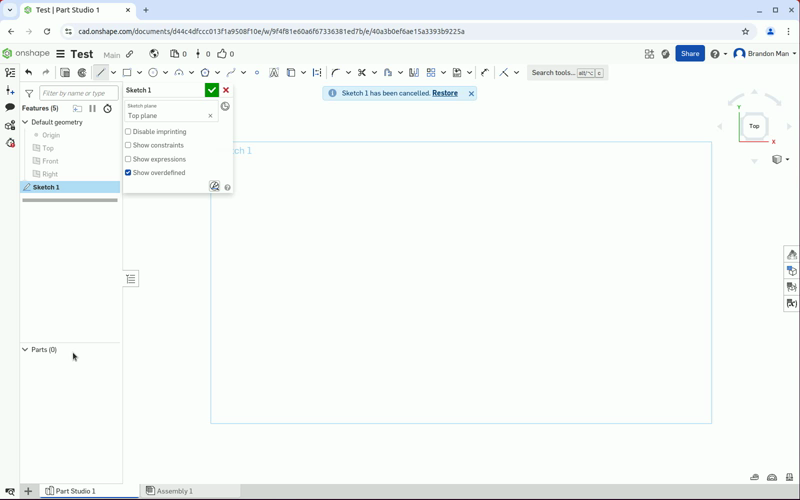
mouse_move(384, 328)
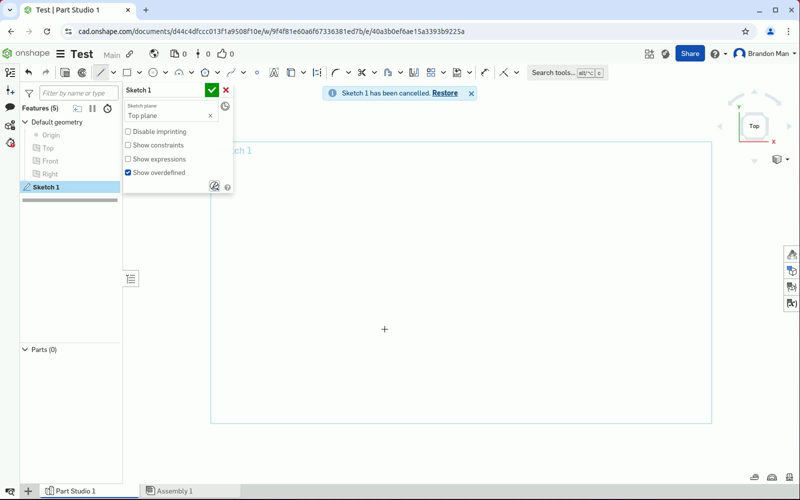
click(384, 328)
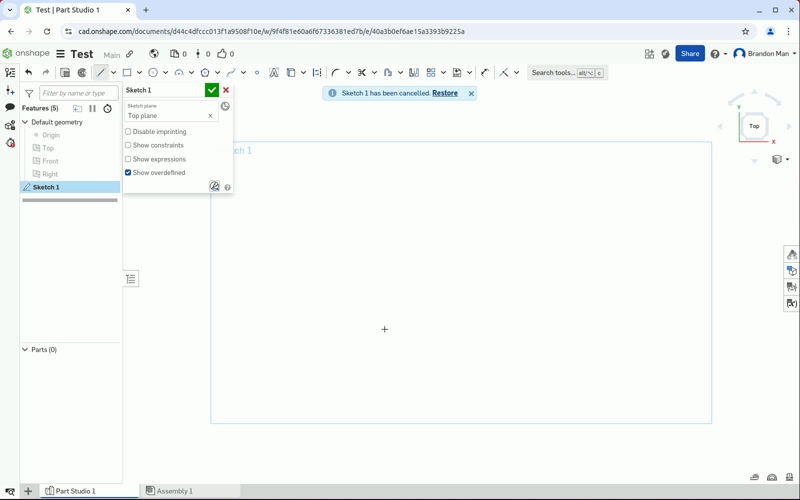
key_up(shift)
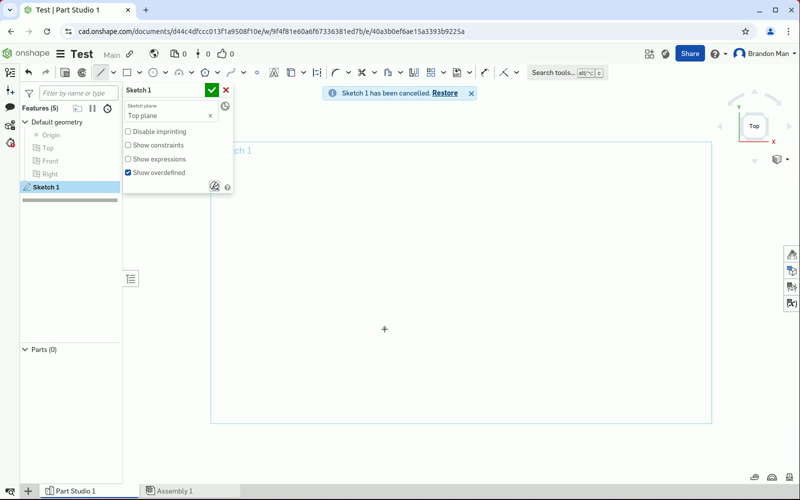
key_down(shift)
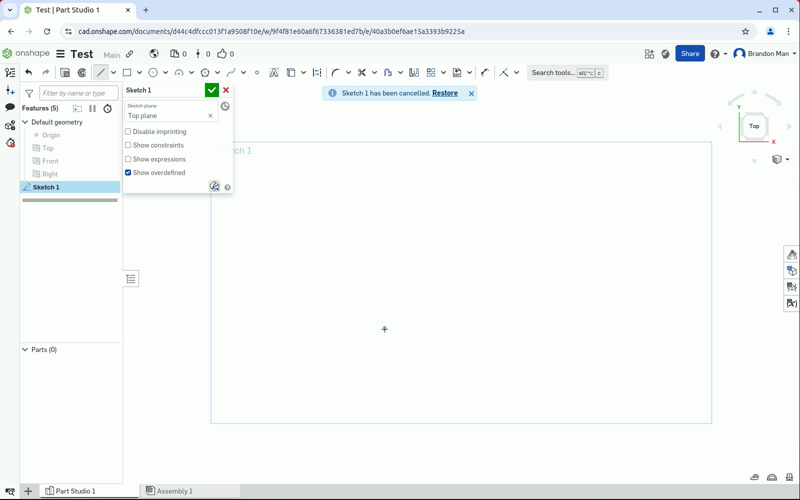
mouse_move(537, 328)
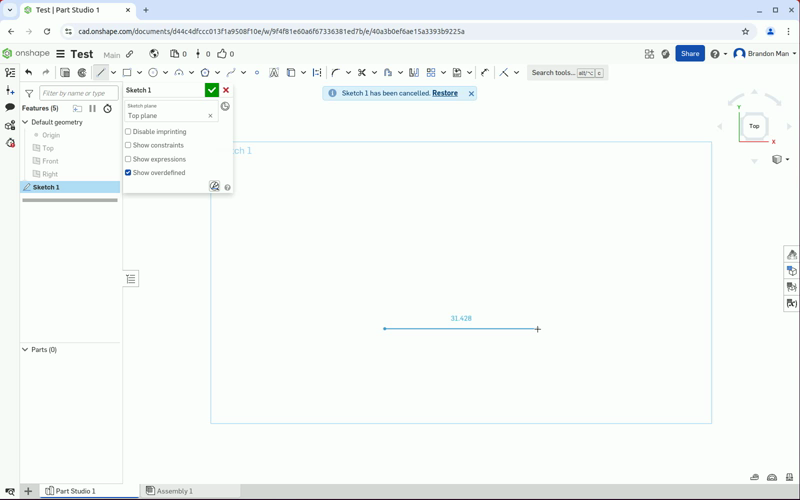
click(537, 328)
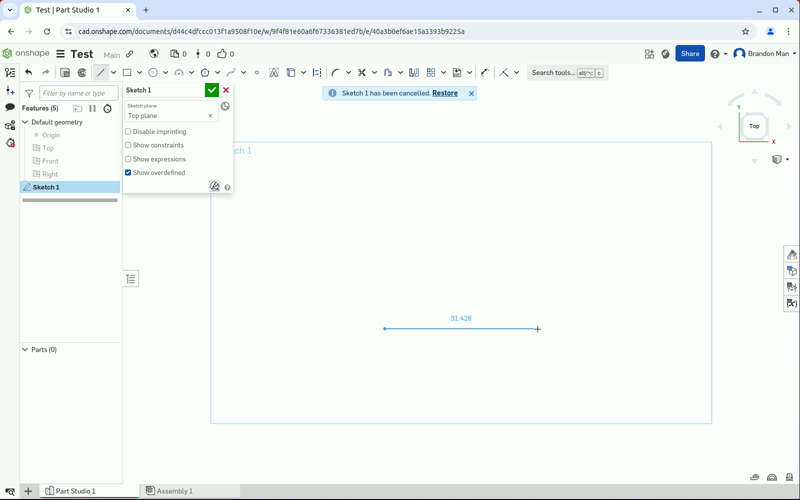
key_up(shift)
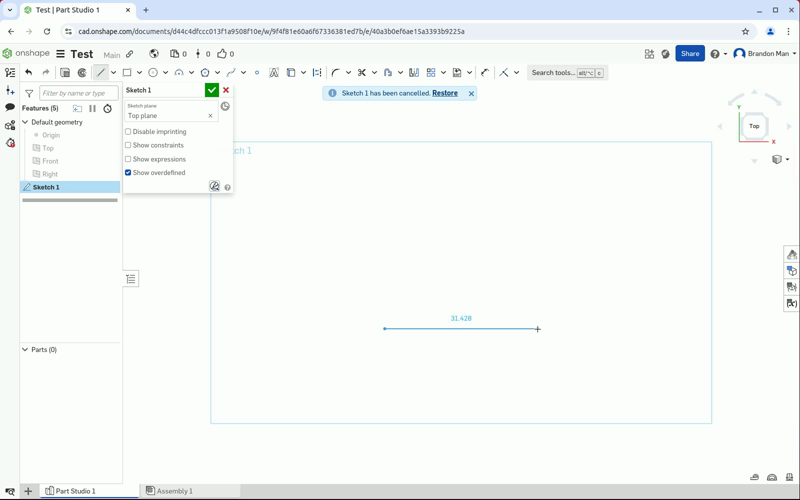
key_down(shift)
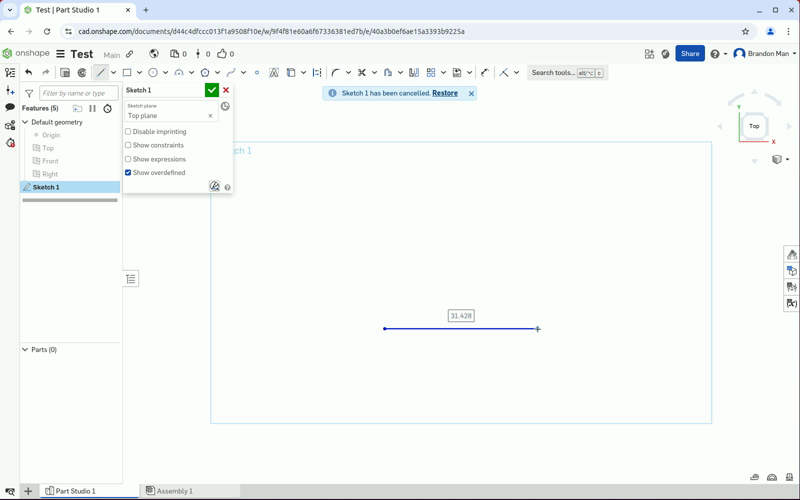
mouse_move(537, 201)
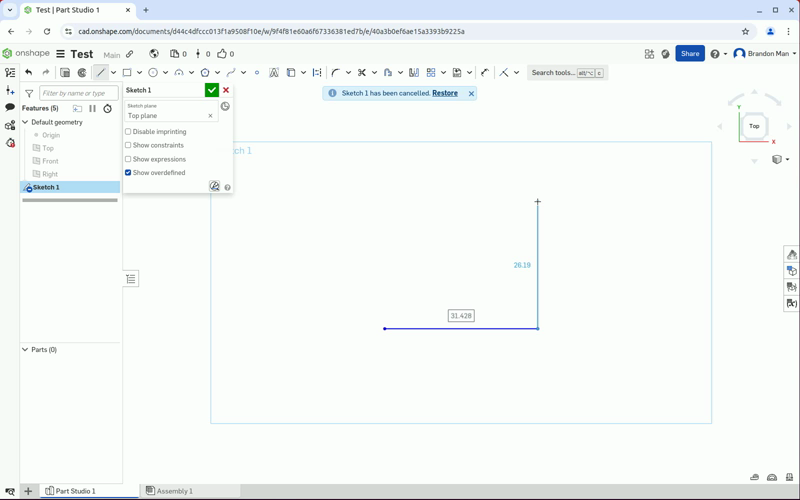
click(537, 201)
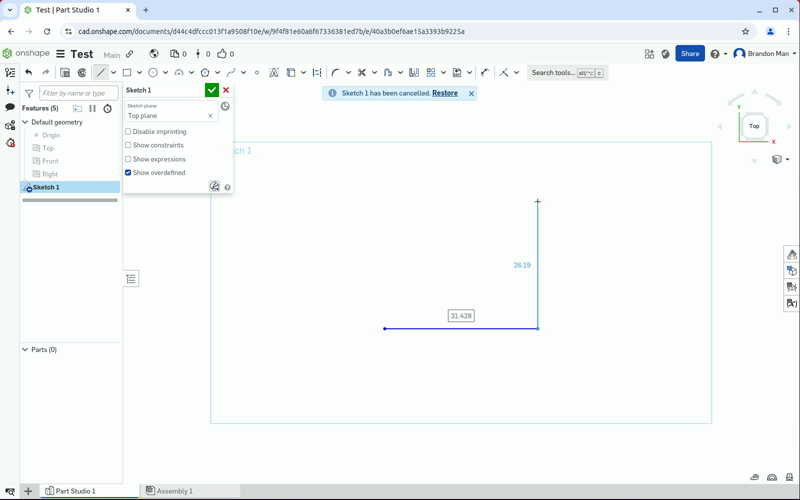
key_up(shift)
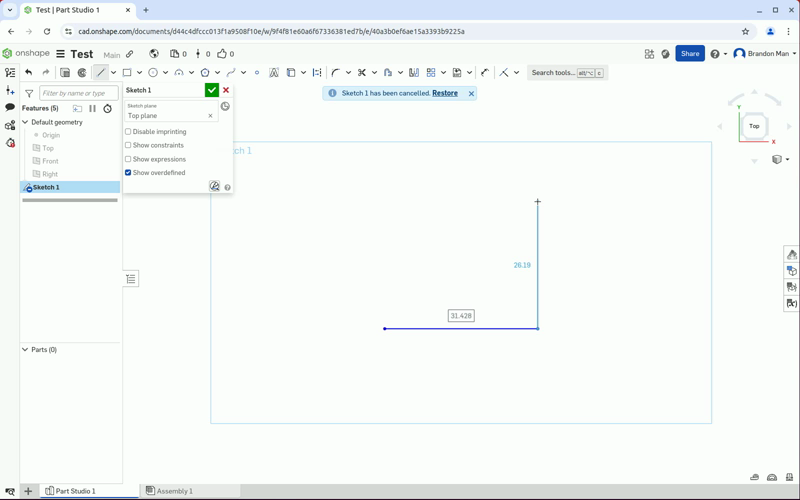
key_down(shift)
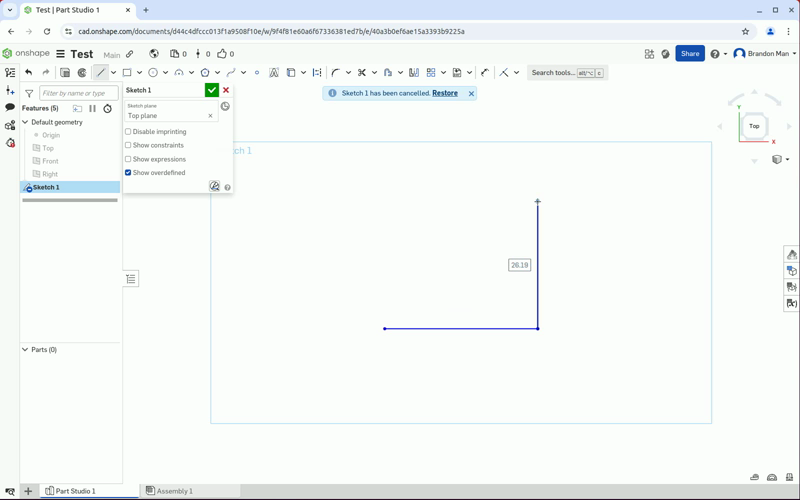
mouse_move(384, 201)
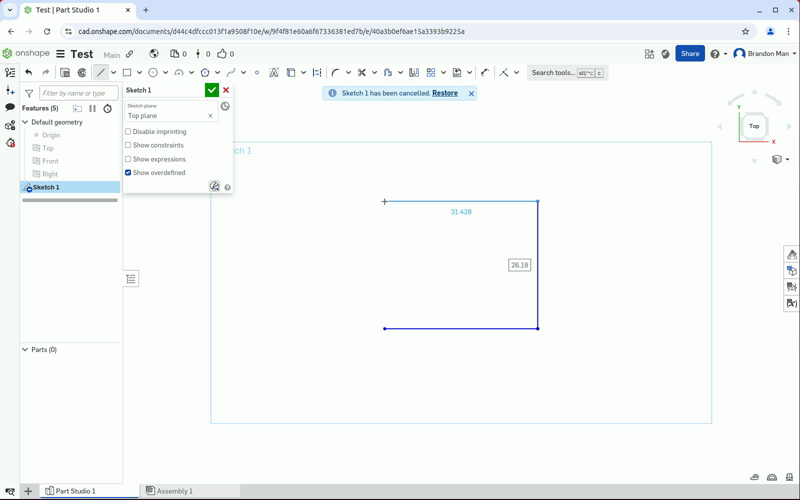
click(384, 201)
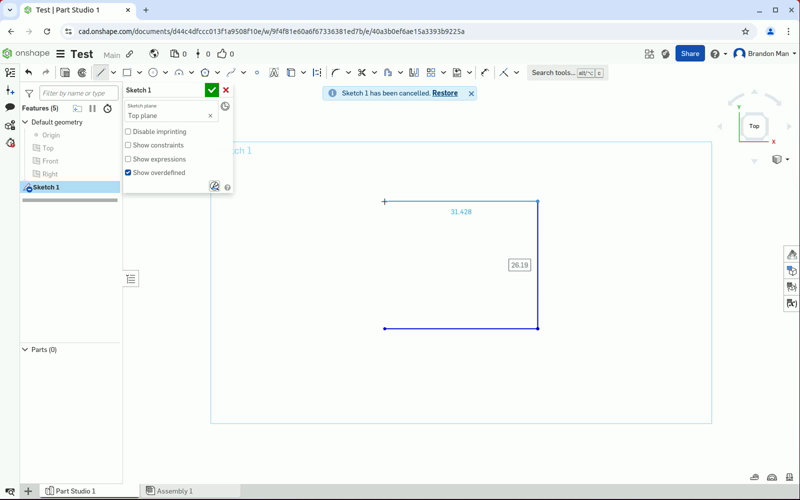
key_up(shift)
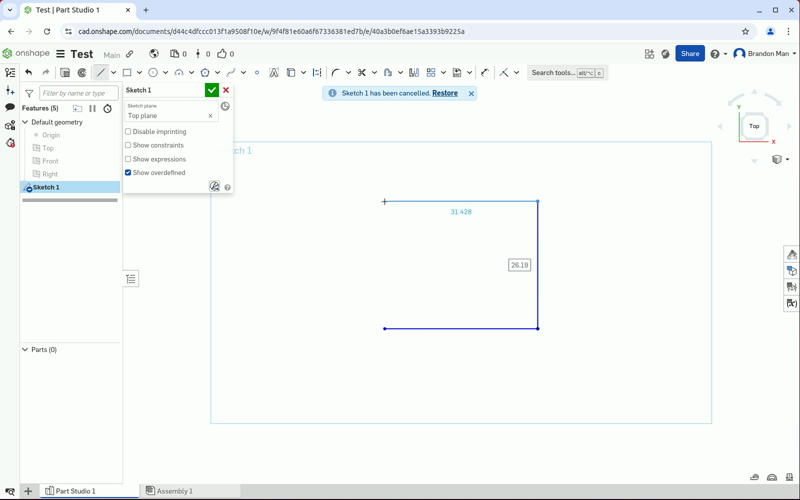
key_down(shift)
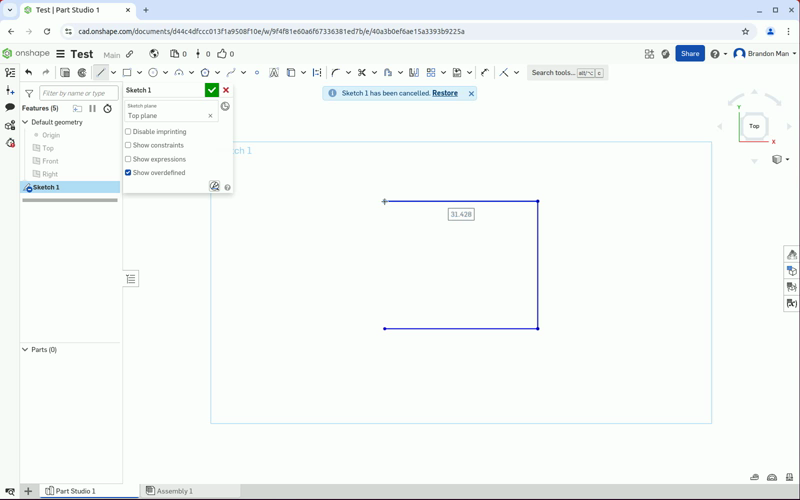
mouse_move(384, 328)
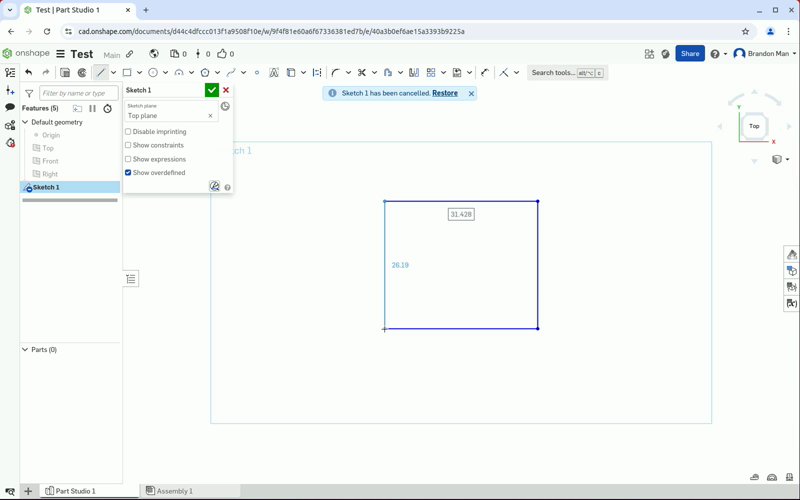
key_up(shift)
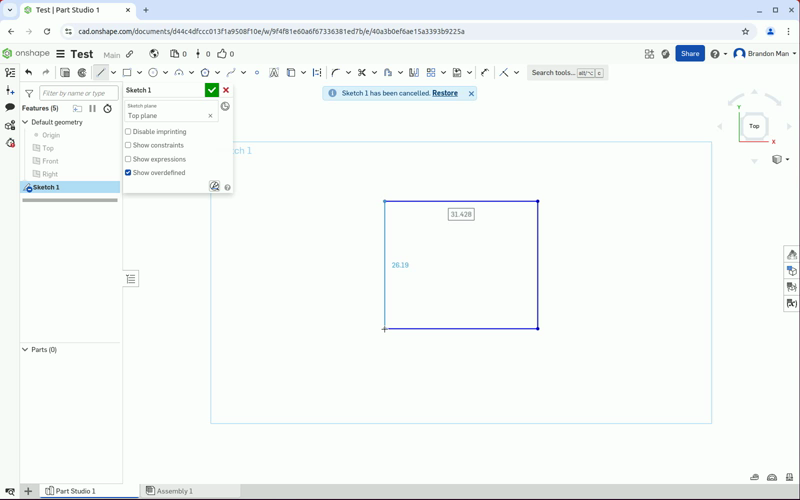
click(384, 328)
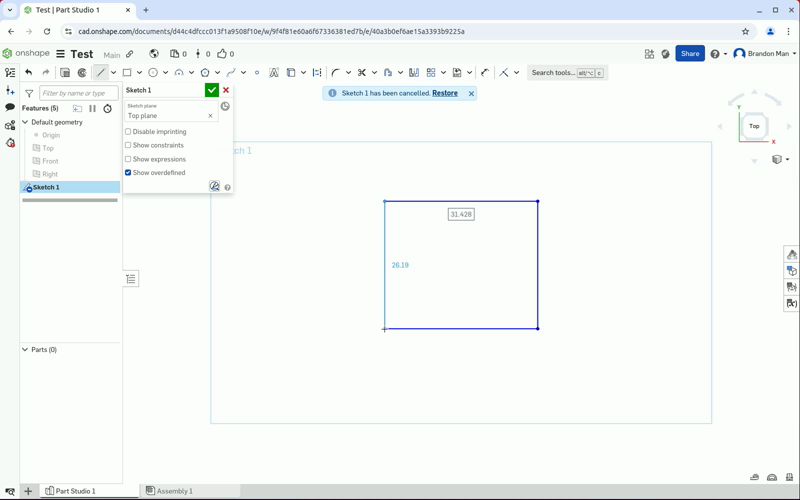
key(esc)
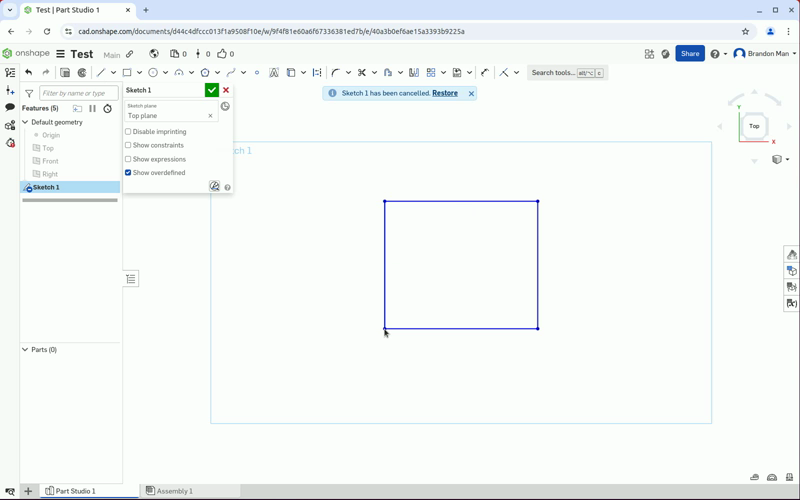
key(l)
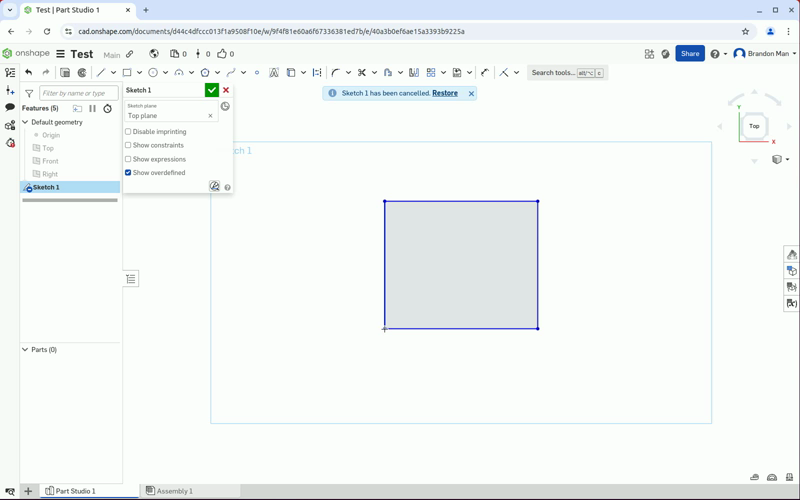
key_down(shift)
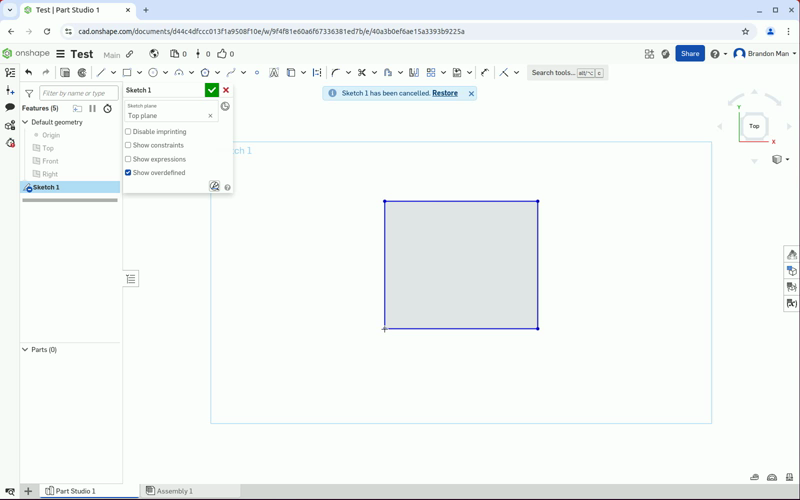
mouse_move(392, 320)
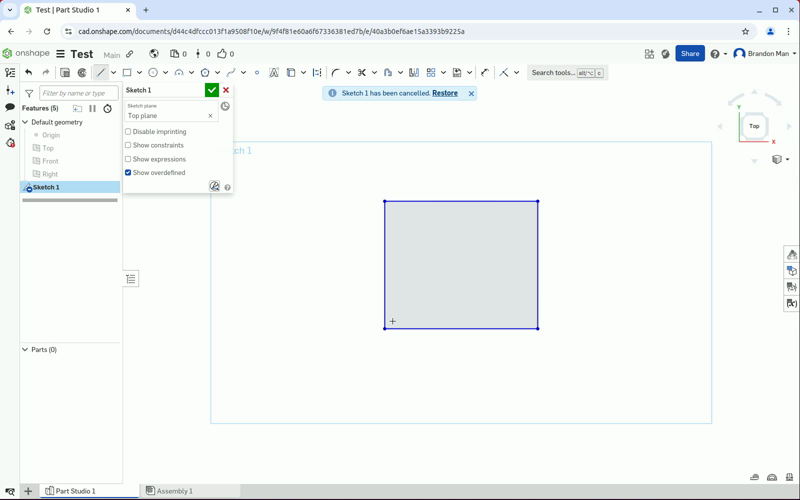
click(392, 320)
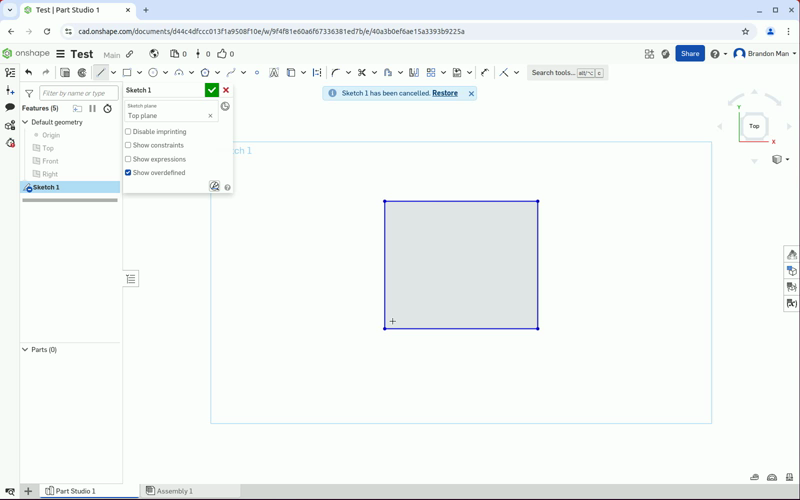
key_up(shift)
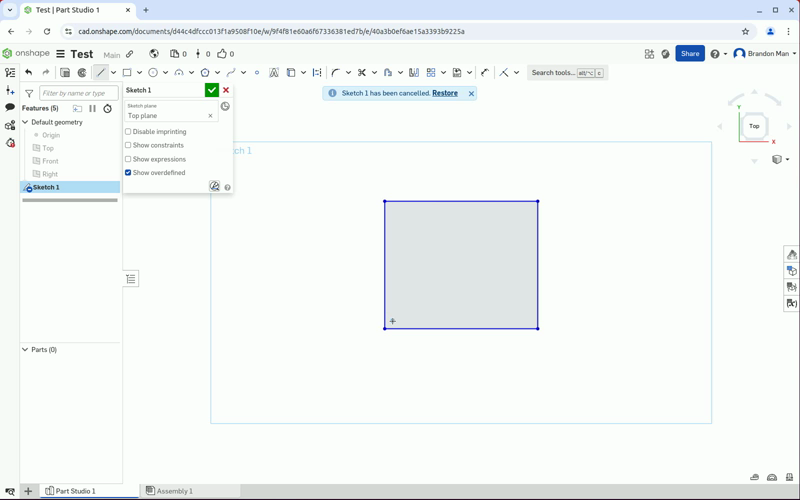
key_down(shift)
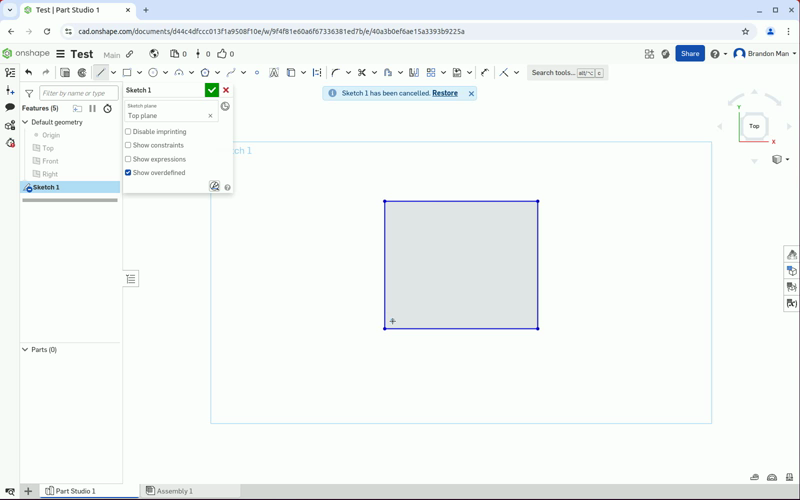
mouse_move(529, 320)
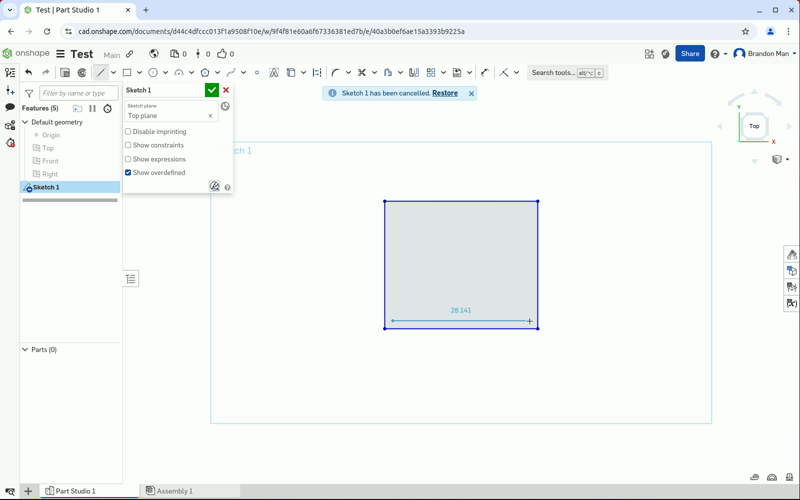
click(529, 320)
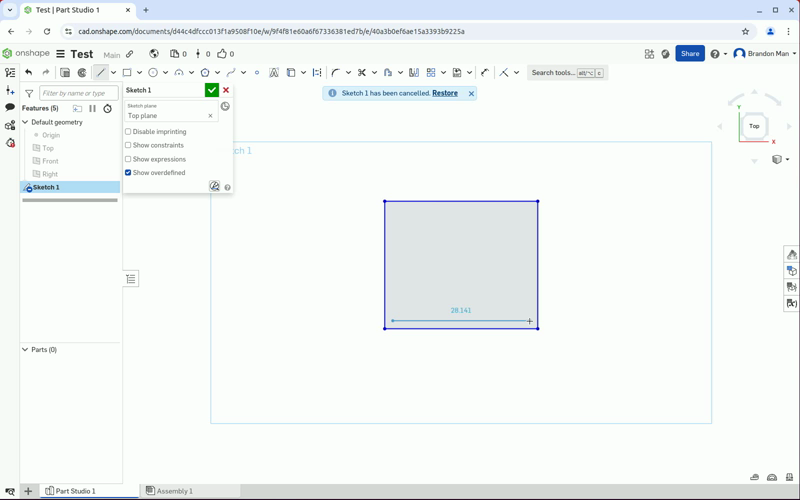
key_up(shift)
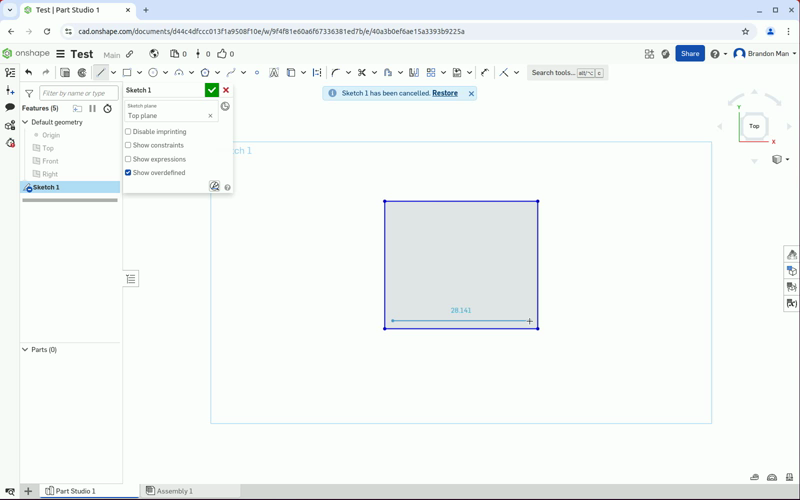
key_down(shift)
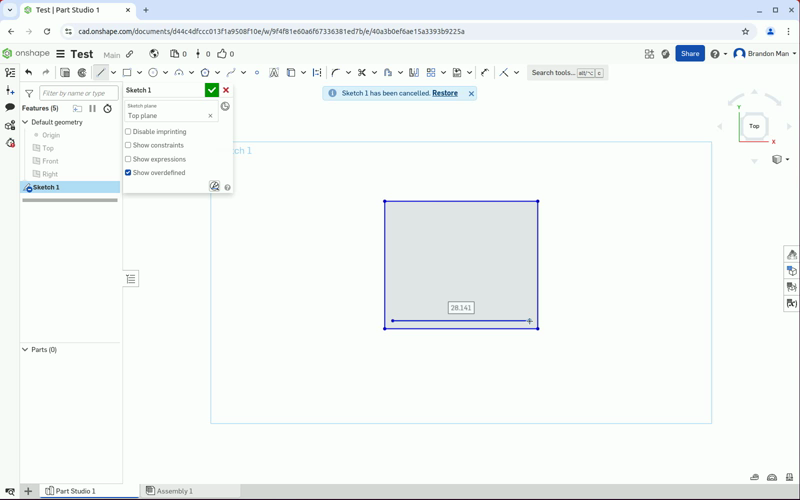
mouse_move(529, 209)
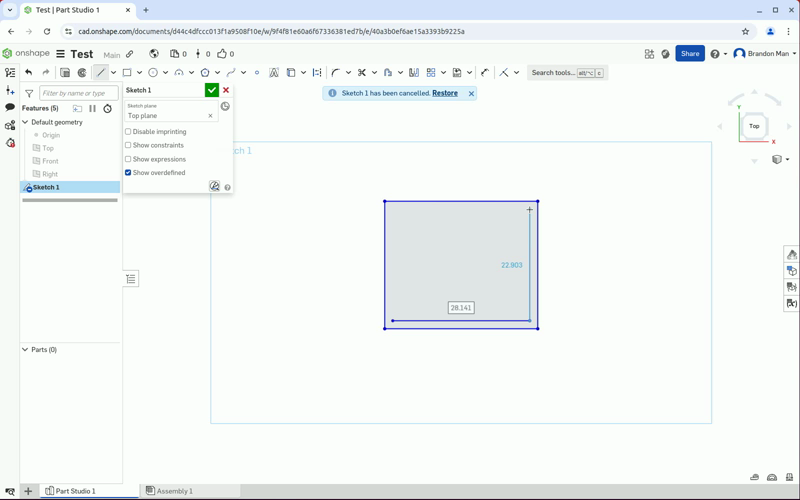
click(529, 209)
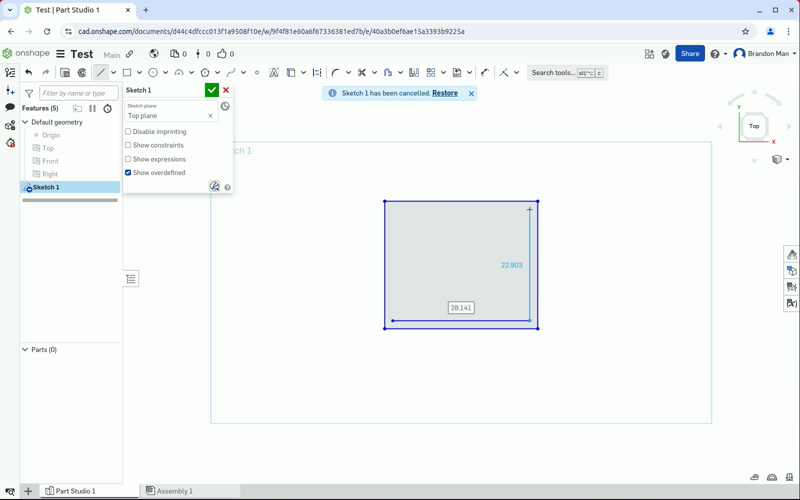
key_up(shift)
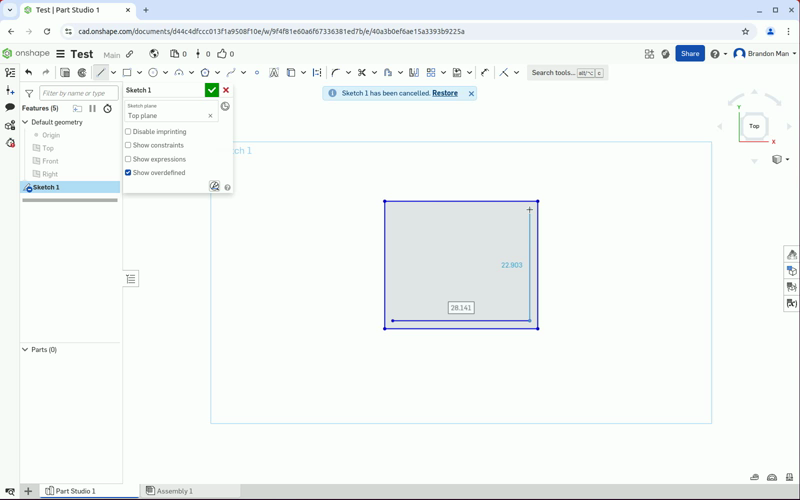
key_down(shift)
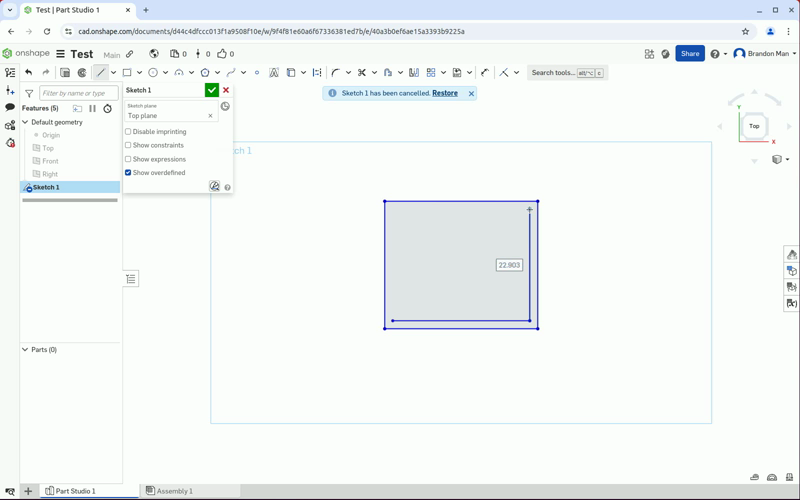
mouse_move(392, 209)
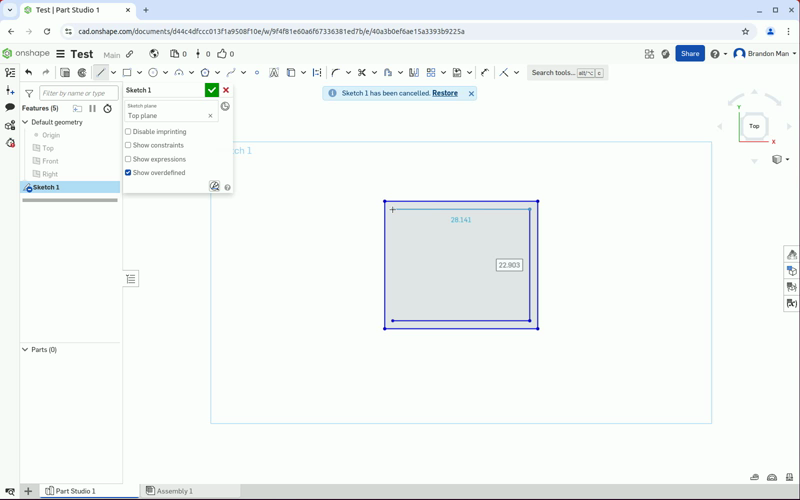
click(392, 209)
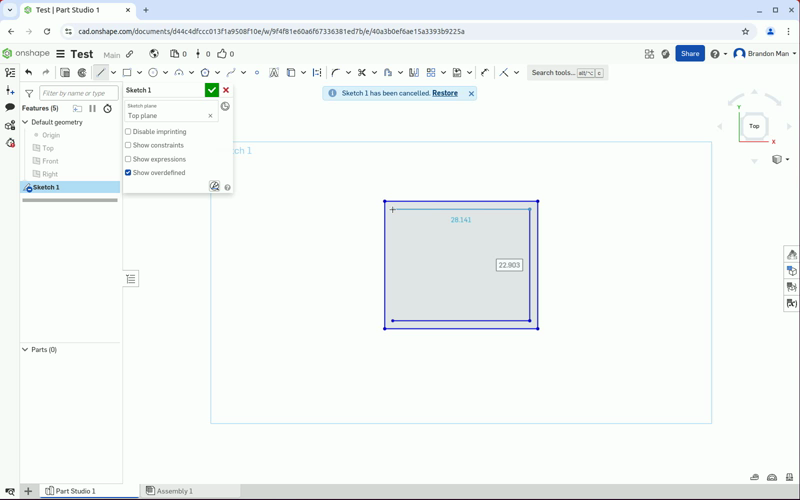
key_up(shift)
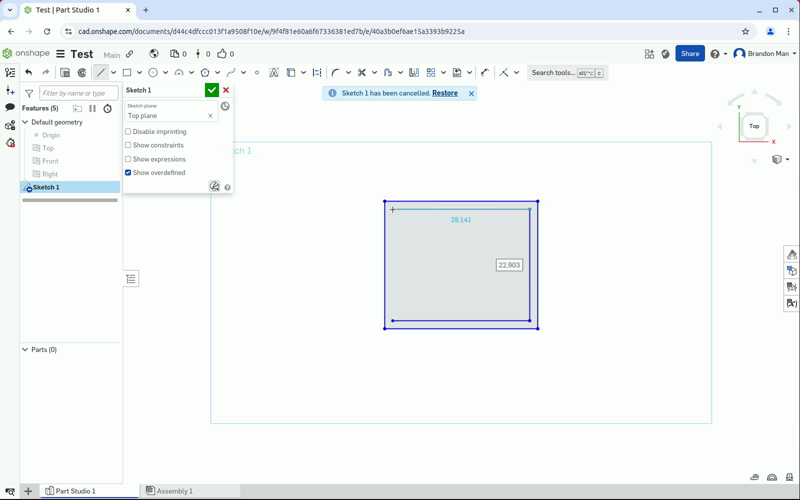
key_down(shift)
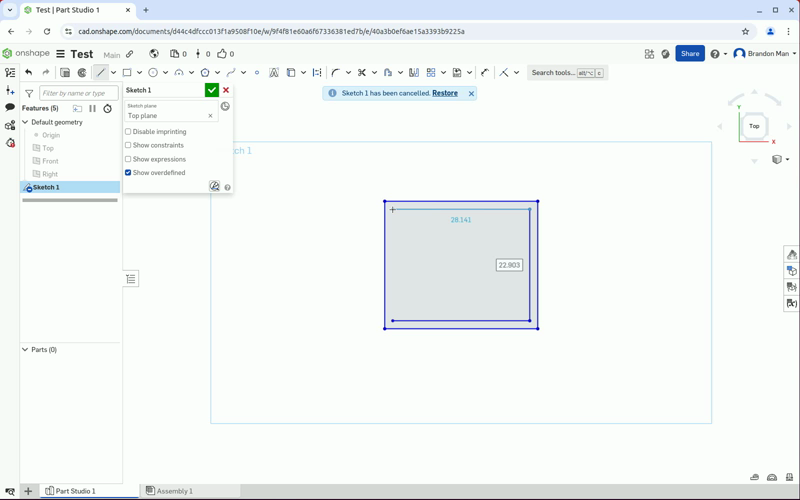
mouse_move(392, 320)
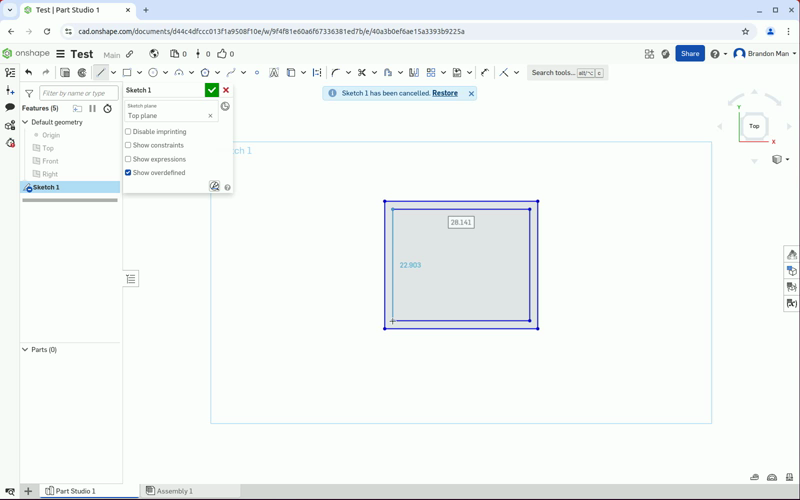
key_up(shift)
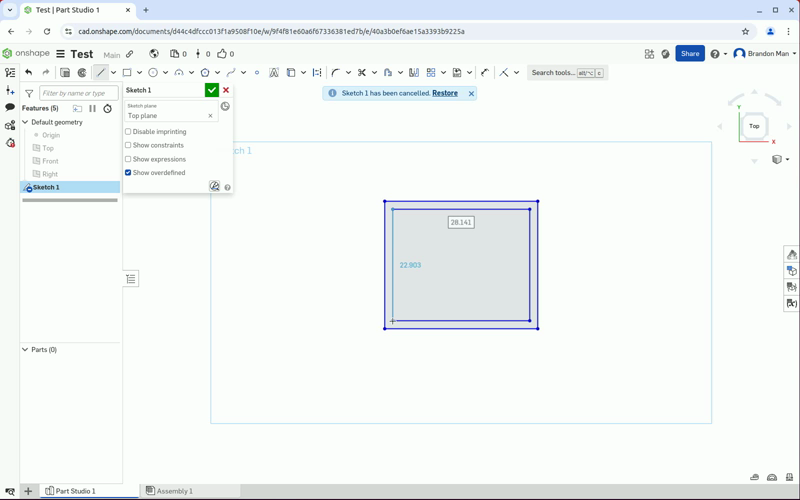
click(392, 320)
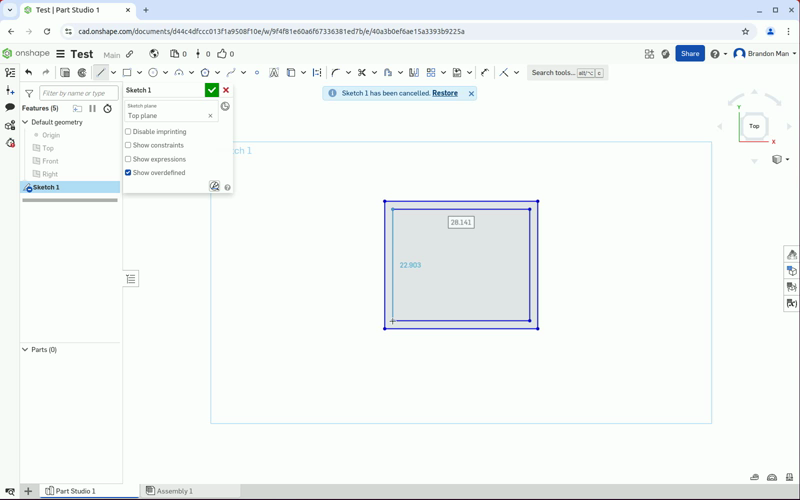
key(esc)
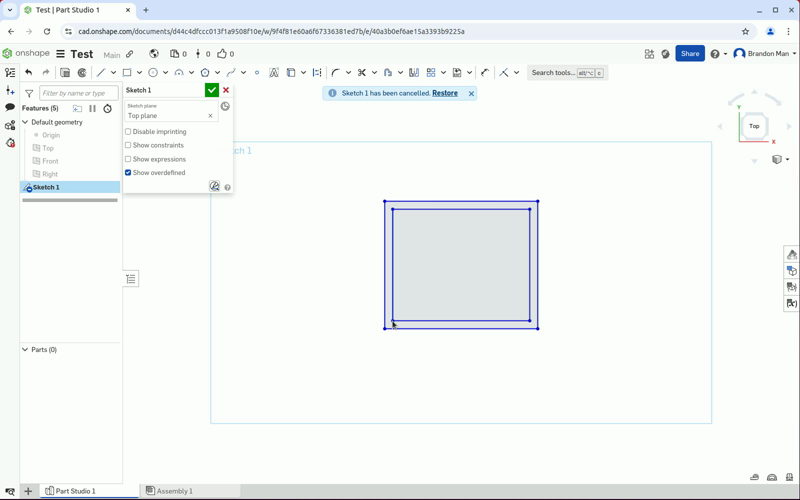
mouse_move(472, 206)
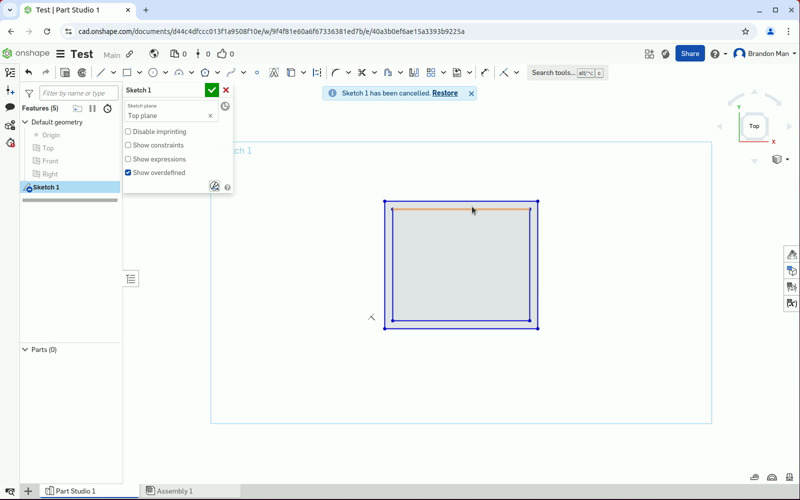
click(472, 206)
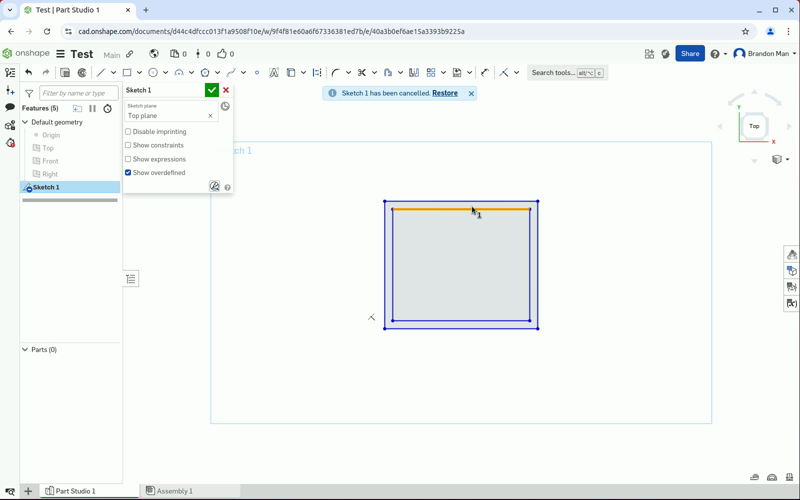
mouse_move(73, 352)
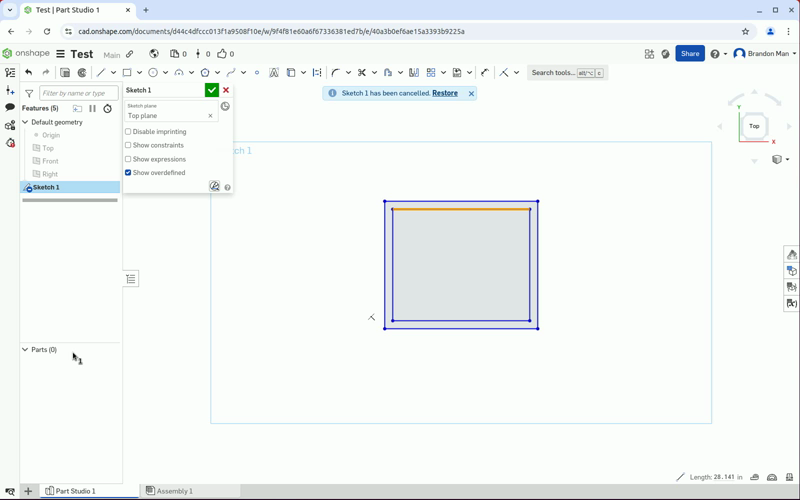
key(shift+y)
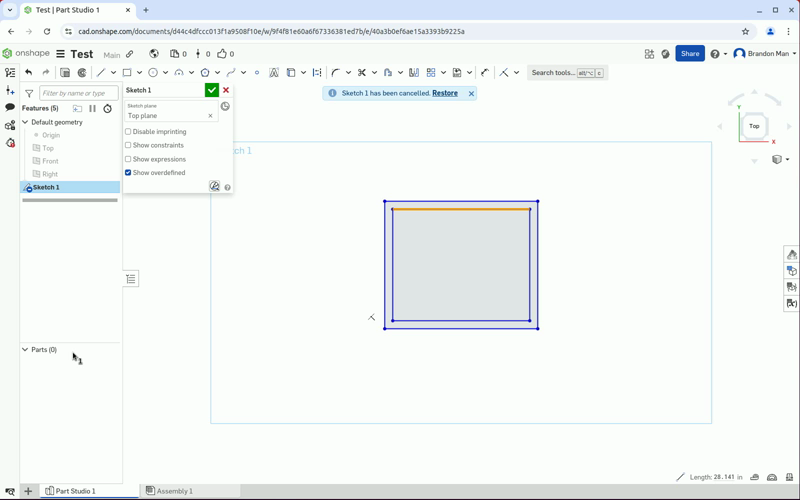
key(shift+e)
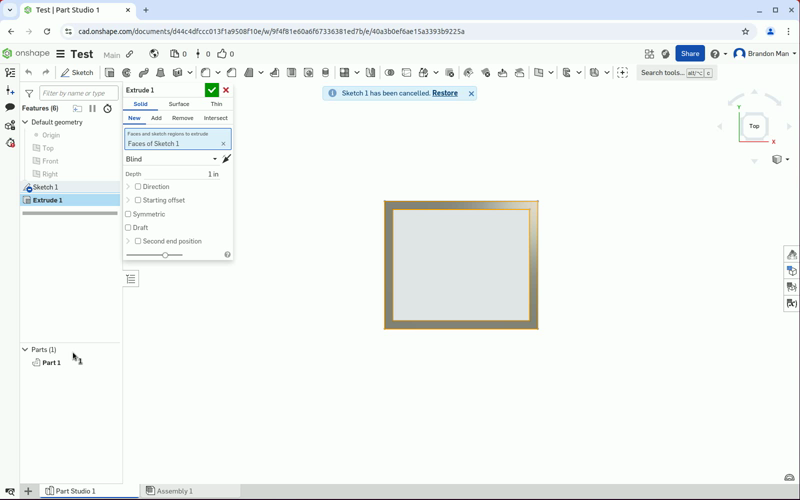
mouse_move(143, 106)
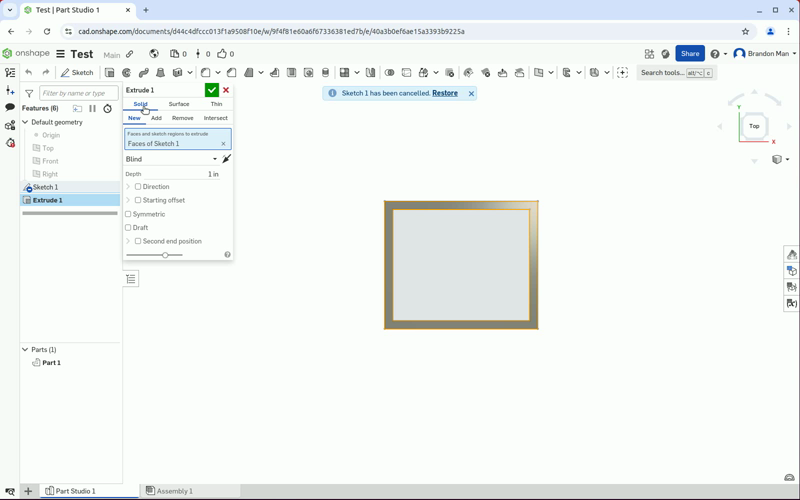
click(143, 106)
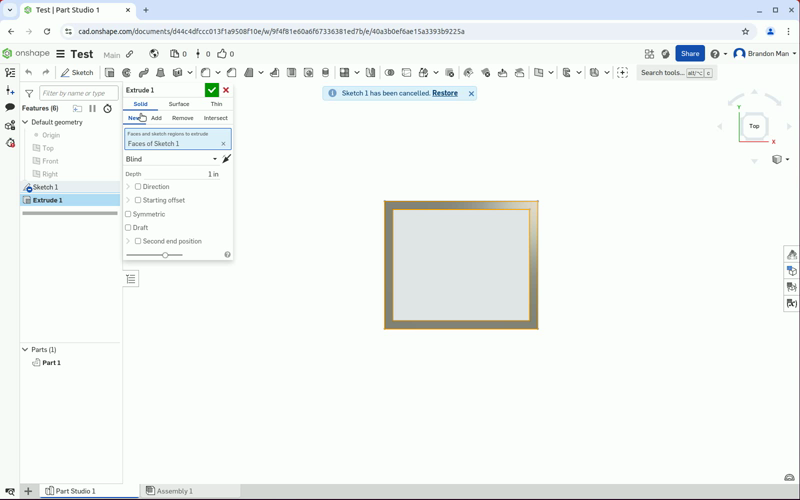
mouse_move(137, 120)
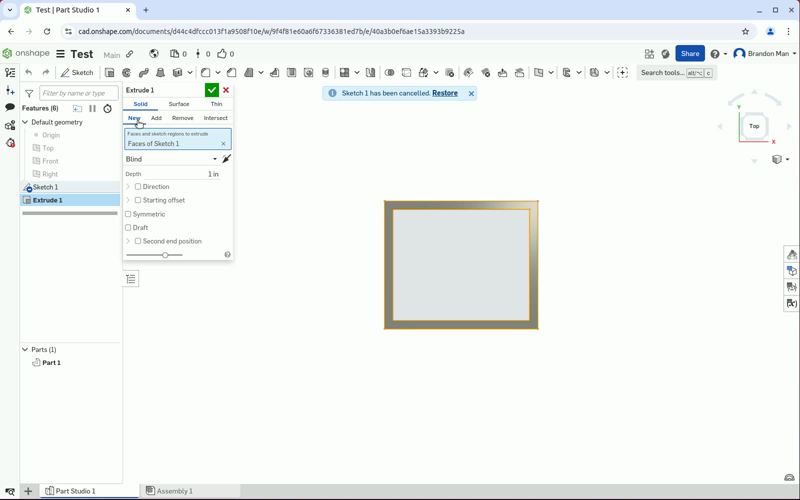
click(137, 120)
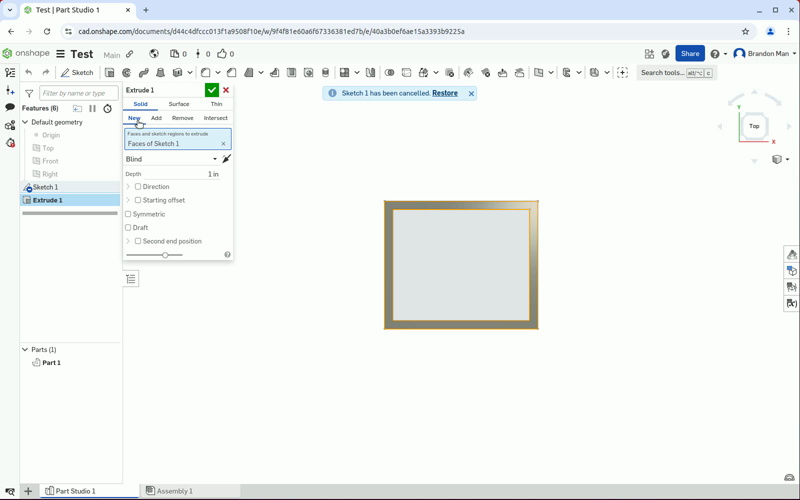
key(tab, 4)
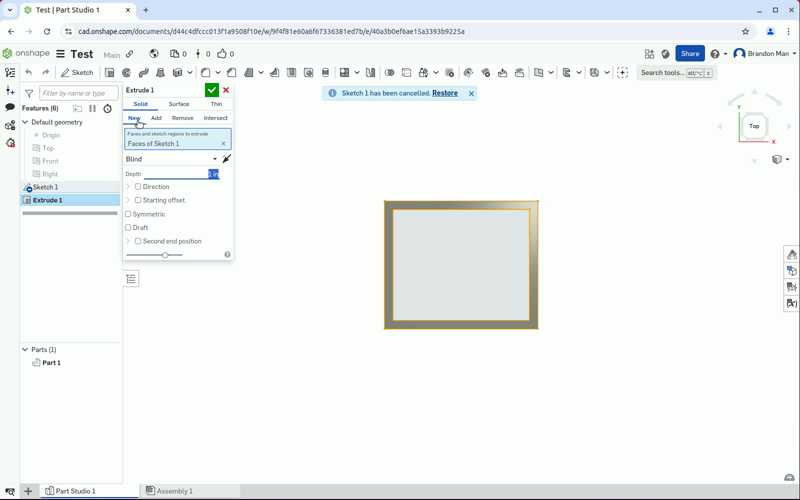
text(23.108)
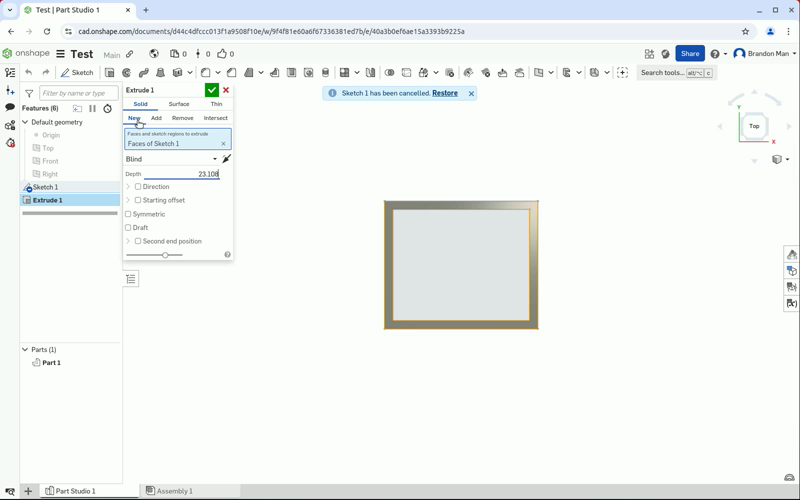
key(enter)
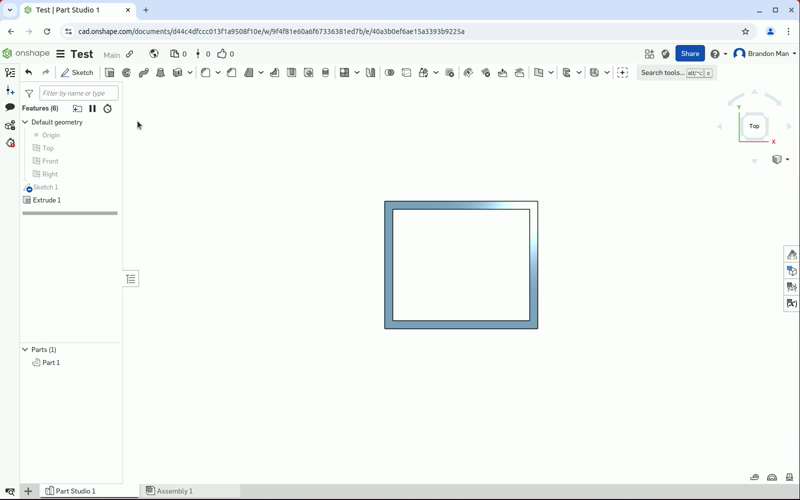
key(shift+h)
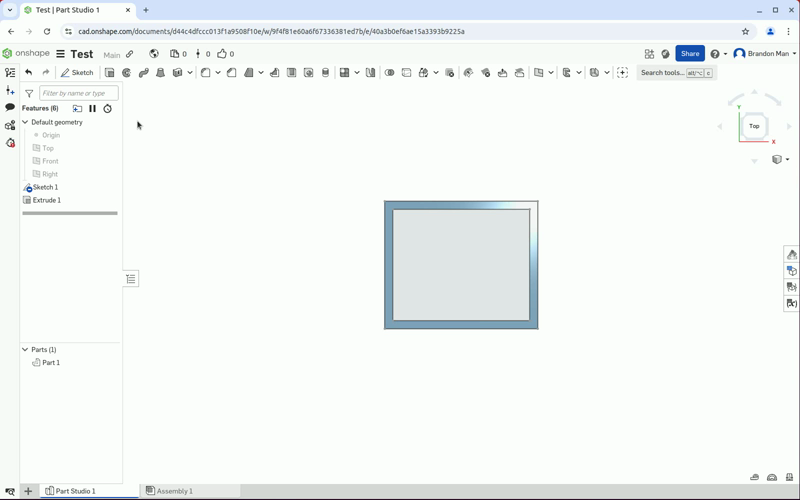
key(shift+h)
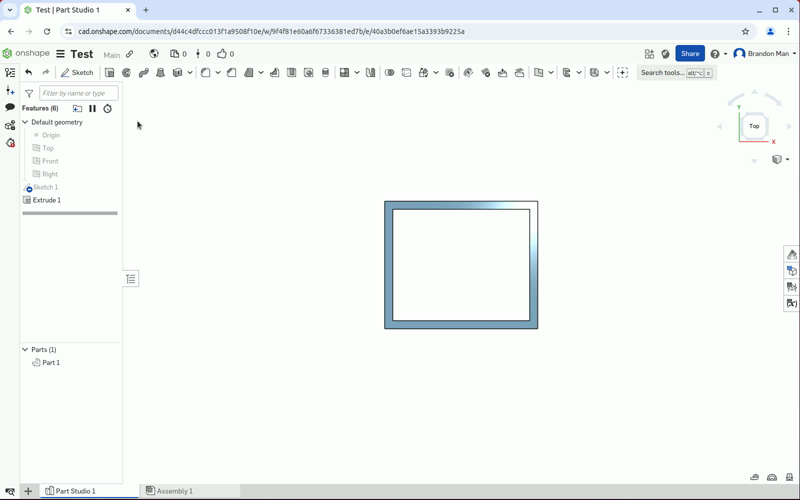
mouse_move(73, 189)
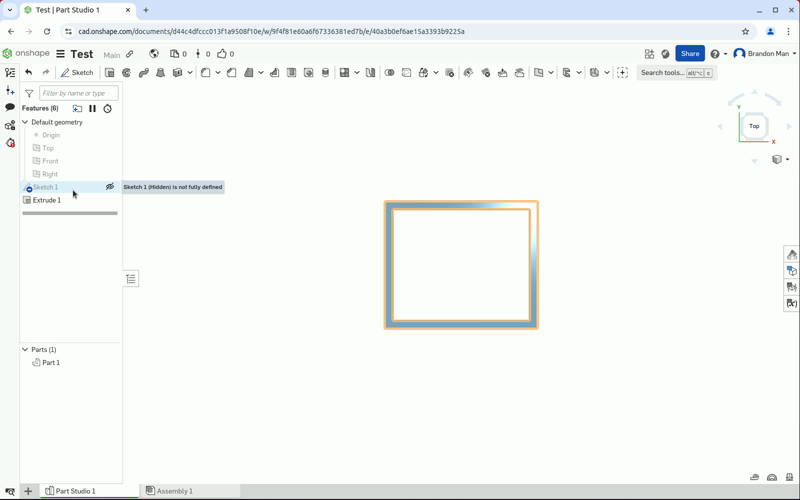
click(73, 189)
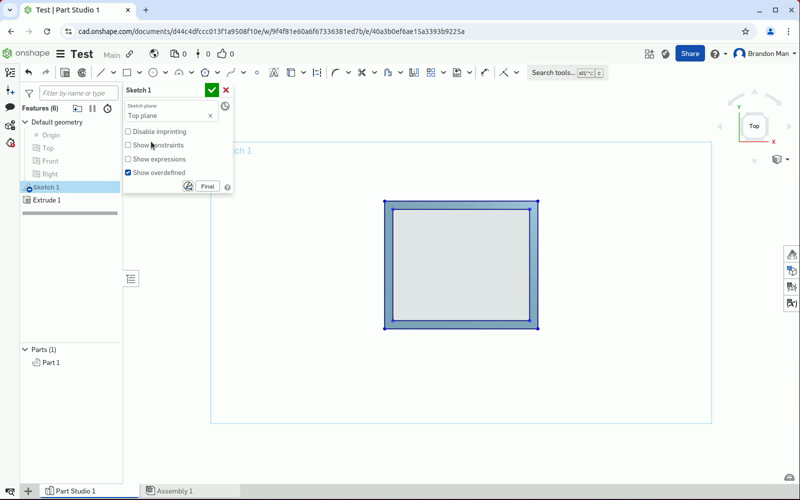
mouse_move(229, 92)
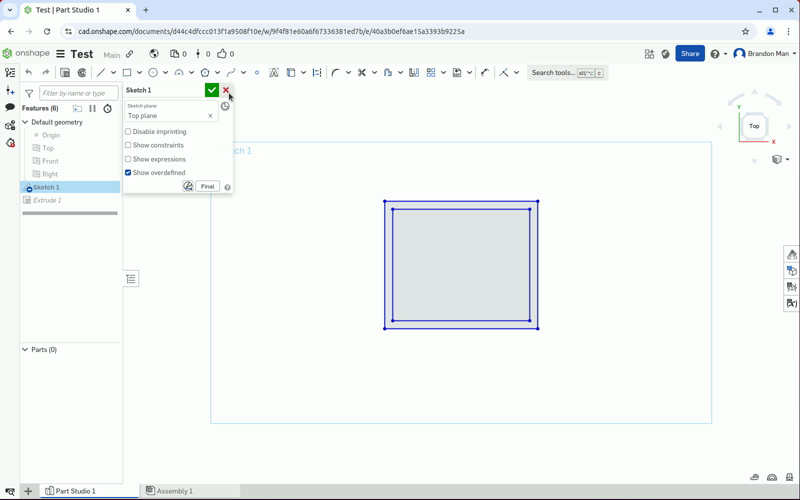
click(229, 92)
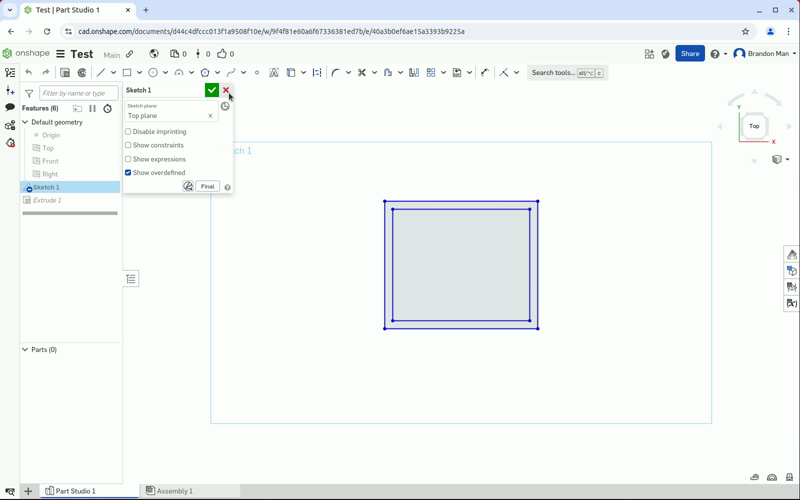
key(shift+s)
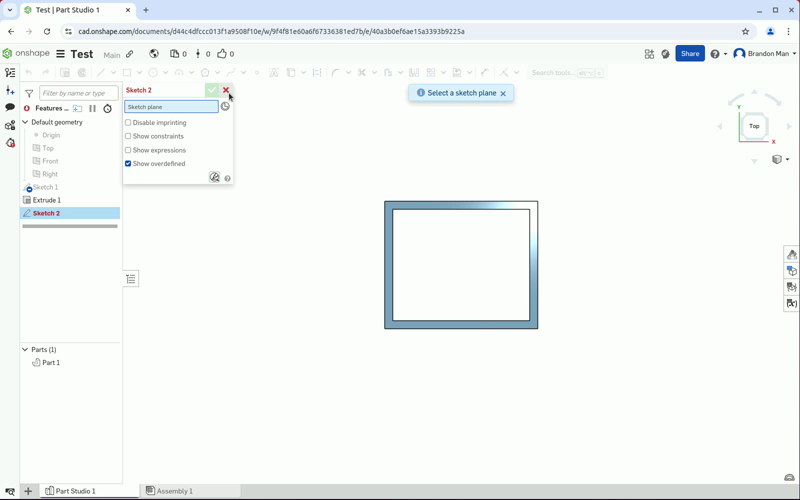
mouse_move(73, 150)
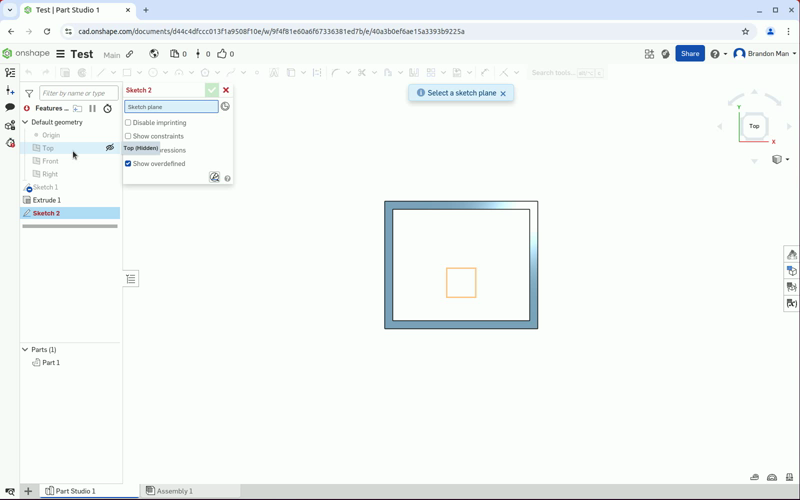
click(73, 150)
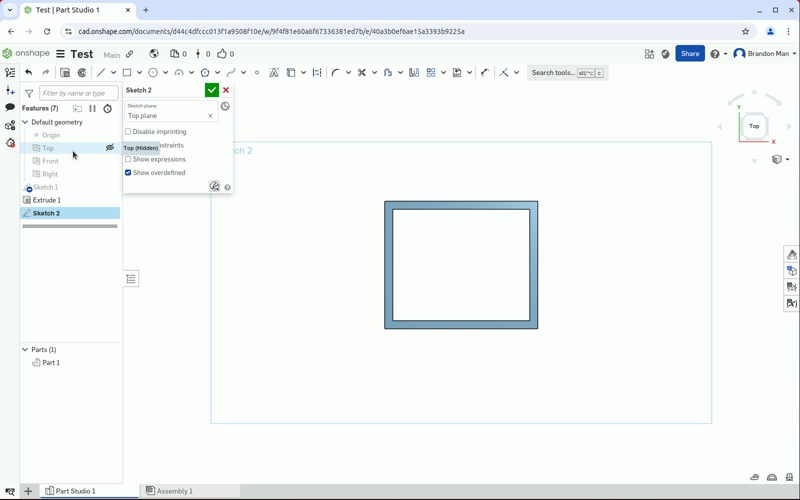
mouse_move(73, 352)
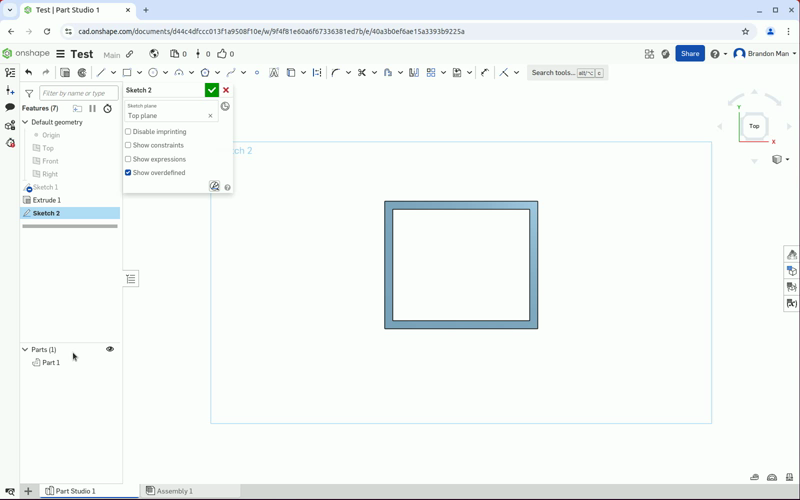
key(y)
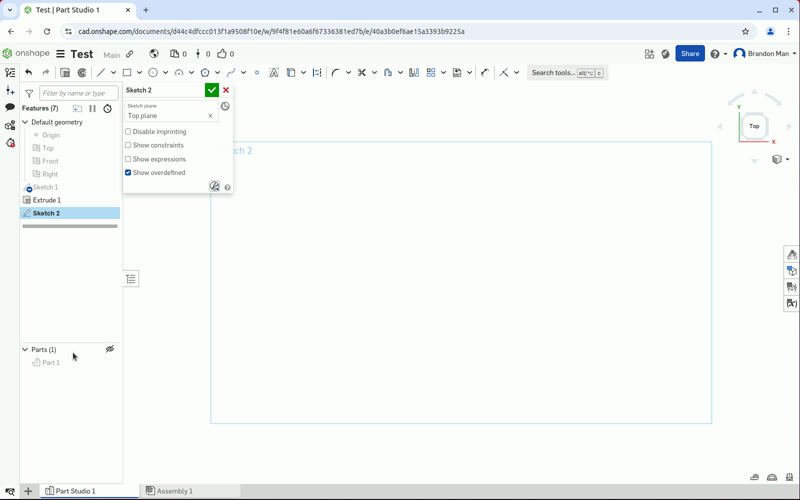
key(l)
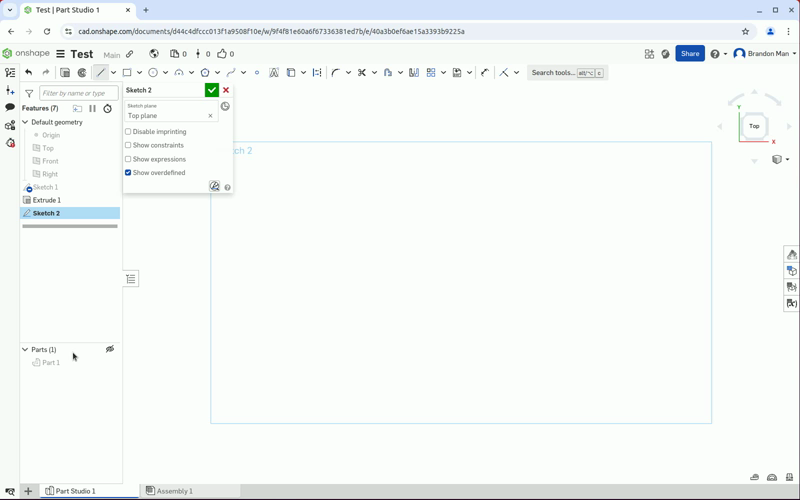
key_down(shift)
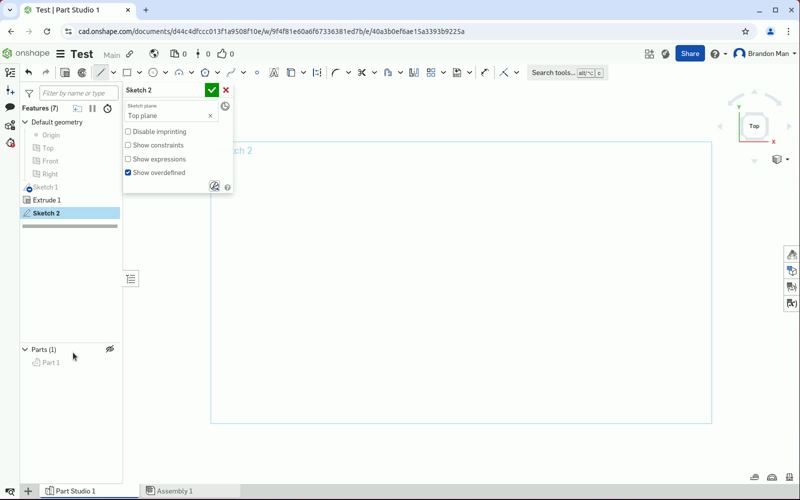
mouse_move(384, 328)
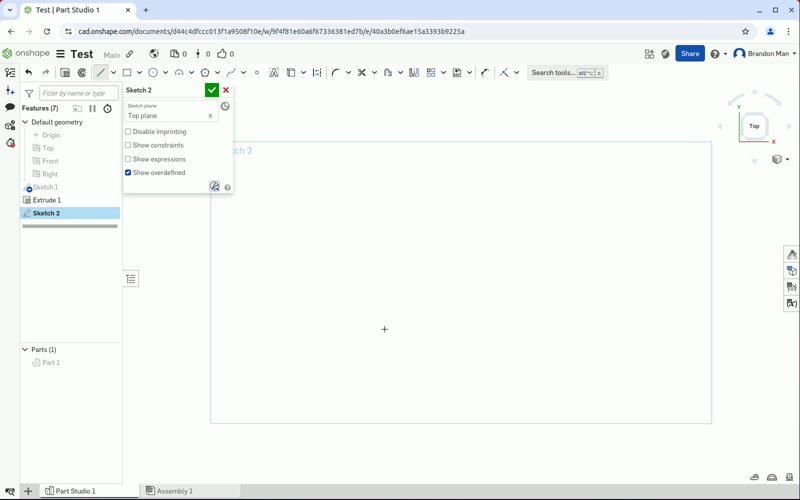
click(384, 328)
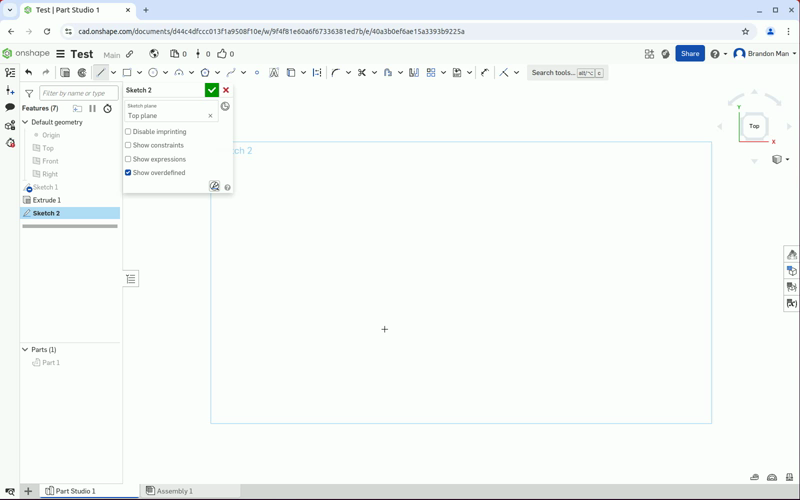
key_up(shift)
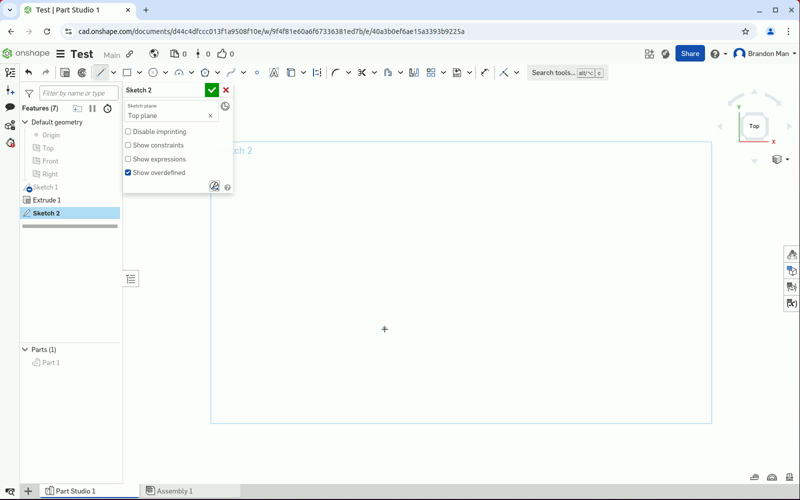
key_down(shift)
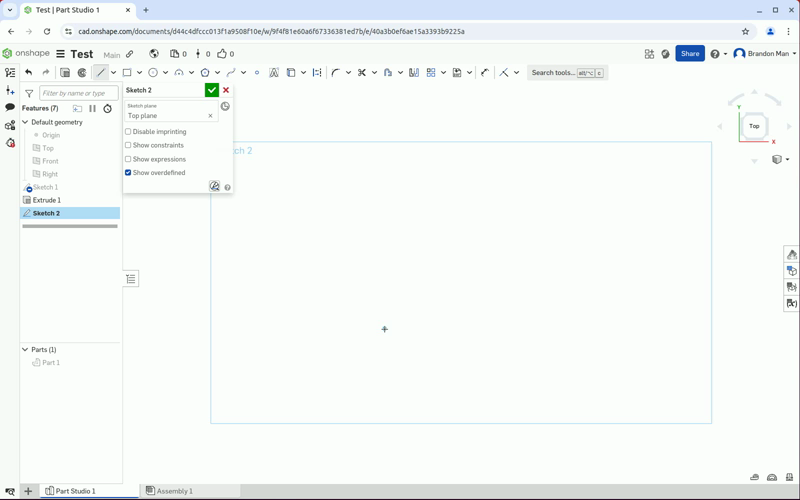
mouse_move(537, 328)
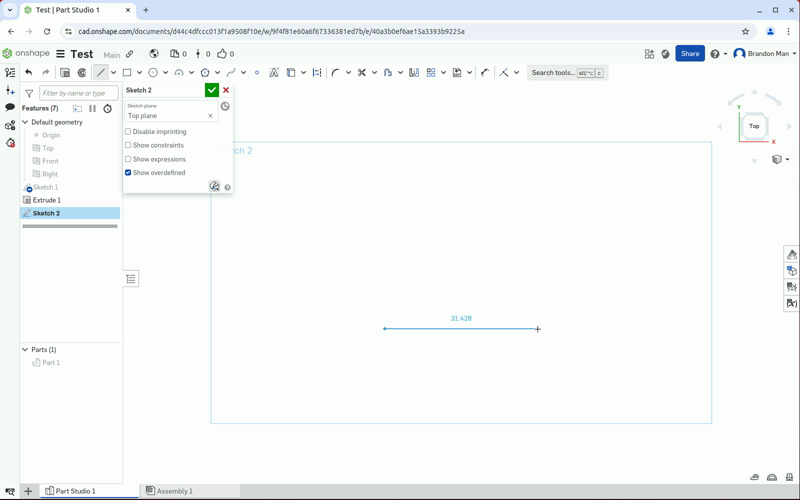
click(537, 328)
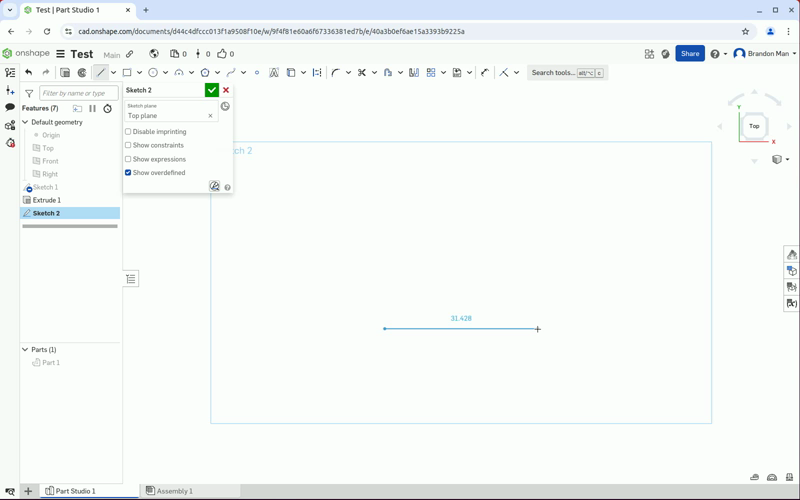
key_up(shift)
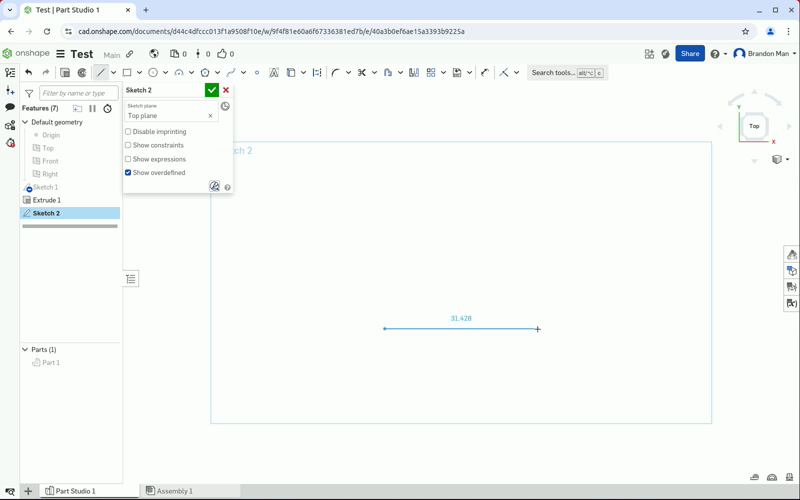
key_down(shift)
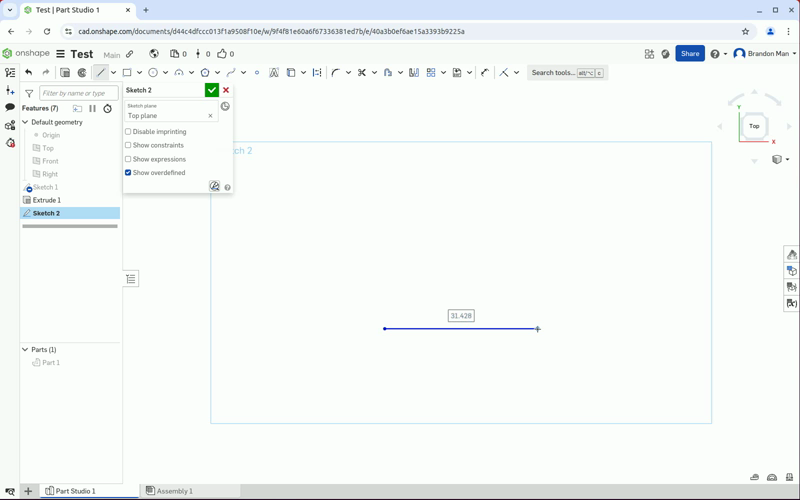
mouse_move(537, 201)
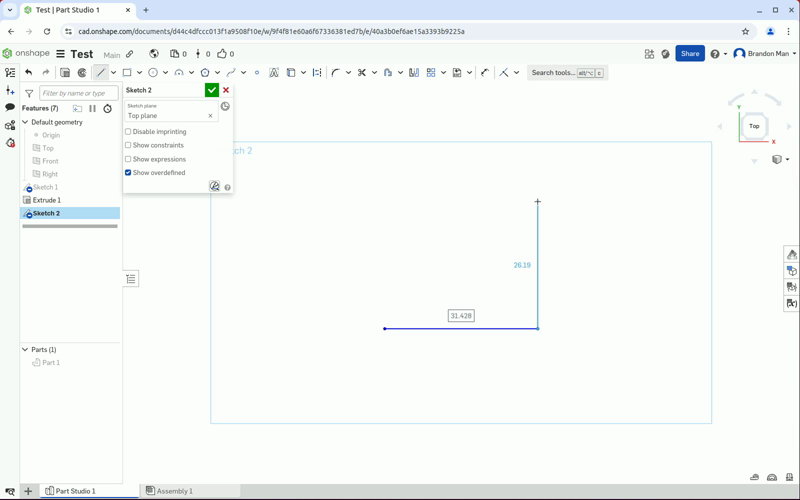
click(537, 201)
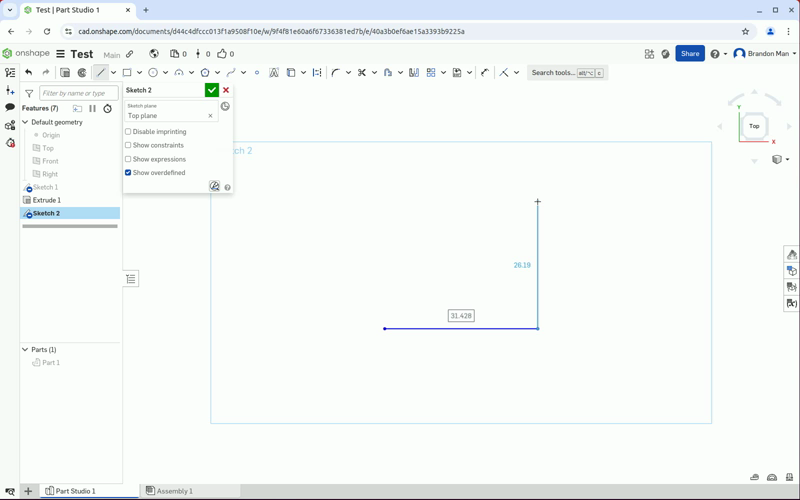
key_up(shift)
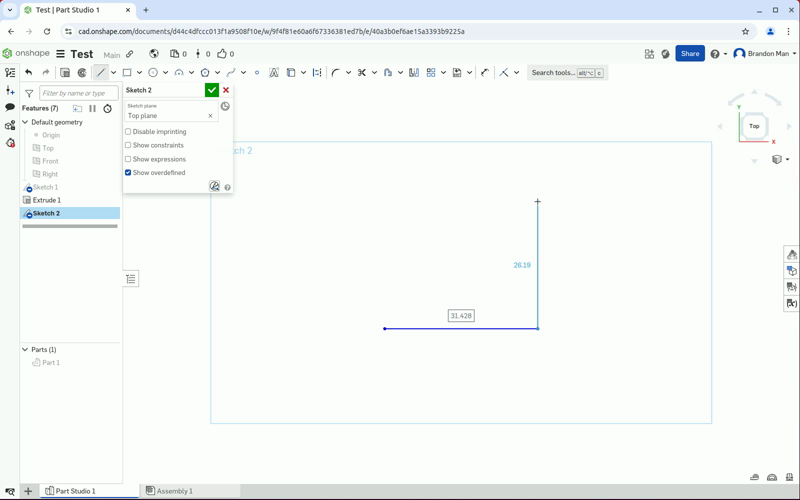
key_down(shift)
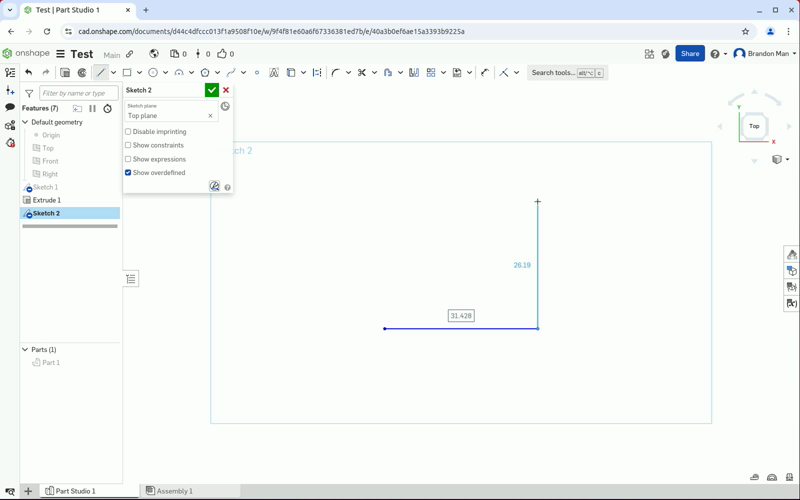
mouse_move(384, 201)
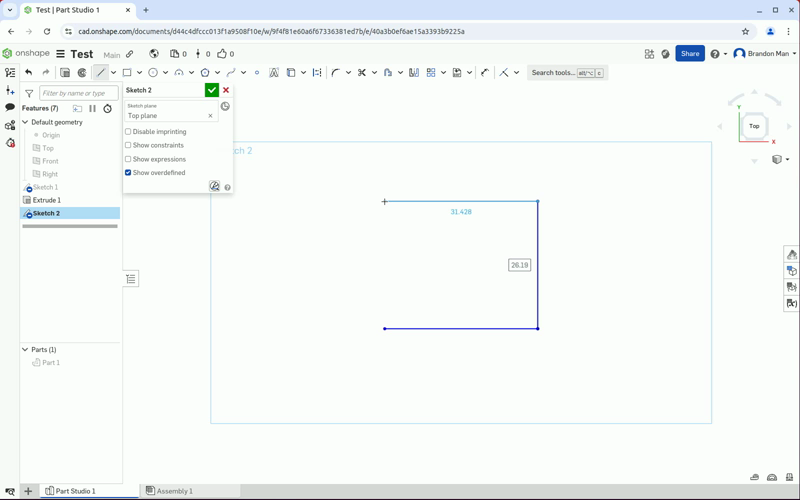
click(384, 201)
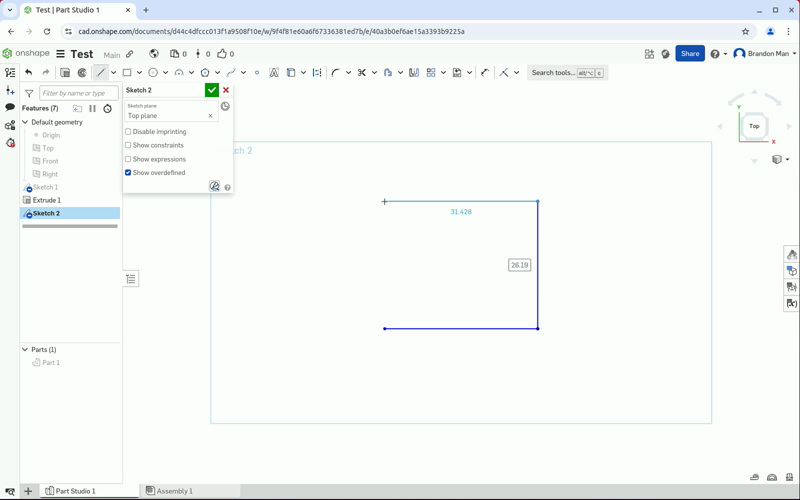
key_up(shift)
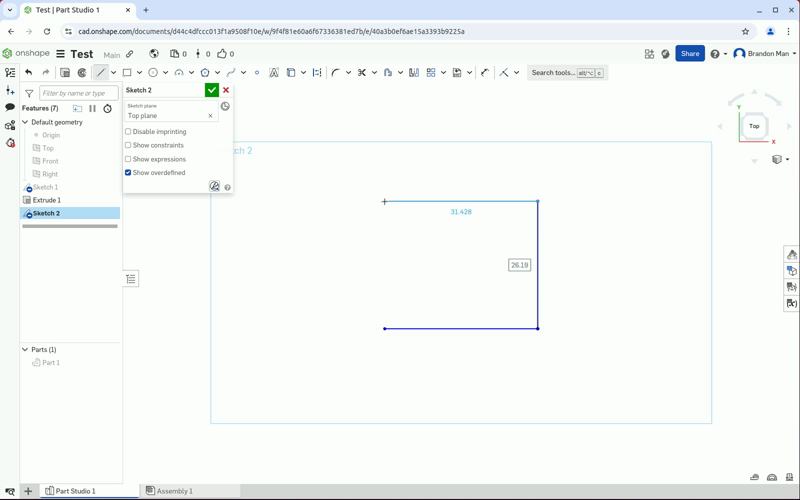
key_down(shift)
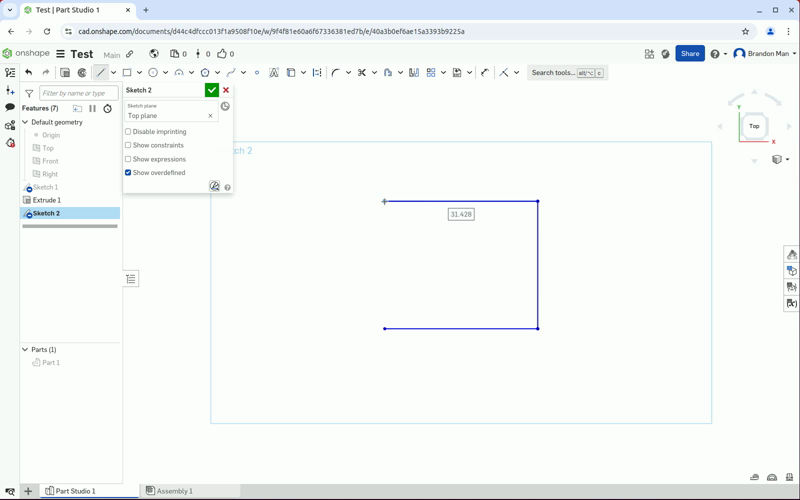
mouse_move(384, 328)
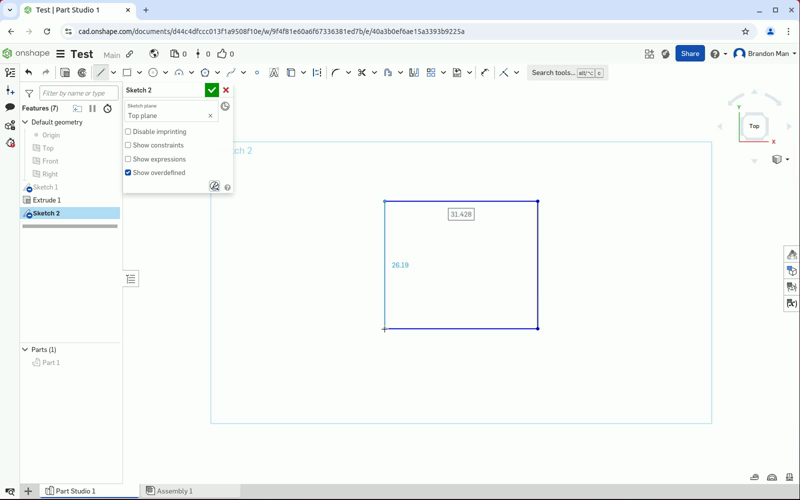
key_up(shift)
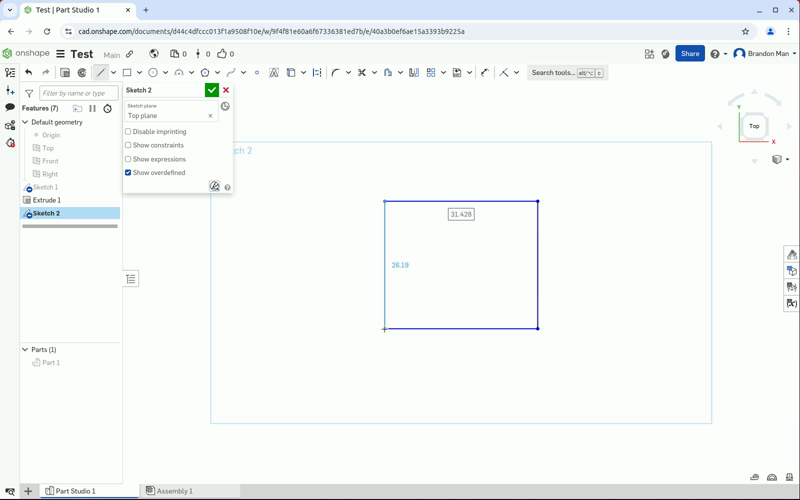
click(384, 328)
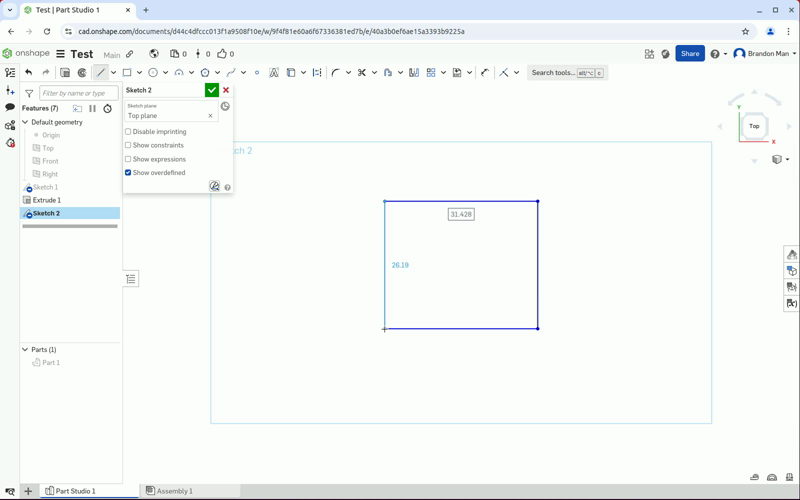
key(esc)
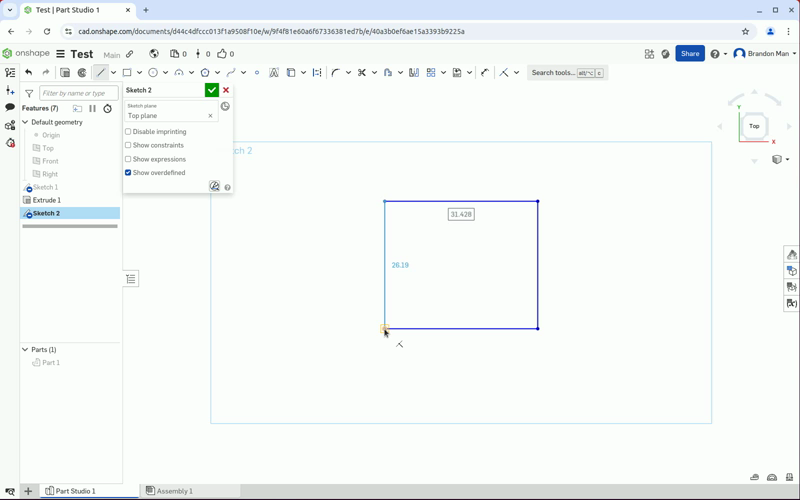
key(l)
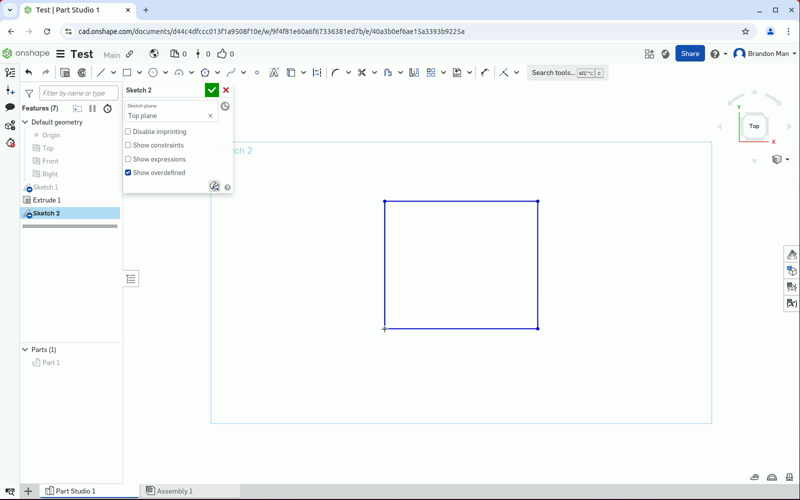
key_down(shift)
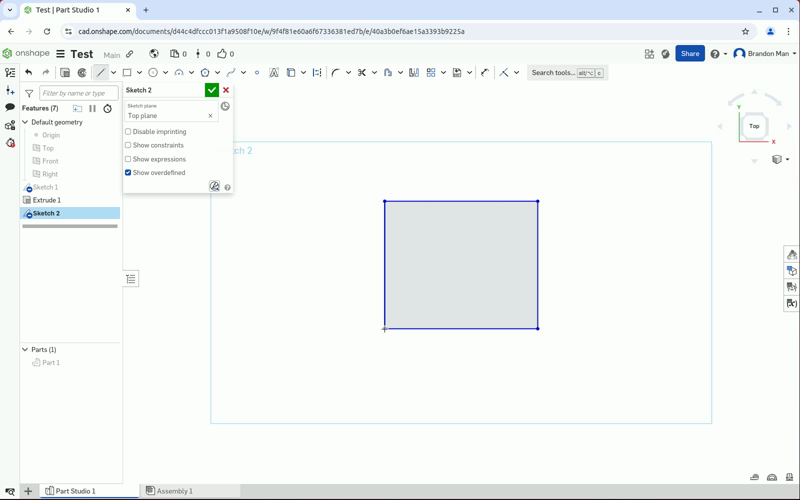
mouse_move(392, 320)
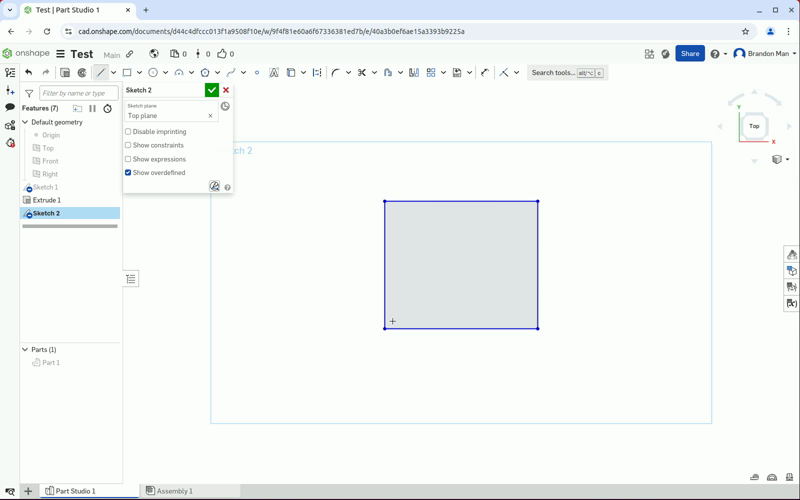
click(392, 320)
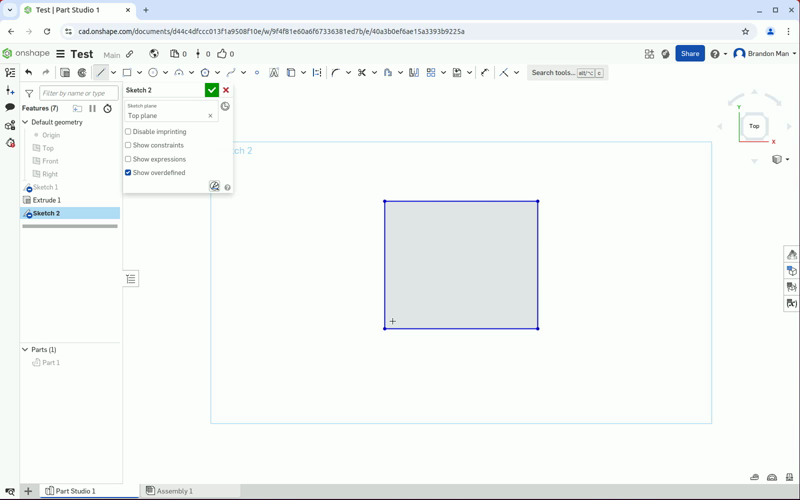
key_up(shift)
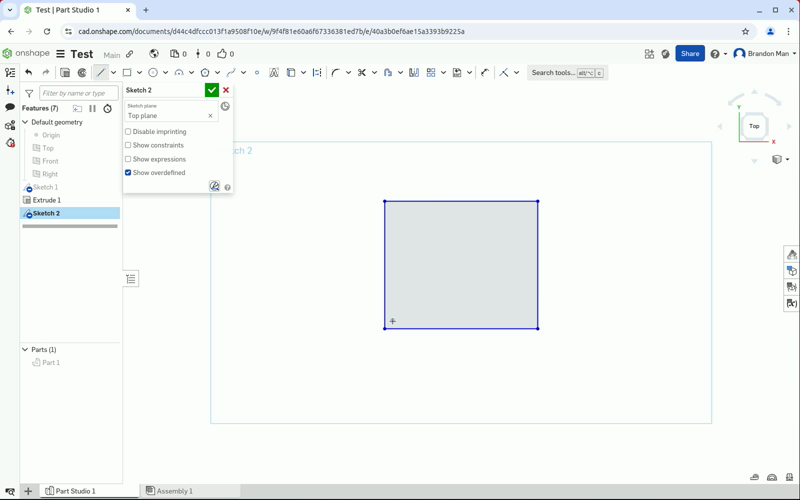
key_down(shift)
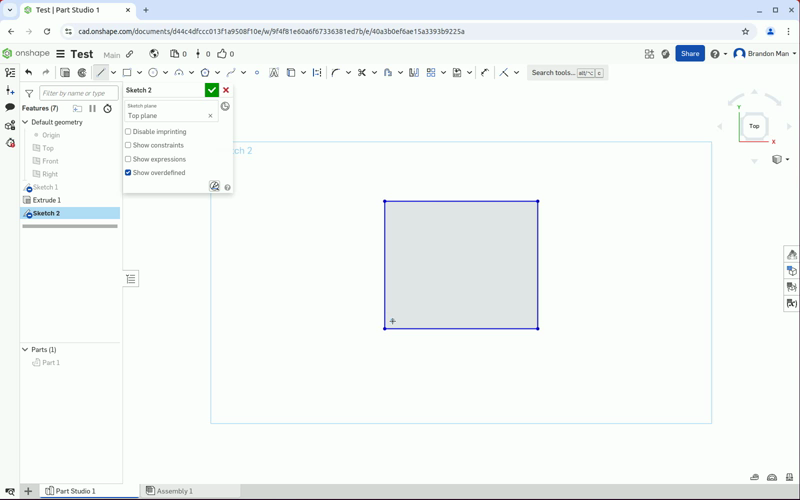
mouse_move(529, 320)
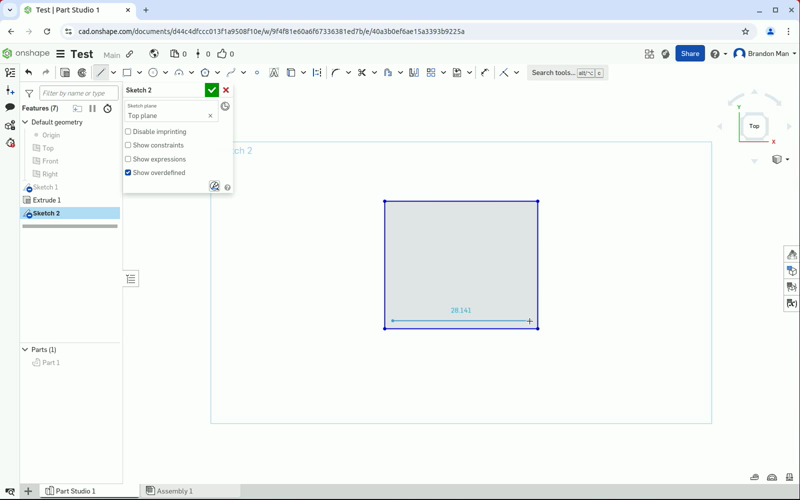
click(529, 320)
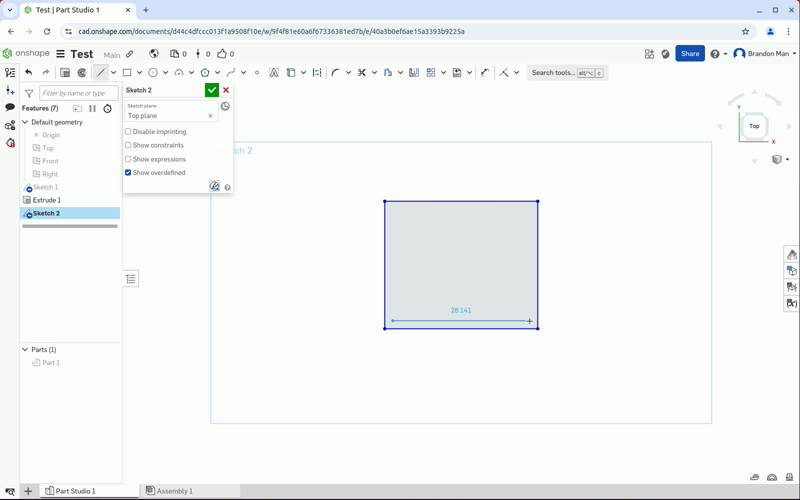
key_up(shift)
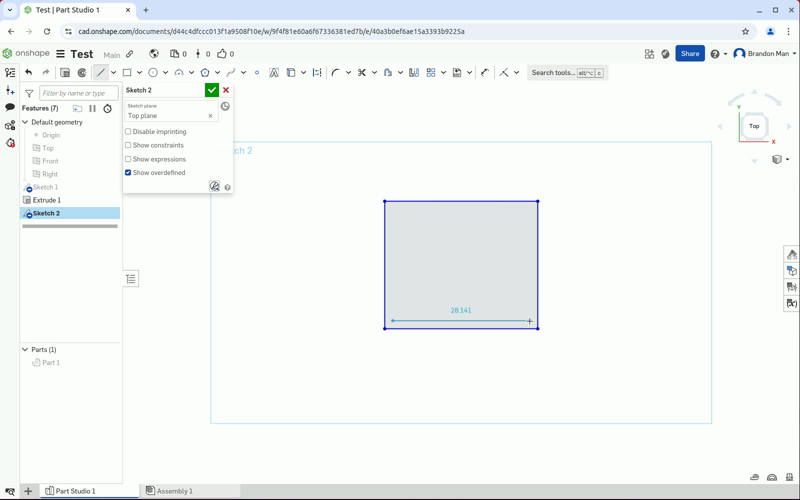
key_down(shift)
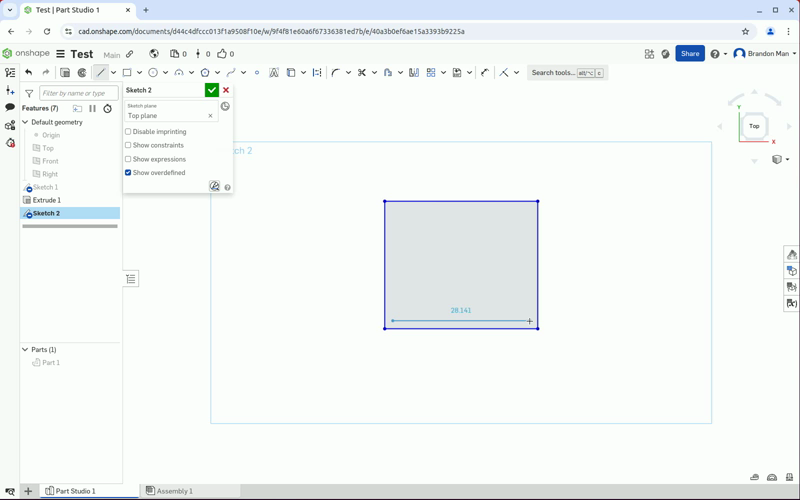
mouse_move(529, 209)
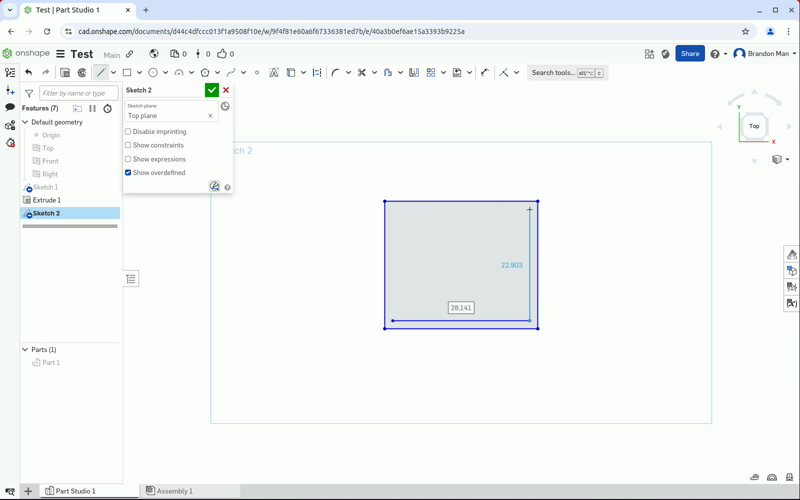
click(529, 209)
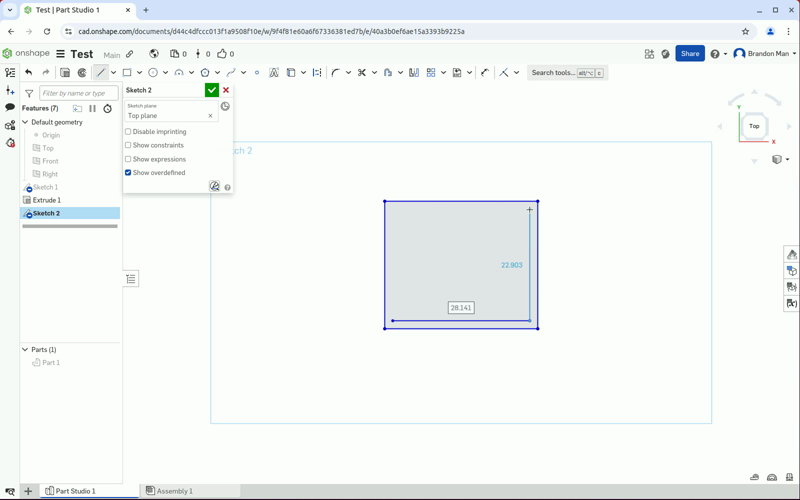
key_up(shift)
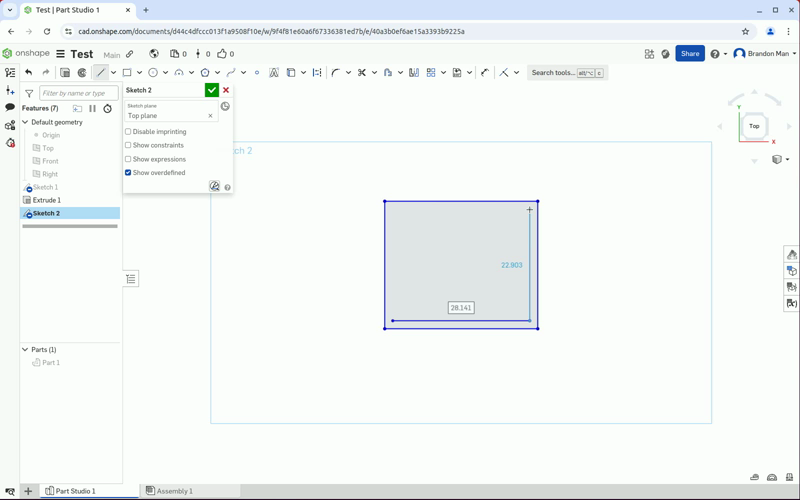
key_down(shift)
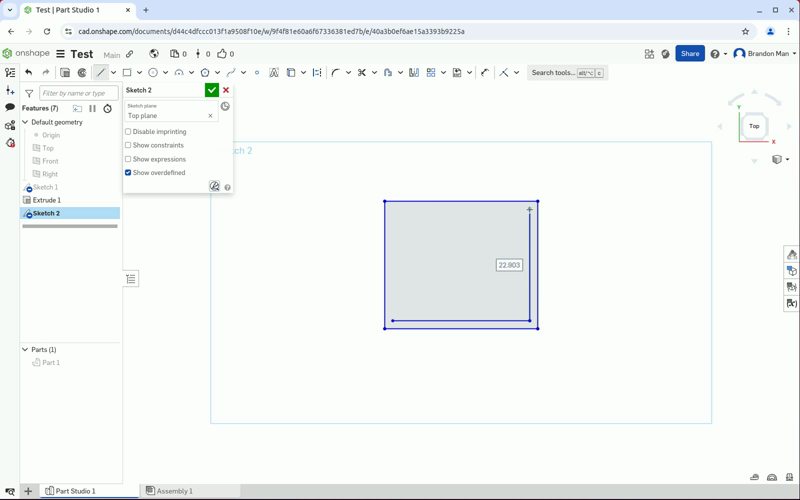
mouse_move(392, 209)
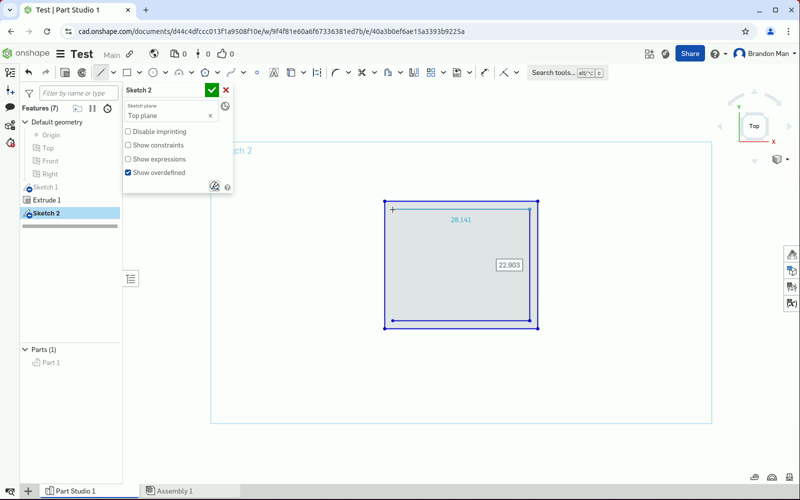
click(392, 209)
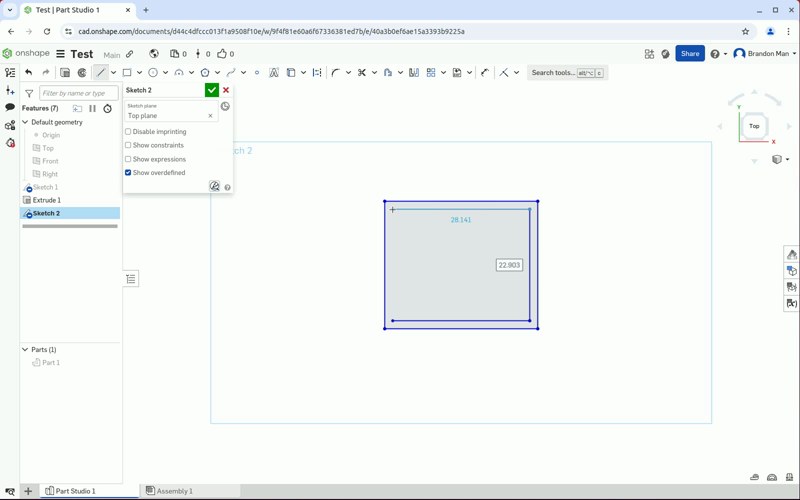
key_up(shift)
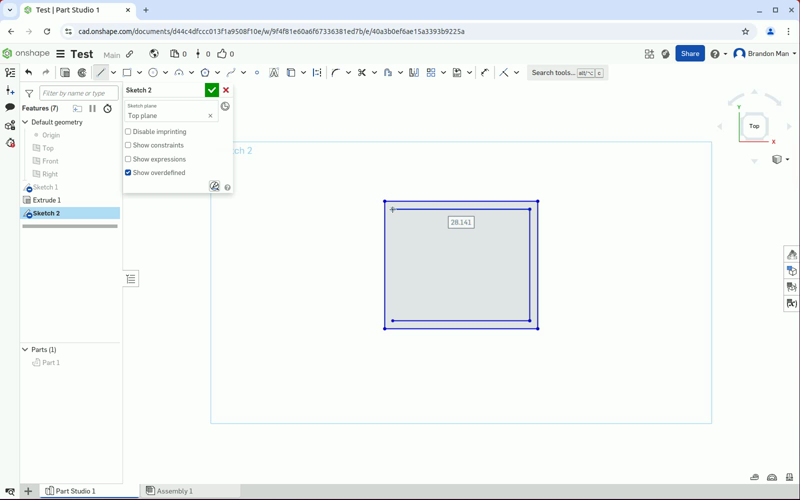
key_down(shift)
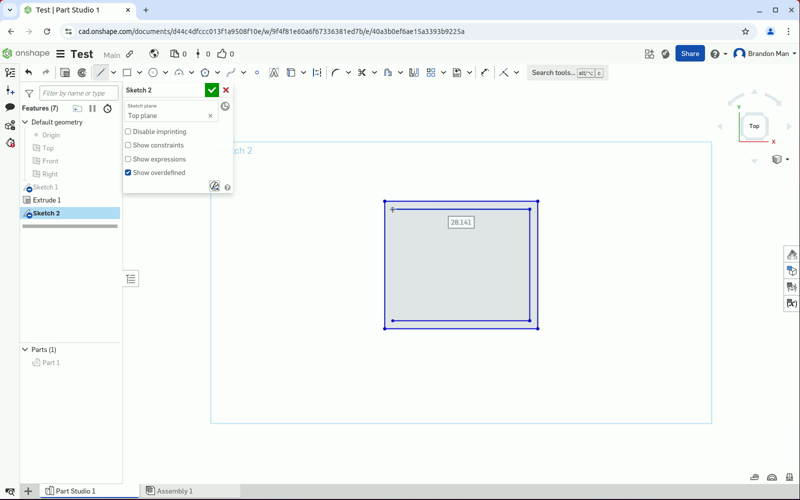
mouse_move(392, 320)
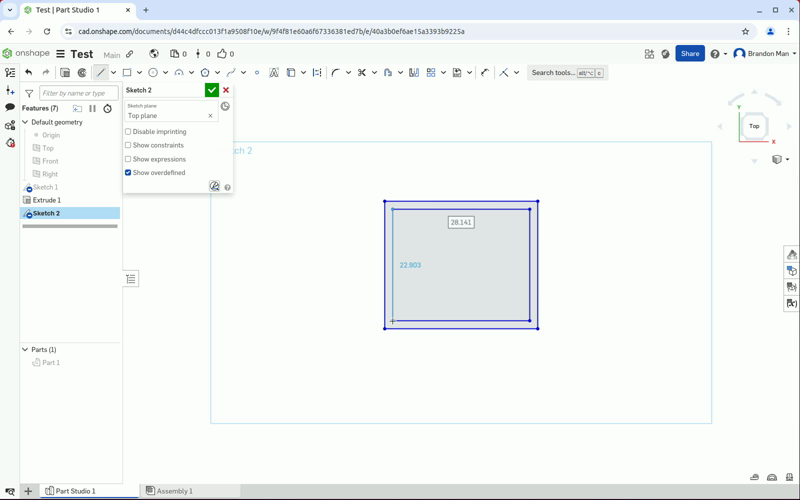
key_up(shift)
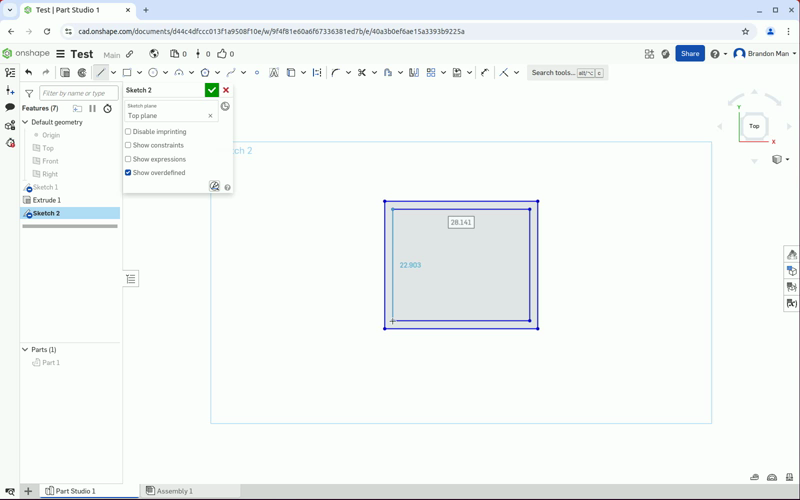
click(392, 320)
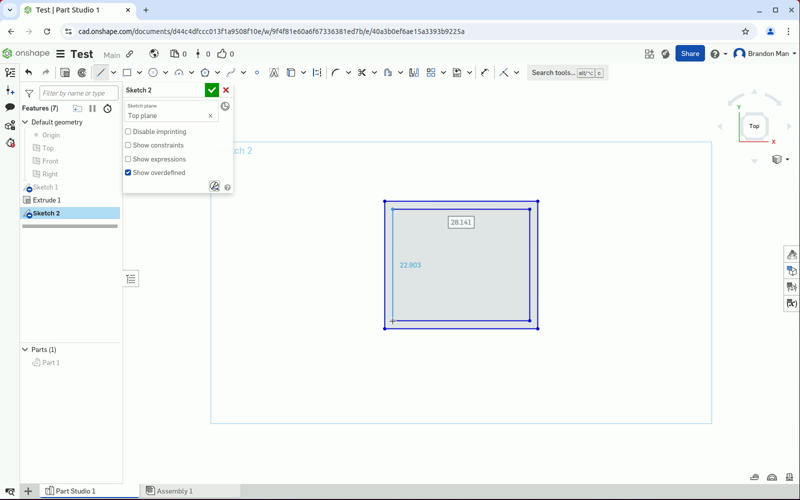
key(esc)
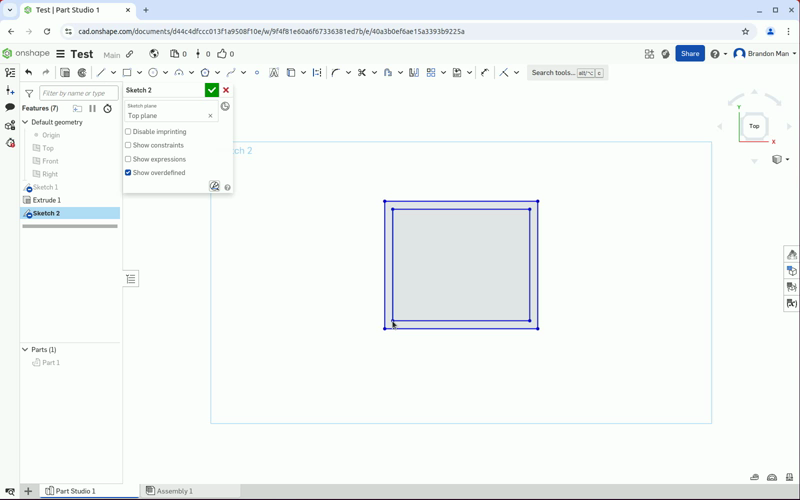
mouse_move(475, 204)
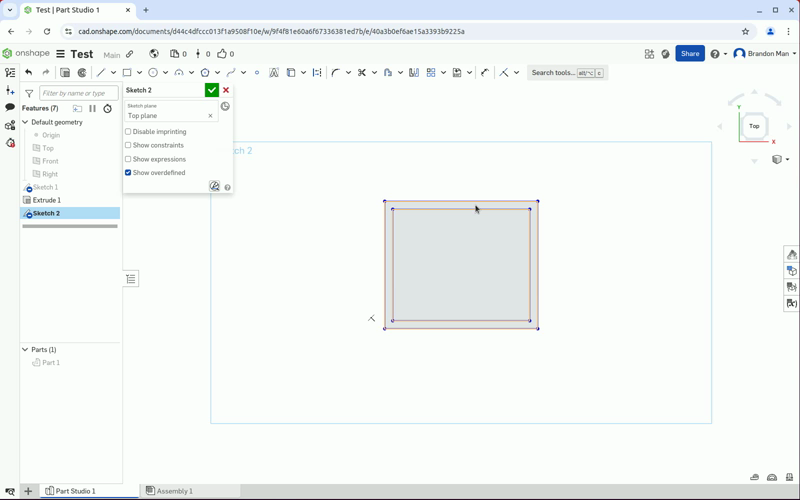
click(475, 204)
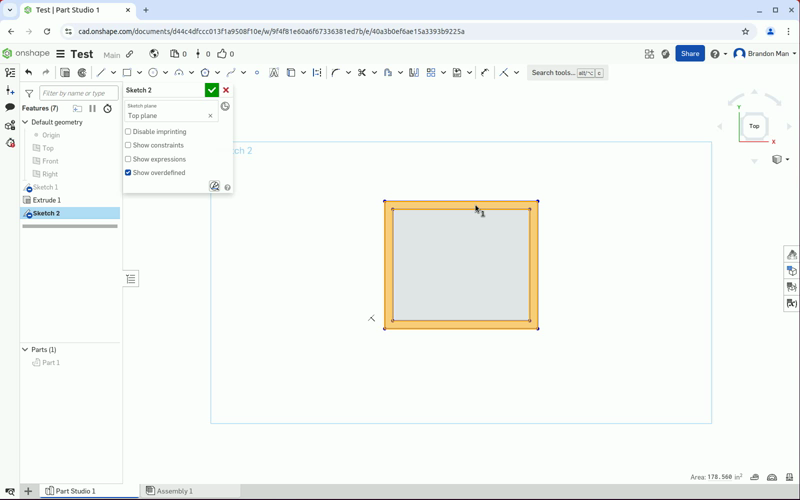
mouse_move(73, 352)
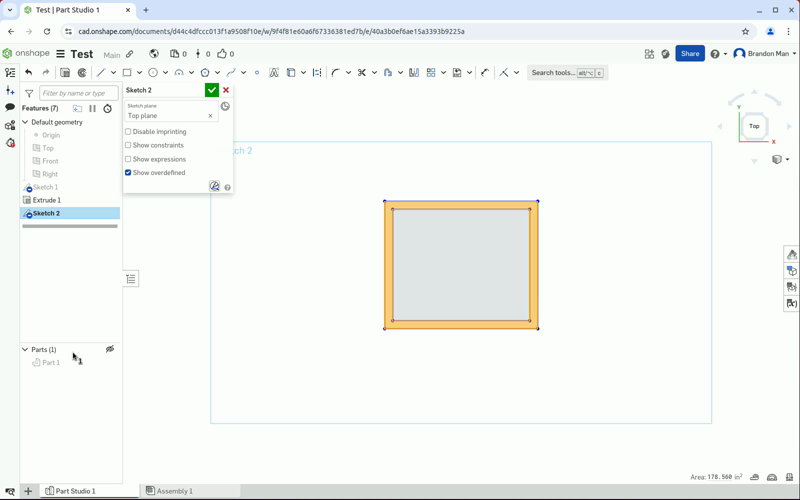
key(shift+y)
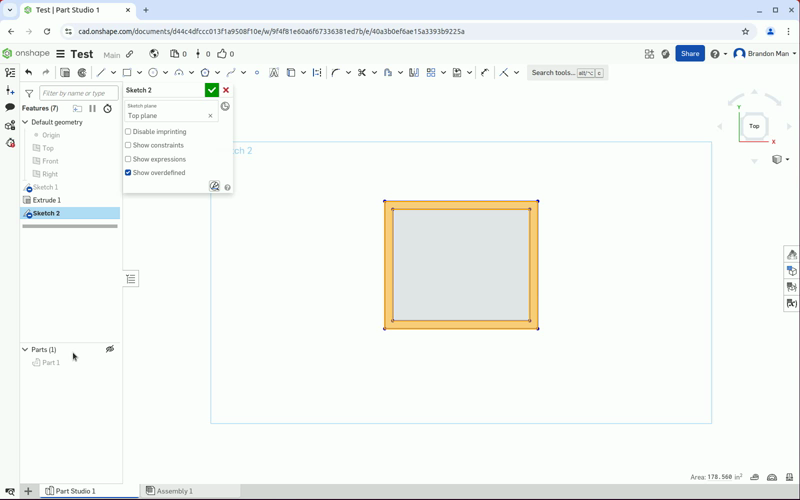
key(shift+e)
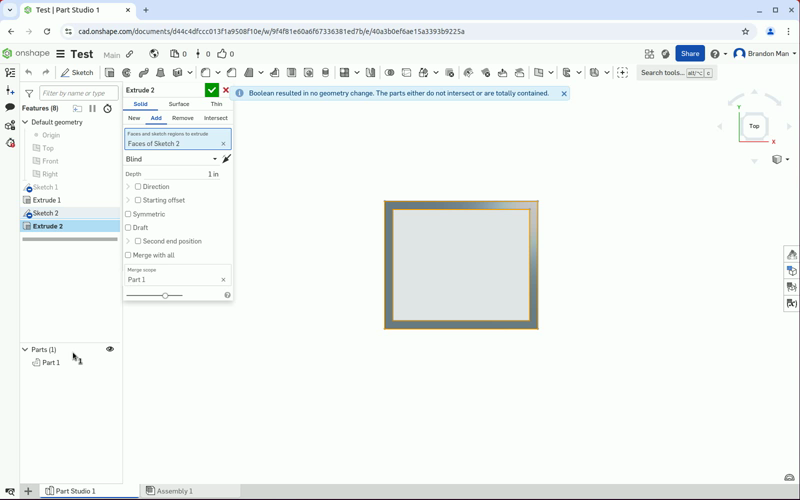
mouse_move(143, 106)
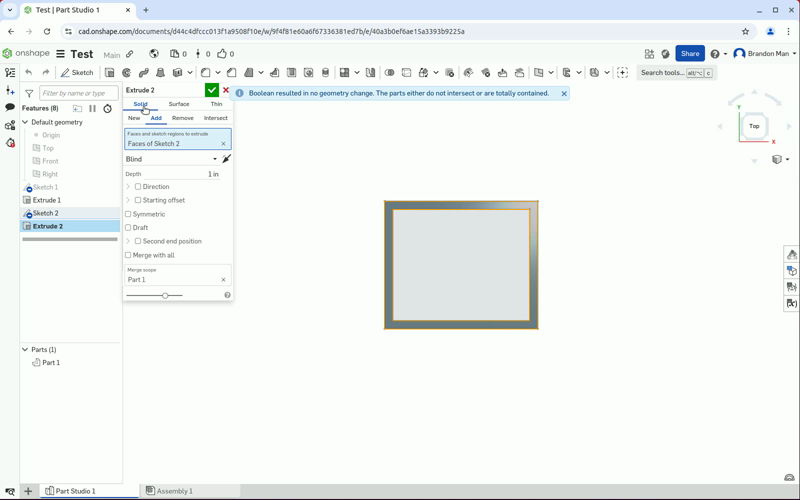
click(143, 106)
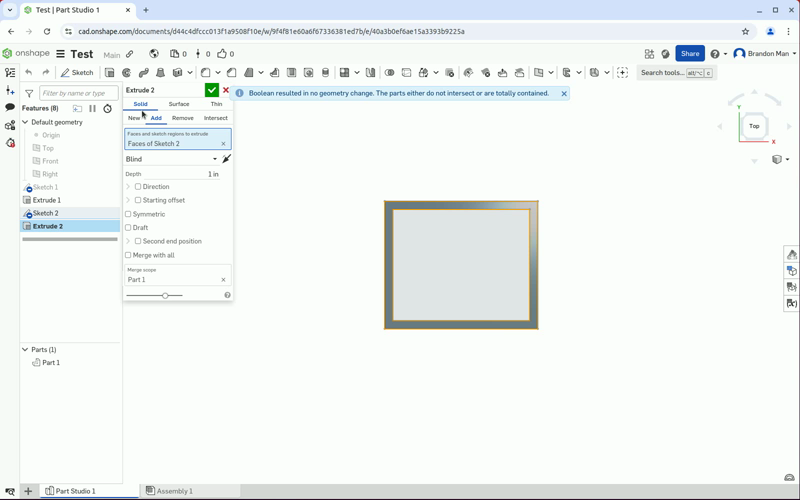
mouse_move(137, 120)
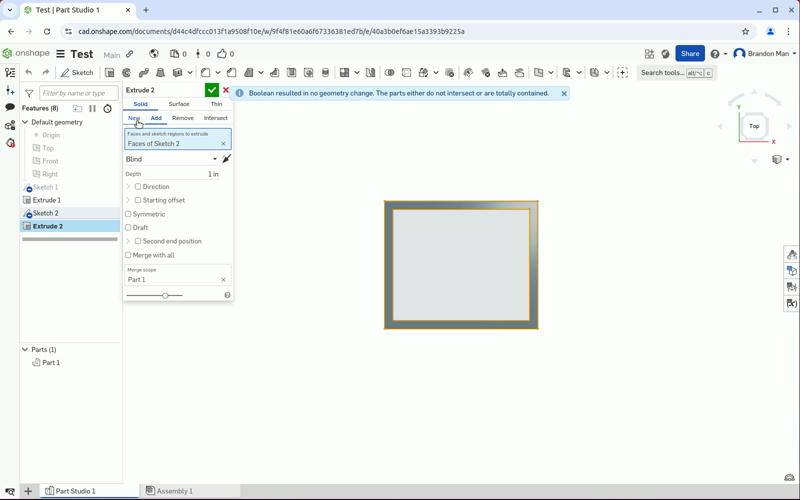
click(137, 120)
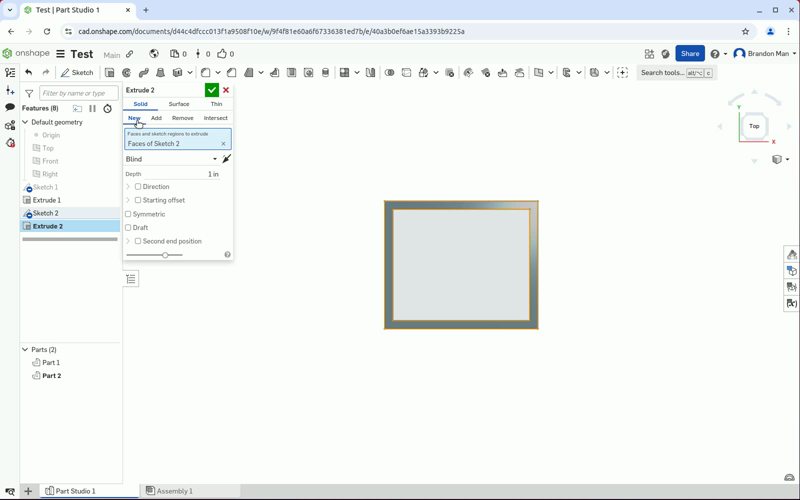
key(tab, 4)
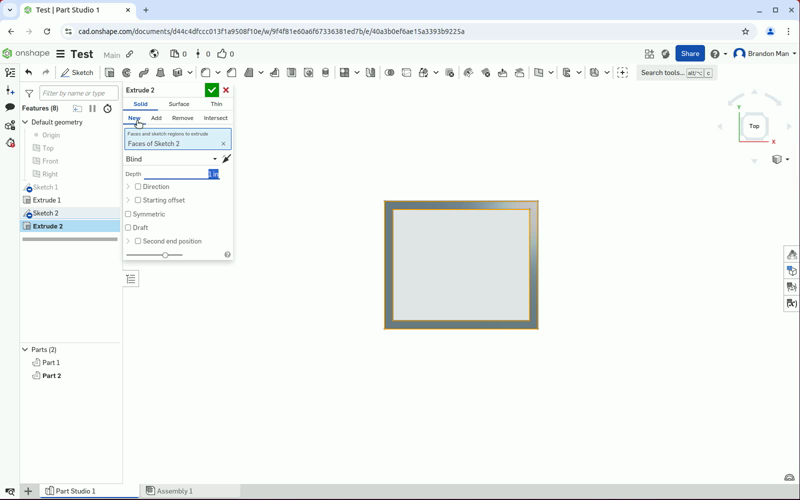
text(23.108)
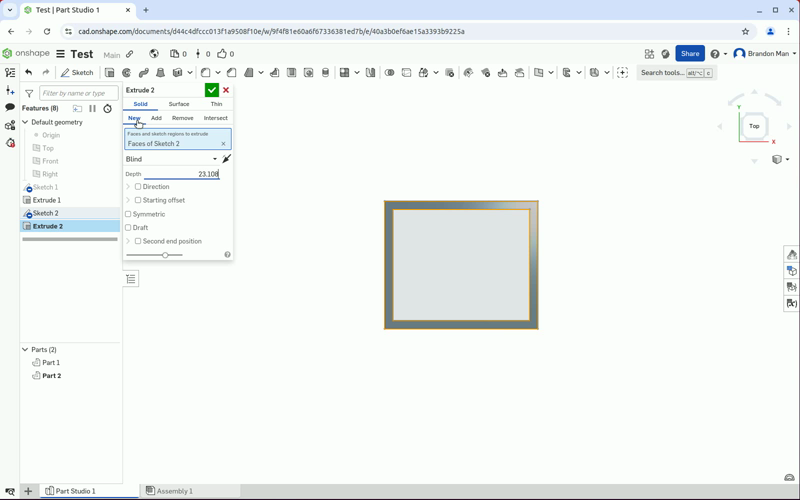
key(enter)
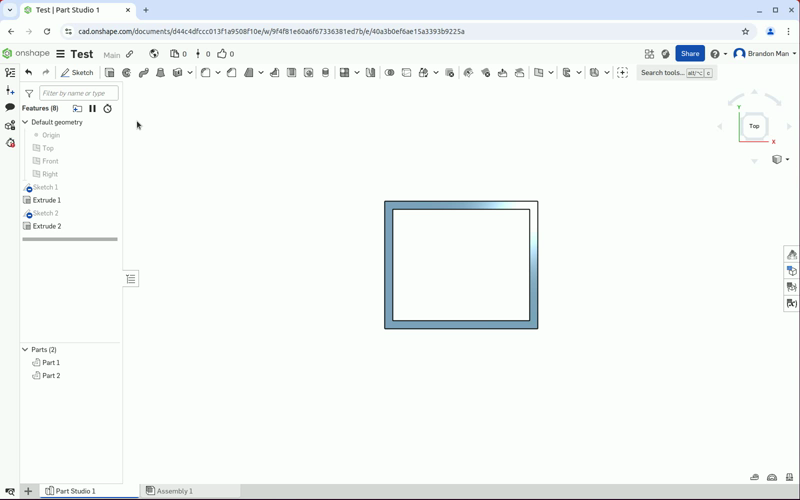
key(shift+h)
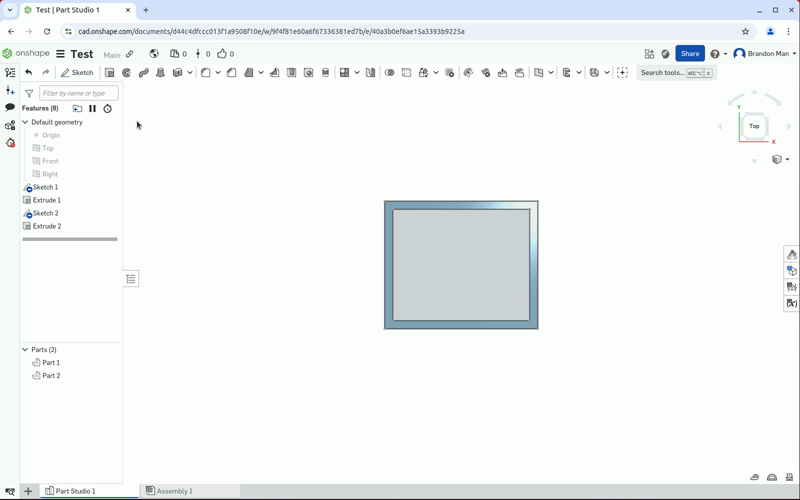
key(shift+h)
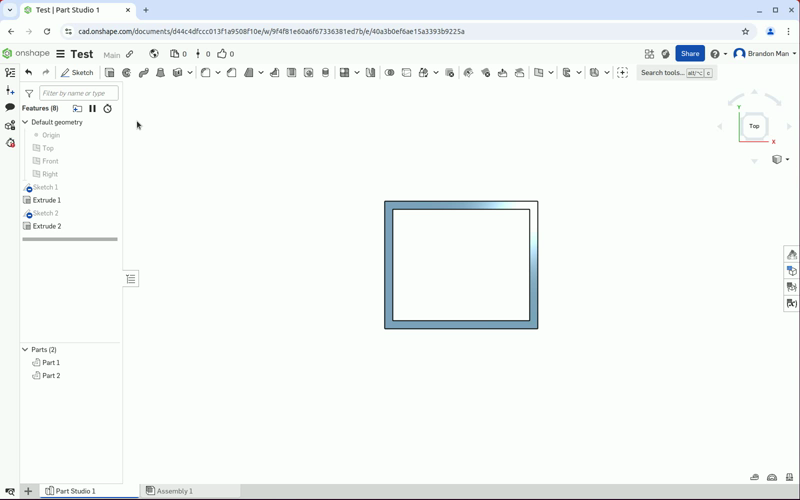
mouse_move(73, 189)
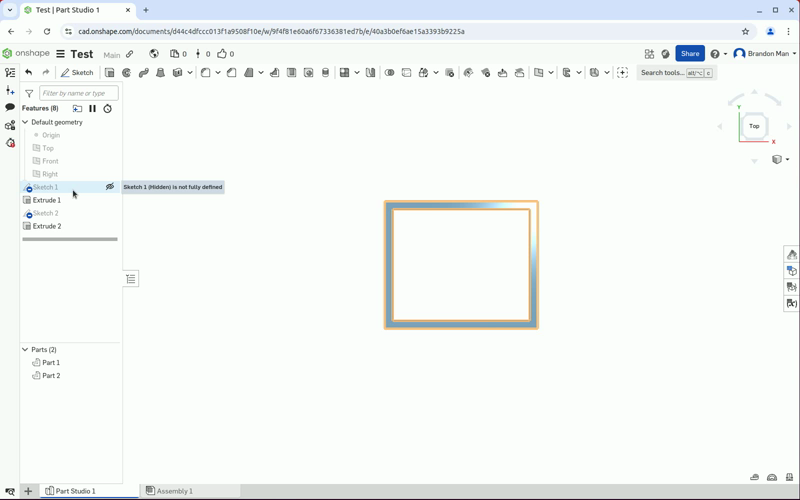
click(73, 189)
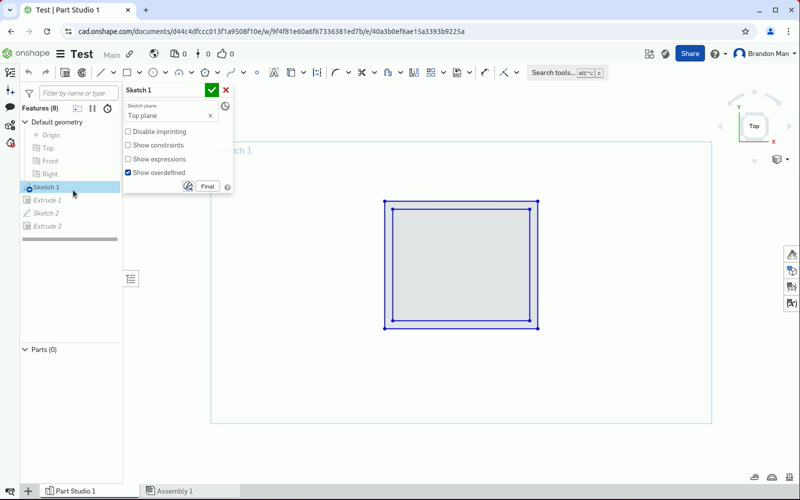
mouse_move(229, 92)
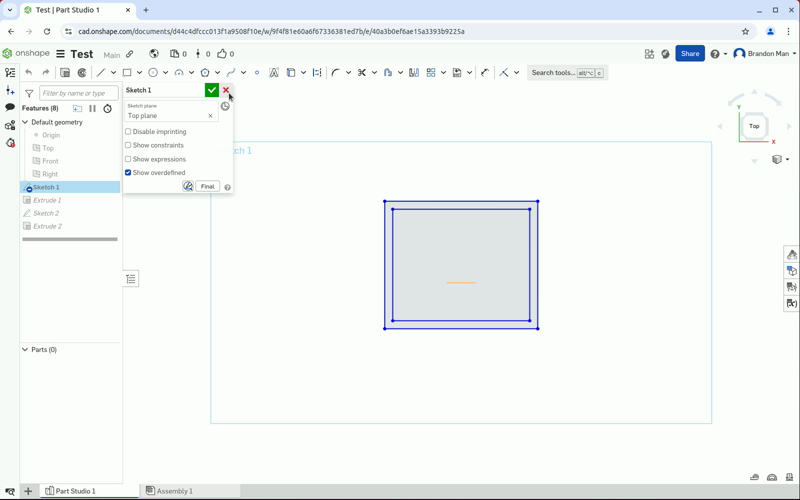
click(229, 92)
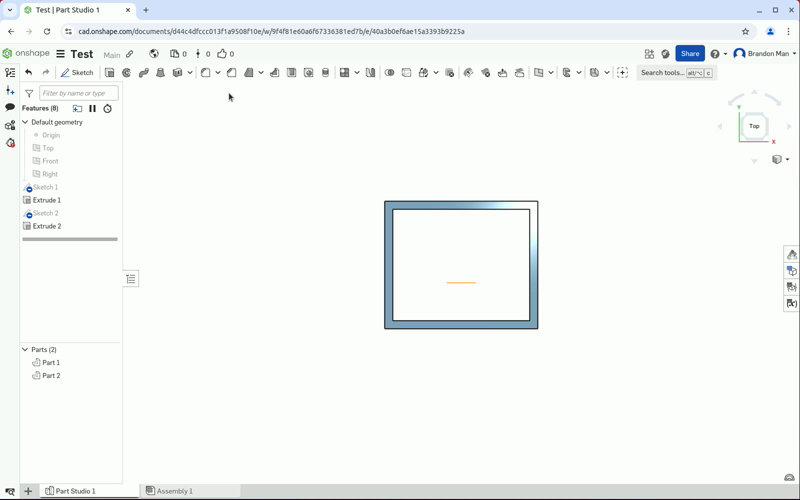
mouse_move(73, 352)
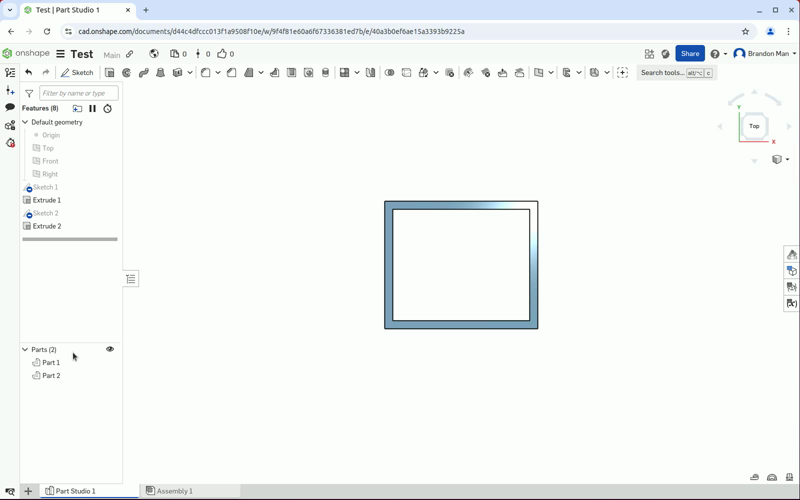
key(y)
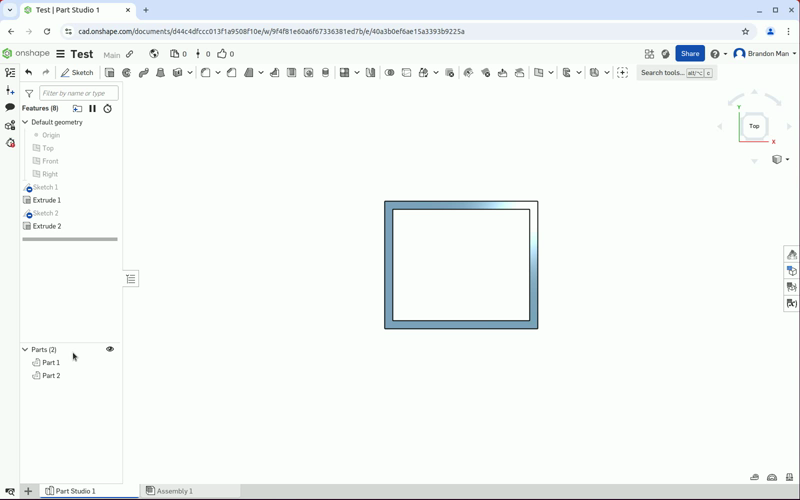
key(shift+p)
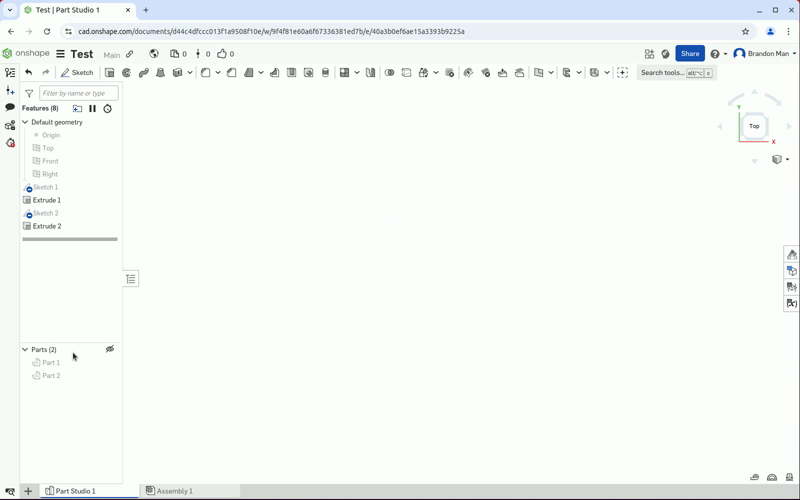
key(space)
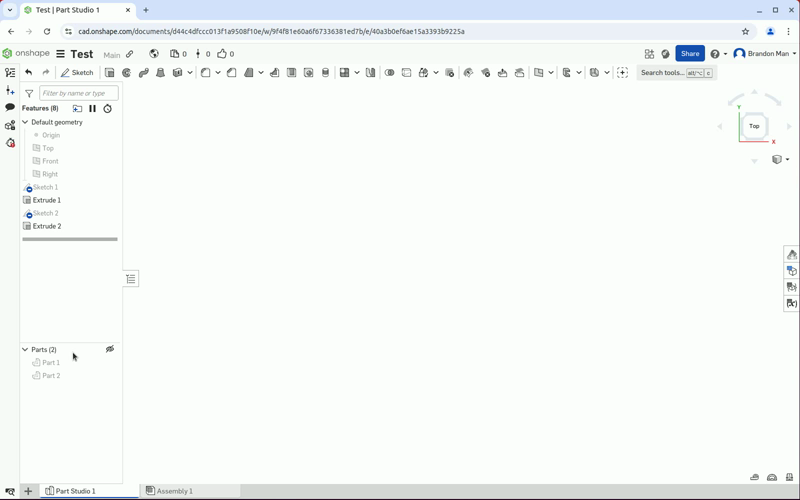
key_down(shift)
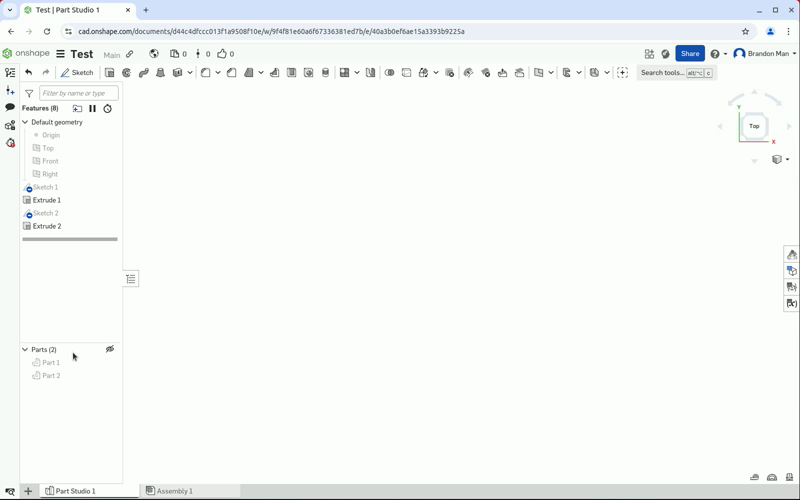
key(up)
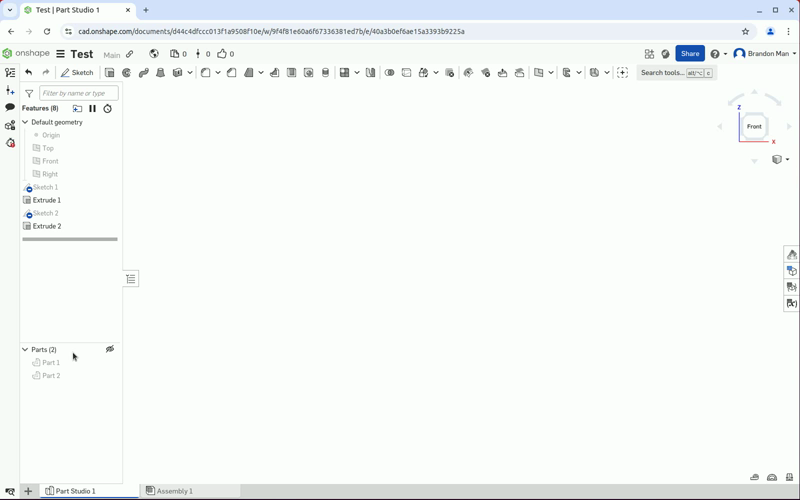
key_up(shift)
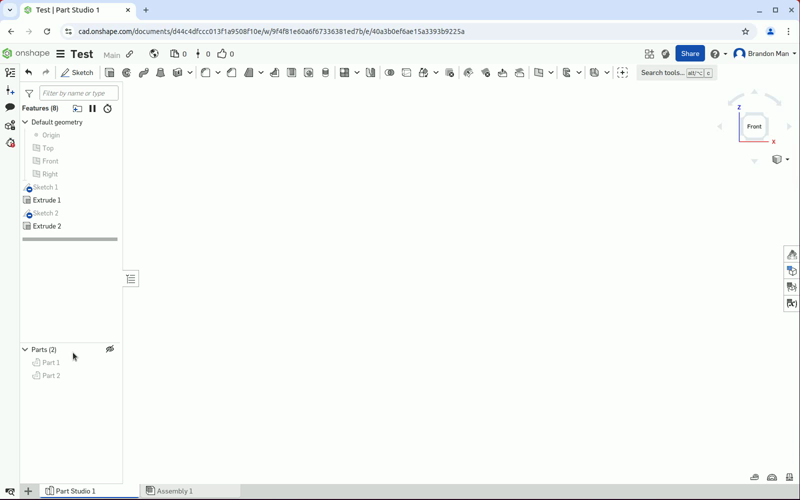
mouse_move(73, 352)
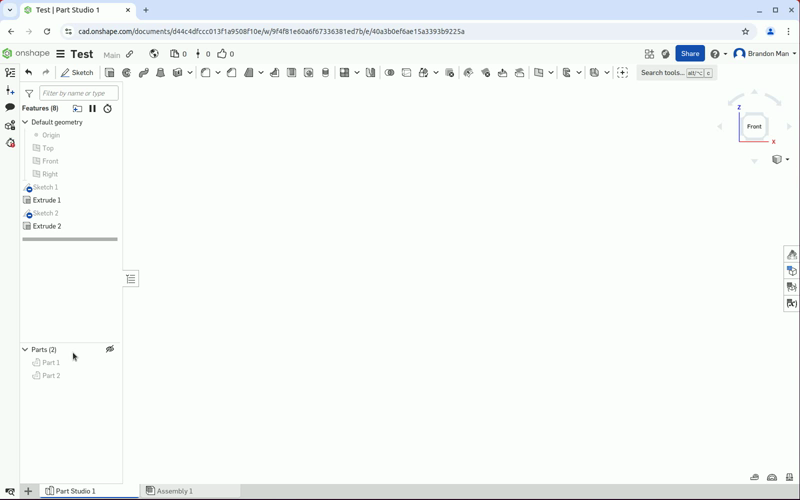
key(shift+y)
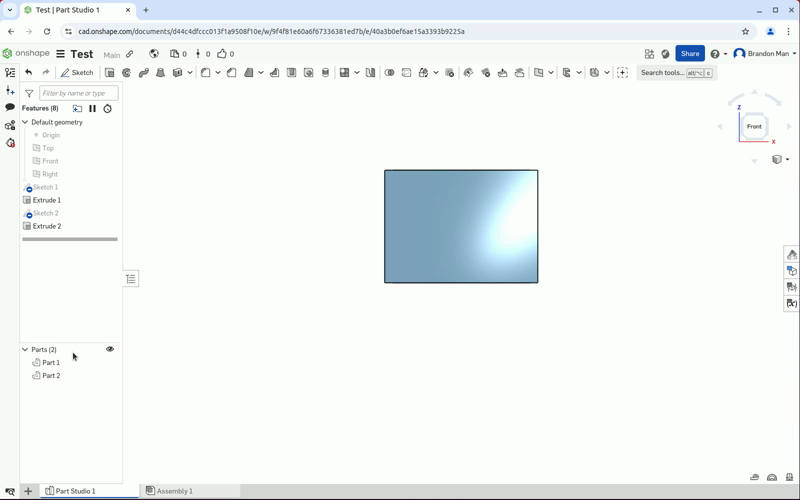
mouse_move(541, 75)
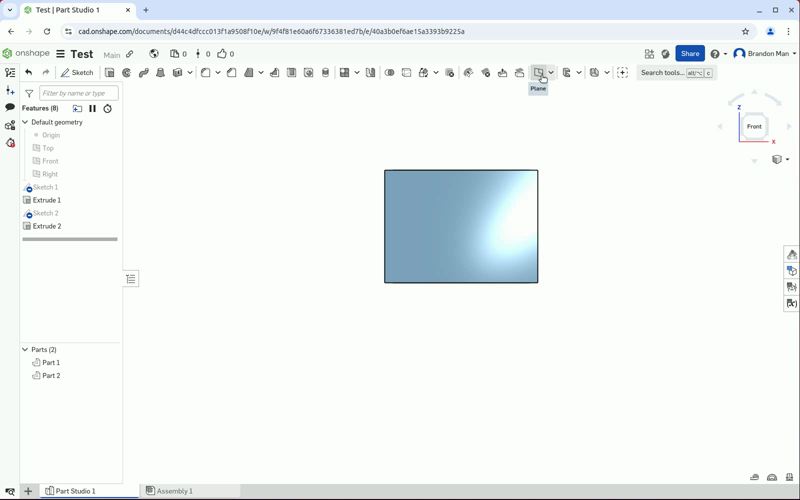
click(541, 75)
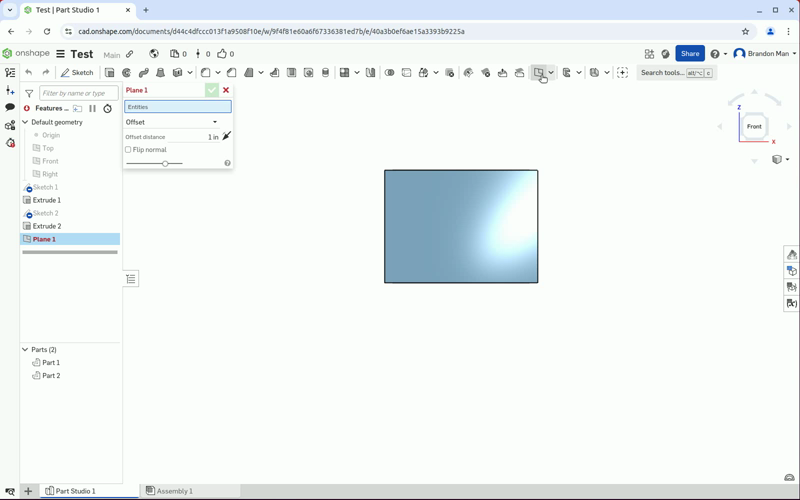
mouse_move(73, 163)
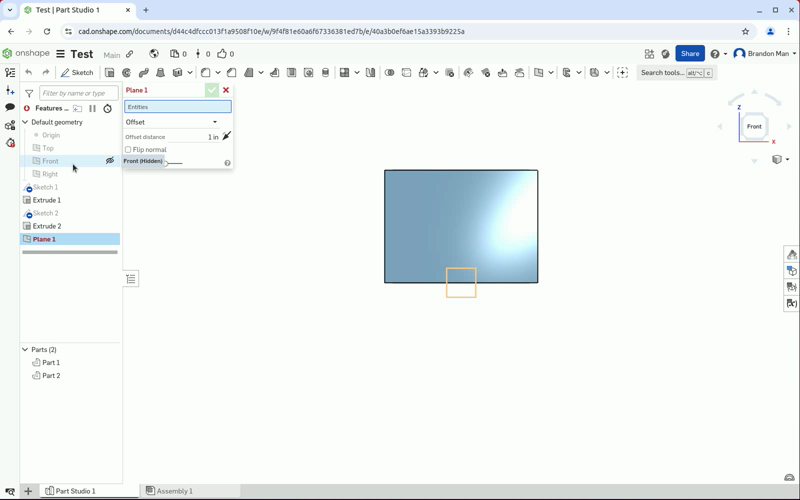
click(73, 163)
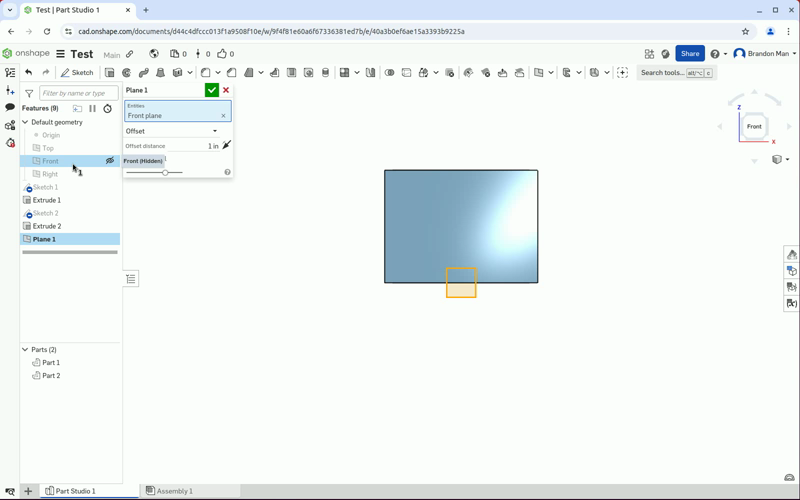
key(tab, 2)
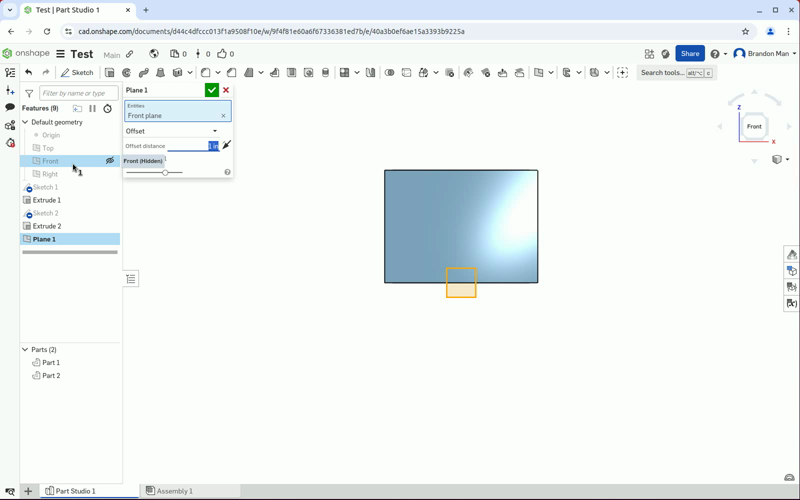
text(9.397)
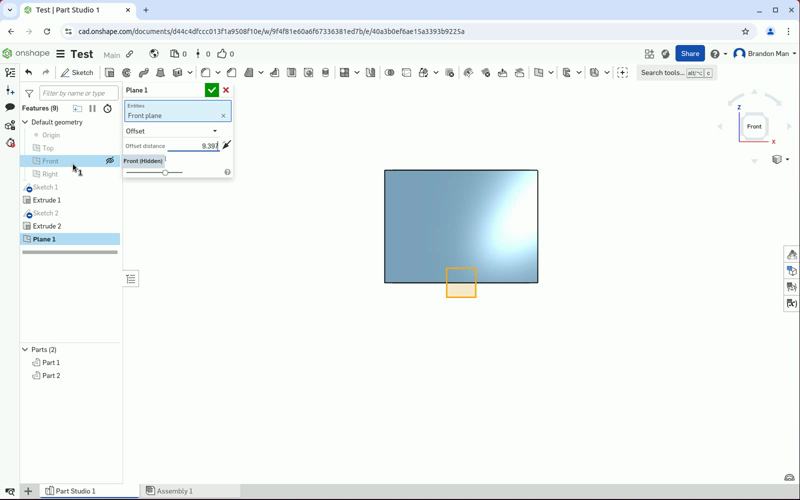
key(enter, 2)
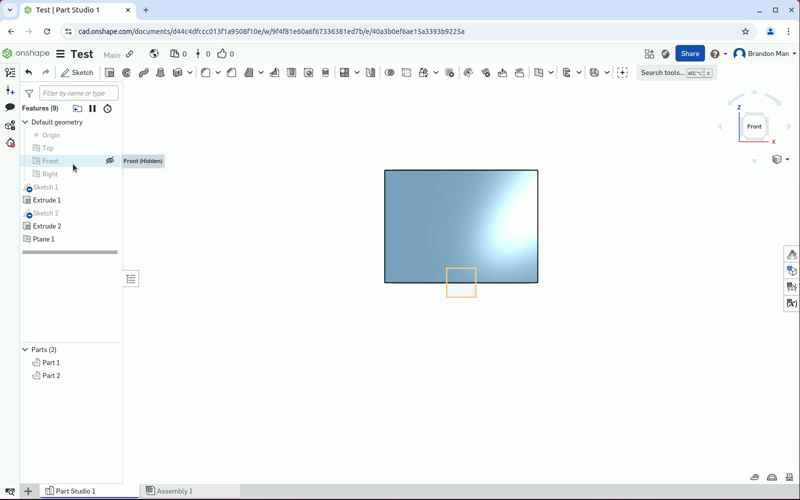
key(shift+s)
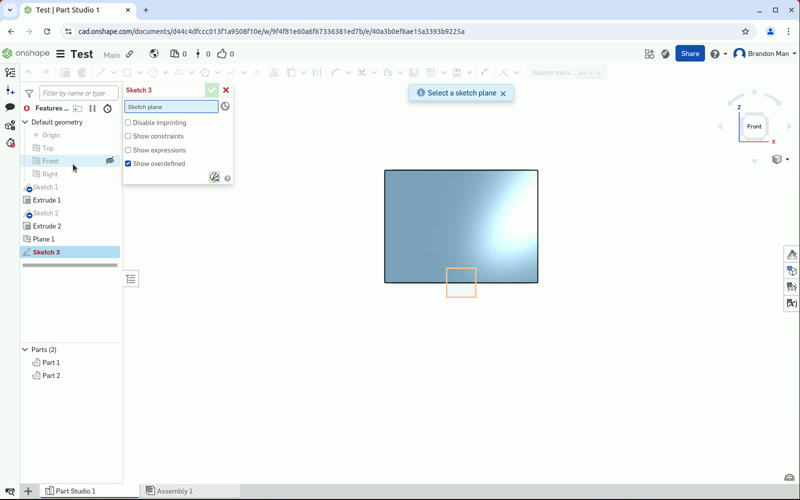
mouse_move(73, 241)
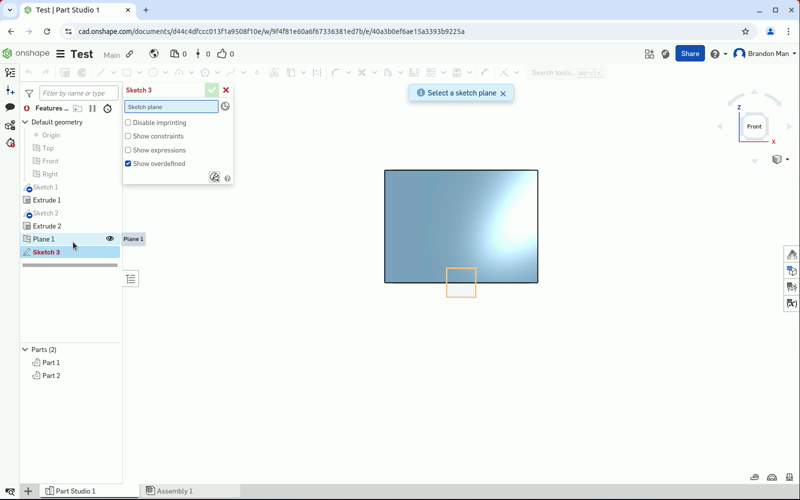
click(73, 241)
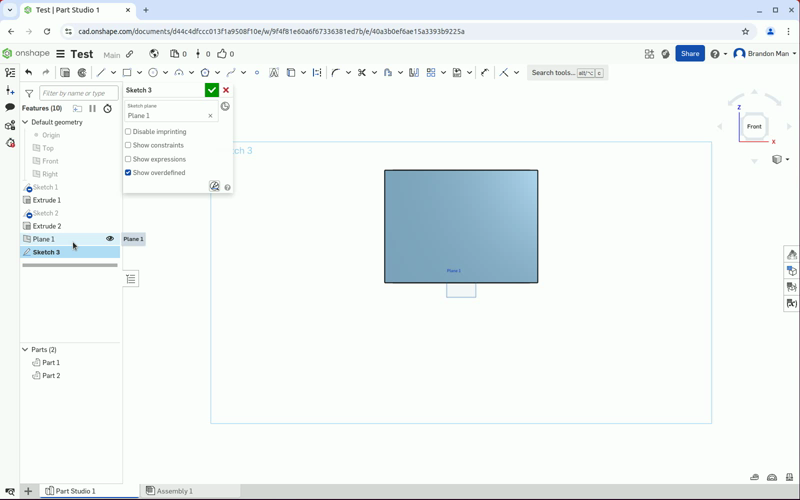
mouse_move(73, 352)
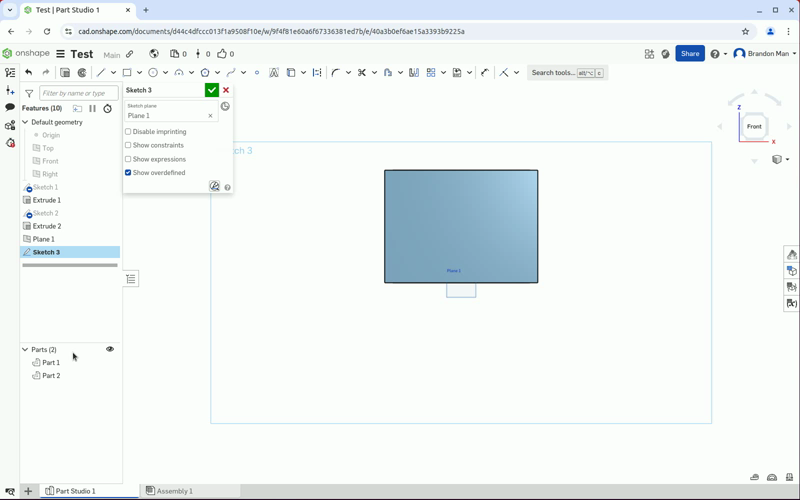
key(y)
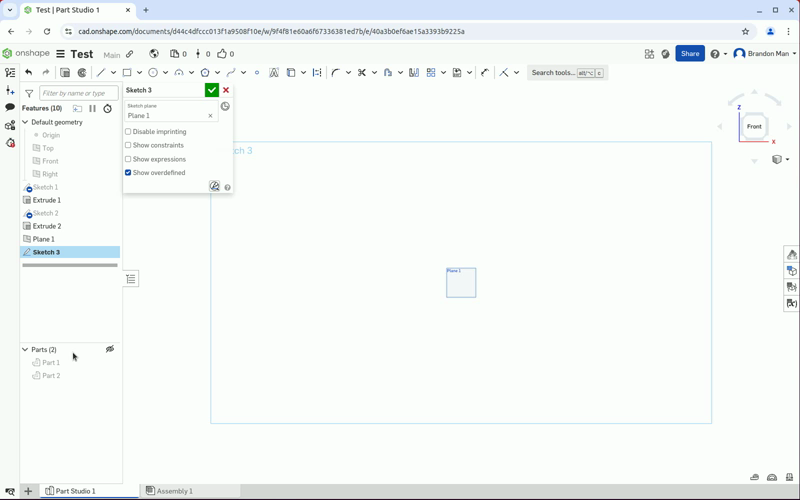
key(l)
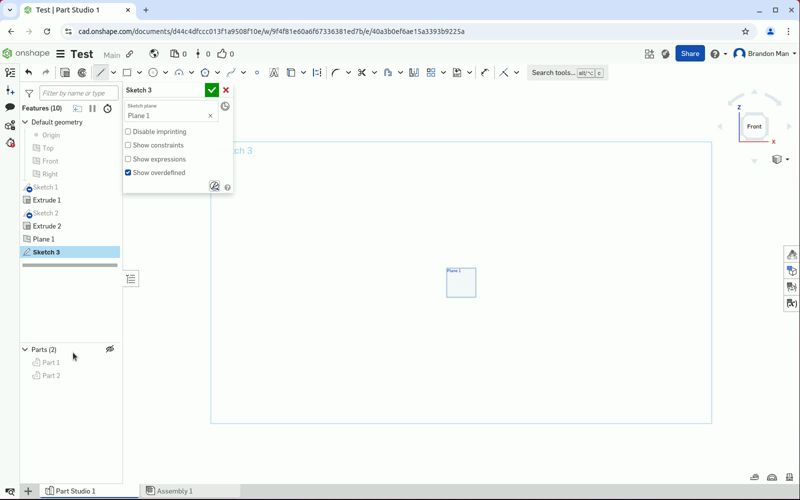
key_down(shift)
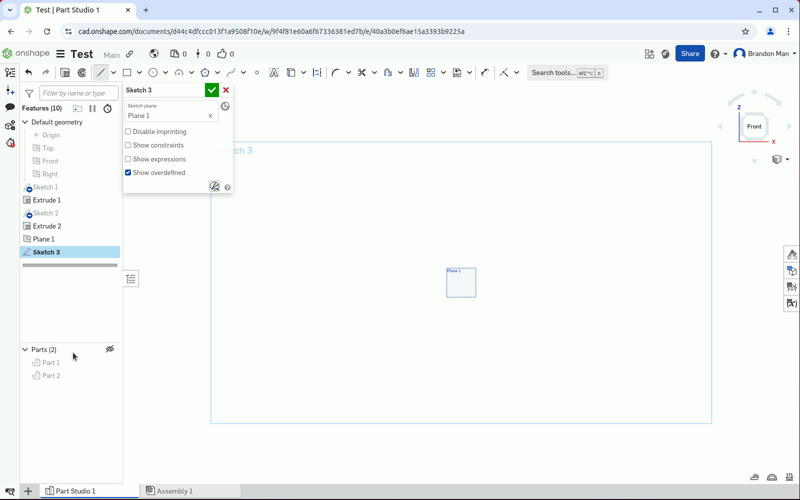
mouse_move(410, 231)
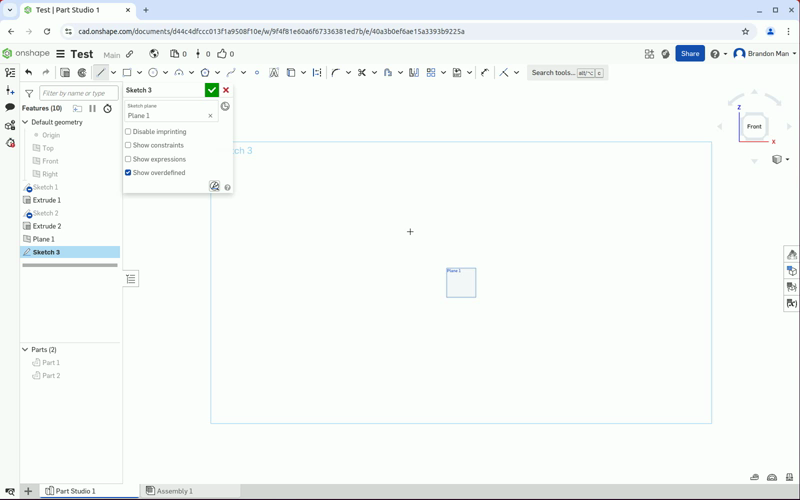
click(410, 231)
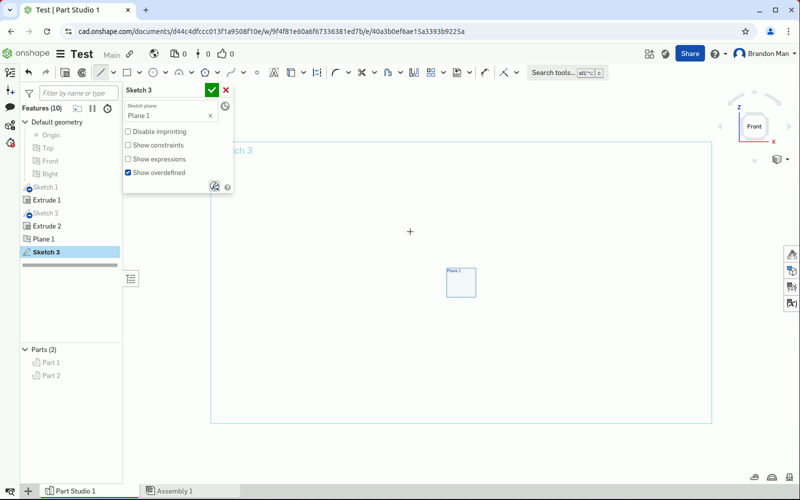
key_up(shift)
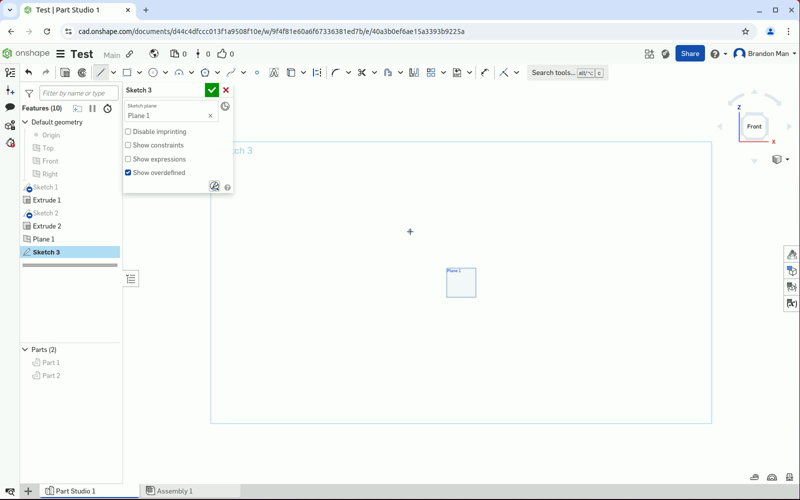
key_down(shift)
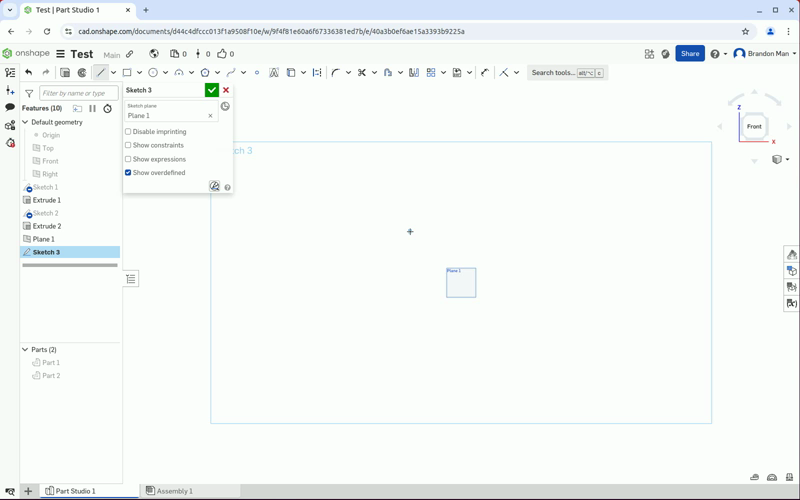
mouse_move(512, 231)
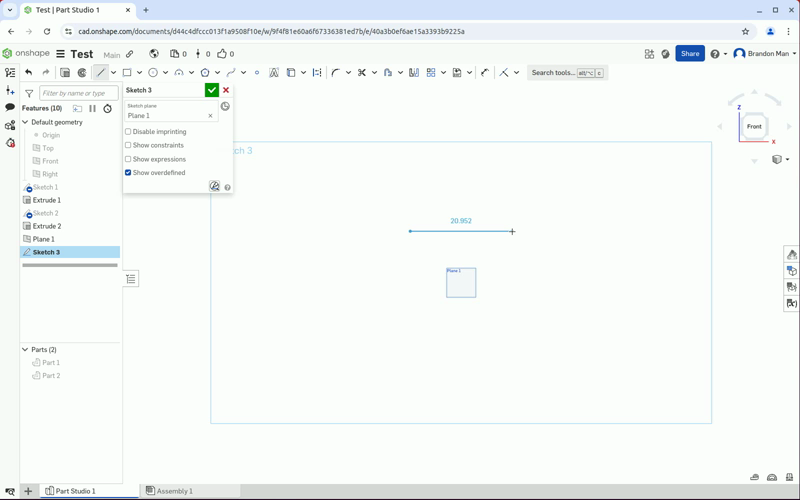
click(512, 231)
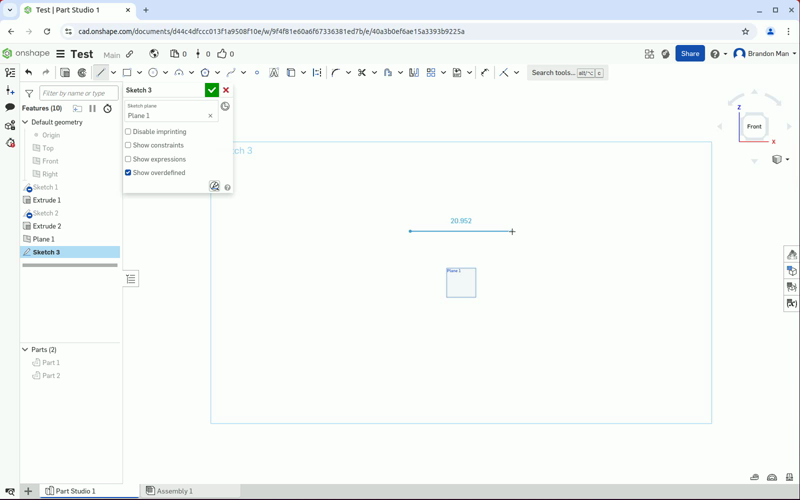
key_up(shift)
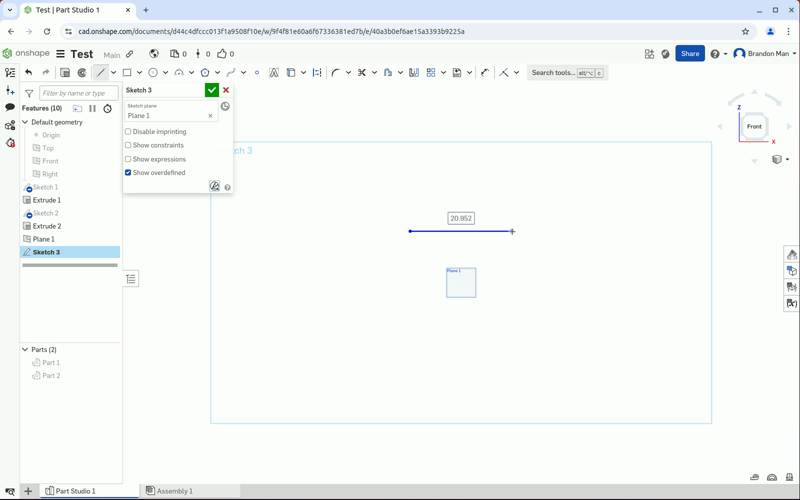
key_down(shift)
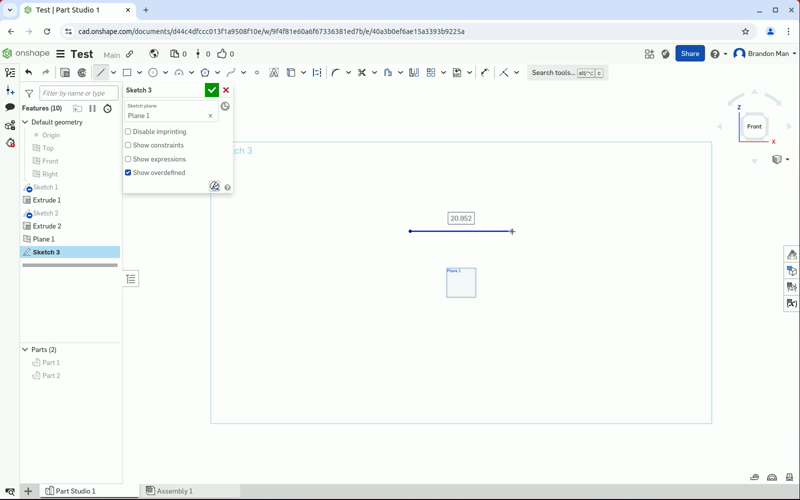
mouse_move(542, 231)
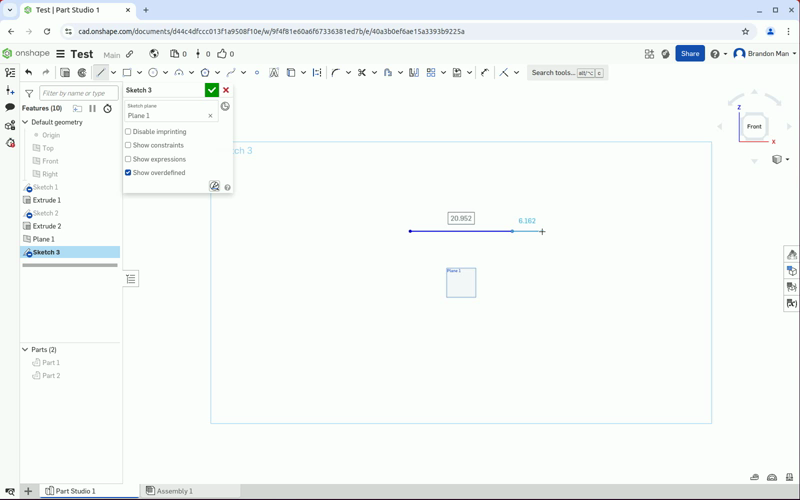
mouse_move(512, 190)
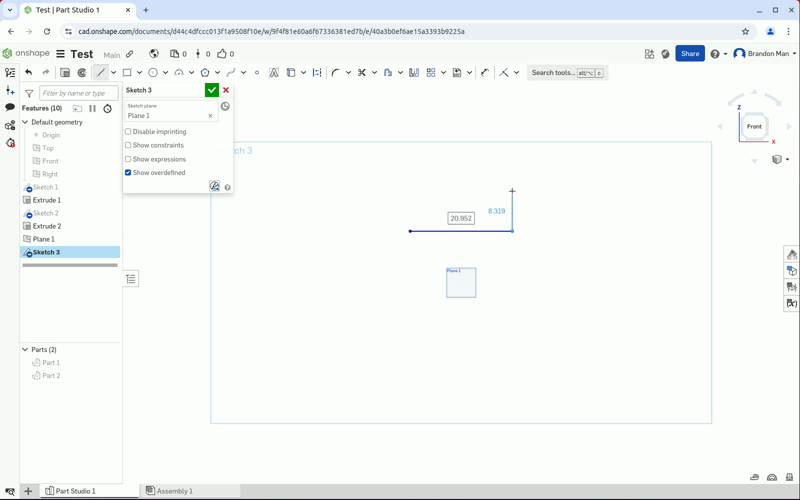
click(512, 190)
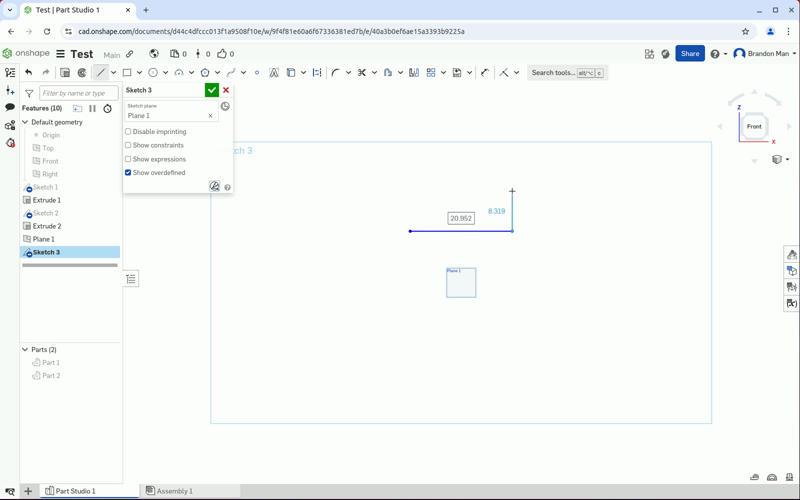
key_up(shift)
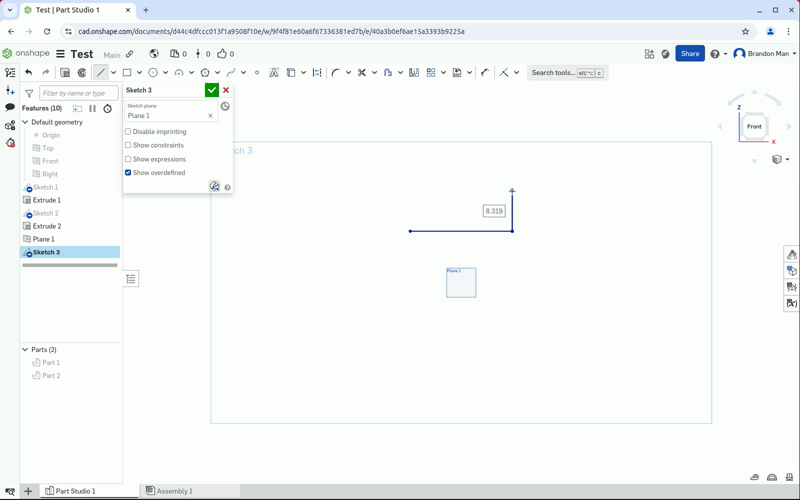
key_down(shift)
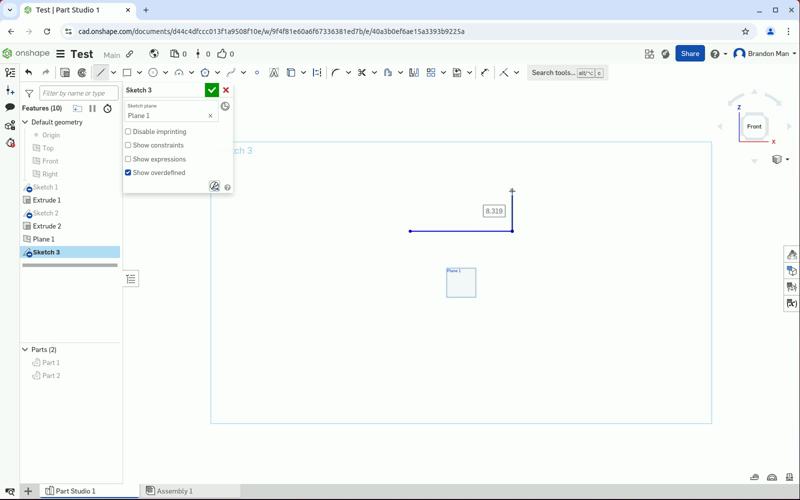
mouse_move(410, 190)
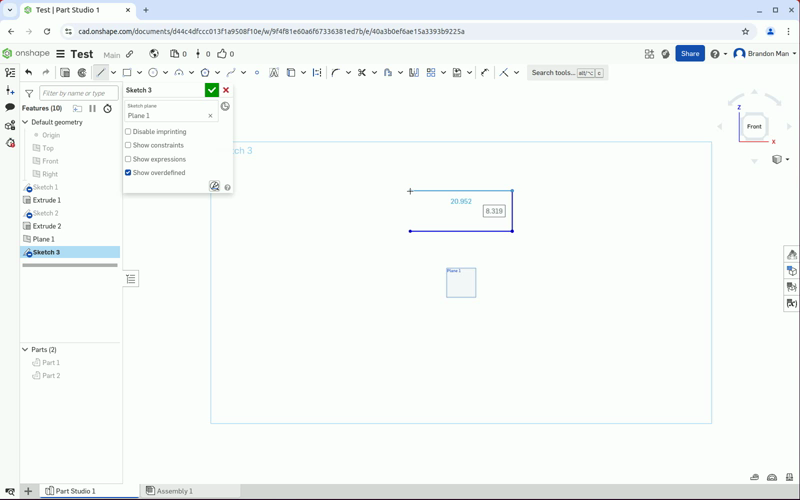
click(410, 190)
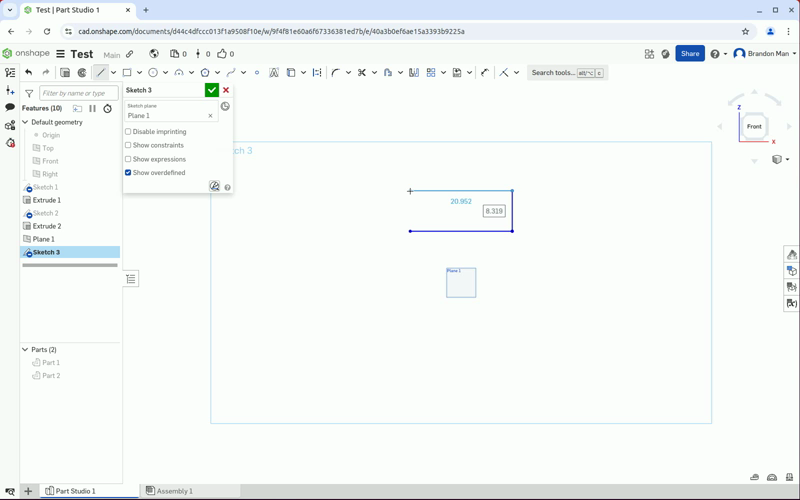
key_up(shift)
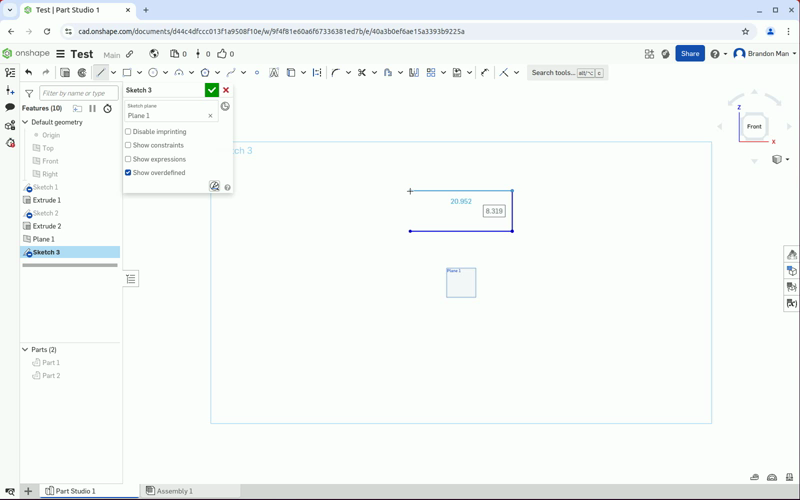
mouse_move(440, 190)
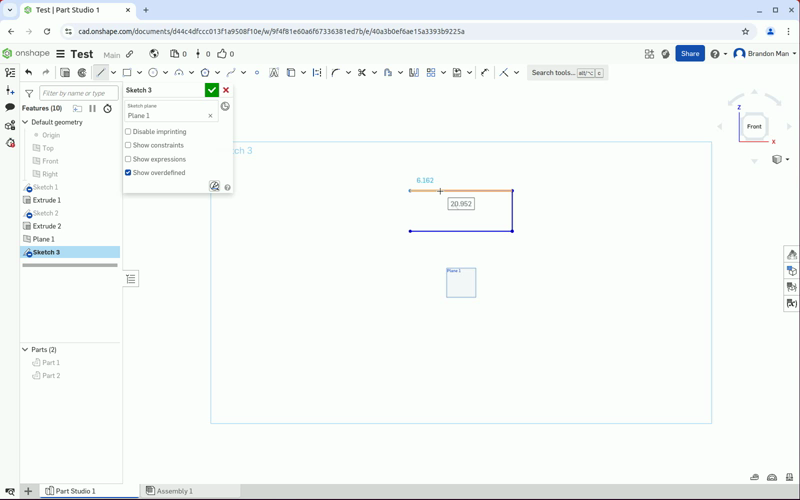
key_down(shift)
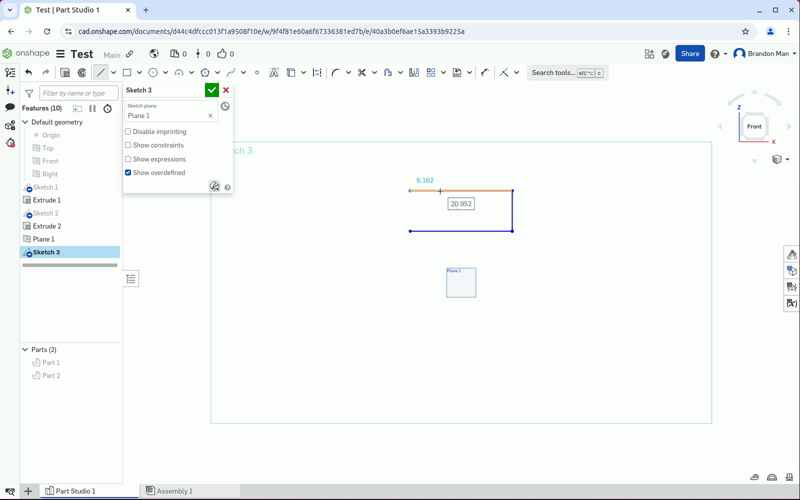
mouse_move(410, 231)
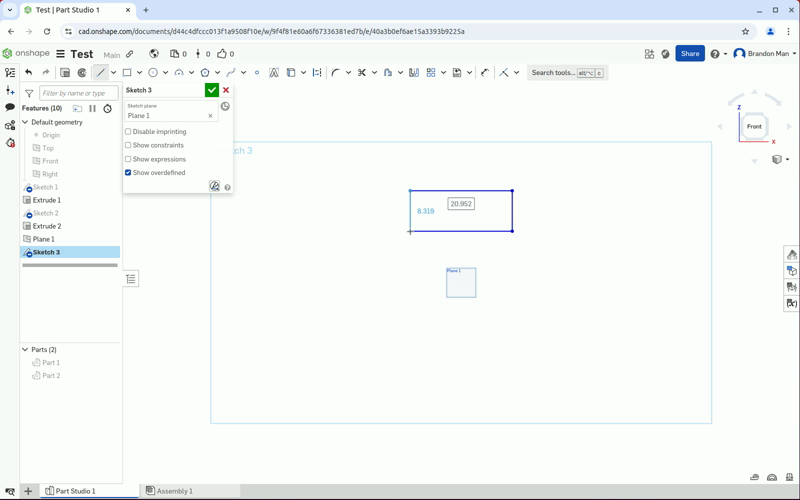
key_up(shift)
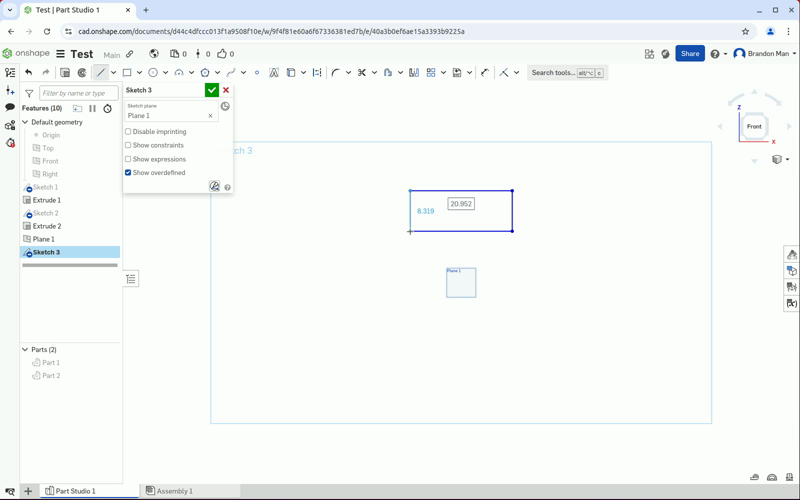
click(410, 231)
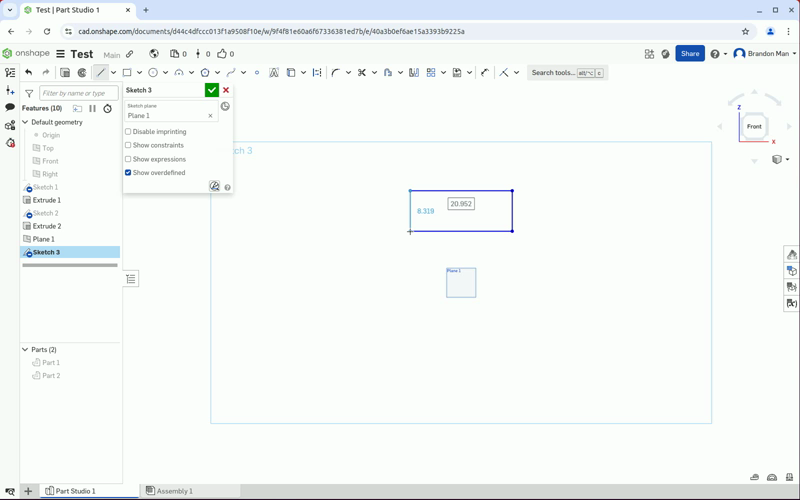
key(esc)
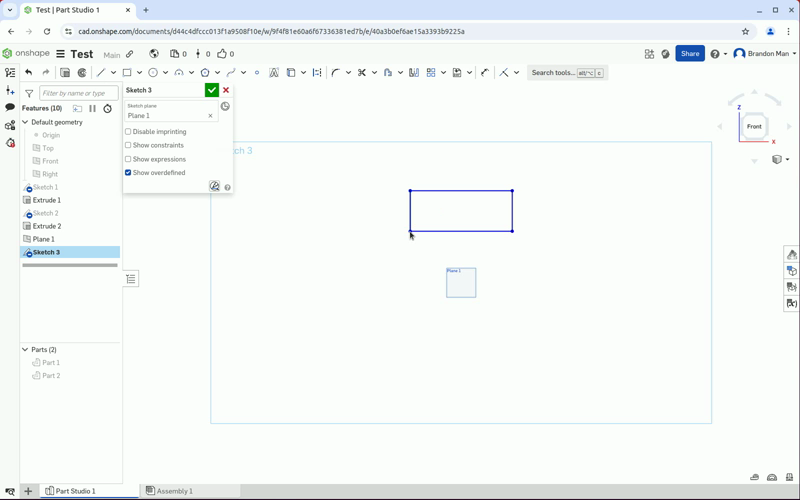
mouse_move(452, 224)
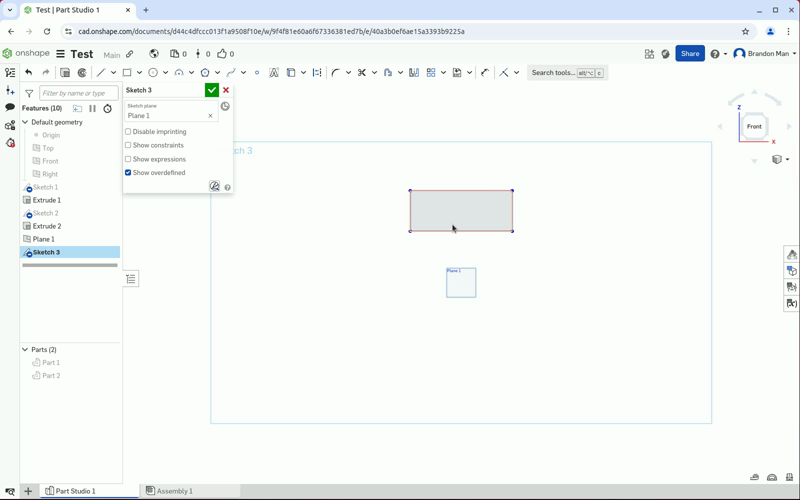
click(452, 224)
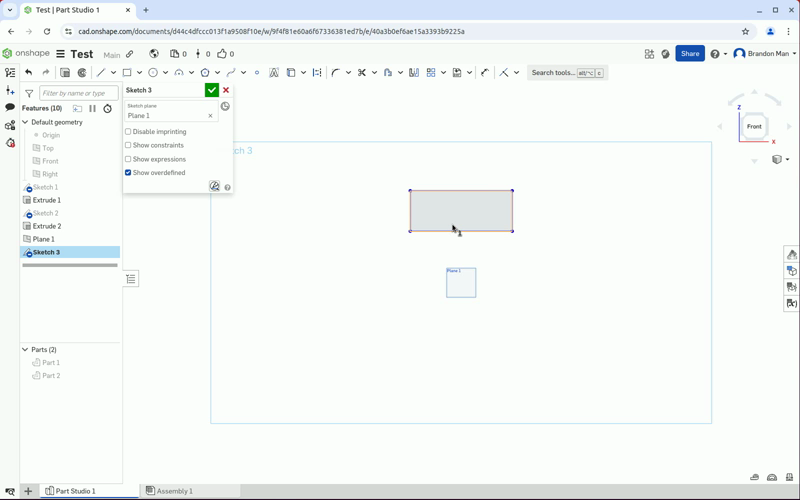
mouse_move(73, 352)
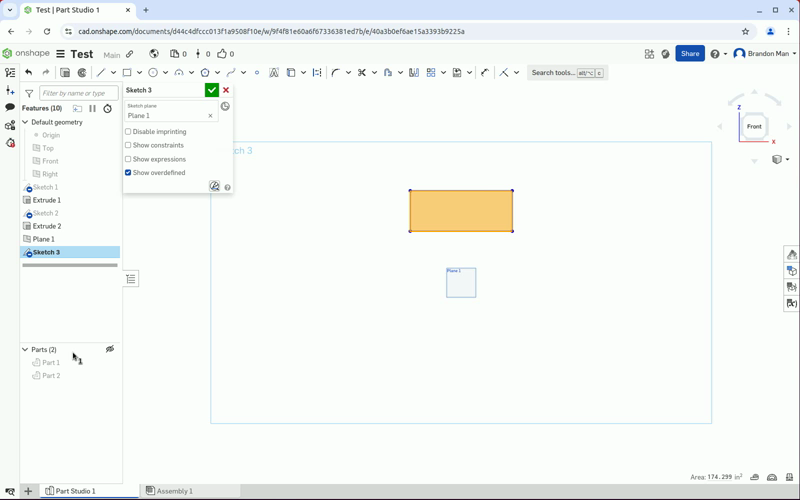
key(shift+y)
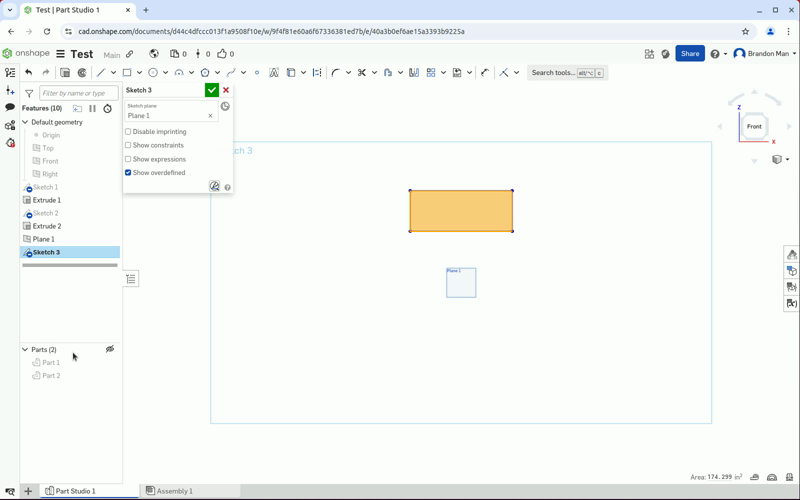
key(shift+e)
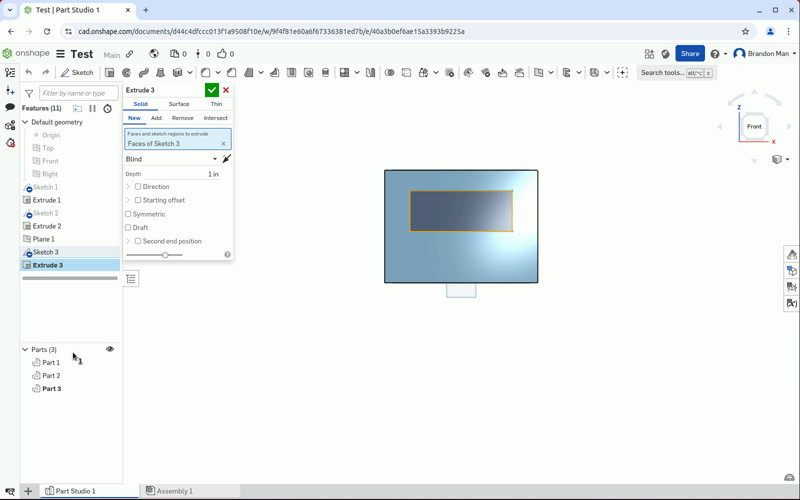
mouse_move(143, 106)
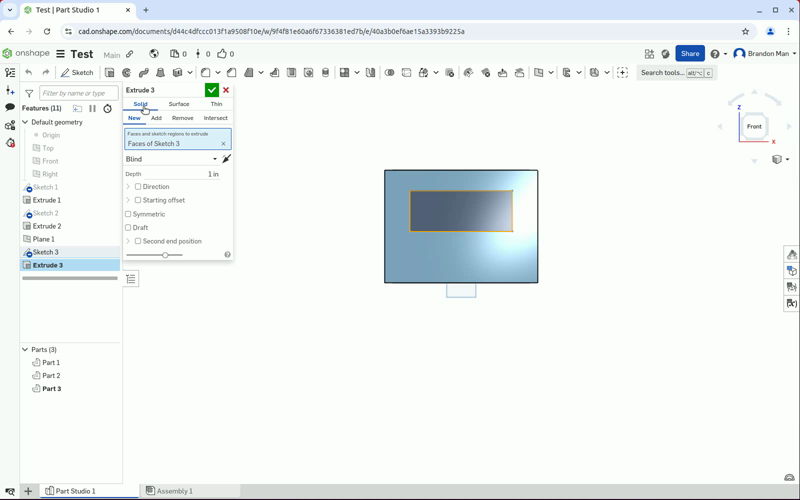
click(143, 106)
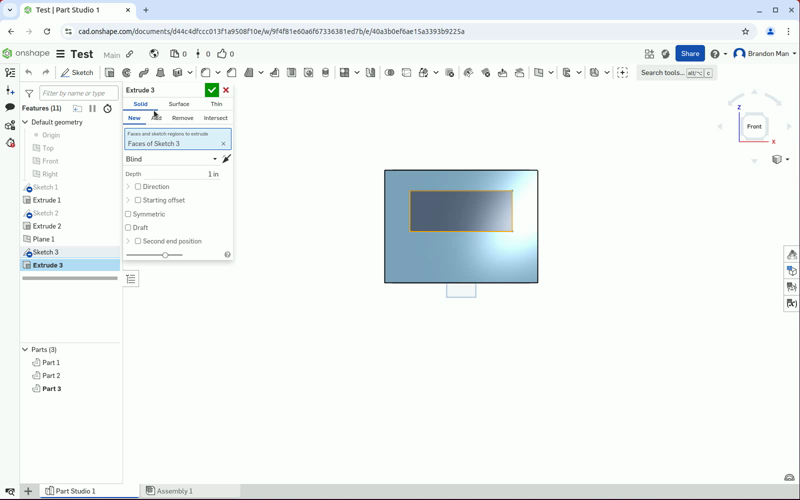
mouse_move(186, 120)
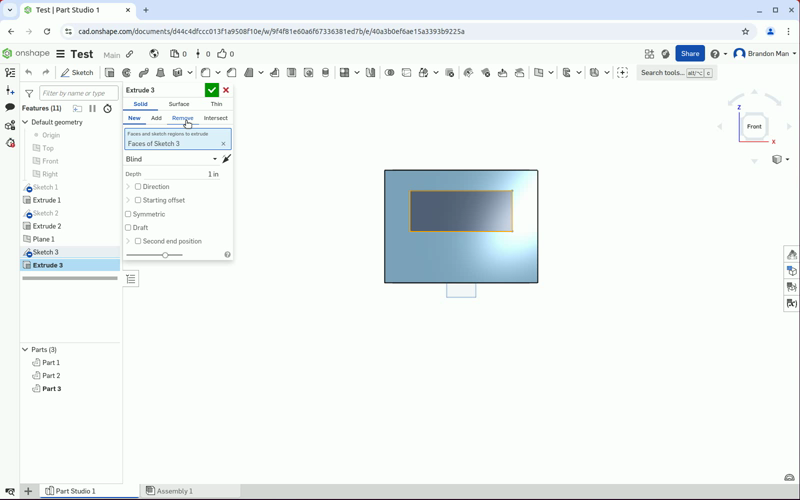
click(186, 120)
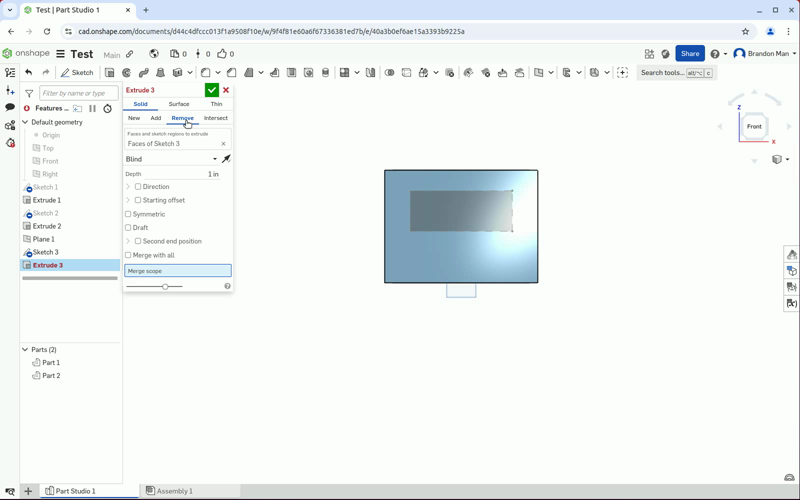
key(tab, 4)
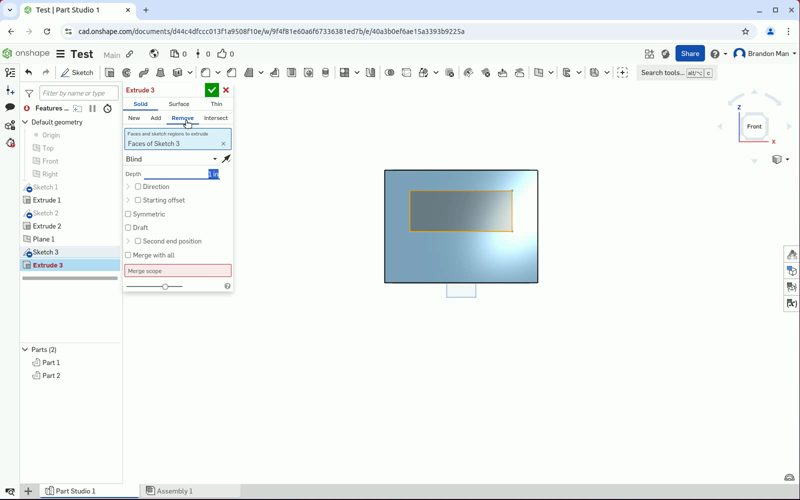
text(3.129)
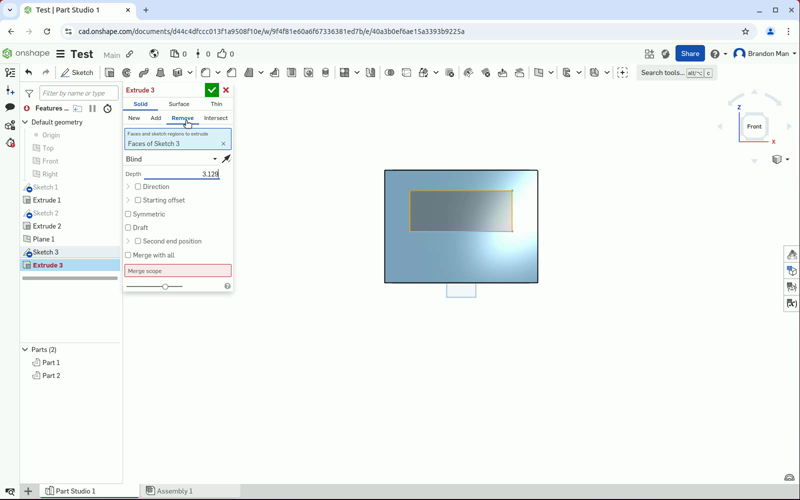
key(tab, 6)
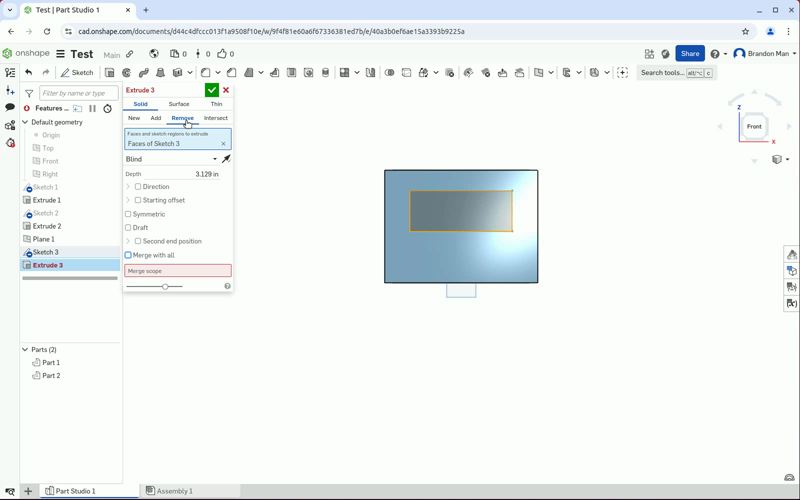
key(space)
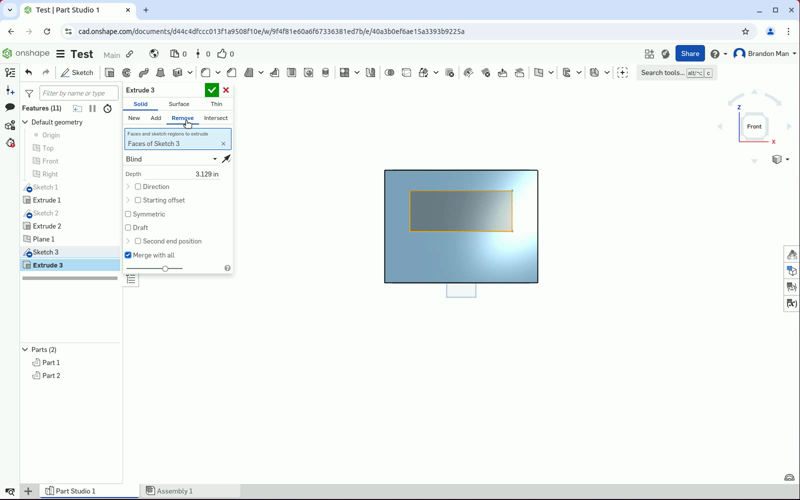
key(enter)
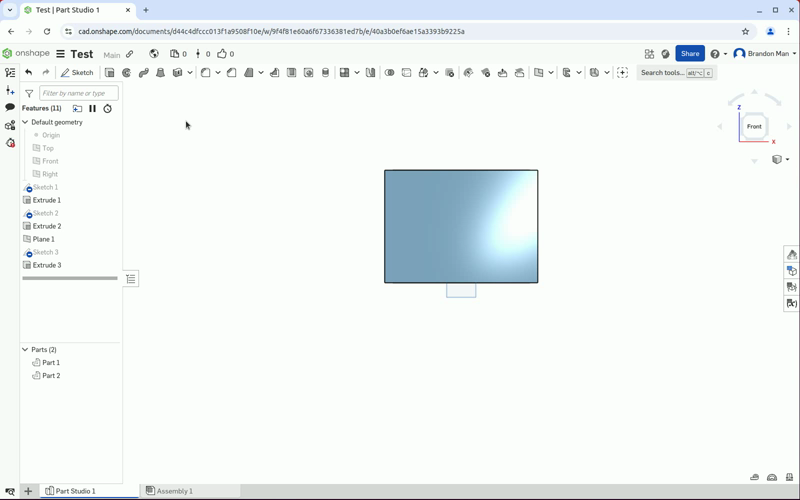
key(shift+h)
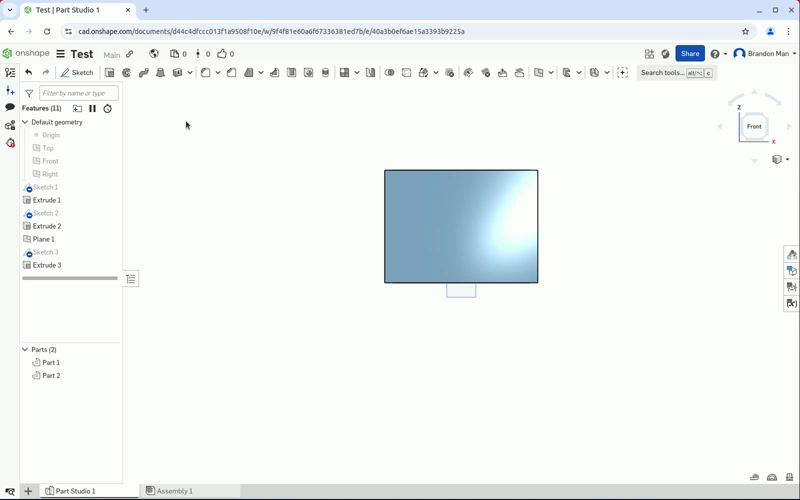
key(shift+h)
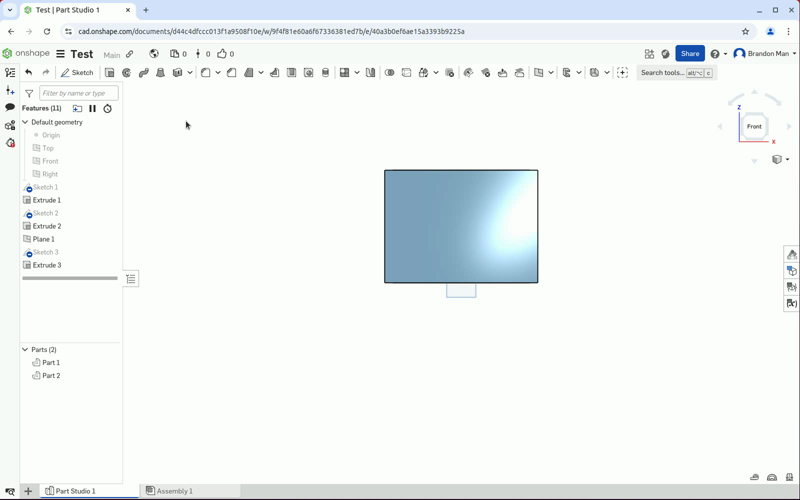
mouse_move(73, 189)
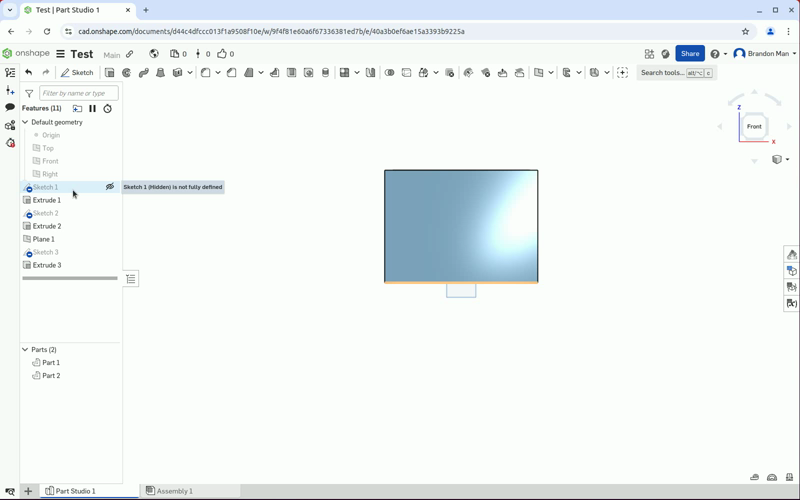
click(73, 189)
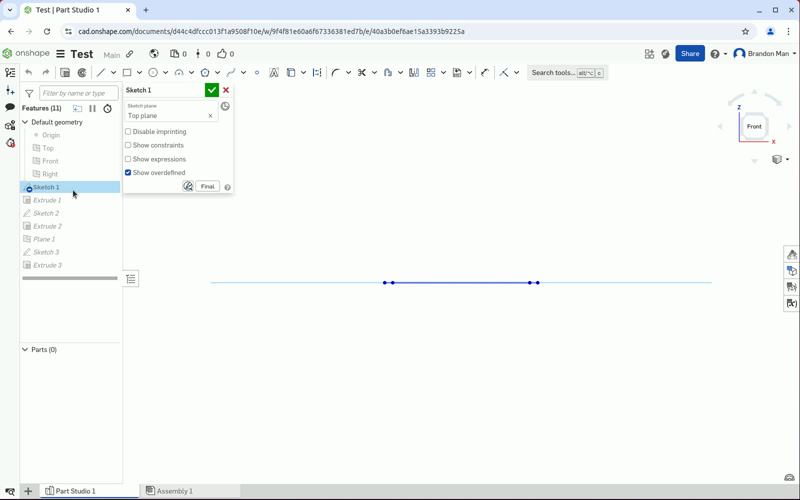
mouse_move(229, 92)
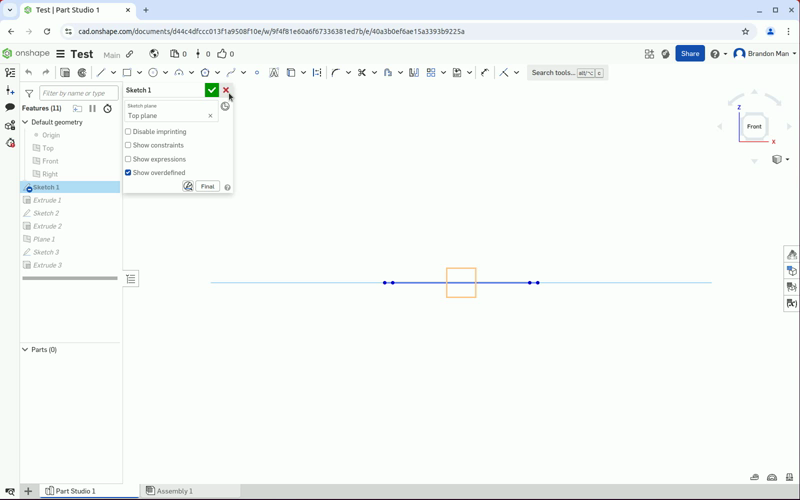
click(229, 92)
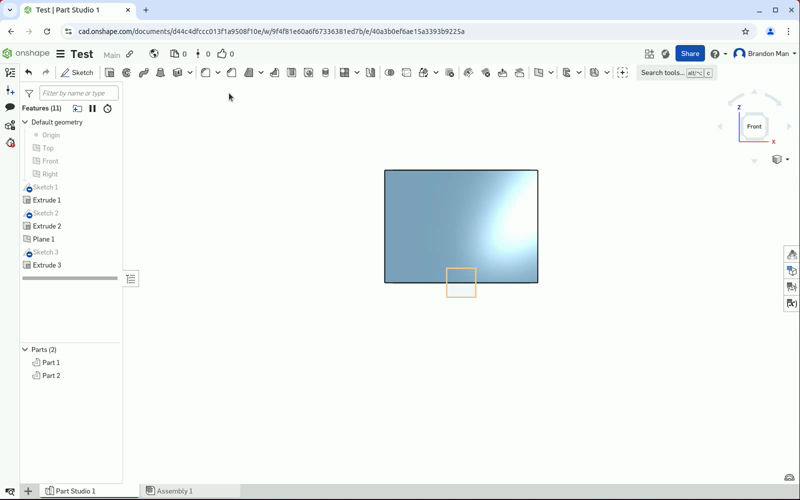
mouse_move(73, 352)
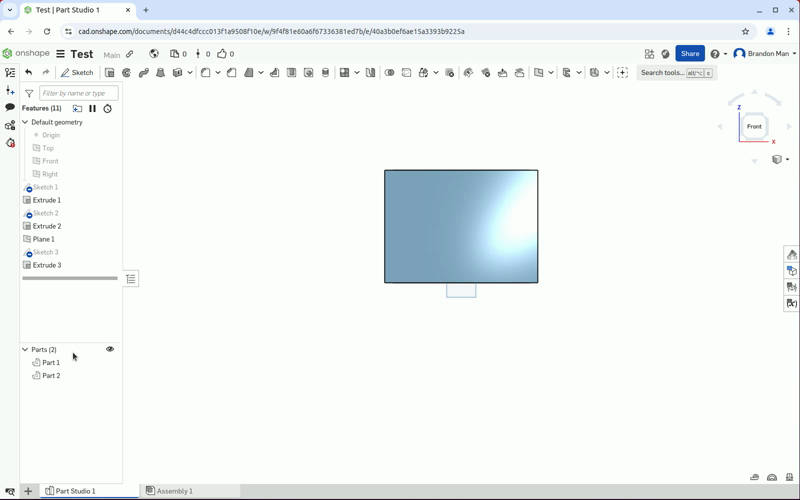
key(y)
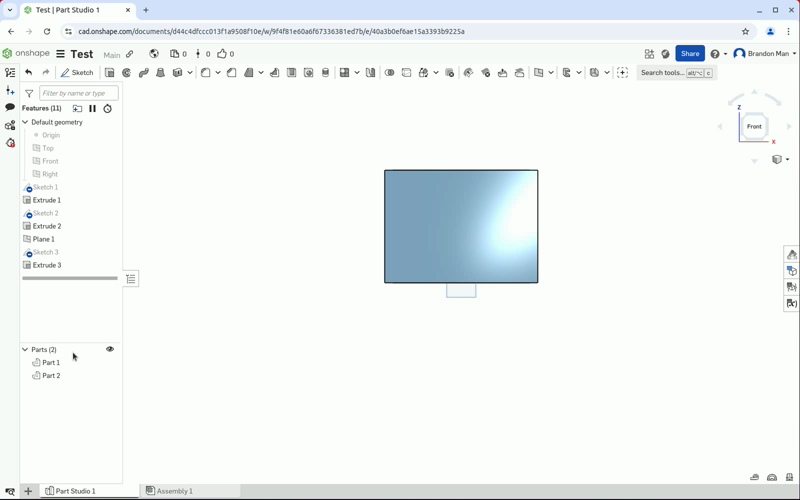
key(shift+p)
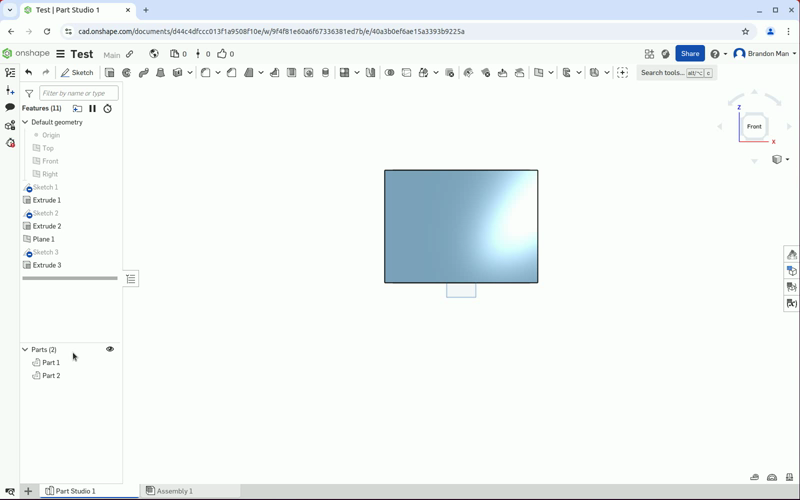
key(space)
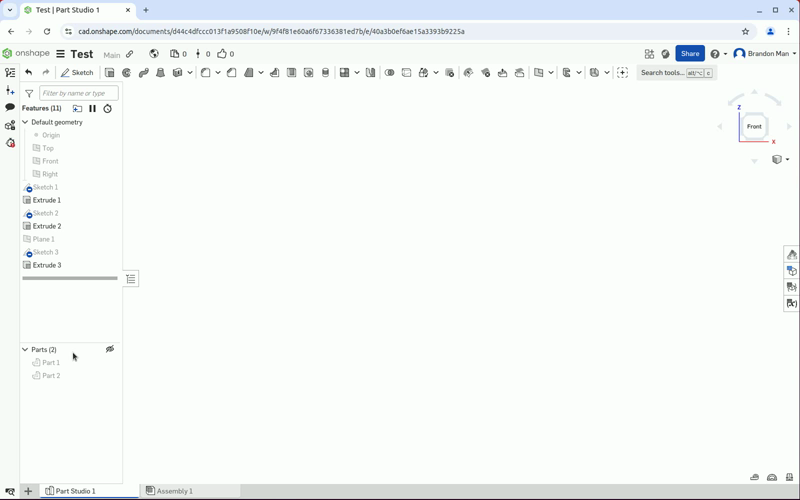
key_down(shift)
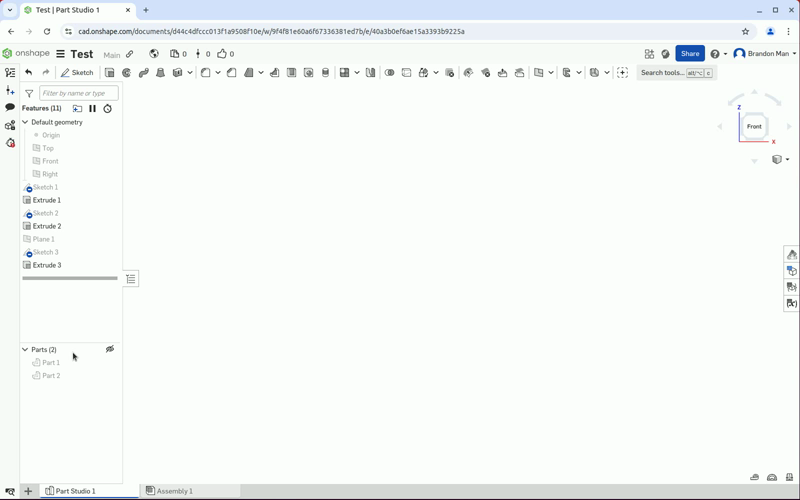
key(left)
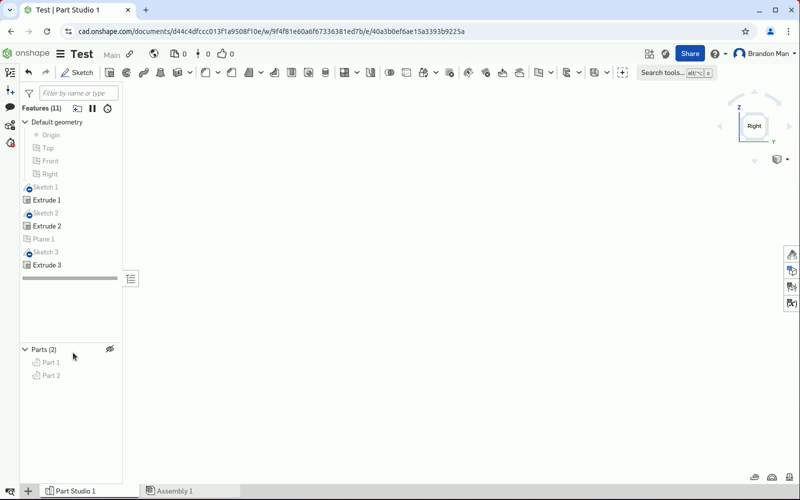
key_up(shift)
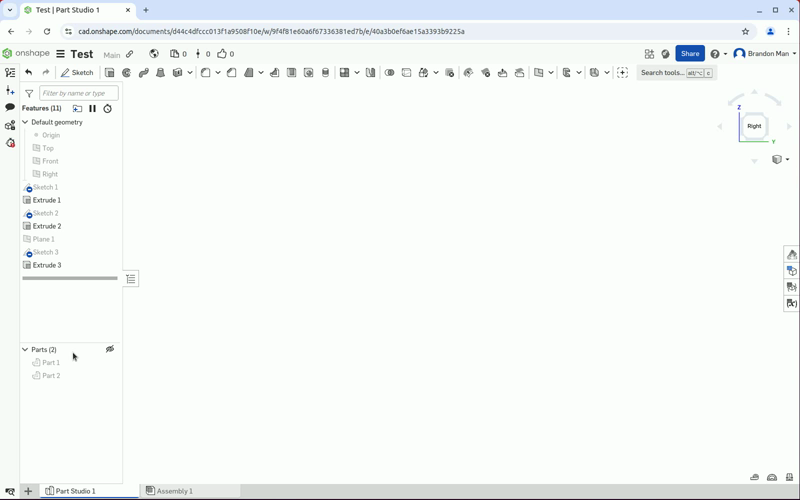
mouse_move(73, 352)
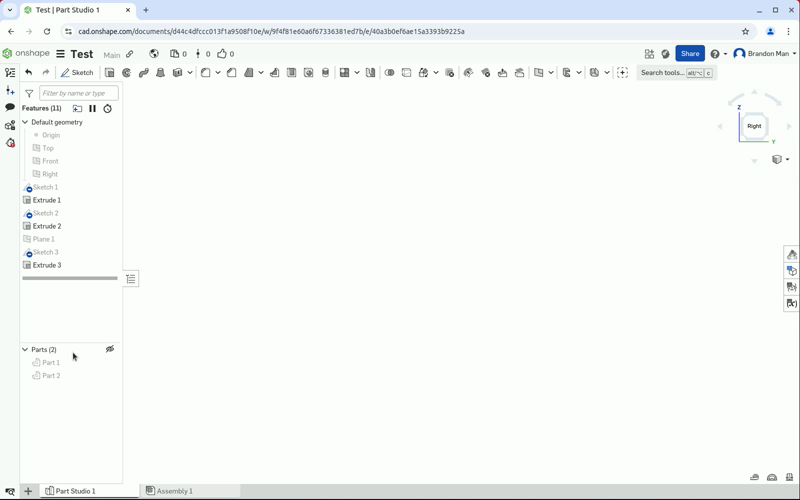
key(shift+y)
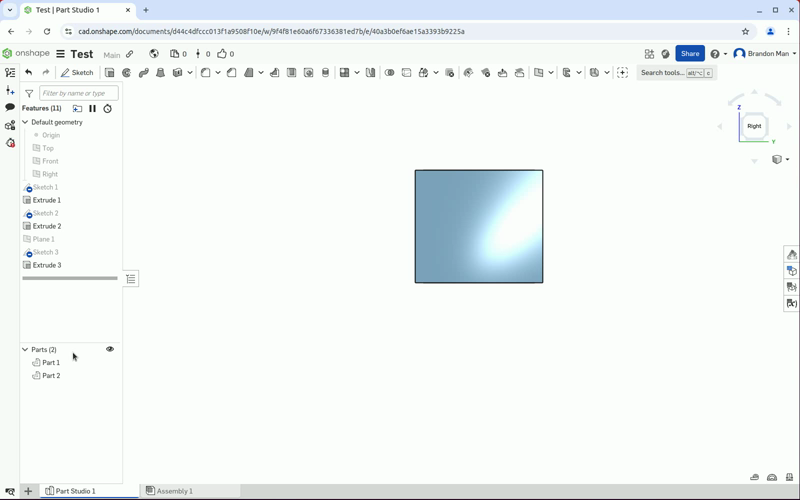
mouse_move(541, 75)
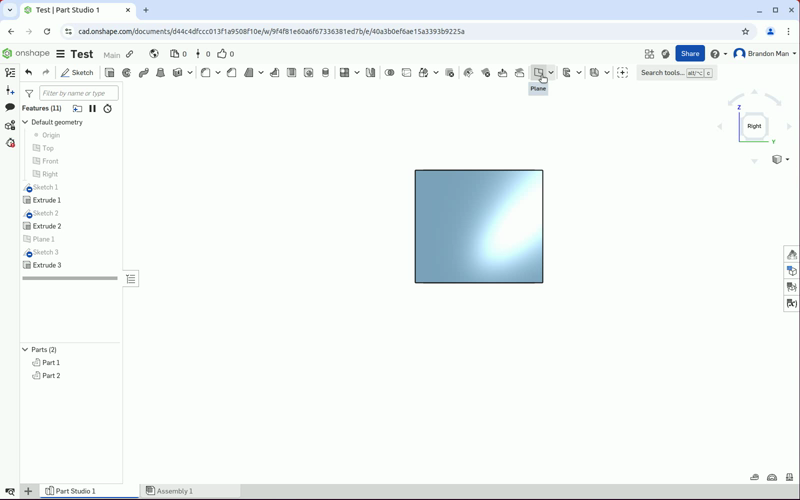
click(541, 75)
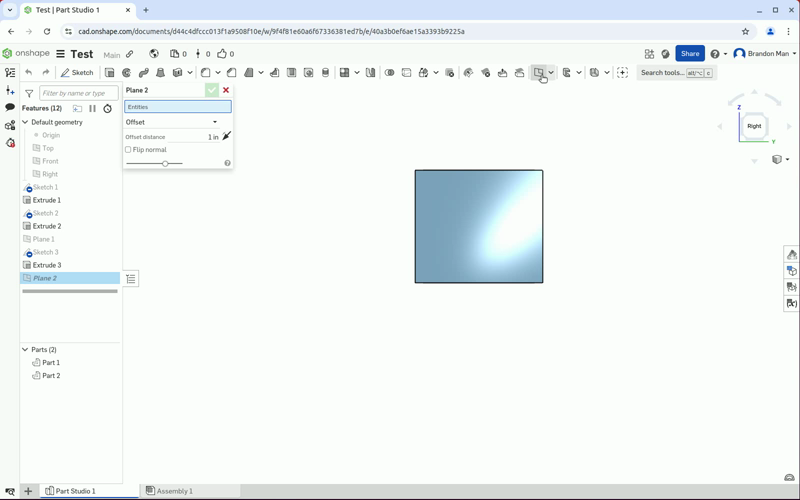
mouse_move(73, 176)
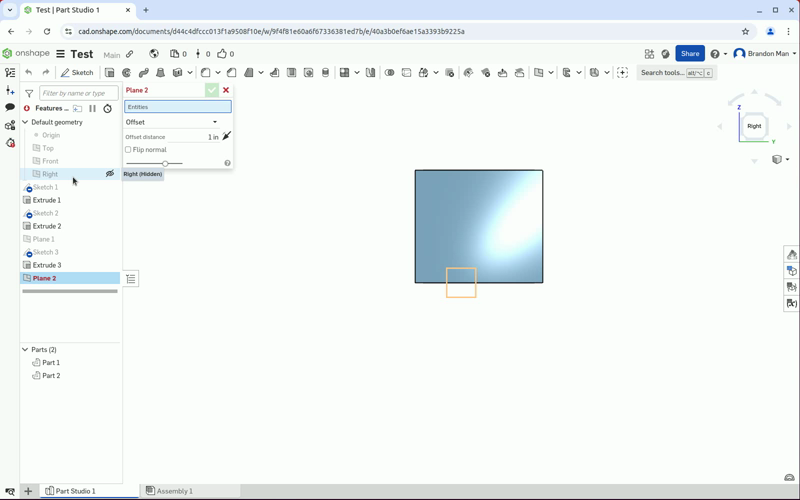
click(73, 176)
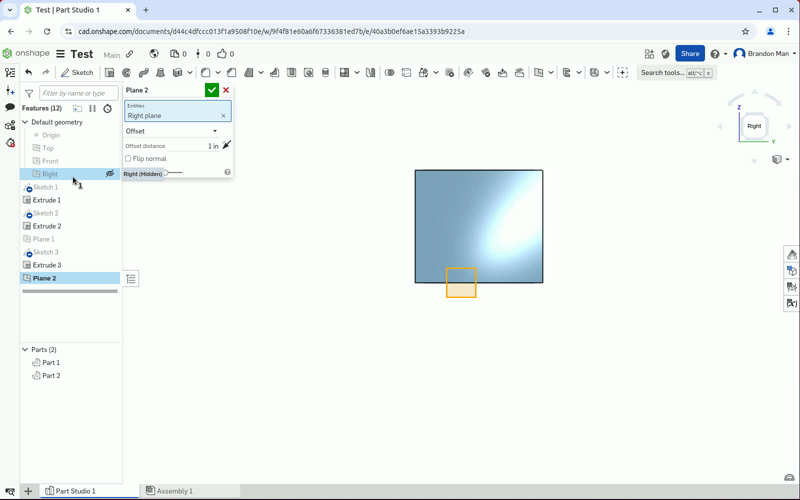
key(tab, 2)
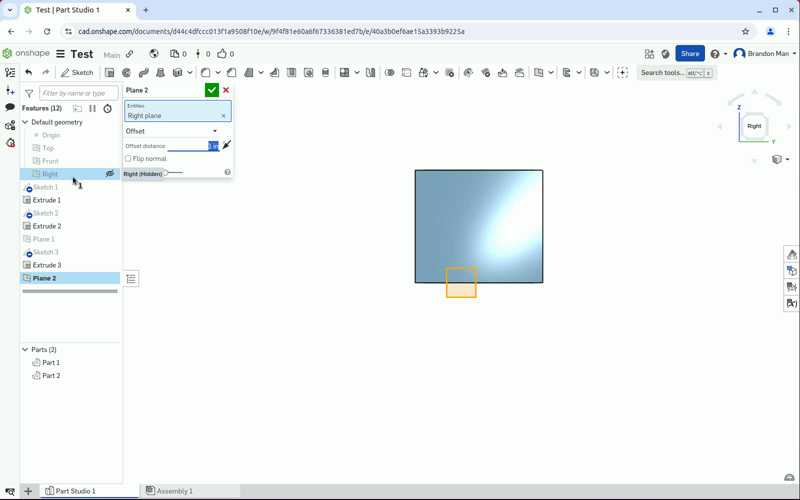
text(15.652)
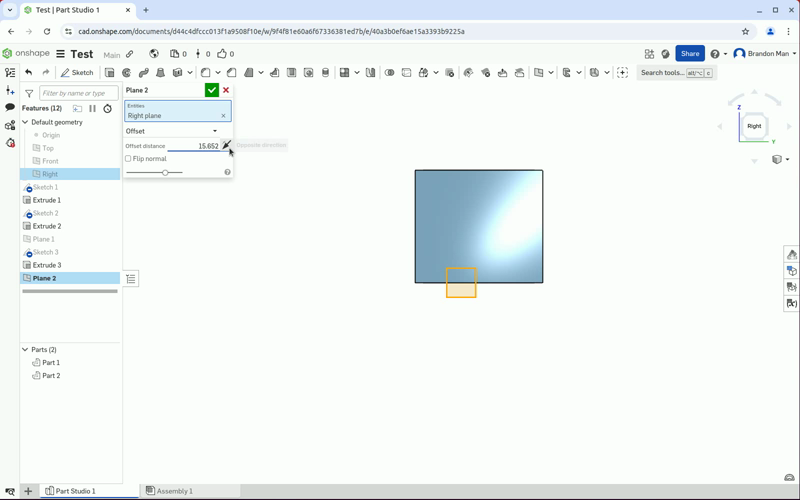
mouse_move(229, 147)
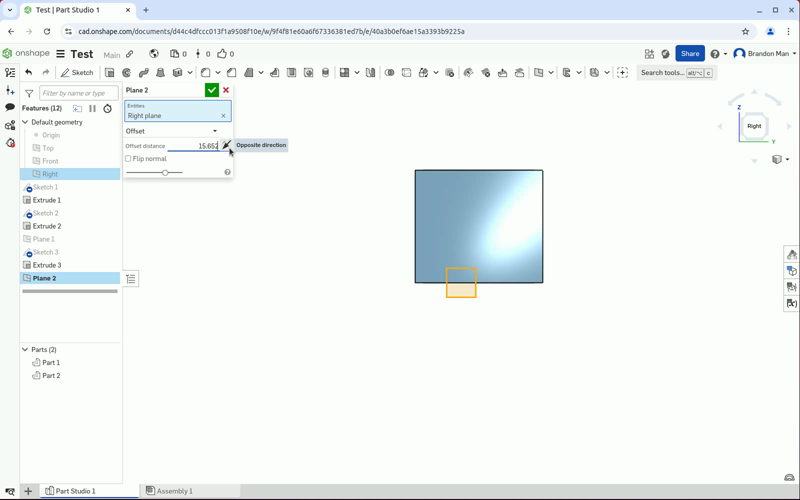
click(229, 147)
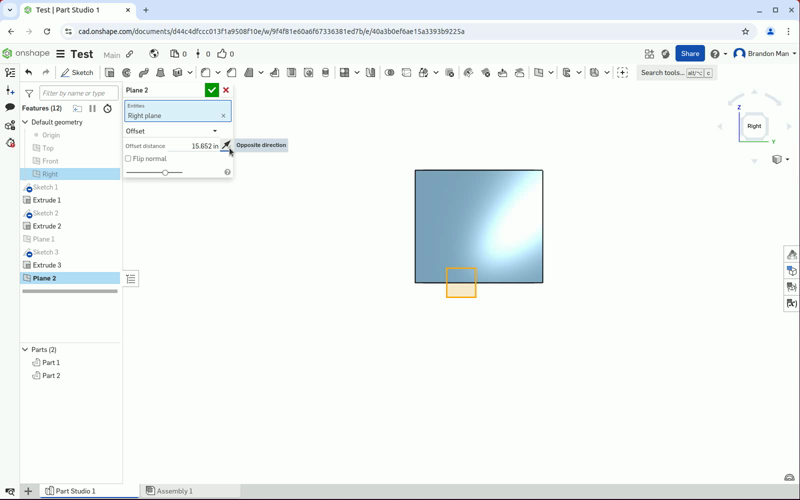
key(enter, 2)
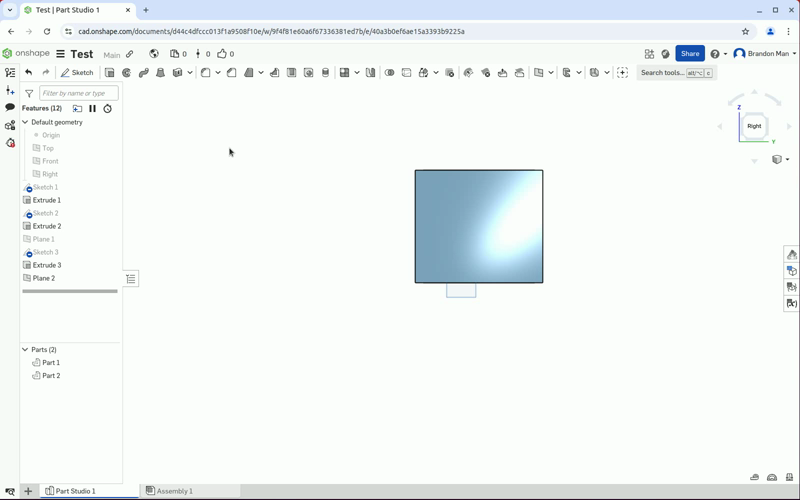
key(shift+s)
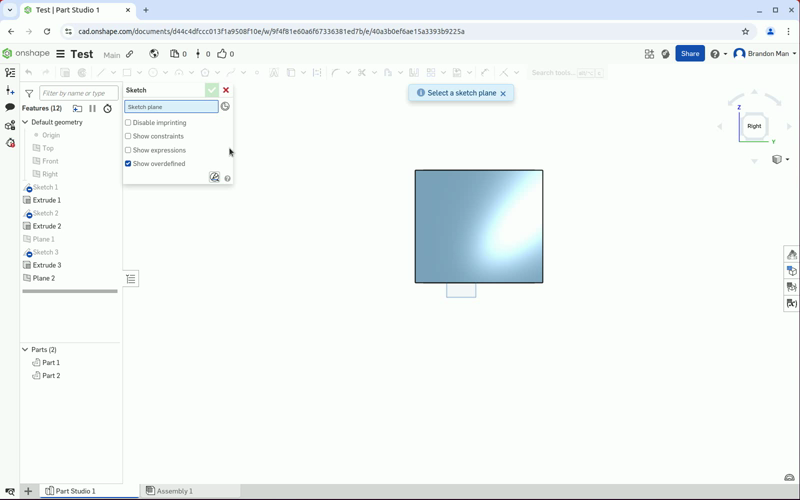
mouse_move(73, 280)
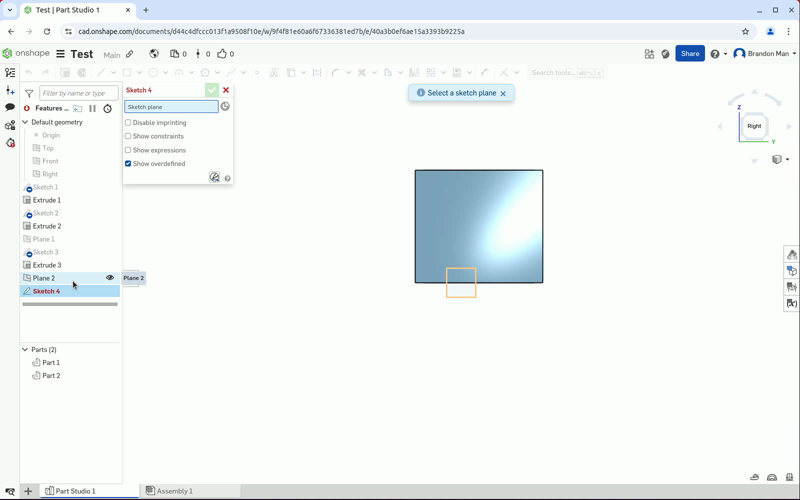
click(73, 280)
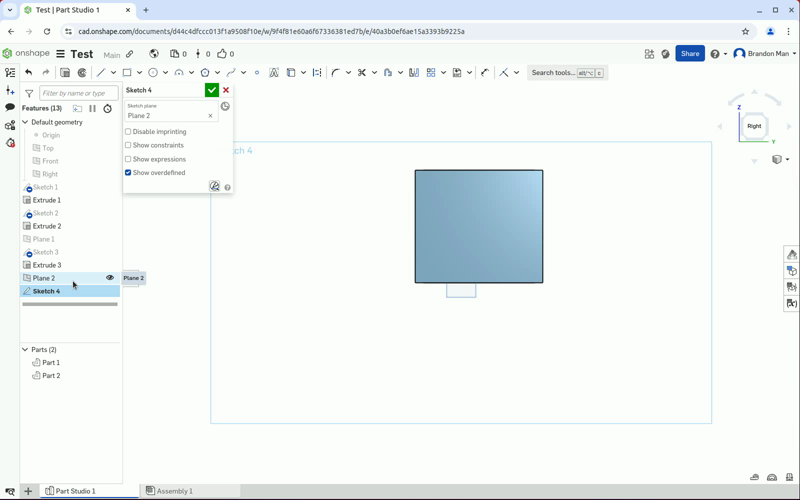
mouse_move(73, 352)
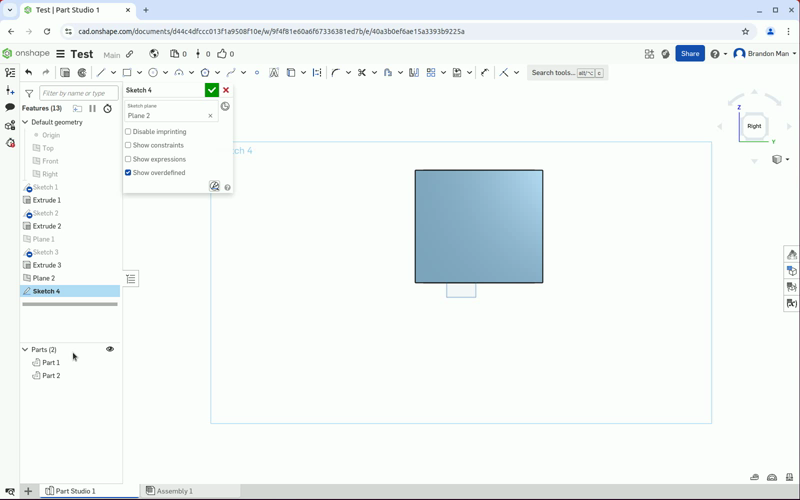
key(y)
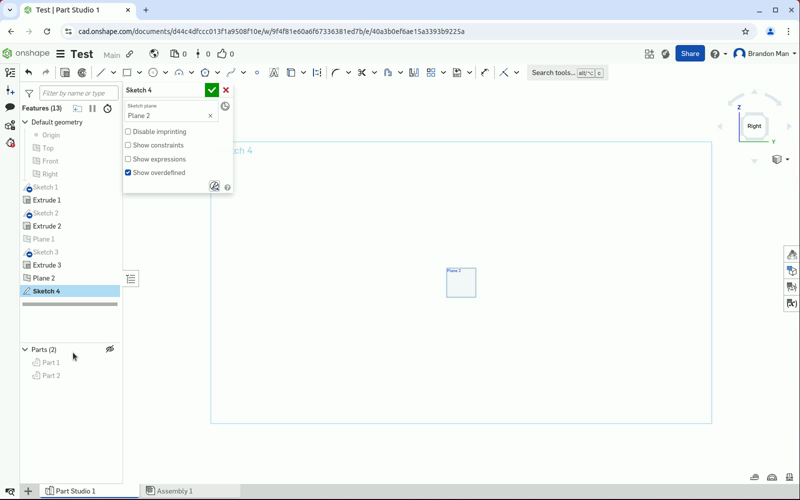
key(l)
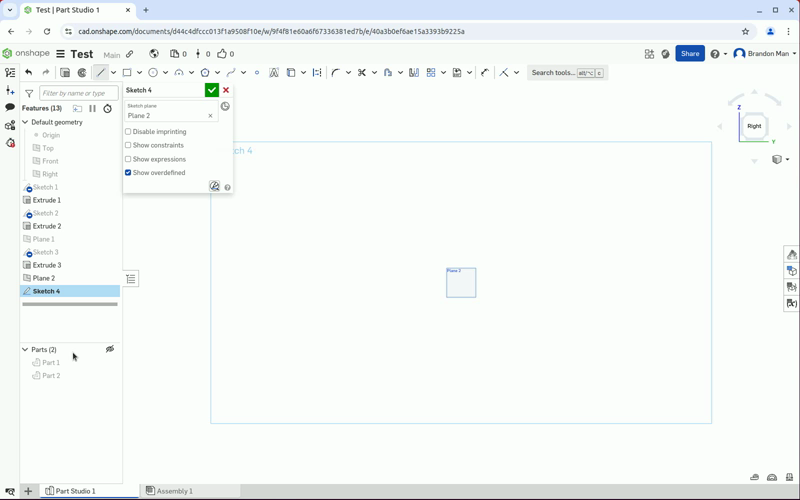
key_down(shift)
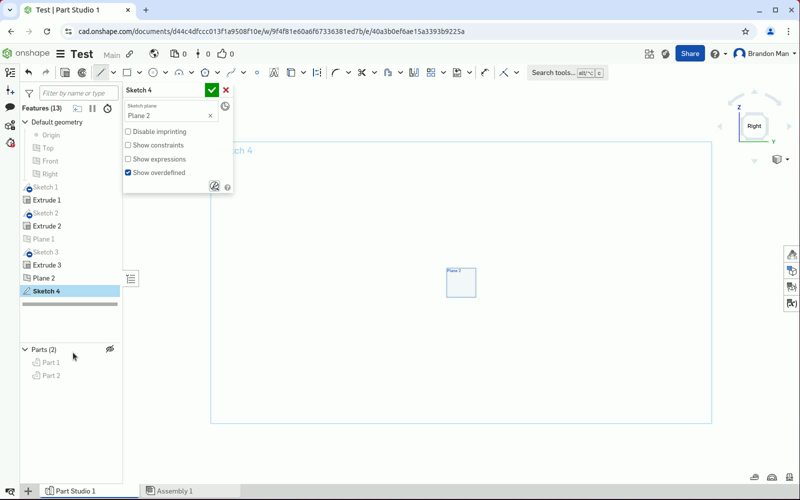
mouse_move(456, 282)
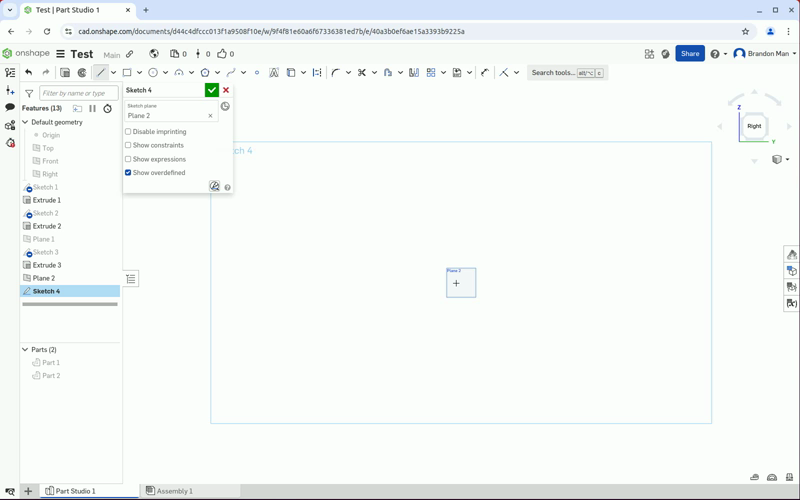
click(456, 282)
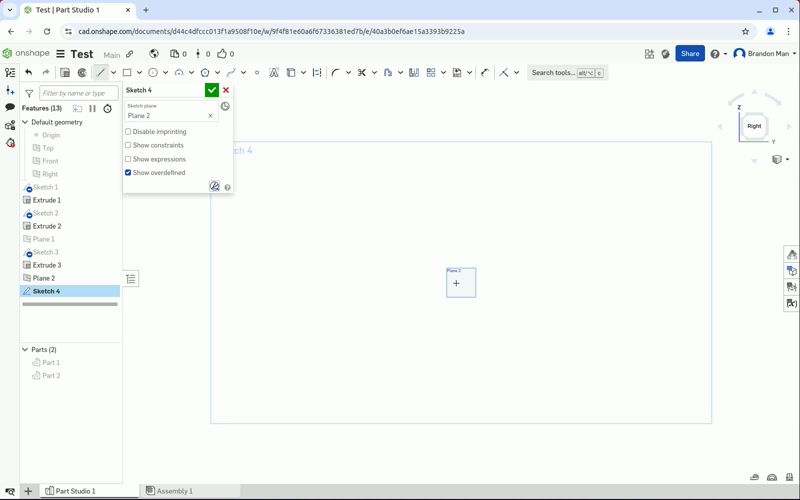
key_up(shift)
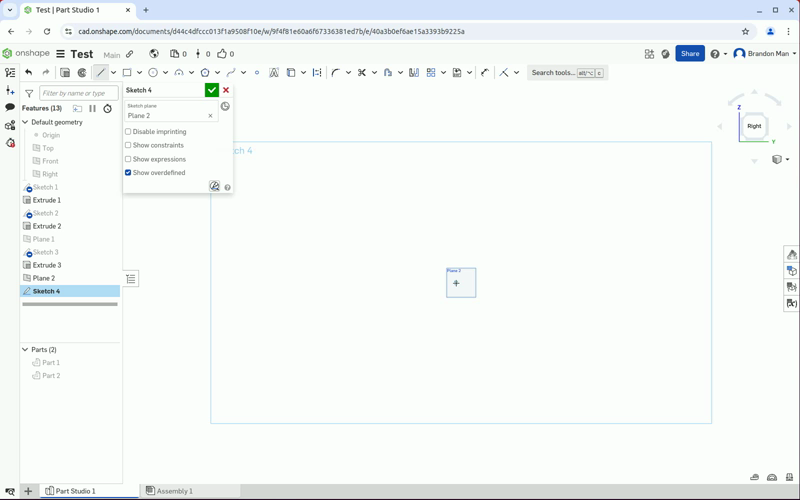
key_down(shift)
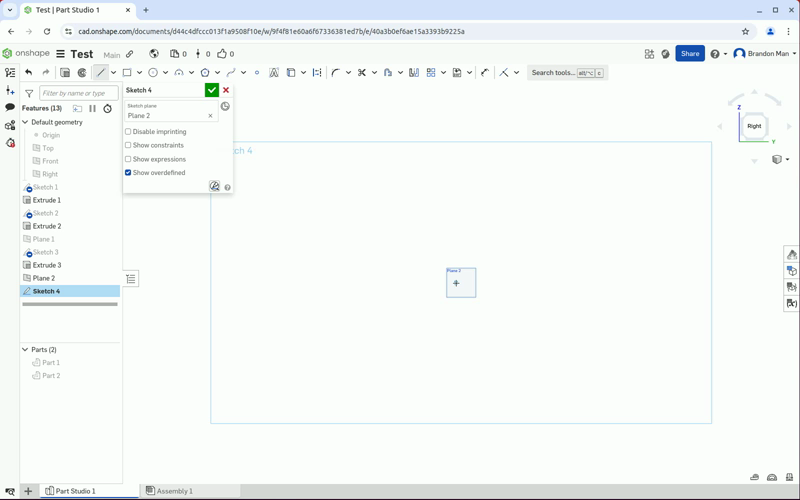
mouse_move(486, 282)
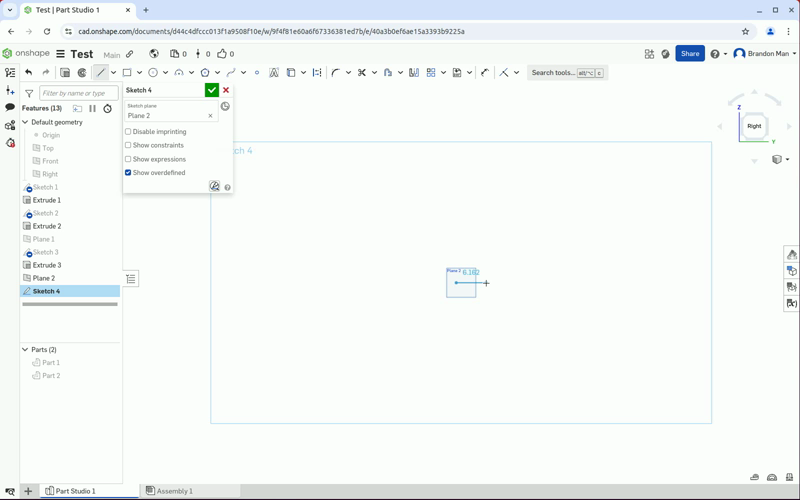
mouse_move(502, 282)
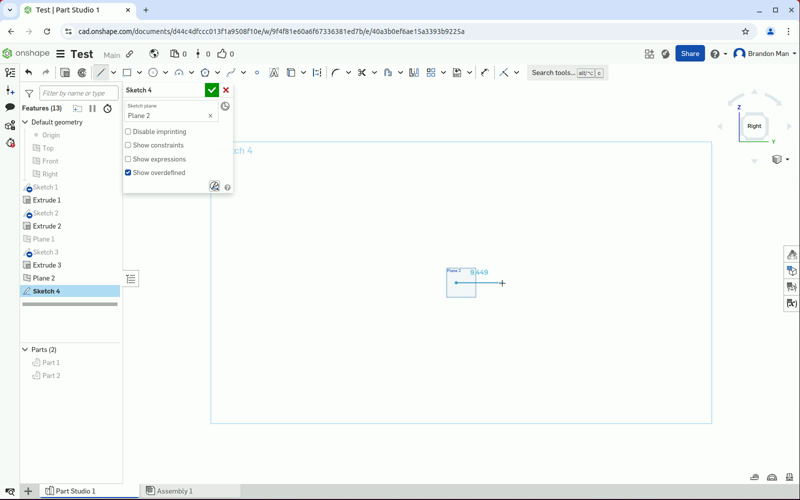
click(502, 282)
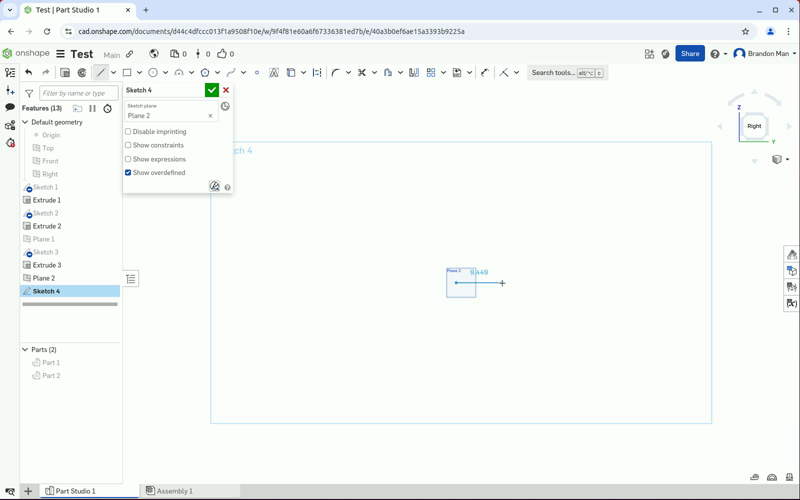
key_up(shift)
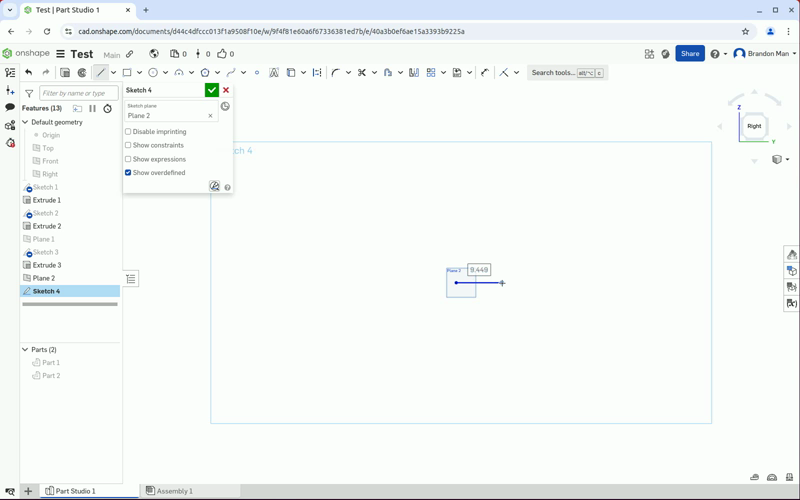
key_down(shift)
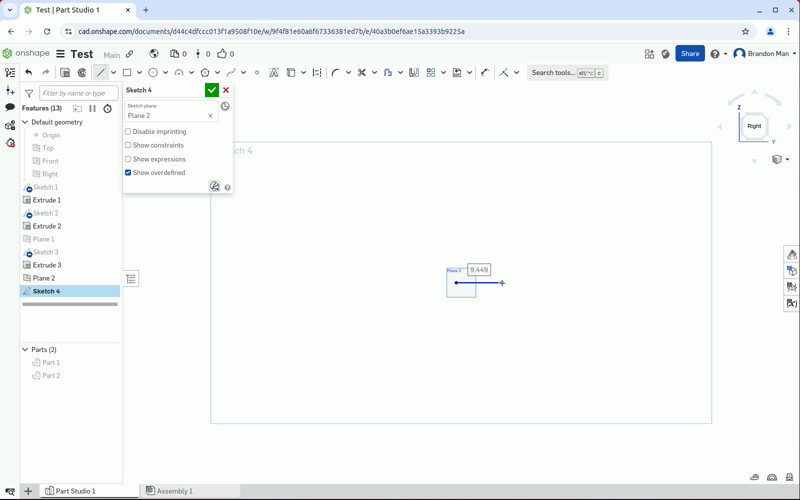
mouse_move(502, 180)
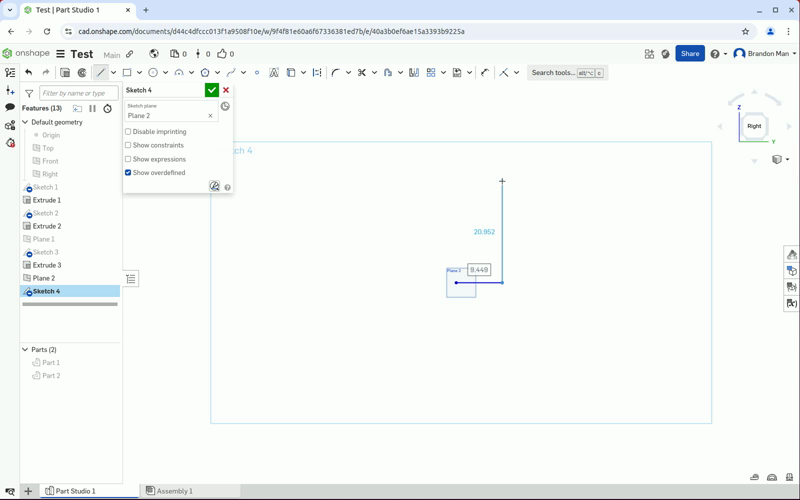
click(502, 180)
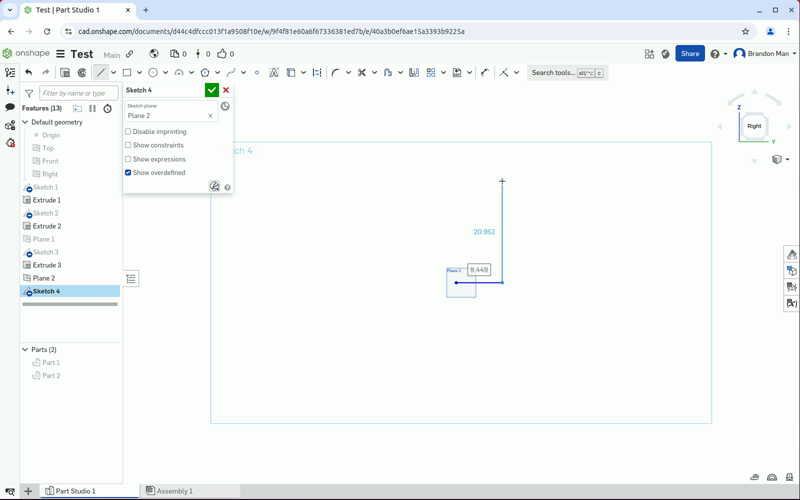
key_up(shift)
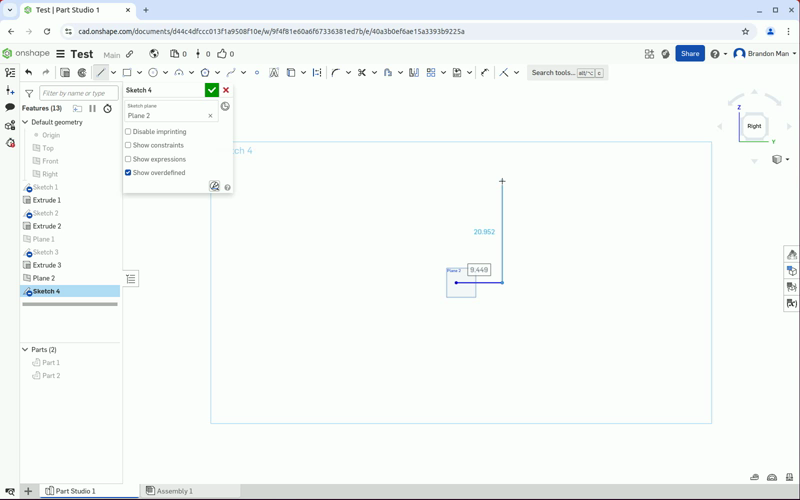
key_down(shift)
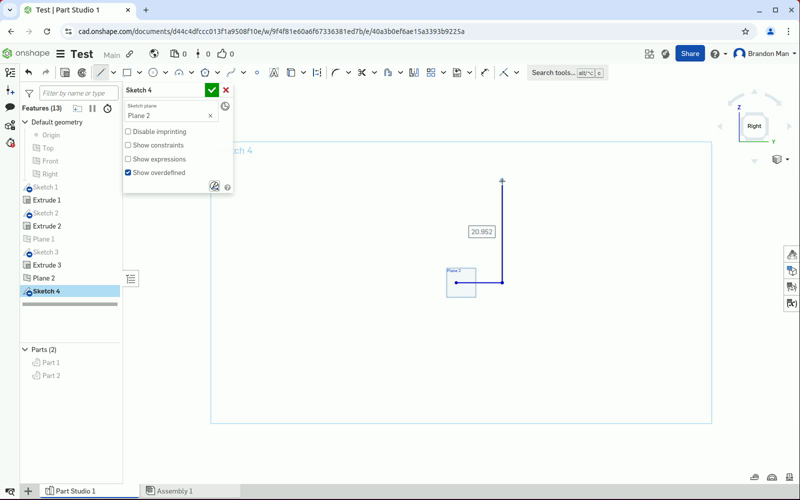
mouse_move(532, 180)
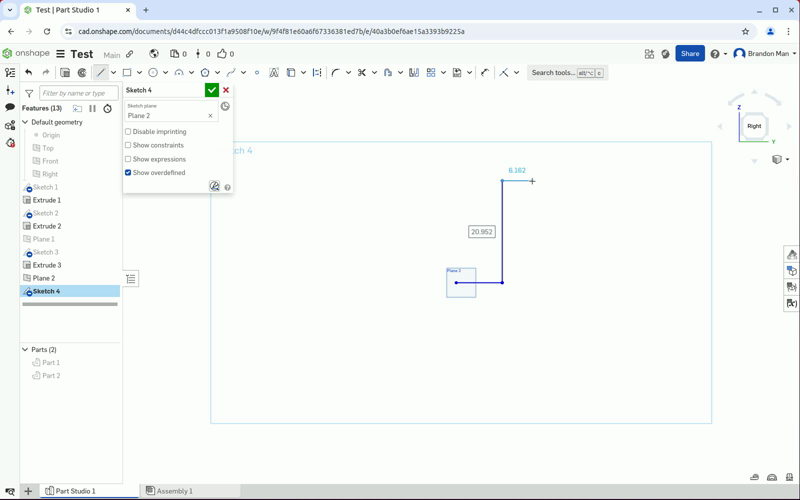
mouse_move(456, 180)
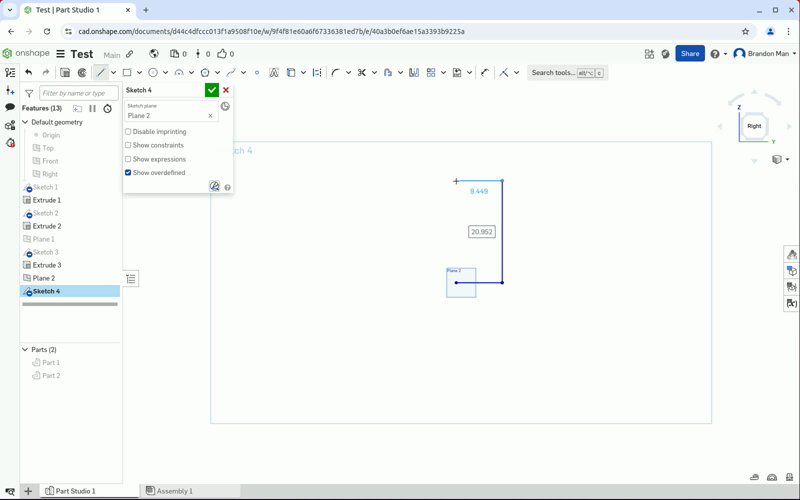
click(456, 180)
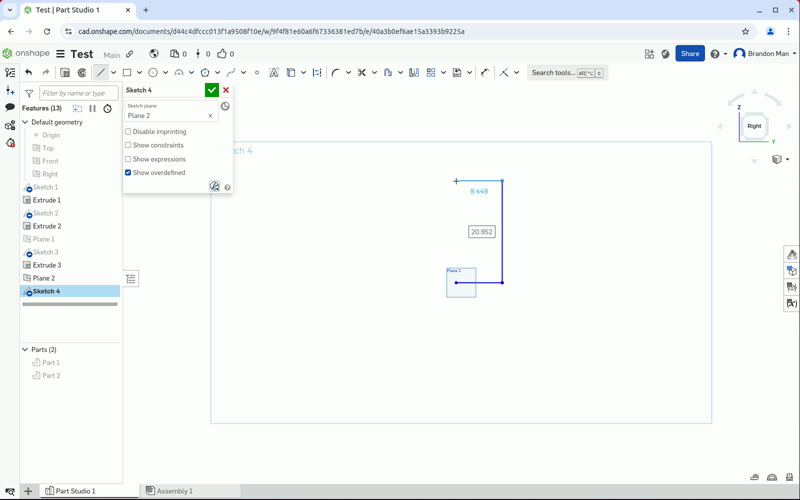
key_up(shift)
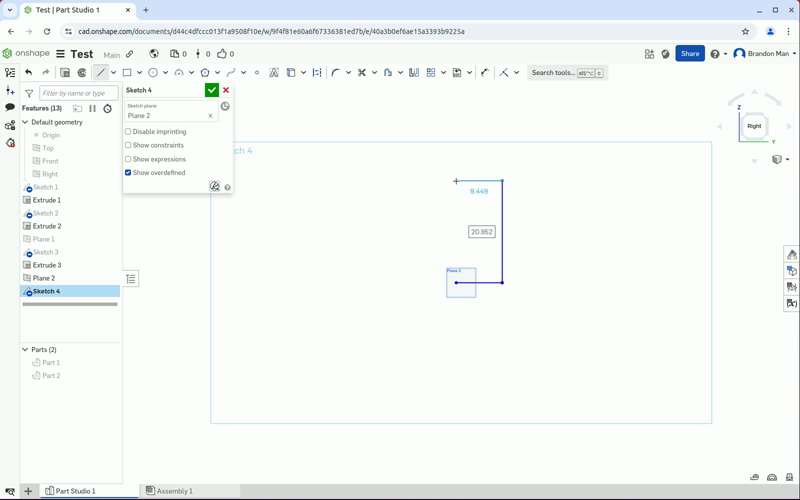
key_down(shift)
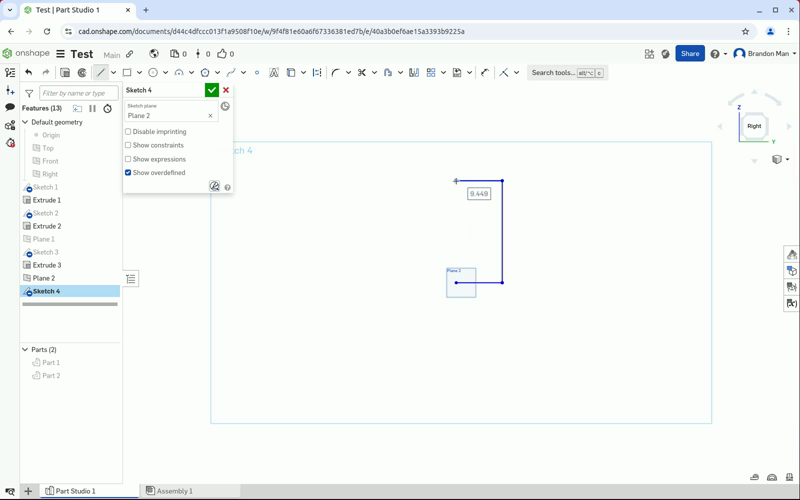
mouse_move(456, 282)
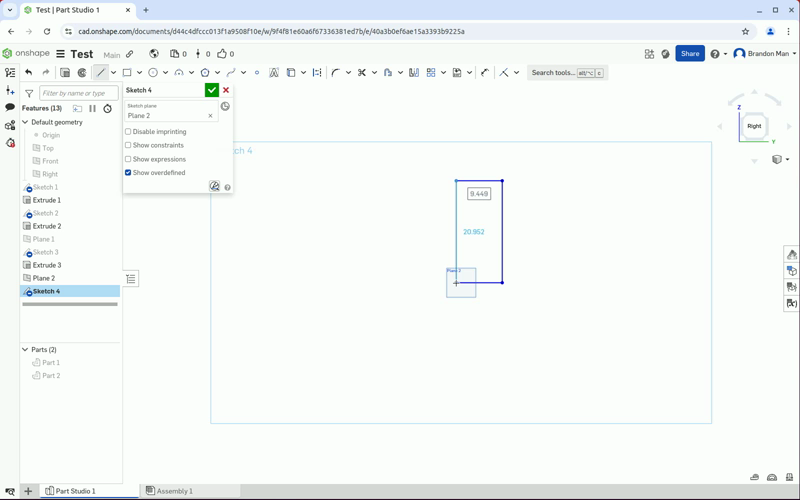
key_up(shift)
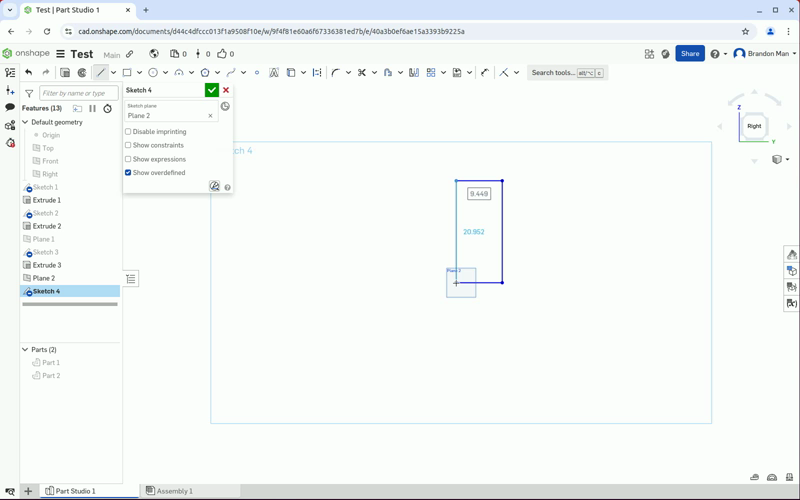
click(456, 282)
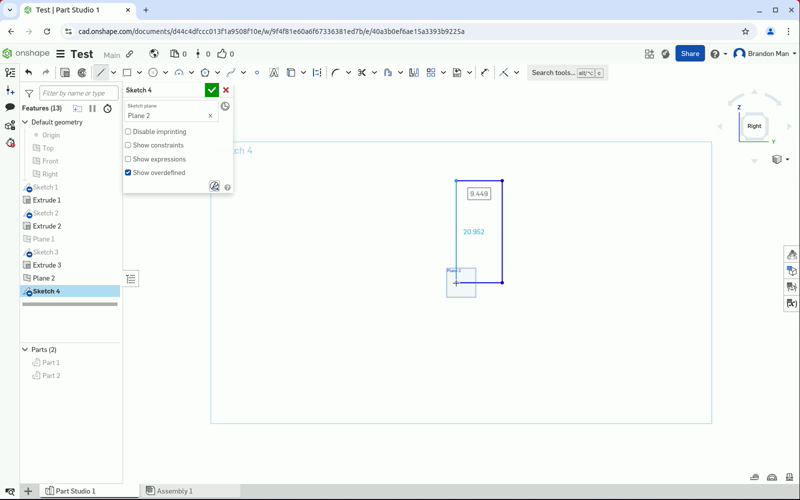
key(esc)
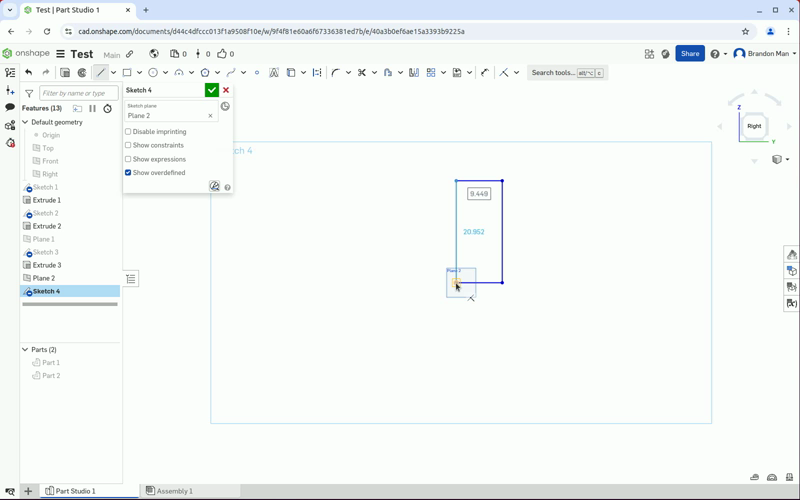
mouse_move(493, 251)
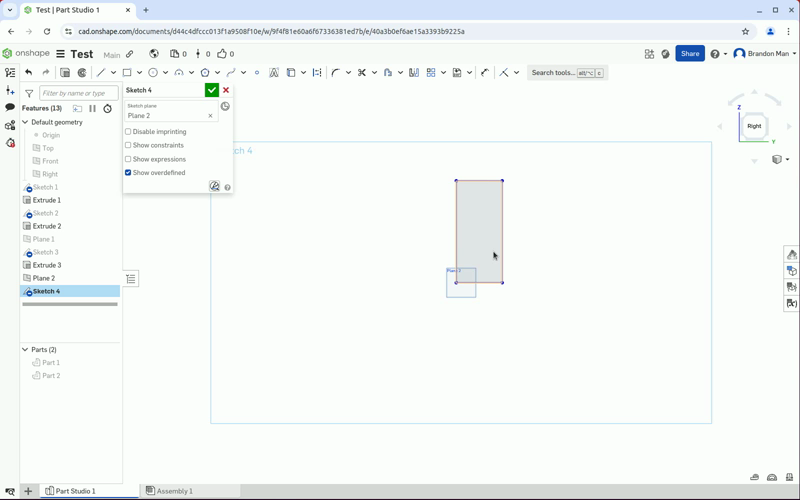
click(493, 251)
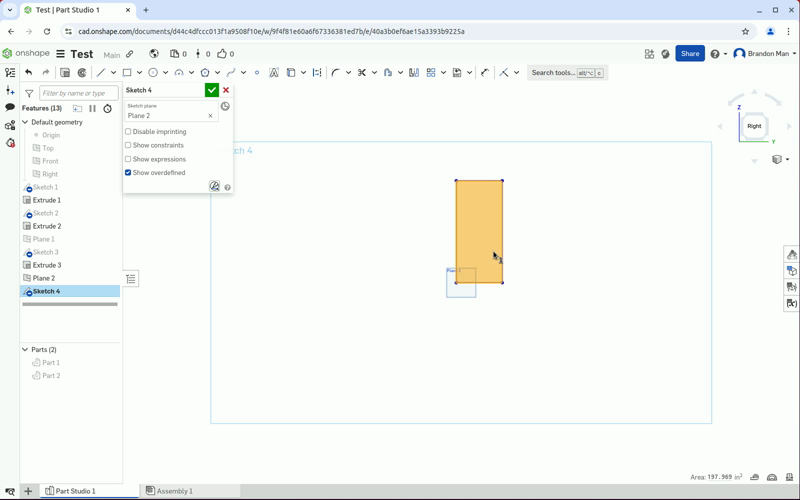
mouse_move(73, 352)
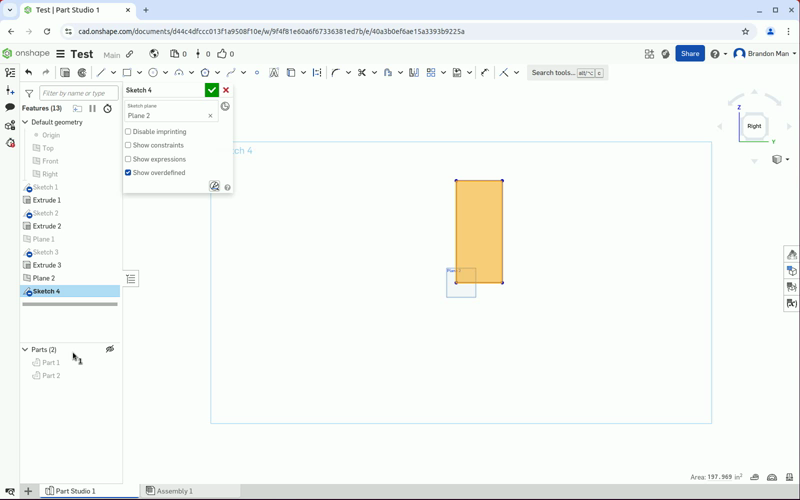
key(shift+y)
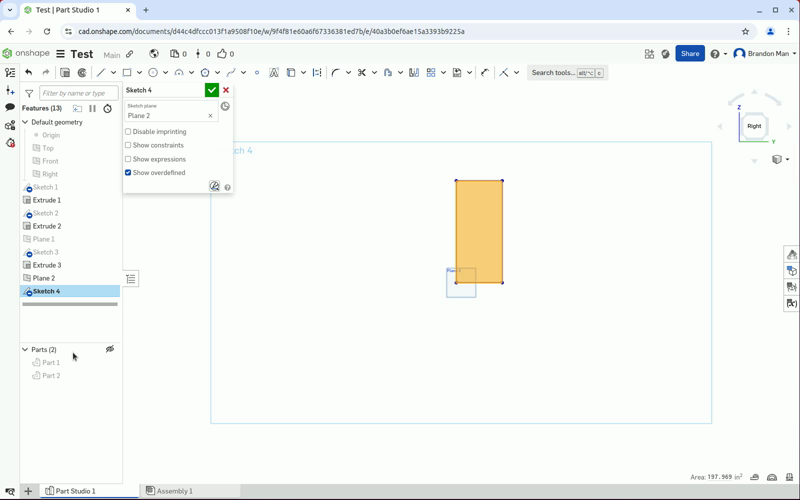
key(shift+e)
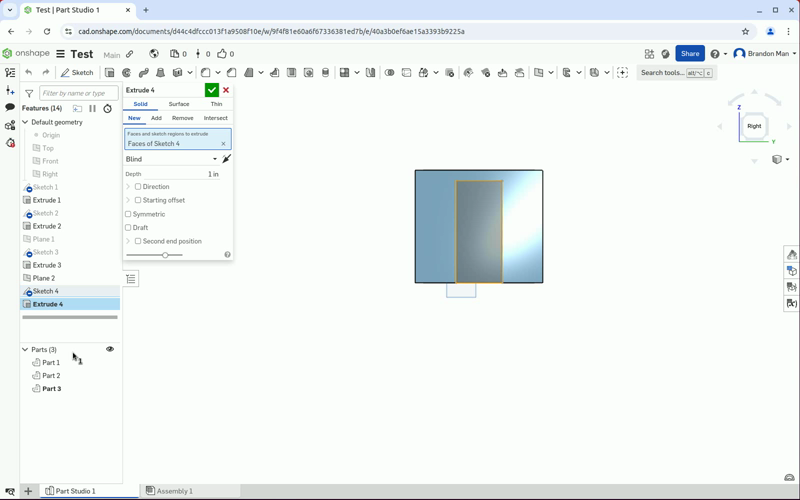
mouse_move(143, 106)
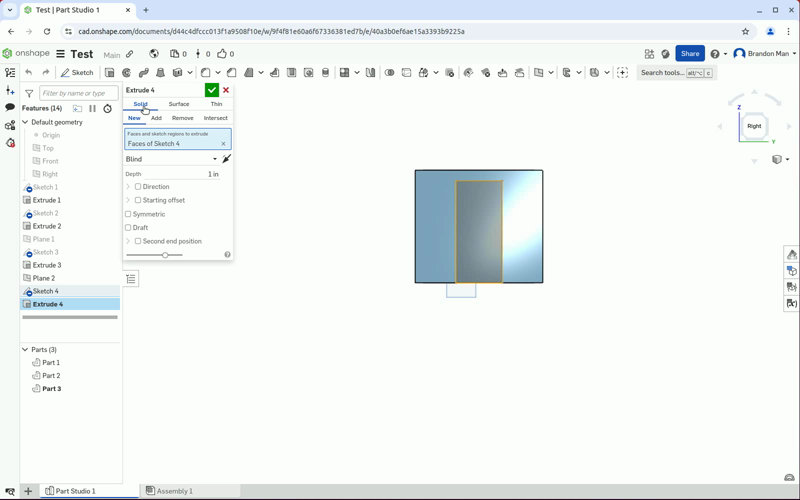
click(143, 106)
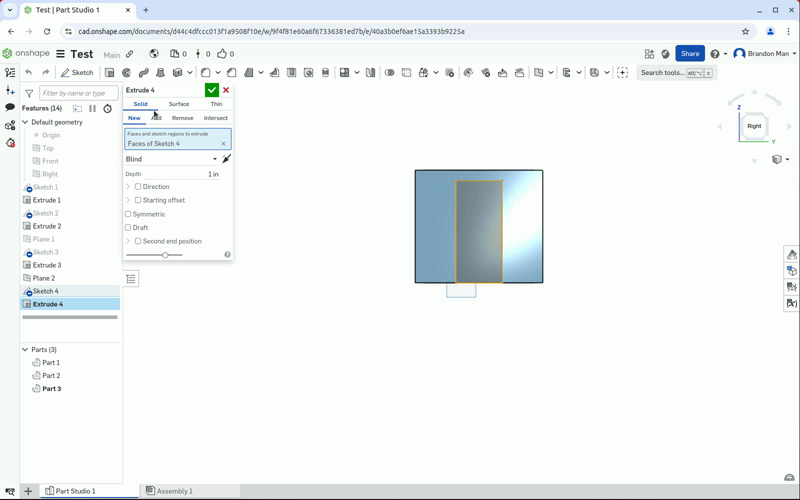
mouse_move(186, 120)
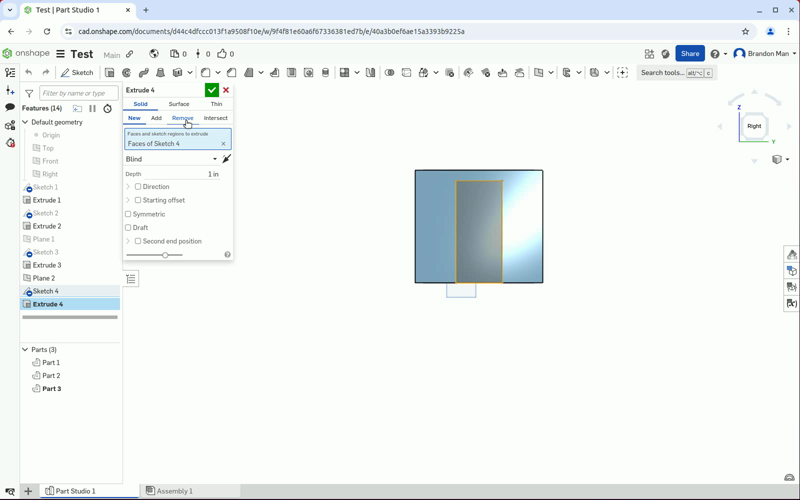
click(186, 120)
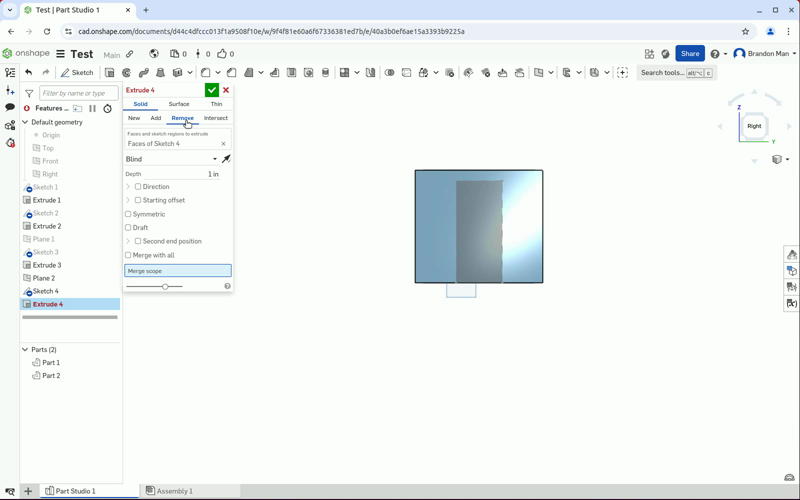
key(tab, 4)
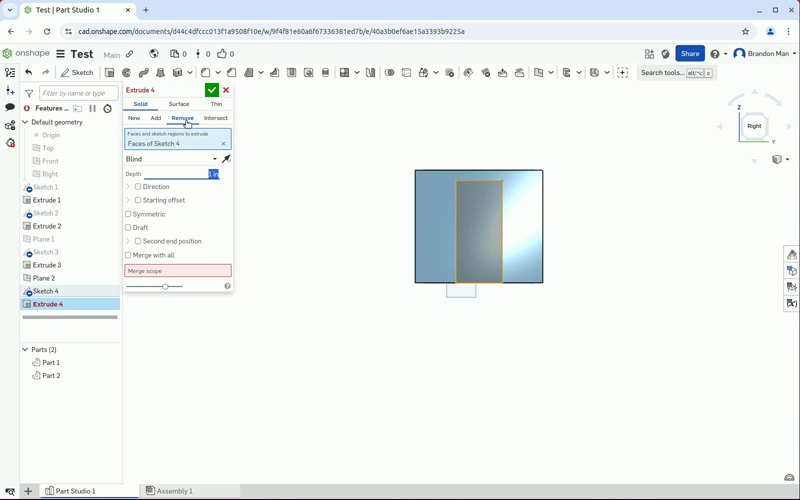
text(3.129)
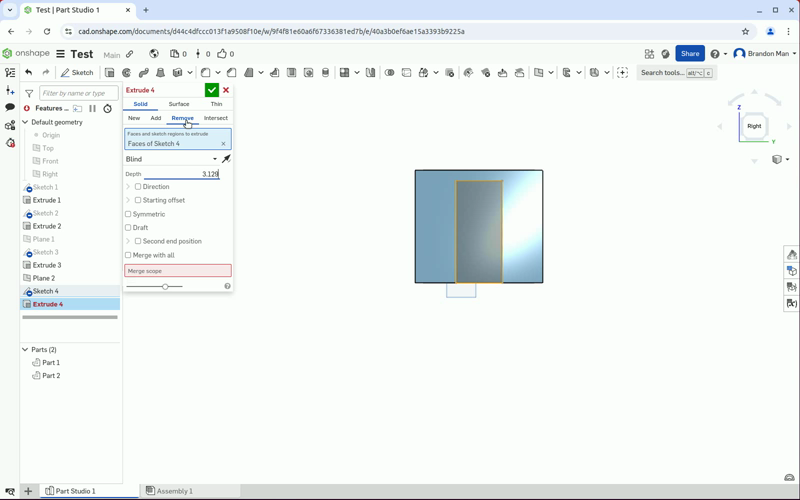
key(tab, 6)
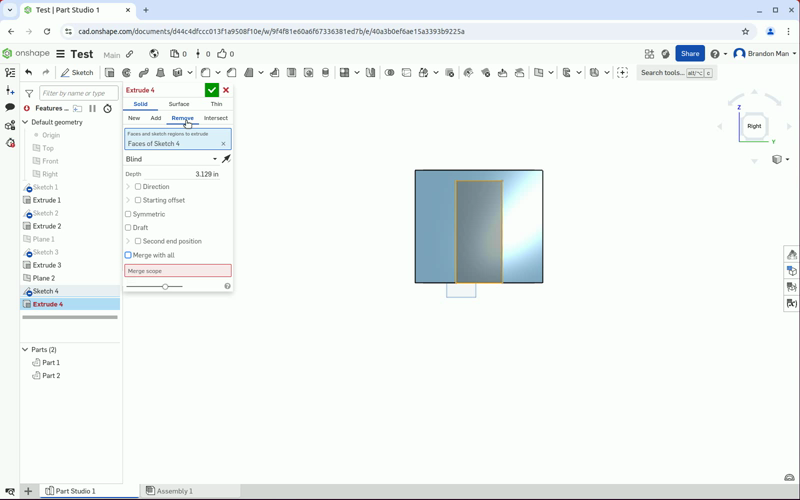
key(space)
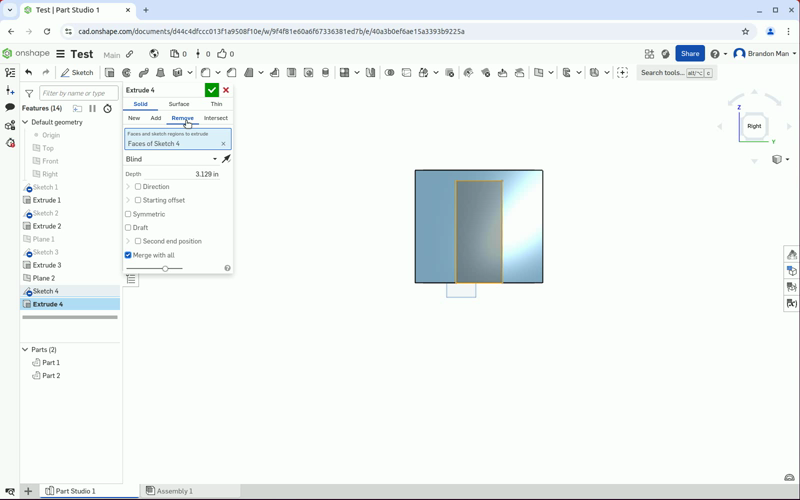
key(enter)
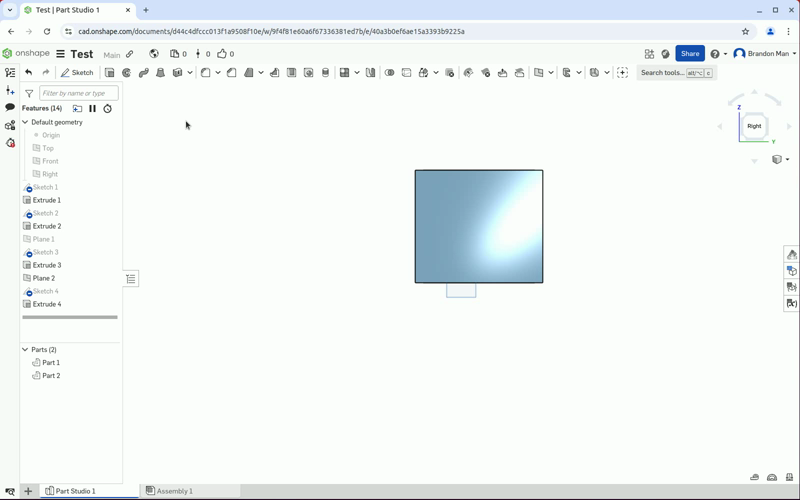
key(shift+h)
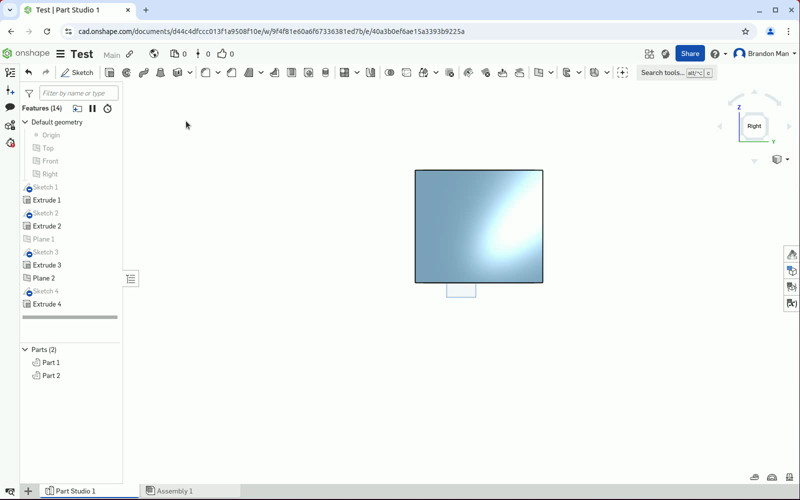
key(shift+h)
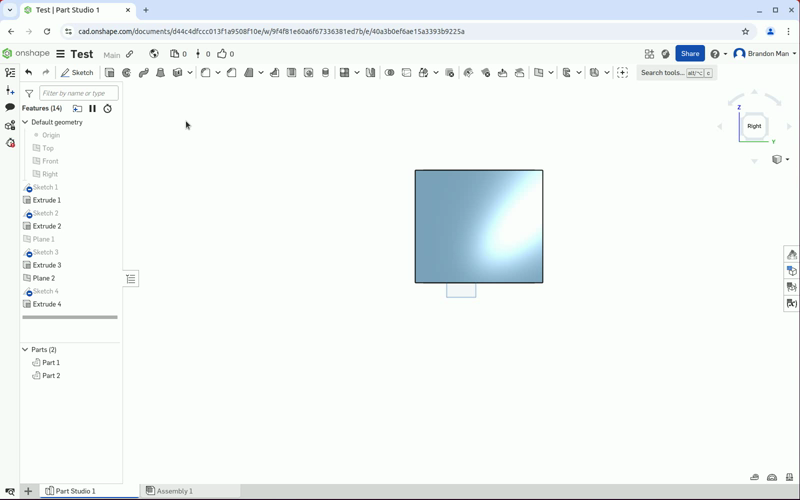
mouse_move(73, 189)
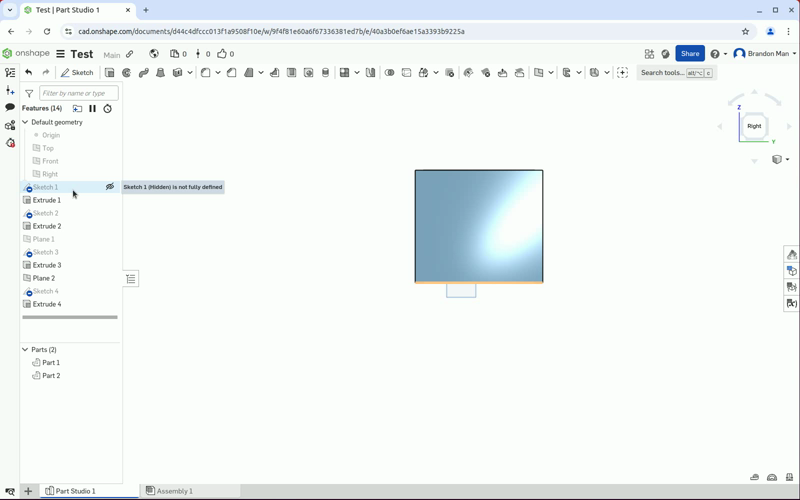
click(73, 189)
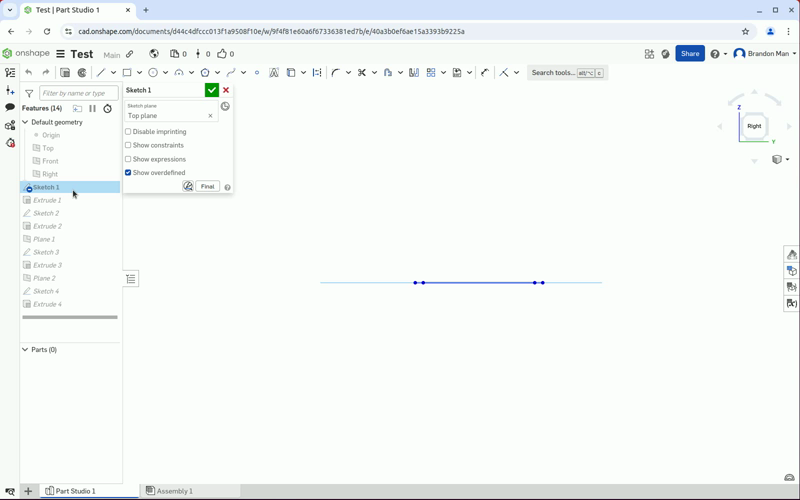
mouse_move(229, 92)
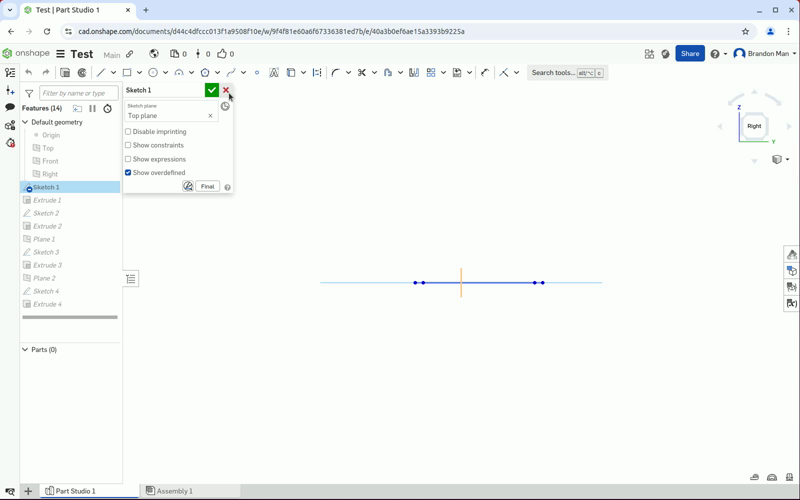
click(229, 92)
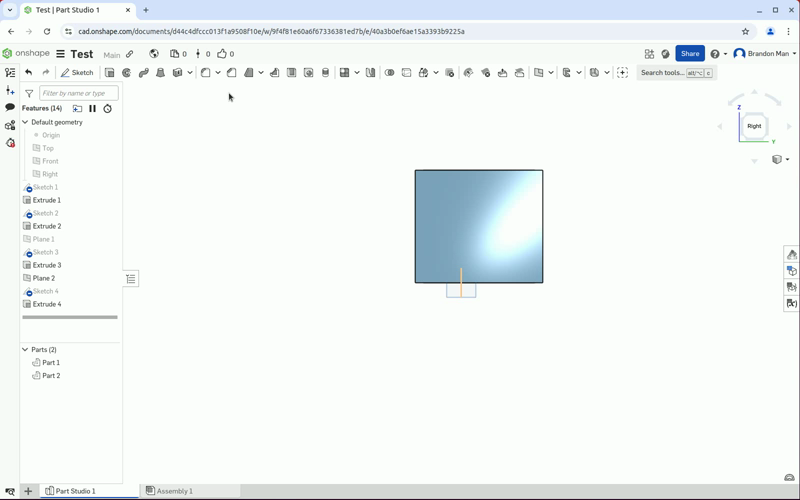
mouse_move(73, 352)
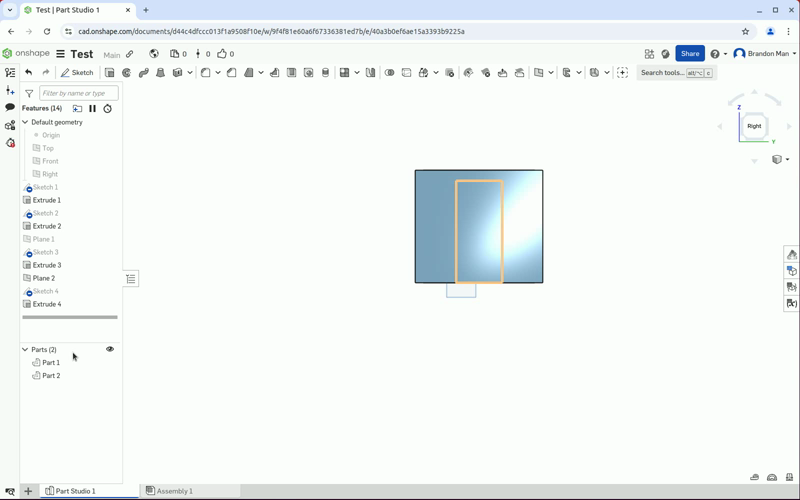
key(y)
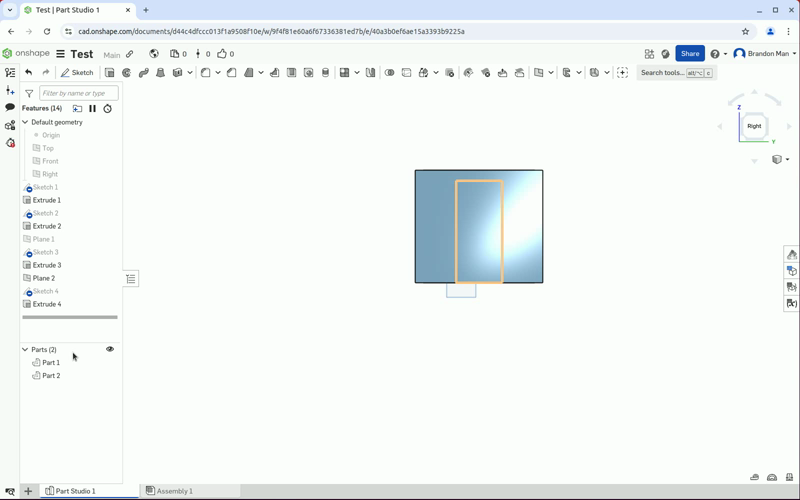
key(shift+p)
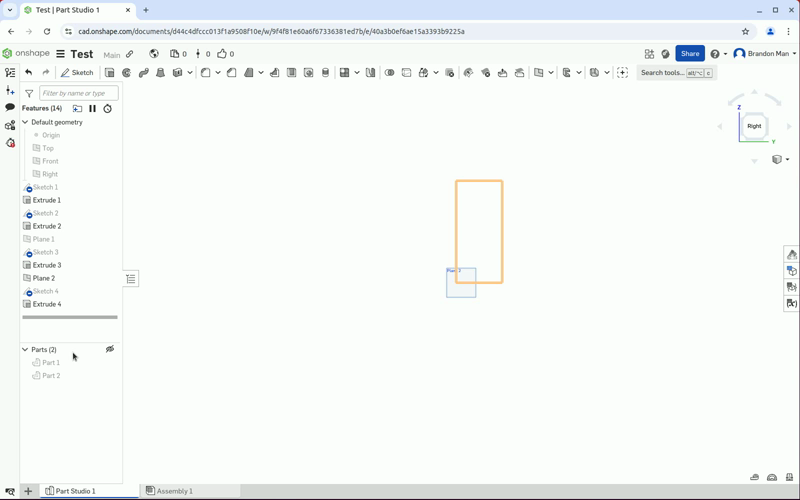
key(space)
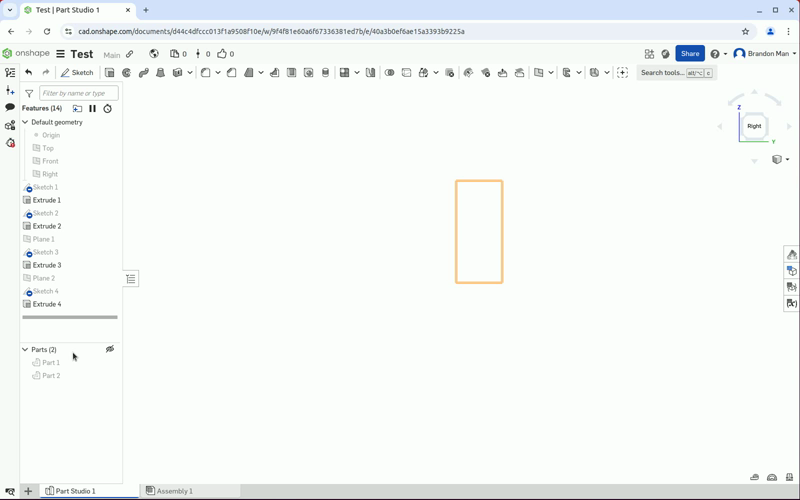
key_down(shift)
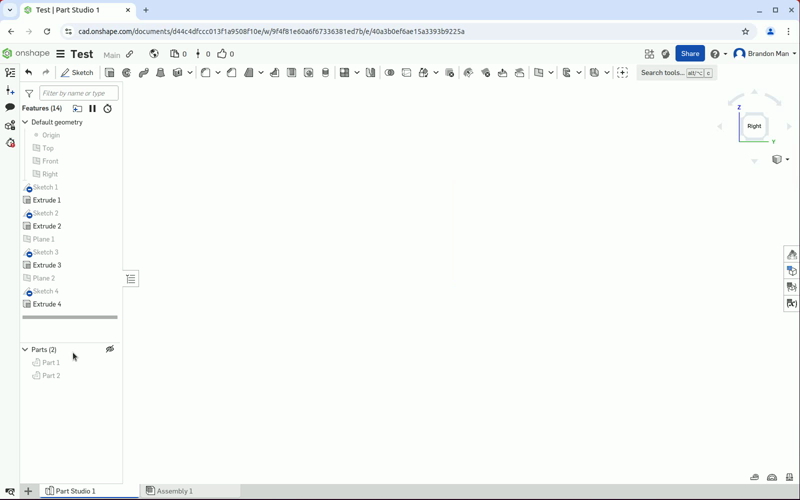
key(right)
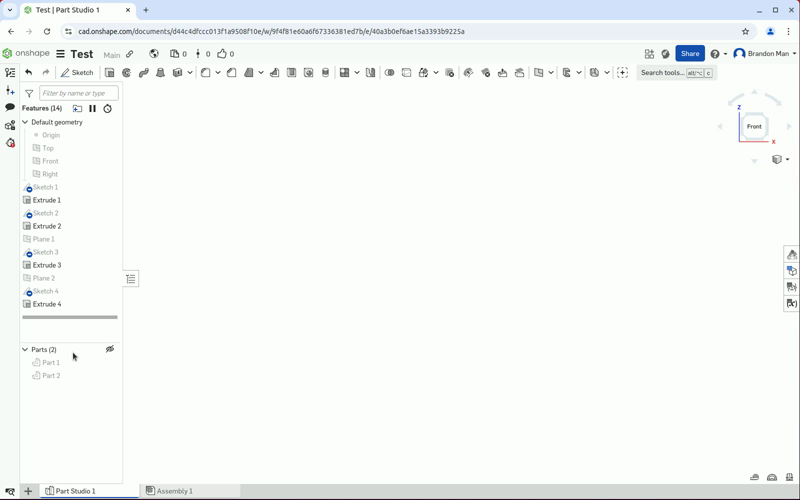
key_up(shift)
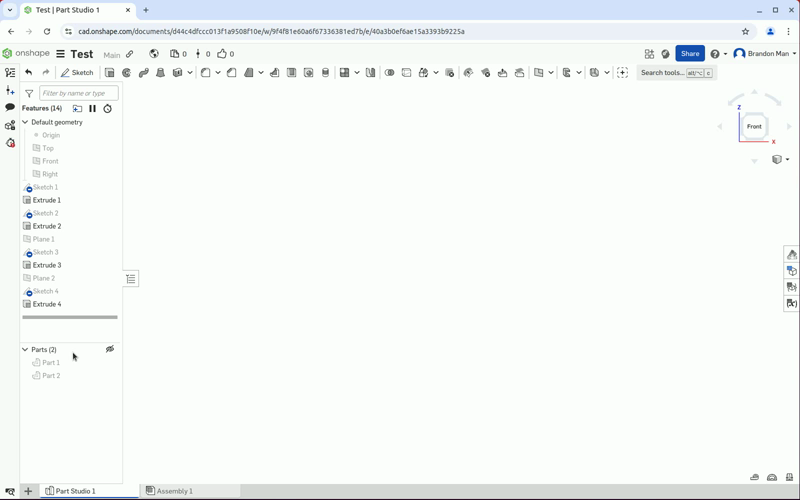
key(space)
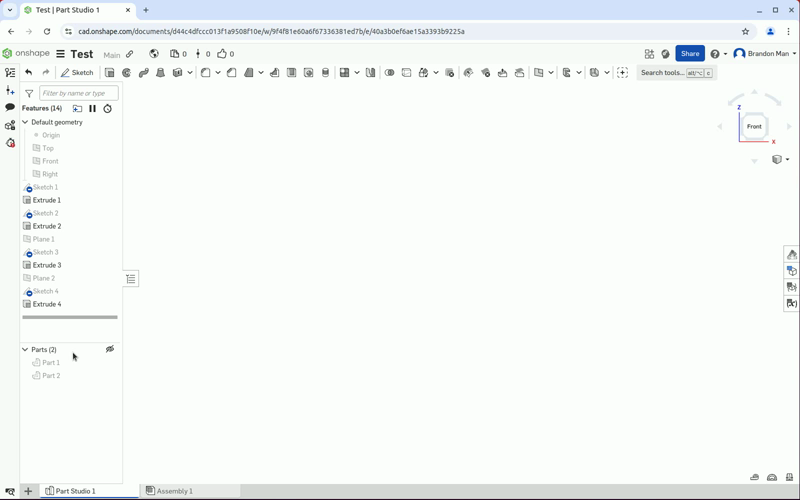
key_down(shift)
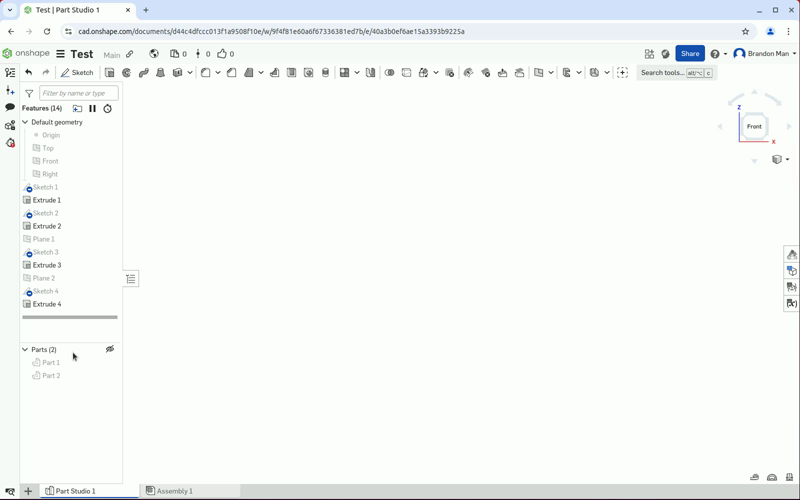
key(down)
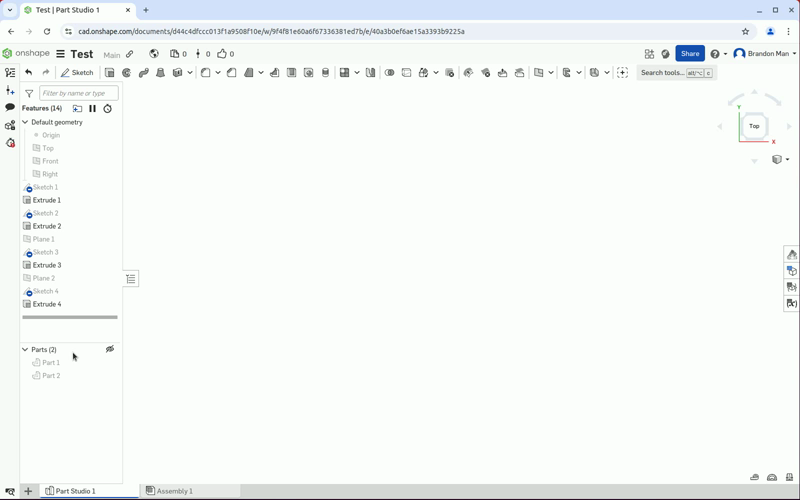
key_up(shift)
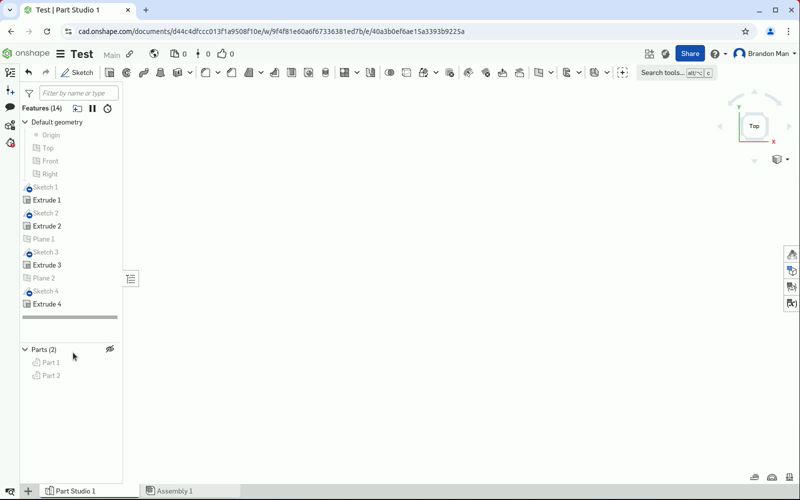
mouse_move(73, 352)
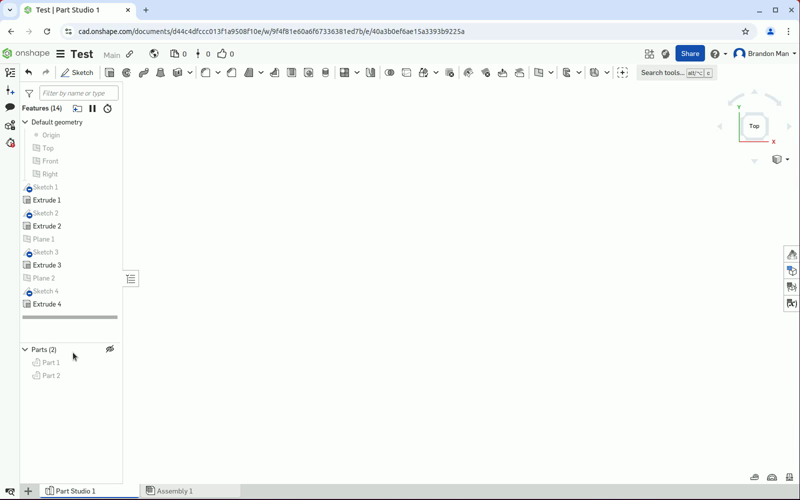
key(shift+y)
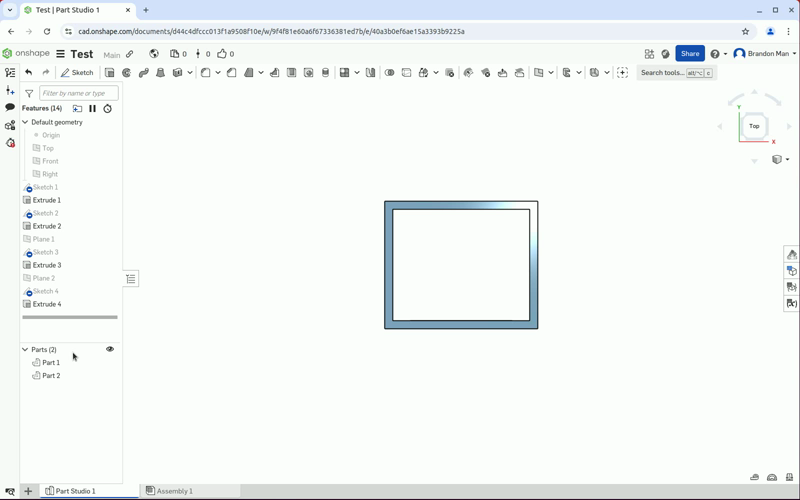
mouse_move(541, 75)
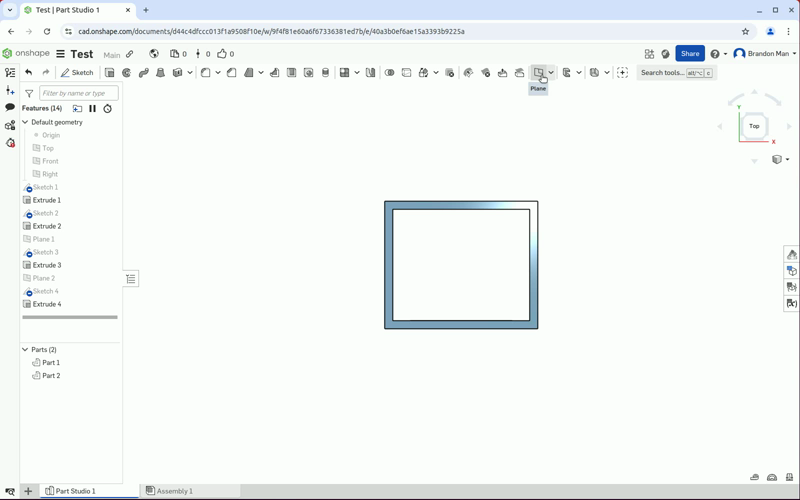
click(541, 75)
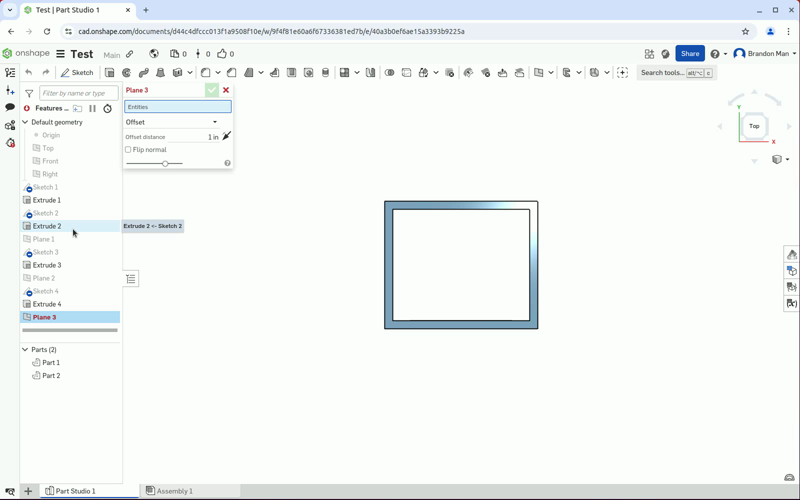
scroll(3)
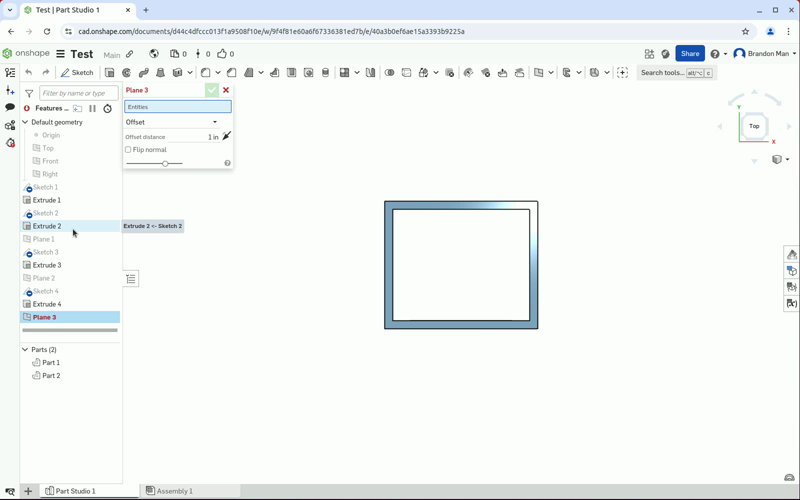
mouse_move(73, 150)
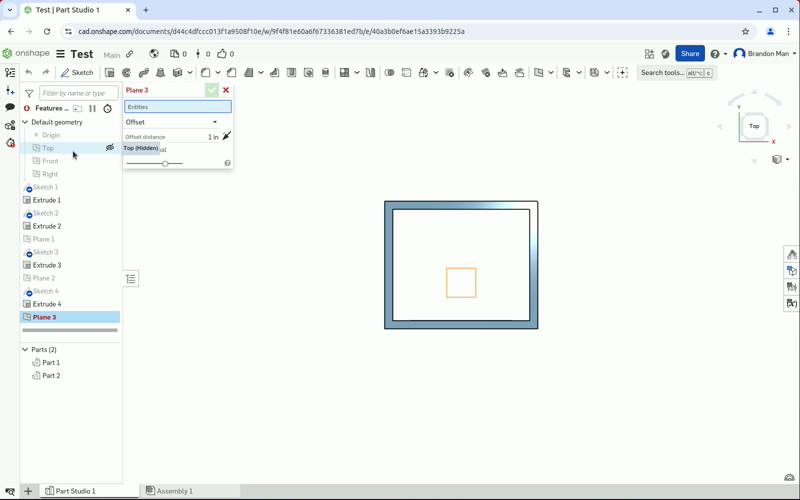
click(73, 150)
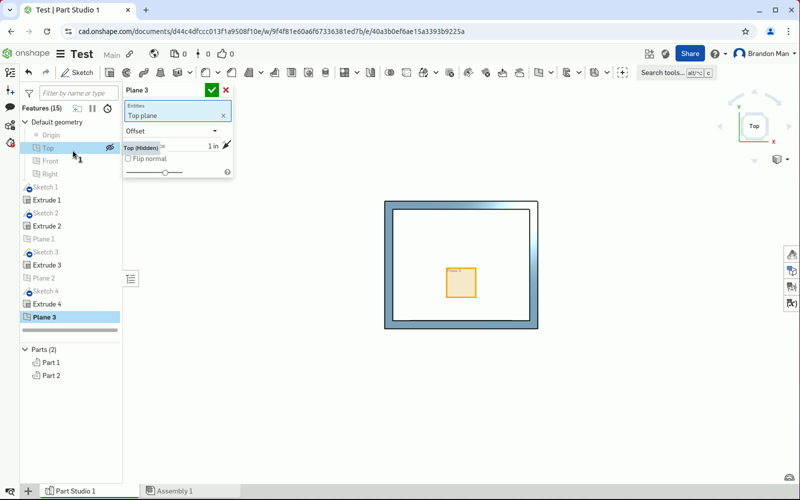
key(tab, 2)
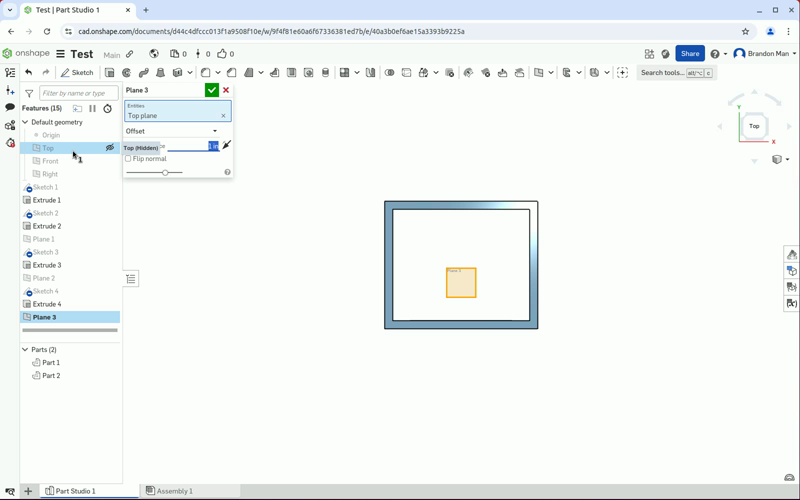
text(10.599)
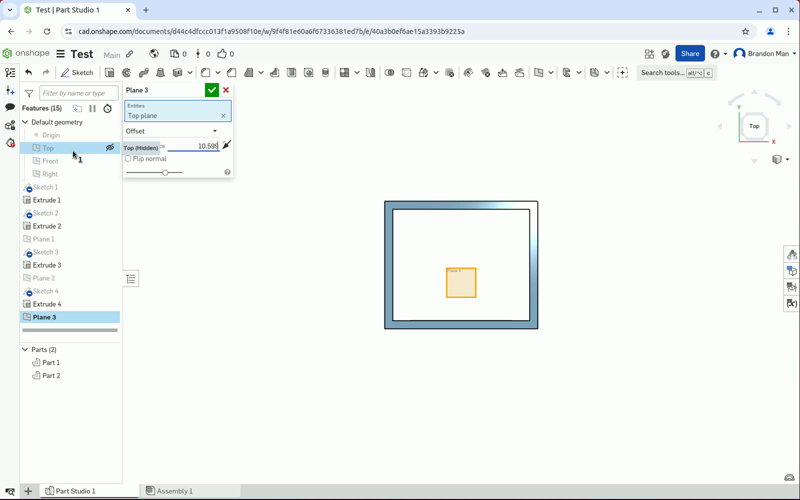
key(enter, 2)
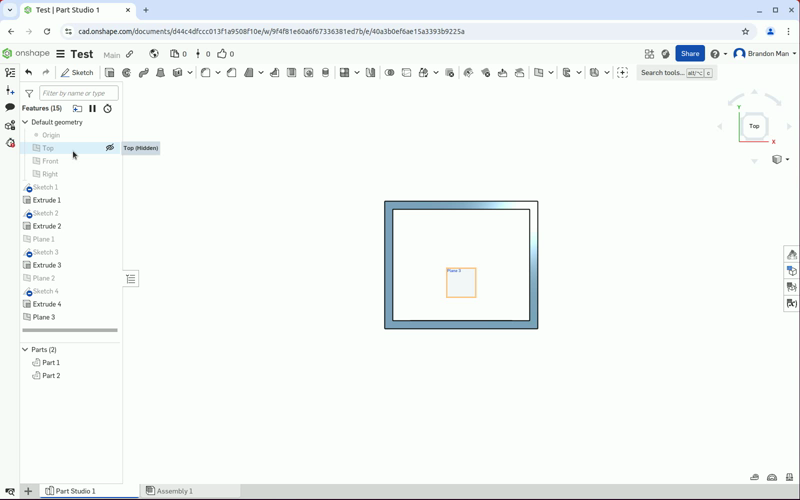
key(shift+s)
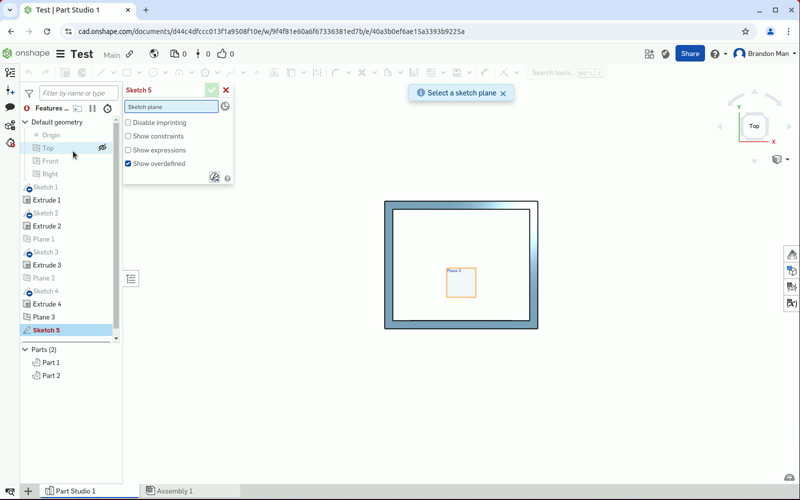
mouse_move(69, 319)
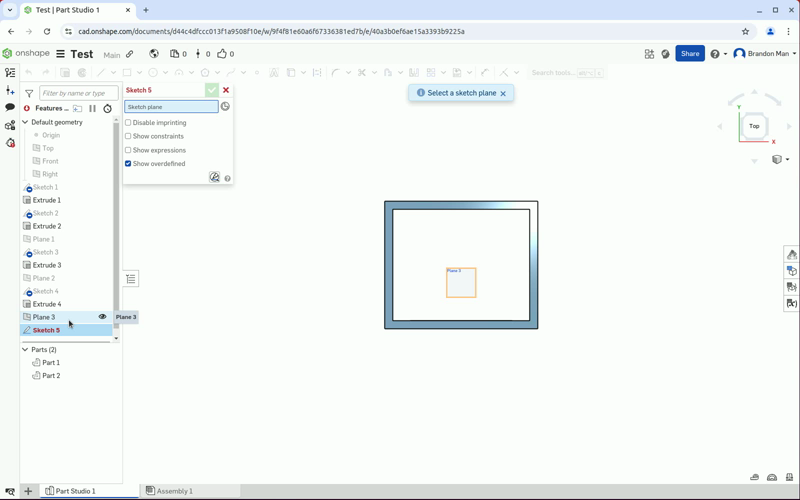
click(69, 319)
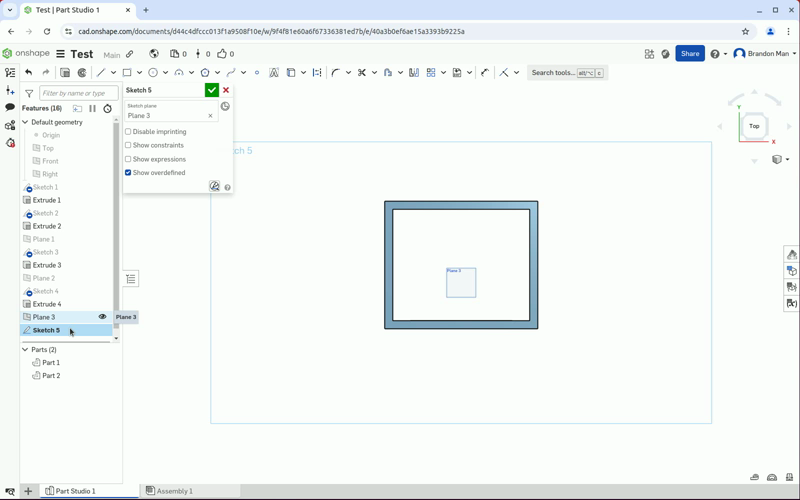
mouse_move(73, 352)
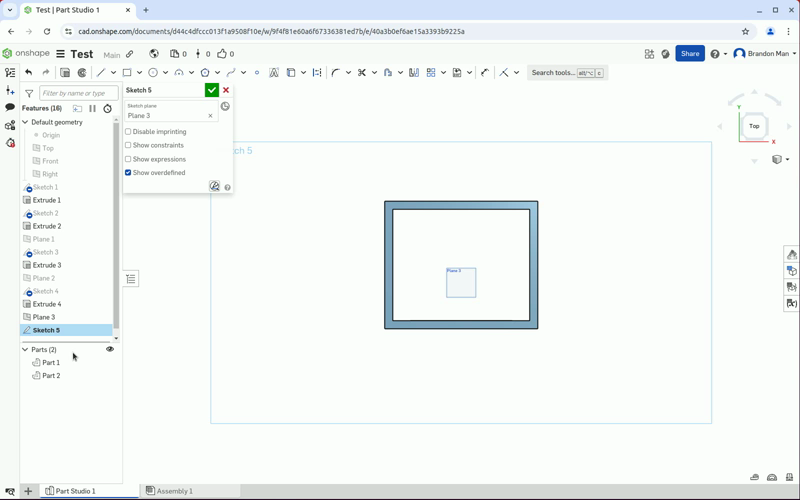
key(y)
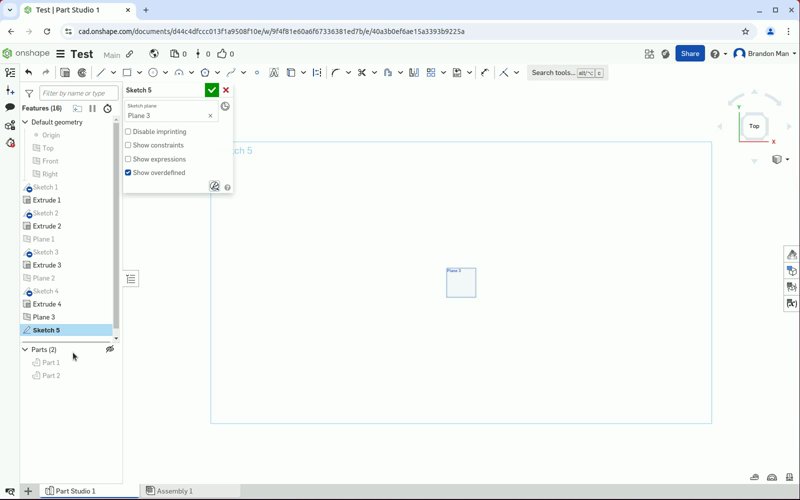
key(l)
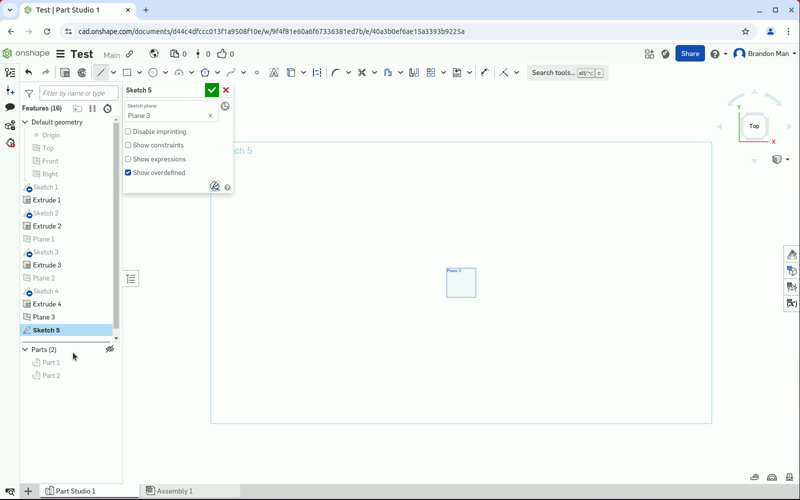
key_down(shift)
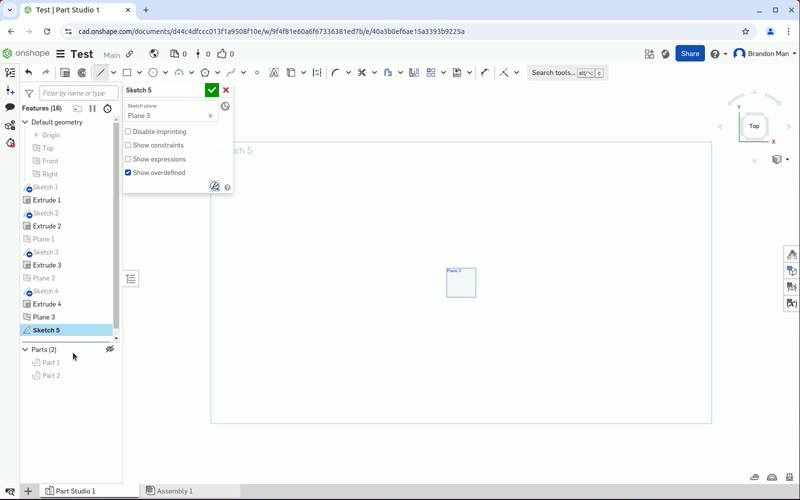
mouse_move(410, 320)
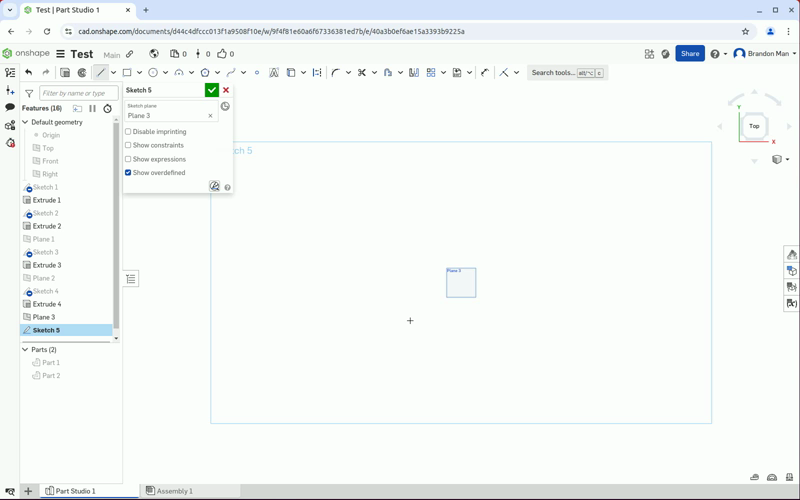
click(410, 320)
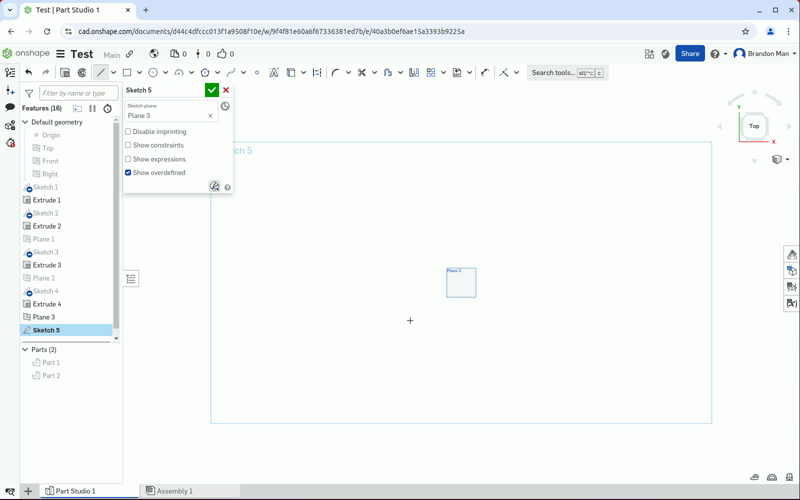
key_up(shift)
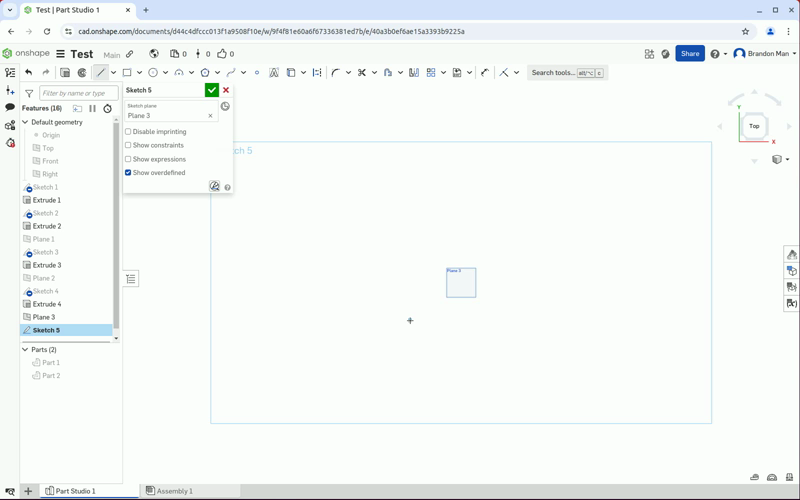
key_down(shift)
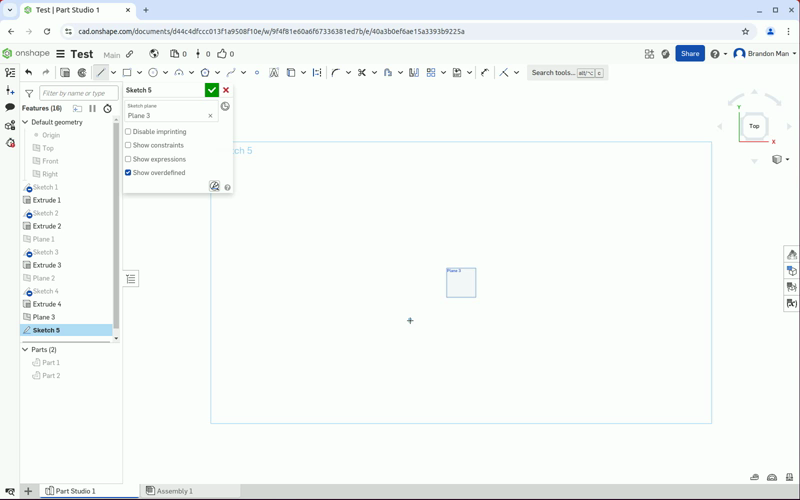
mouse_move(512, 320)
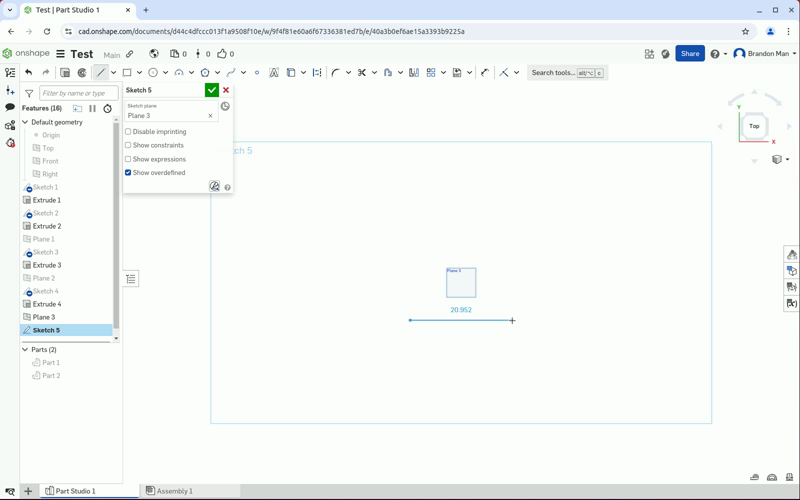
click(512, 320)
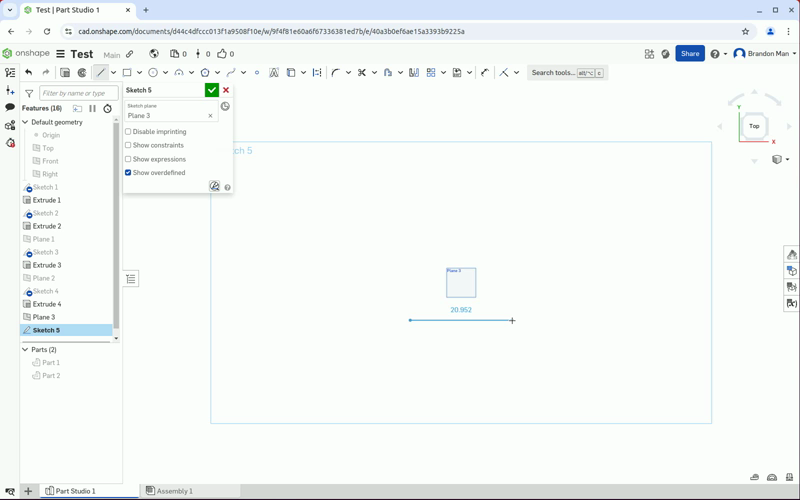
key_up(shift)
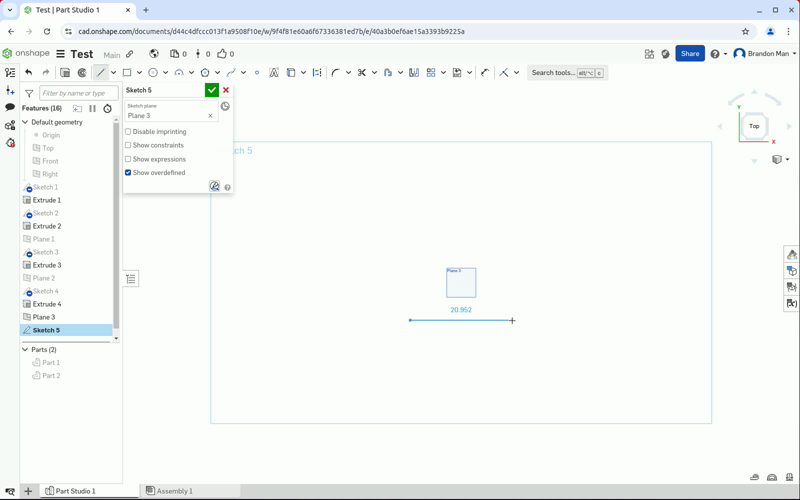
key_down(shift)
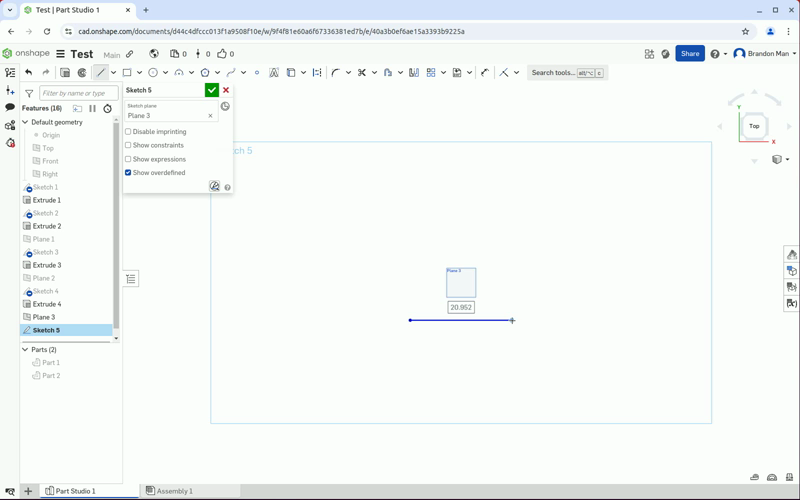
mouse_move(542, 320)
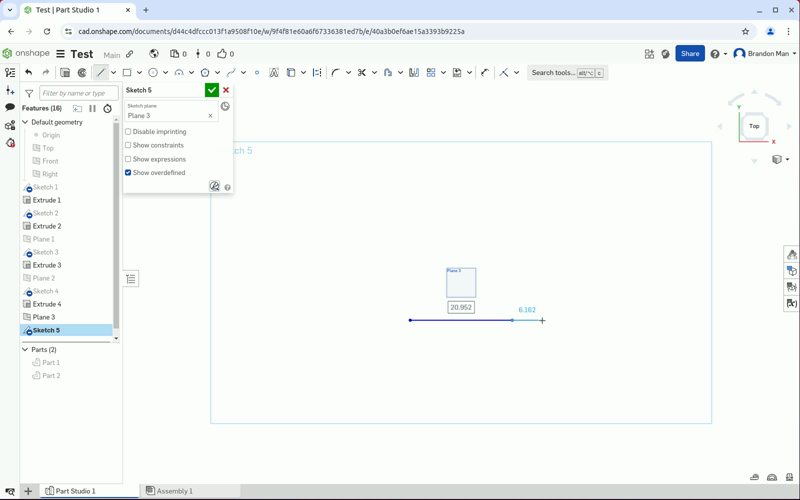
mouse_move(512, 307)
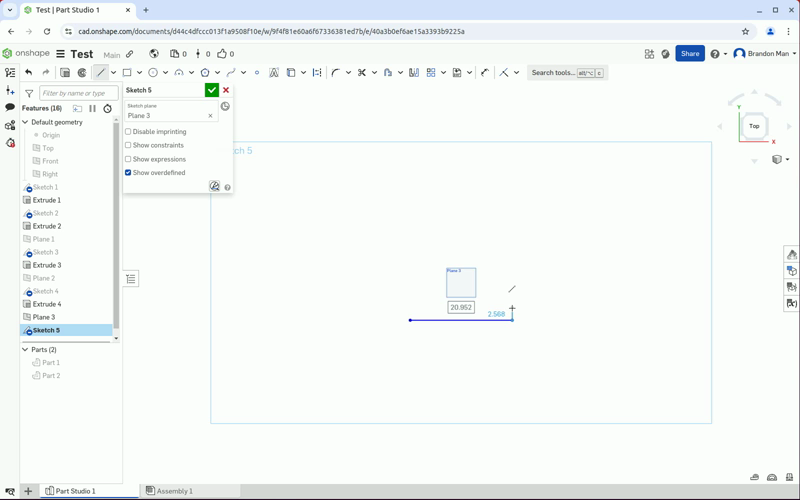
click(512, 307)
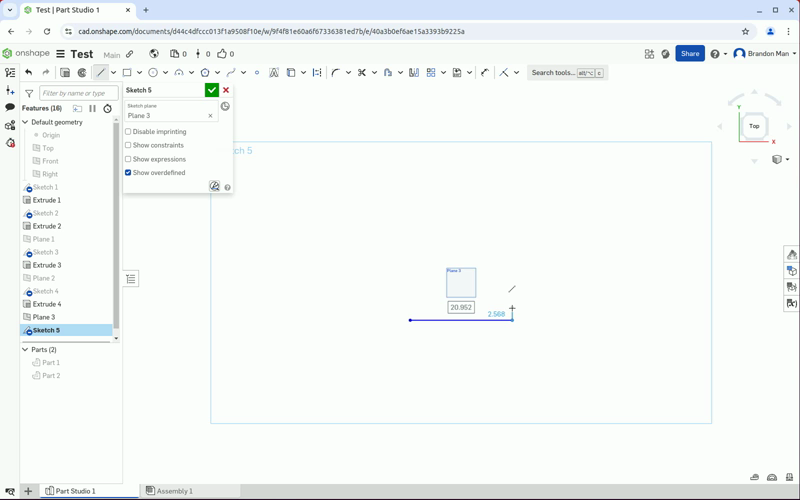
key_up(shift)
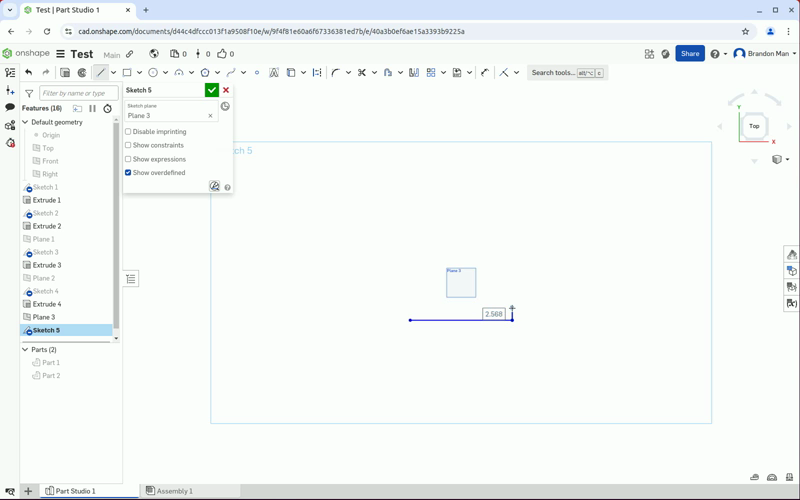
key_down(shift)
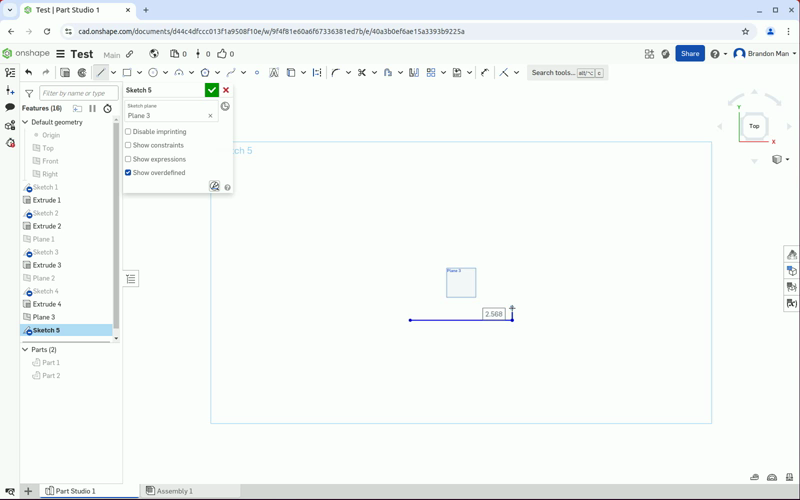
mouse_move(410, 307)
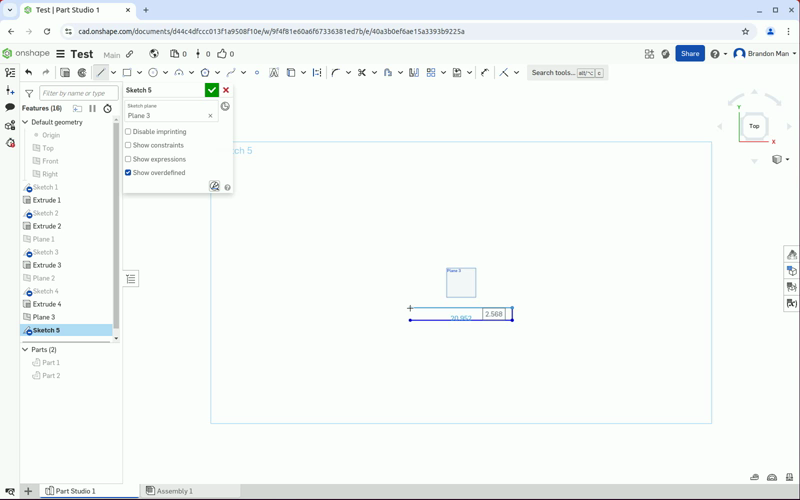
click(410, 307)
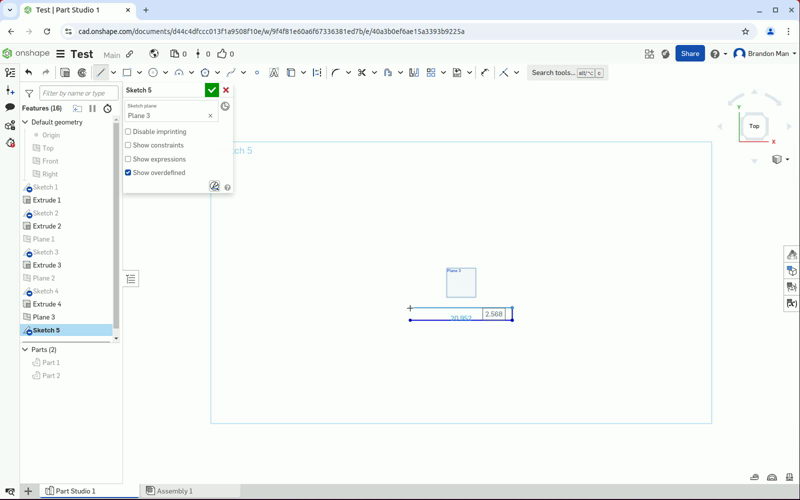
key_up(shift)
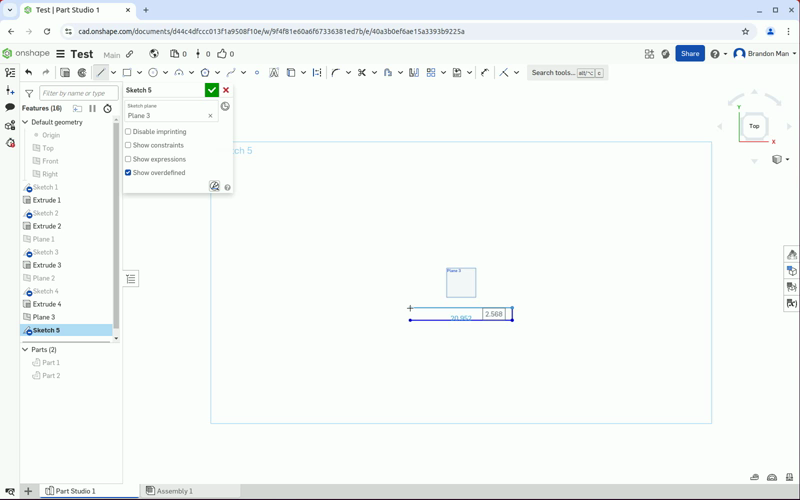
mouse_move(440, 307)
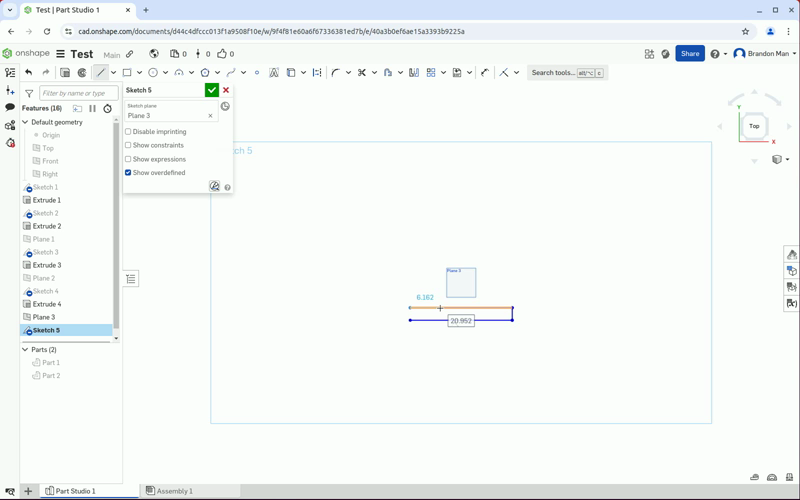
key_down(shift)
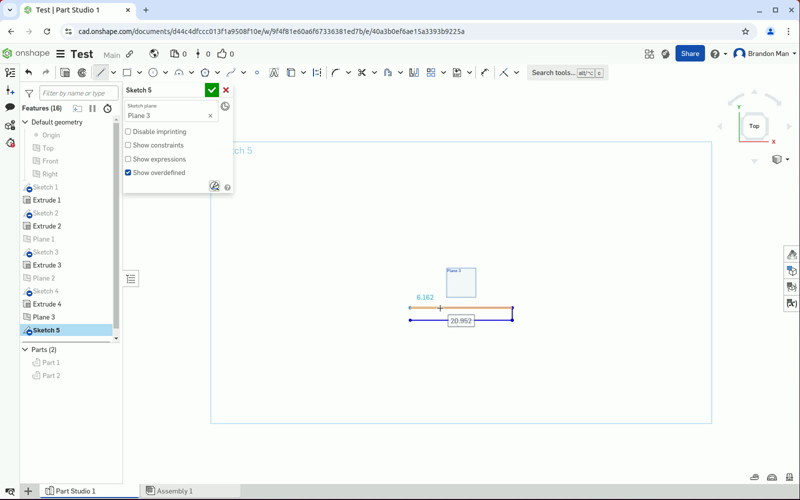
mouse_move(410, 320)
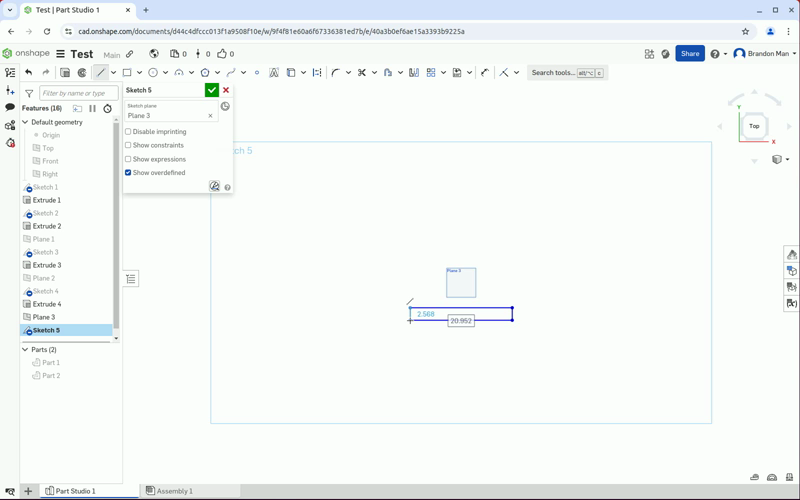
key_up(shift)
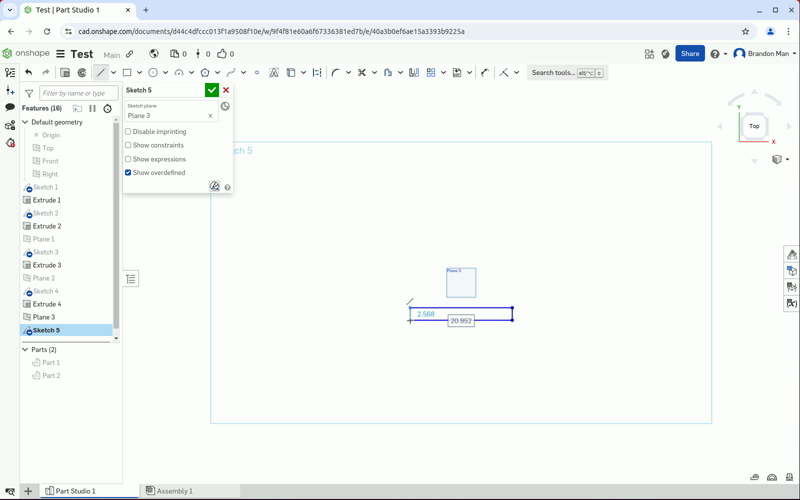
click(410, 320)
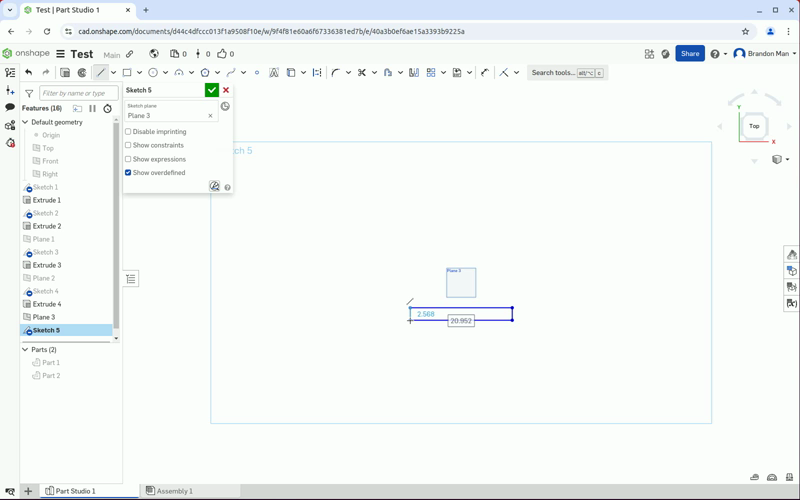
key(esc)
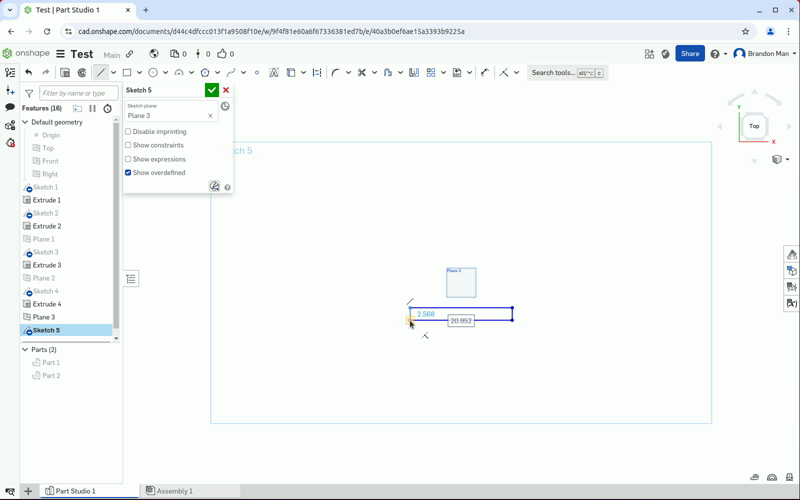
mouse_move(452, 314)
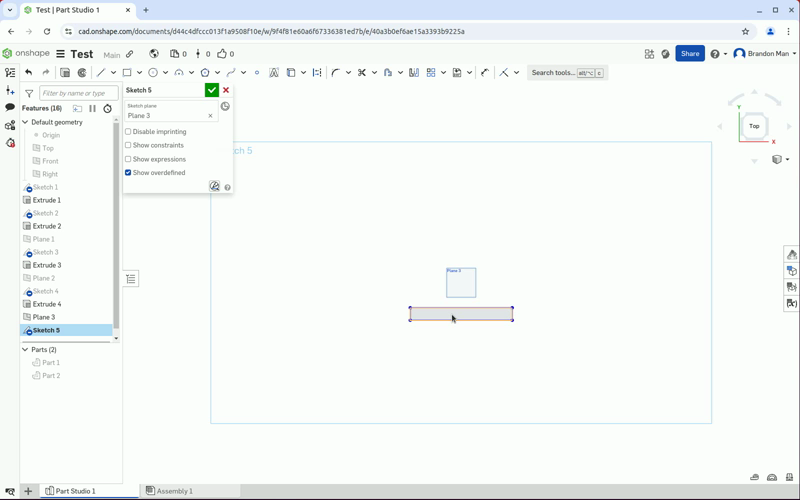
scroll(6)
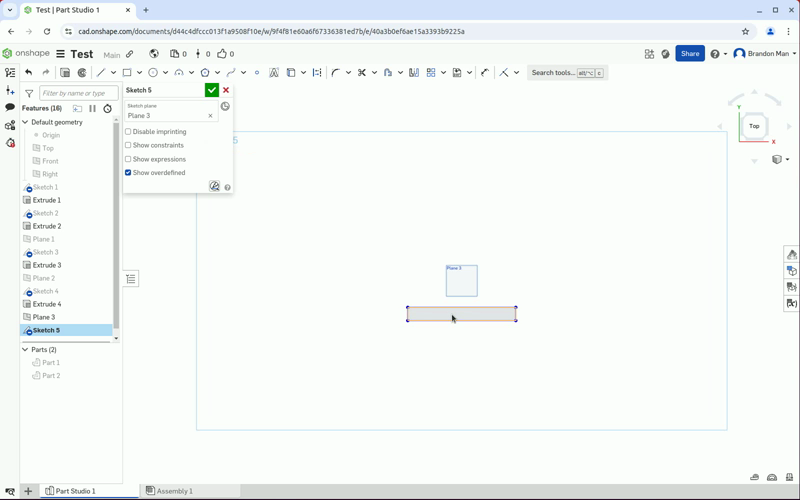
scroll(6)
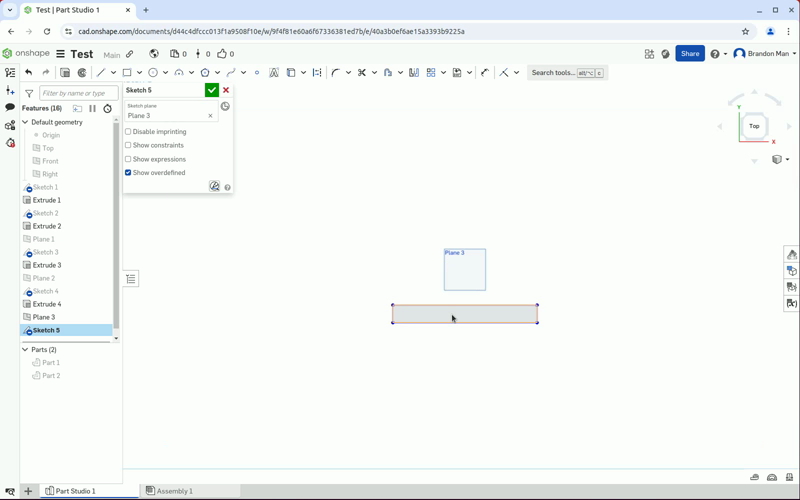
scroll(6)
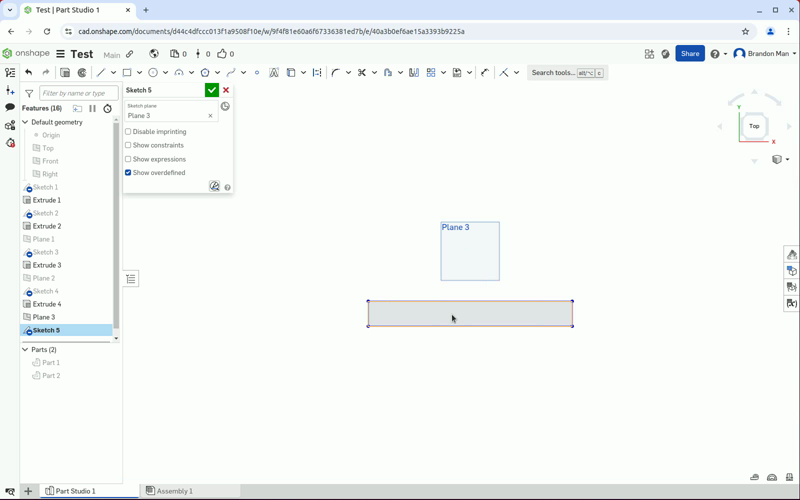
scroll(6)
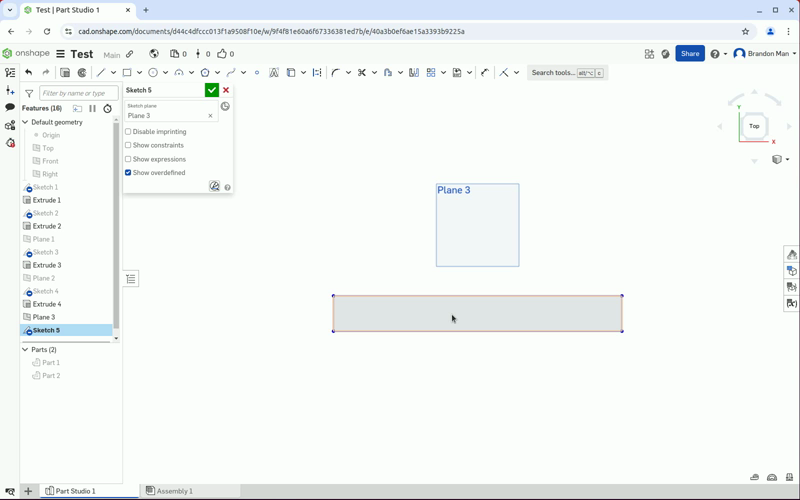
scroll(6)
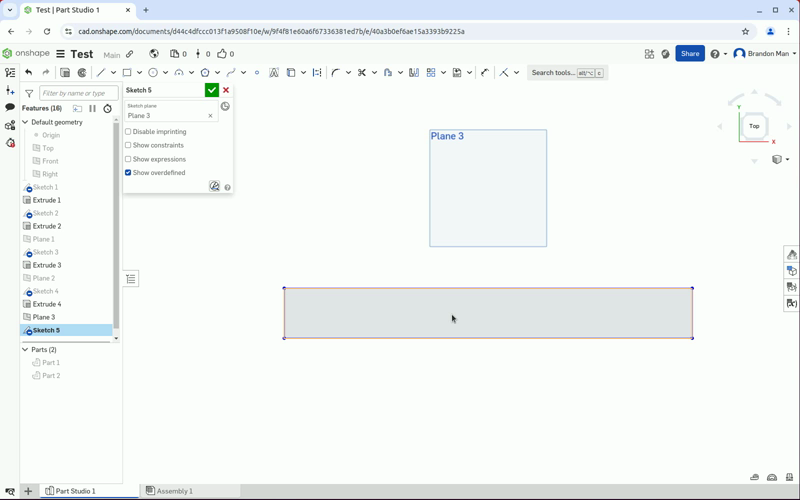
scroll(6)
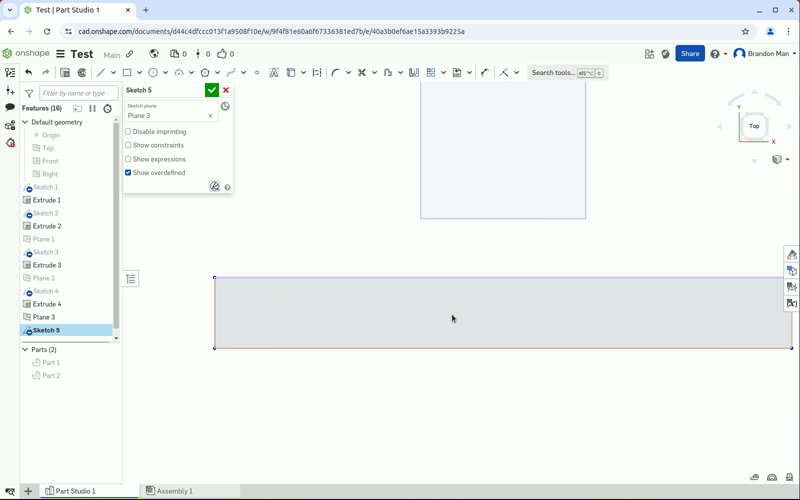
scroll(6)
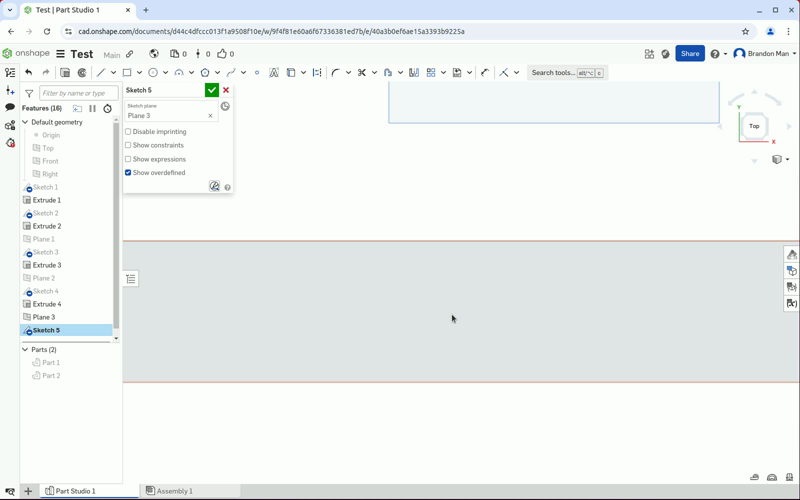
click(452, 314)
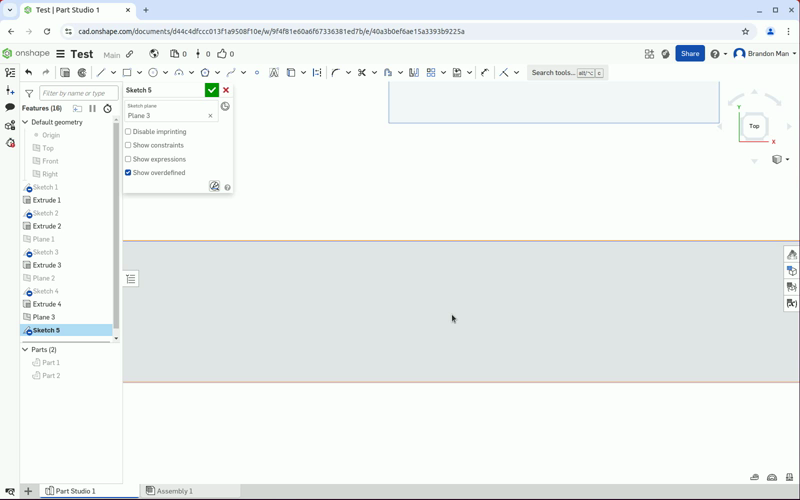
scroll(-6)
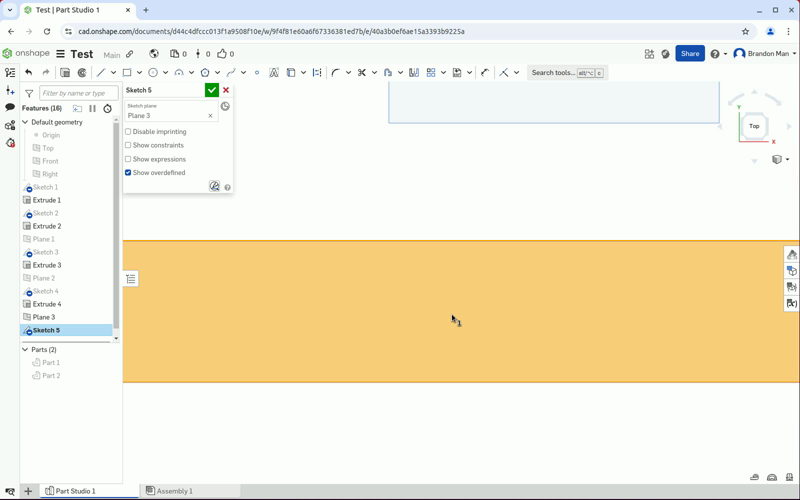
scroll(-6)
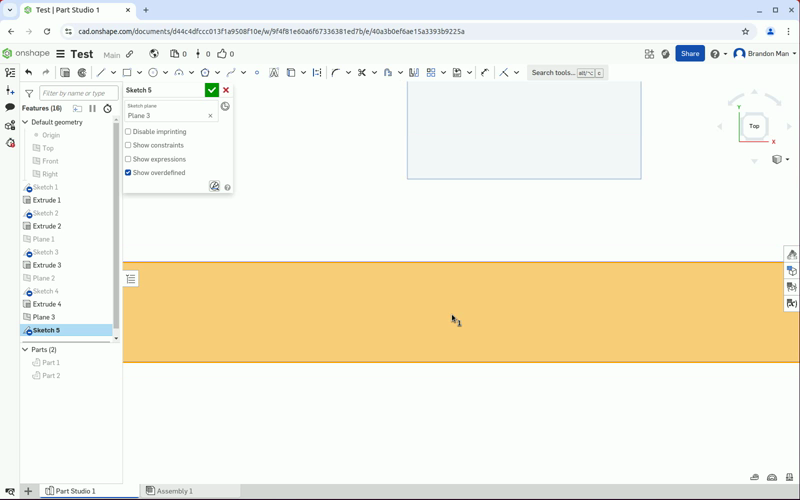
scroll(-6)
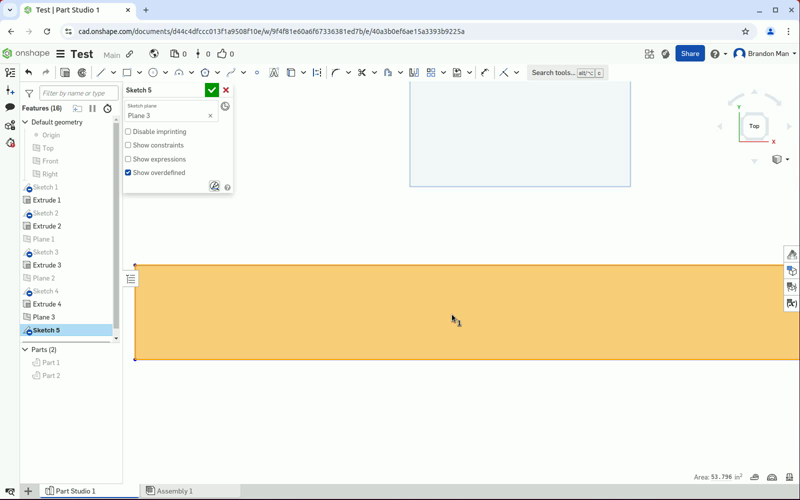
scroll(-6)
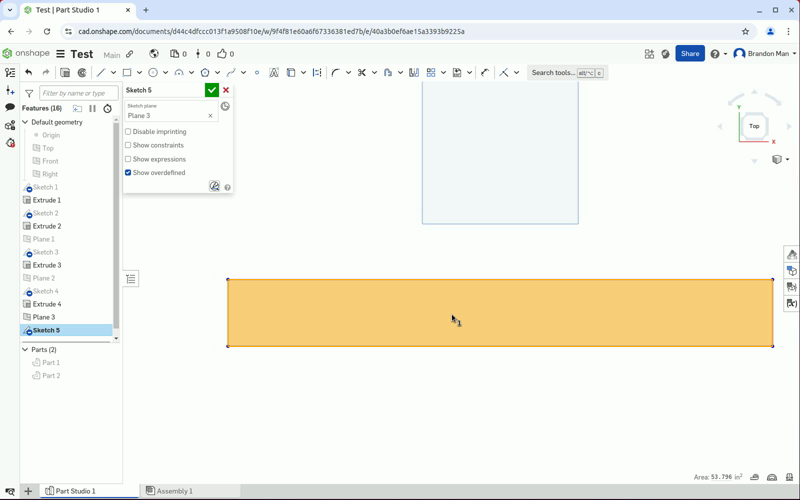
scroll(-6)
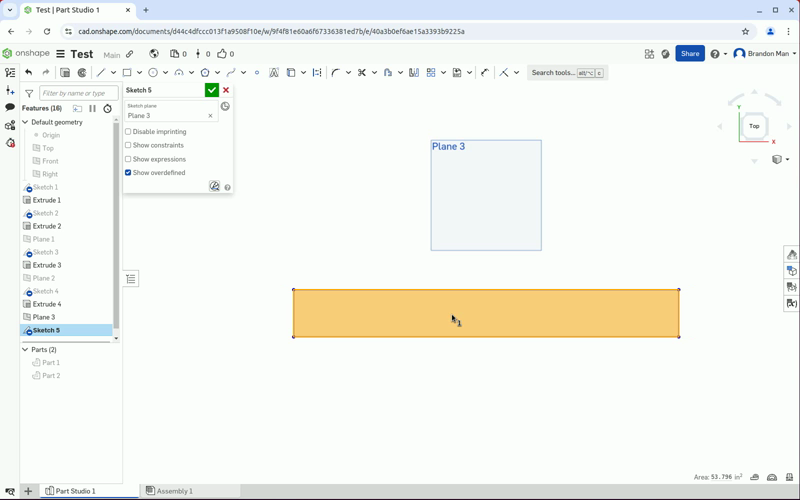
scroll(-6)
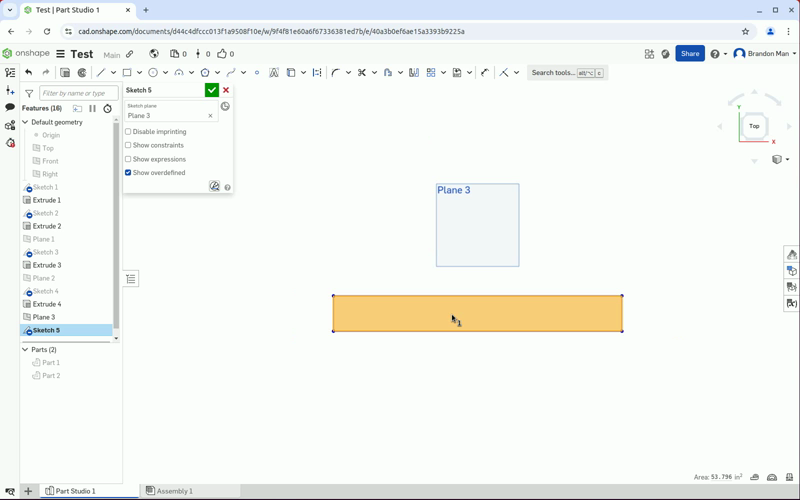
scroll(-6)
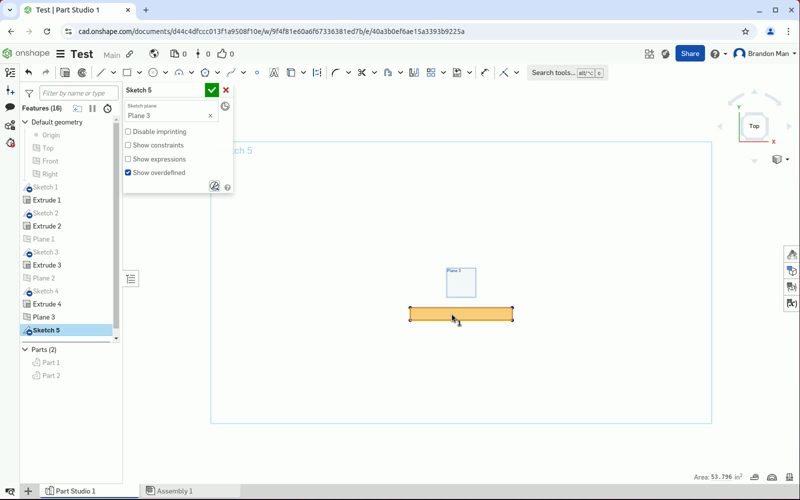
mouse_move(73, 352)
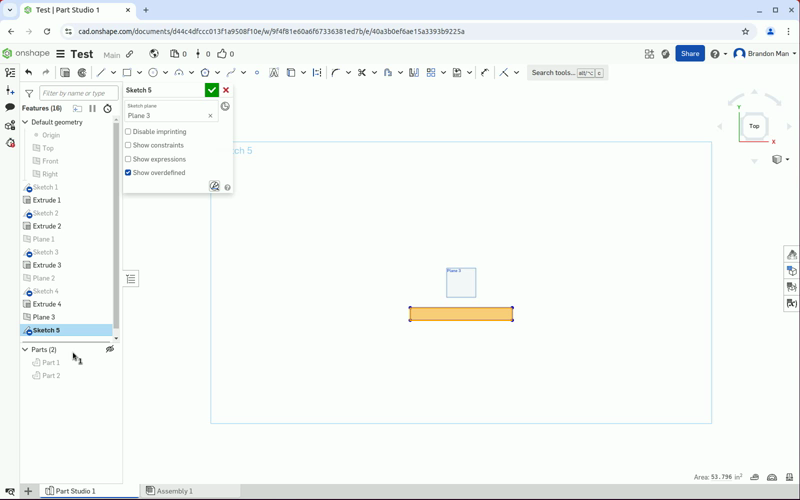
key(shift+y)
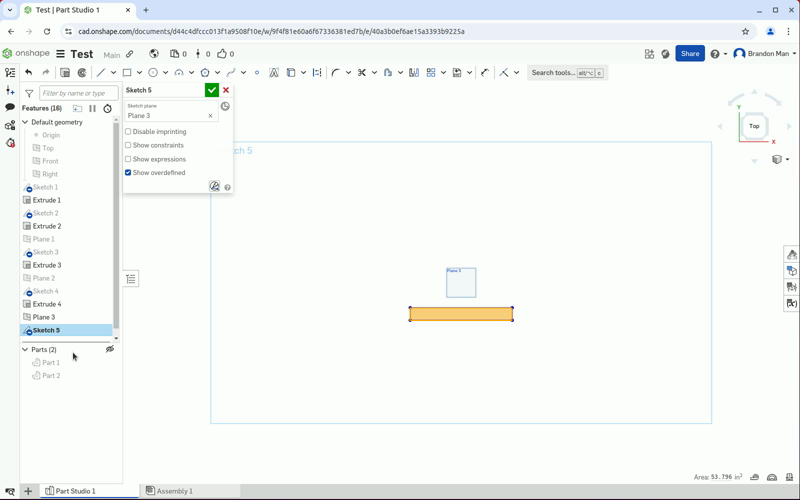
key(shift+e)
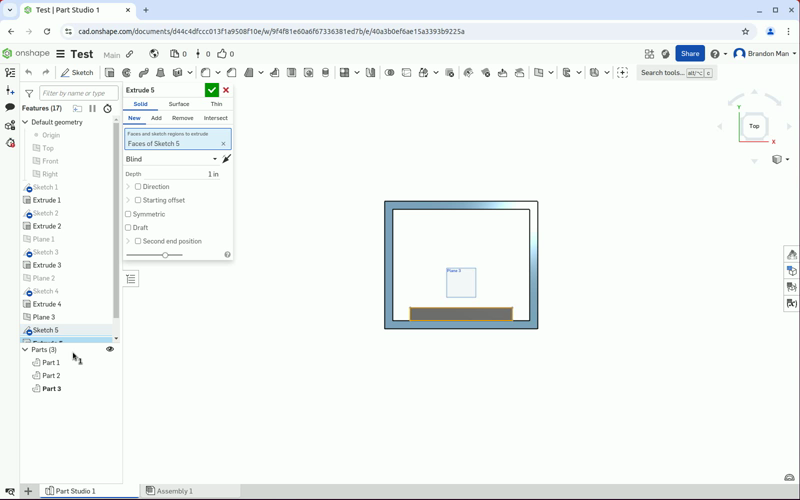
mouse_move(143, 106)
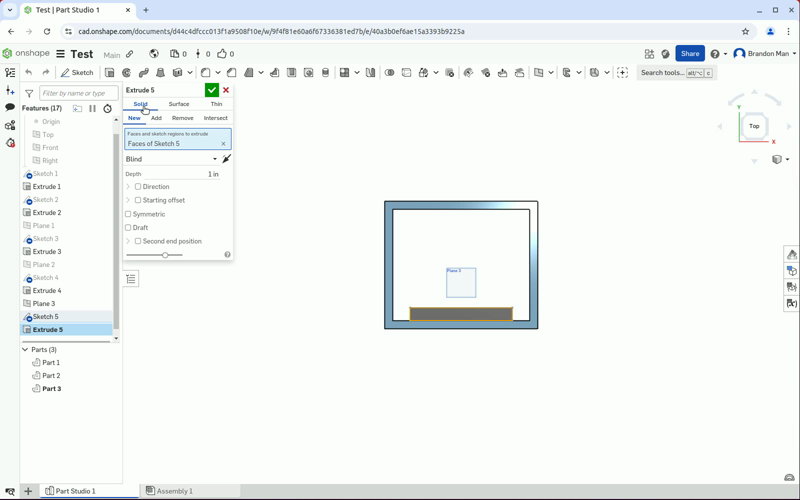
click(143, 106)
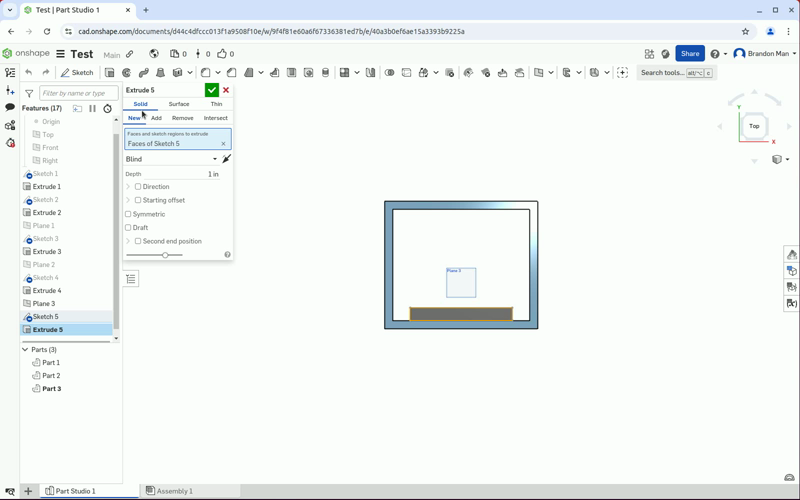
mouse_move(137, 120)
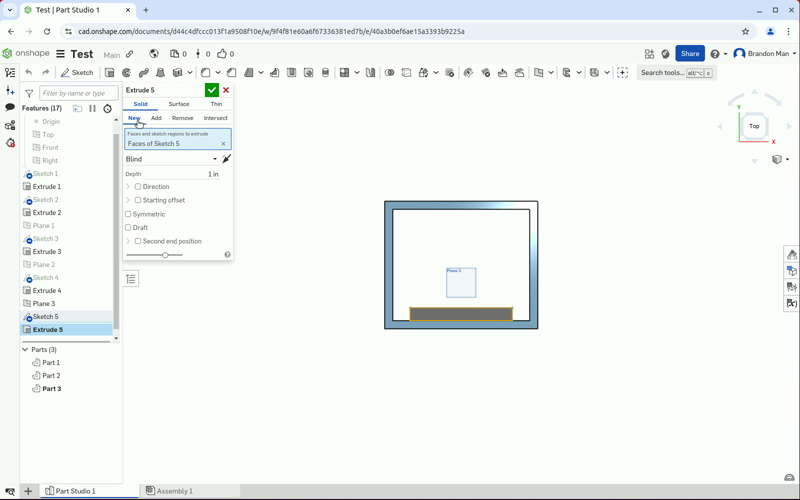
click(137, 120)
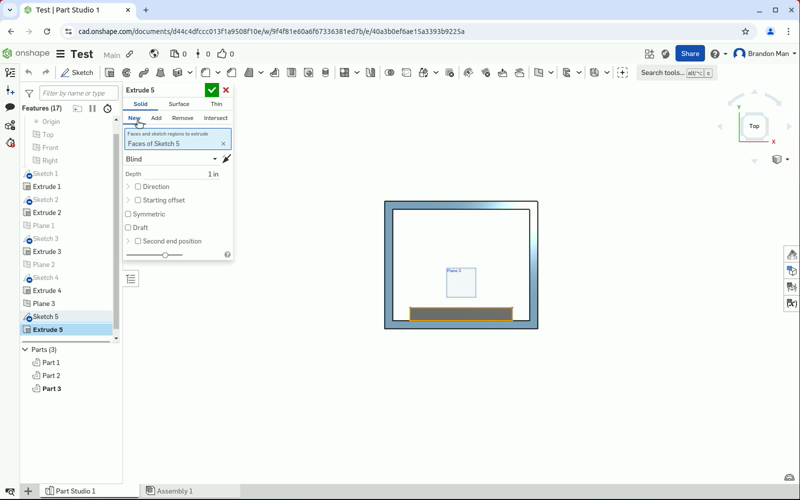
key(tab, 4)
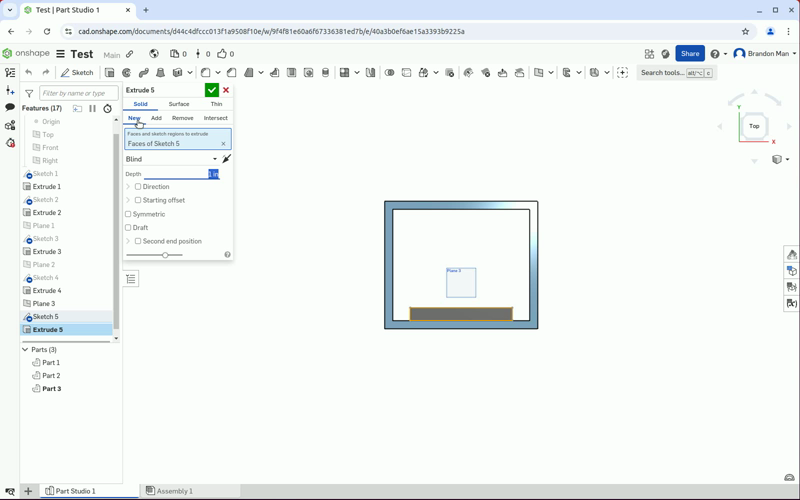
text(0.481)
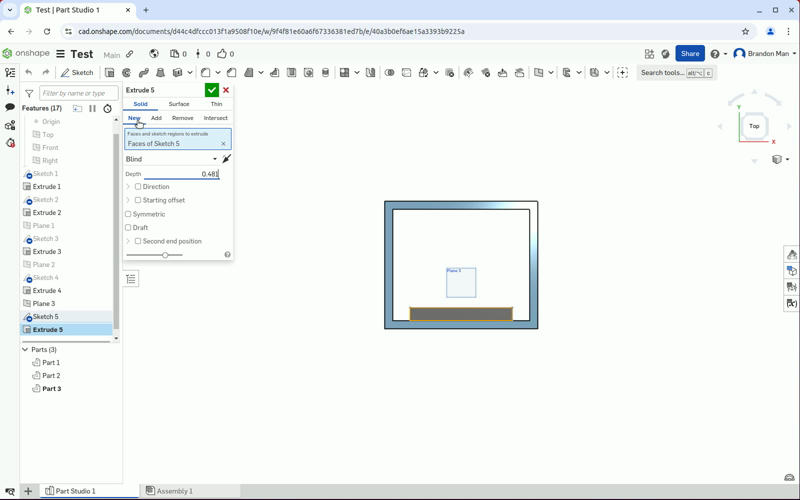
key(enter)
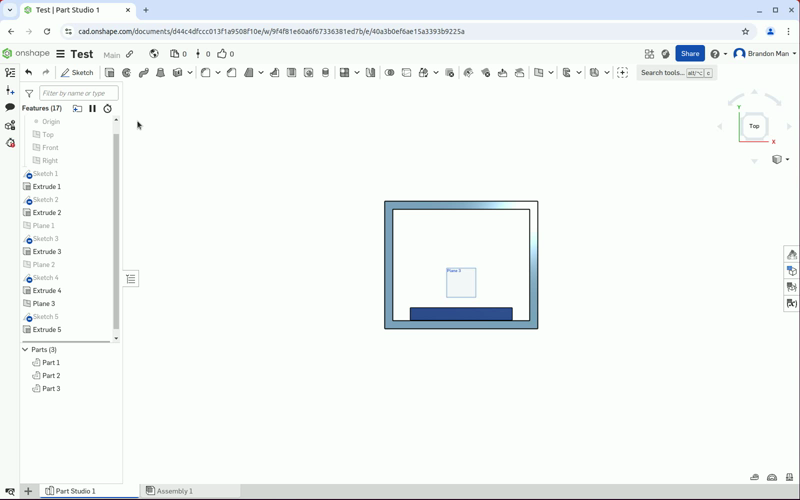
key(shift+h)
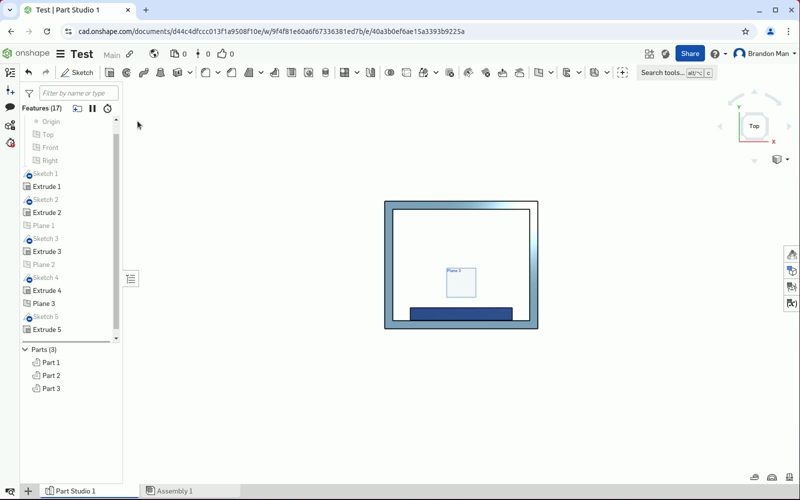
key(shift+h)
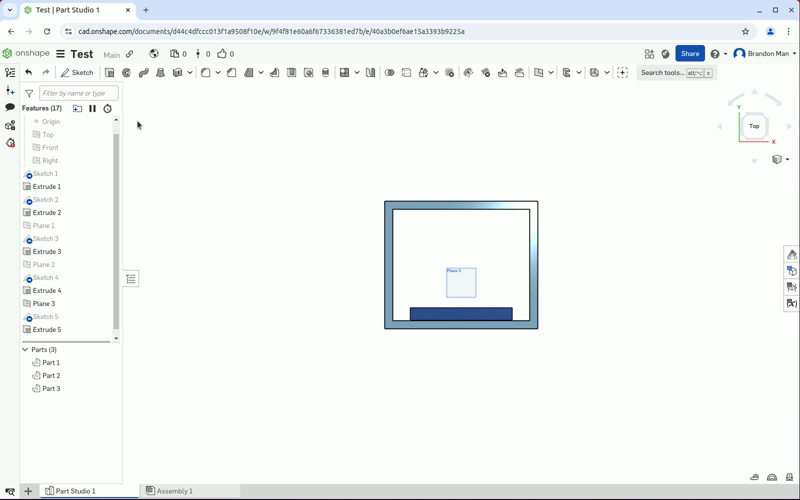
mouse_move(69, 176)
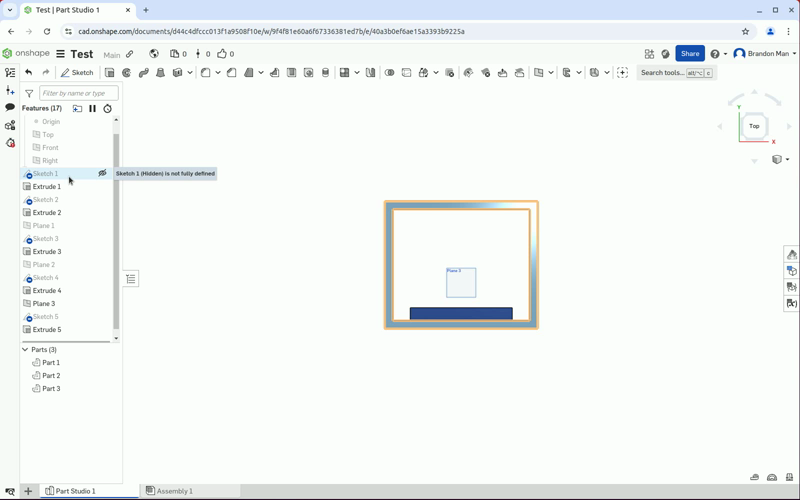
click(69, 176)
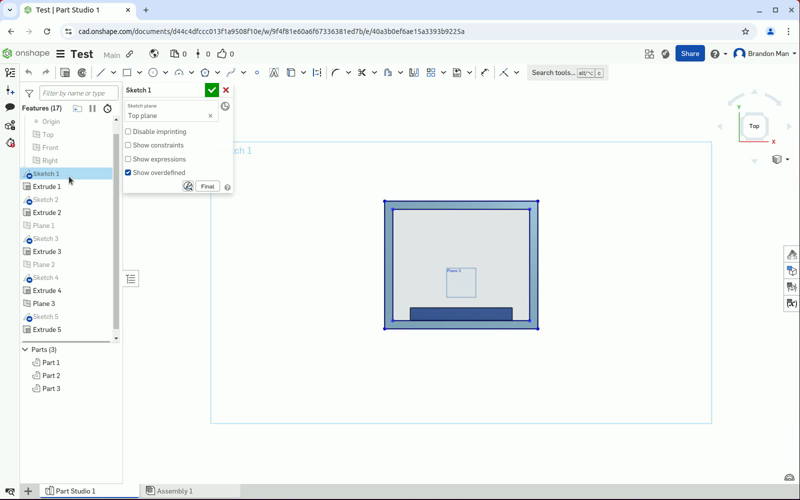
mouse_move(229, 92)
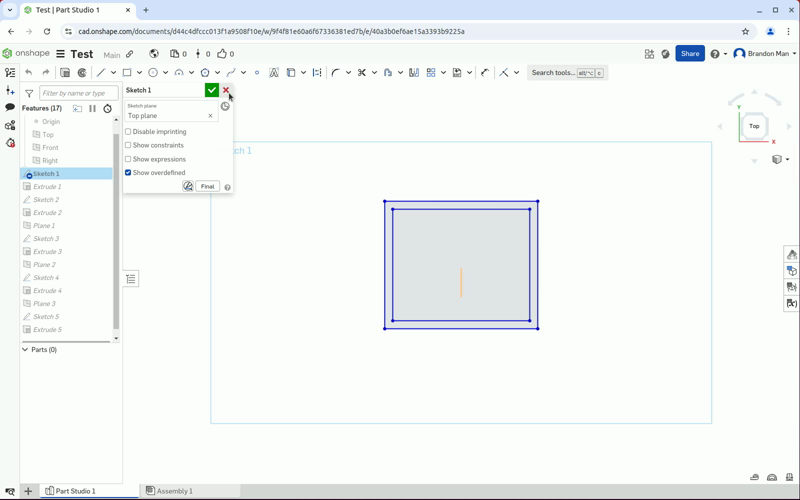
click(229, 92)
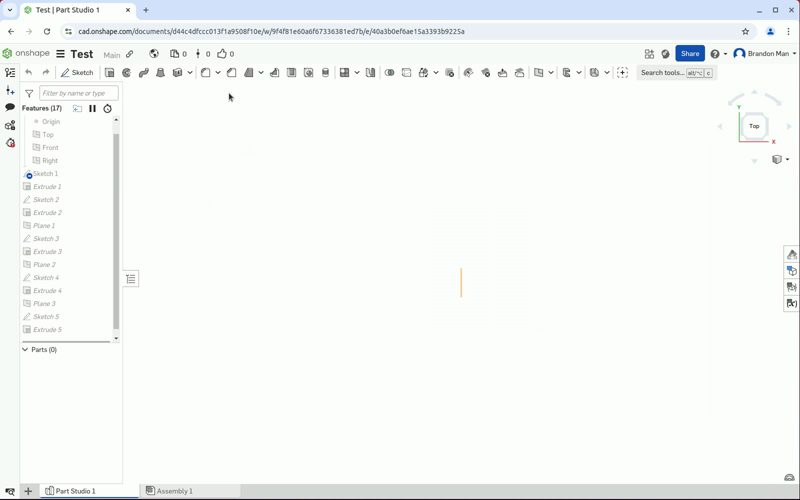
key(shift+s)
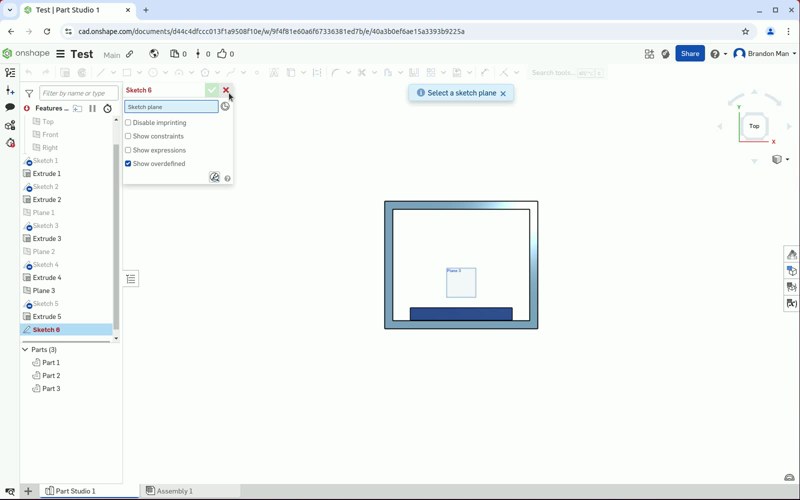
mouse_move(69, 293)
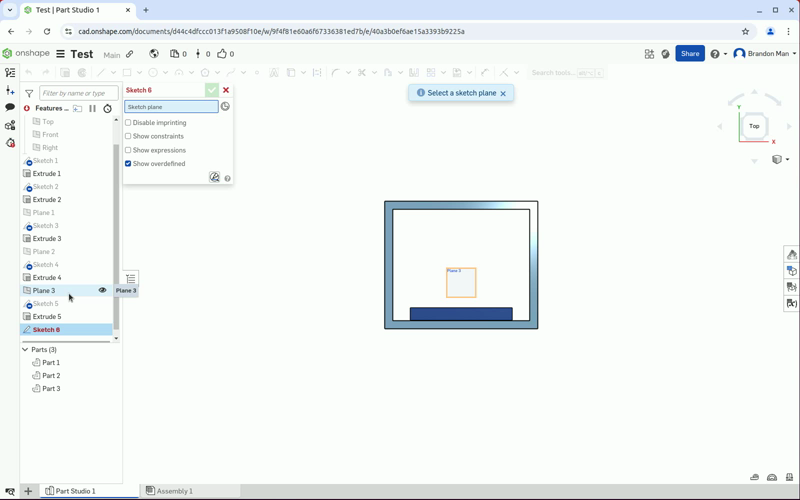
click(69, 293)
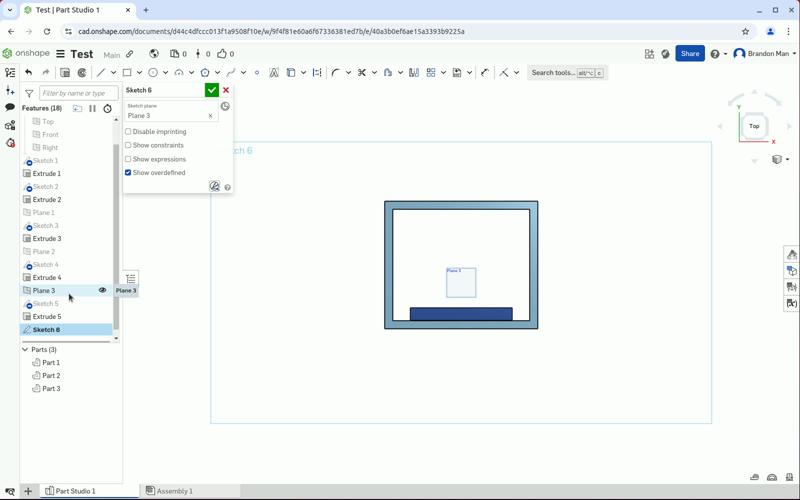
mouse_move(73, 352)
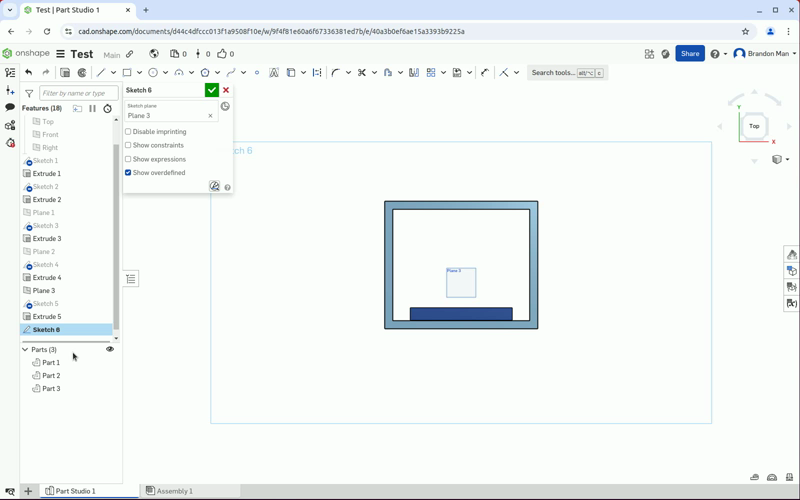
key(y)
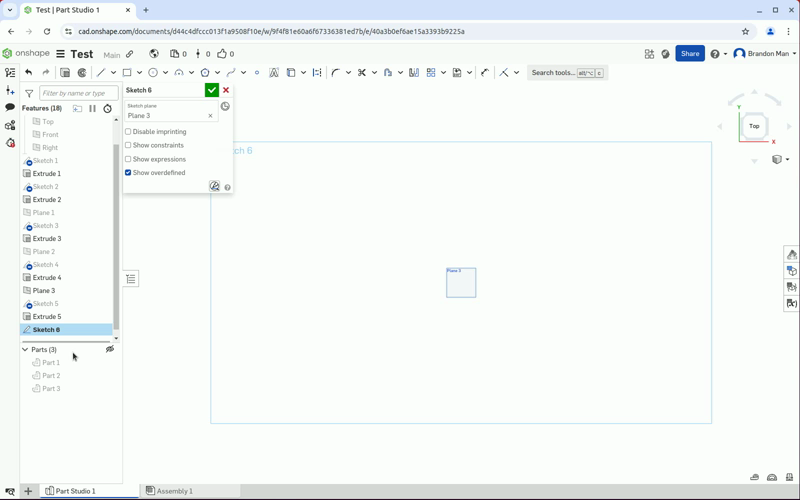
key(l)
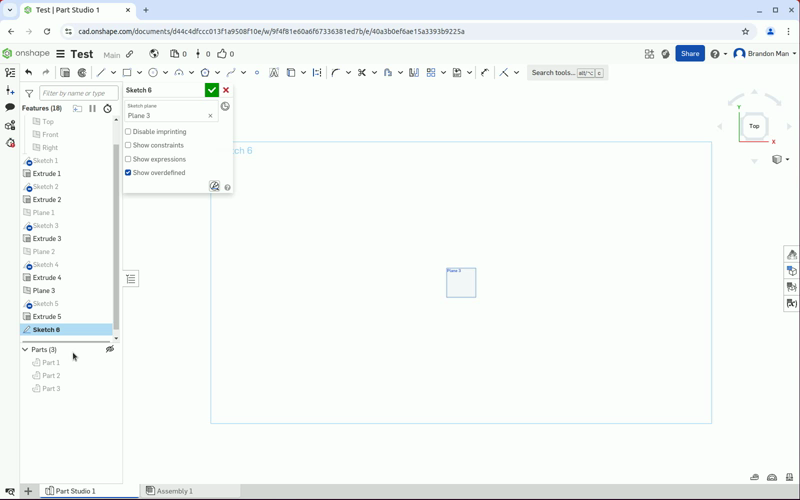
key_down(shift)
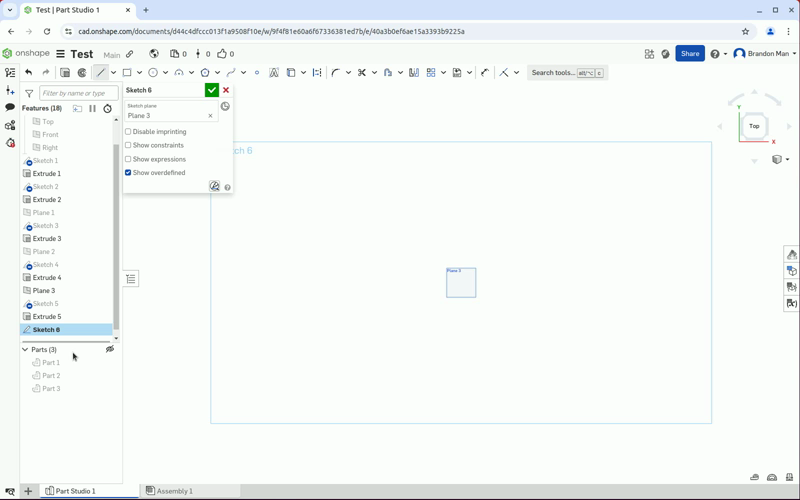
mouse_move(410, 328)
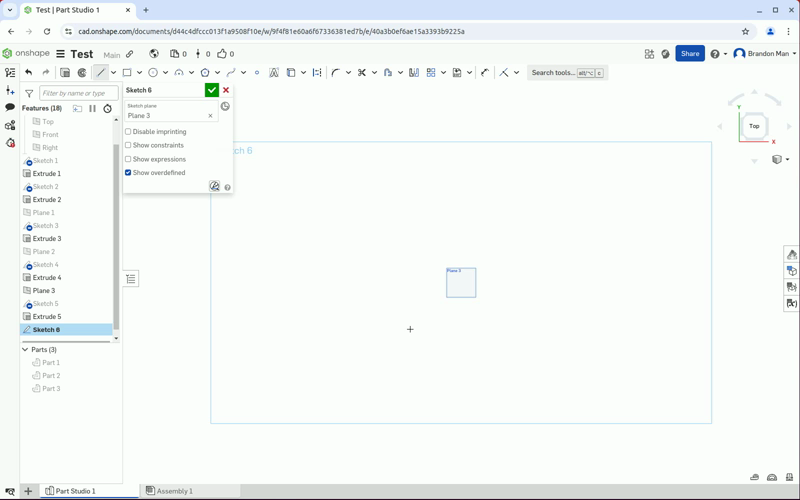
click(410, 328)
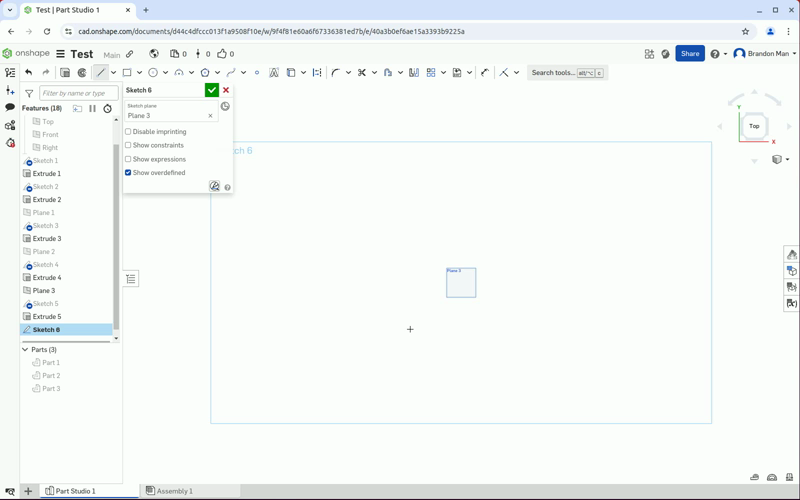
key_up(shift)
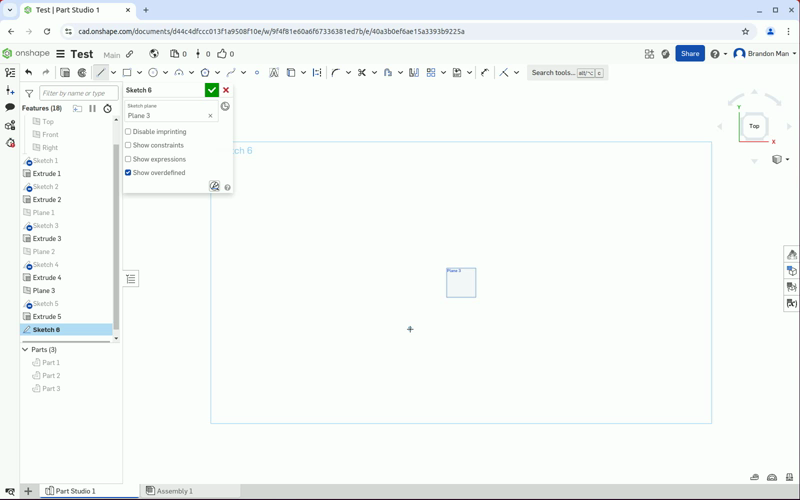
key_down(shift)
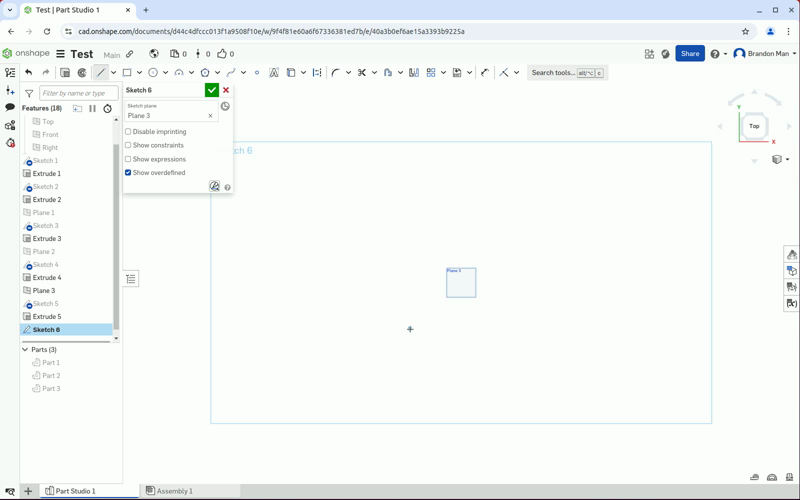
mouse_move(512, 328)
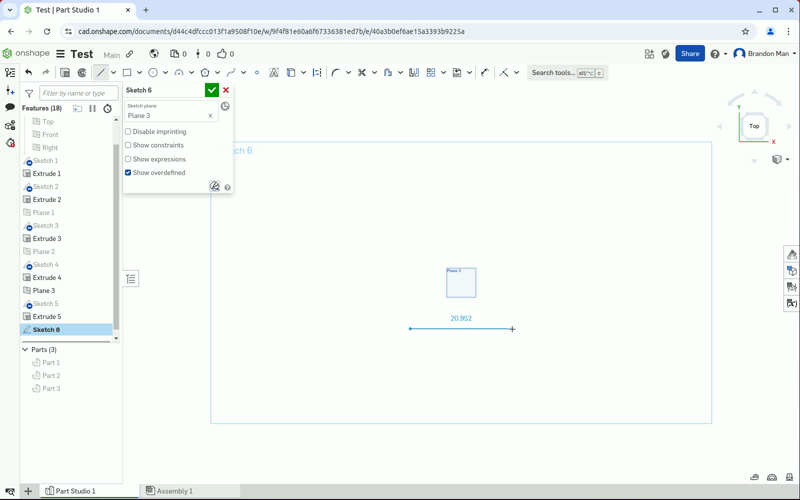
click(512, 328)
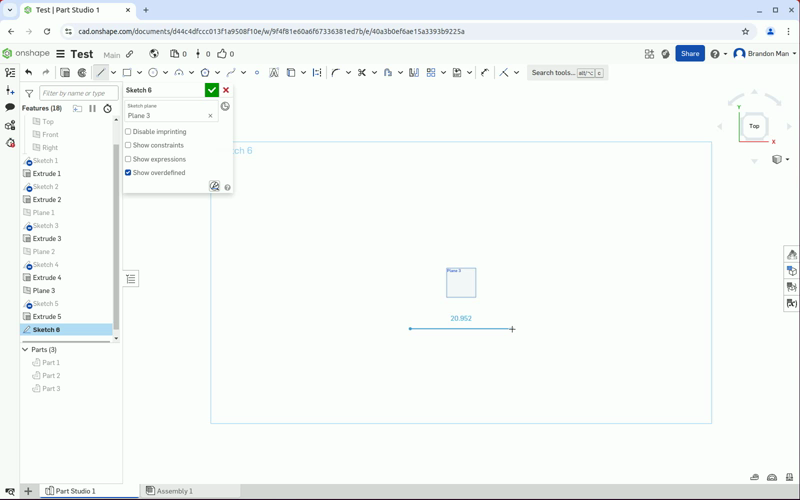
key_up(shift)
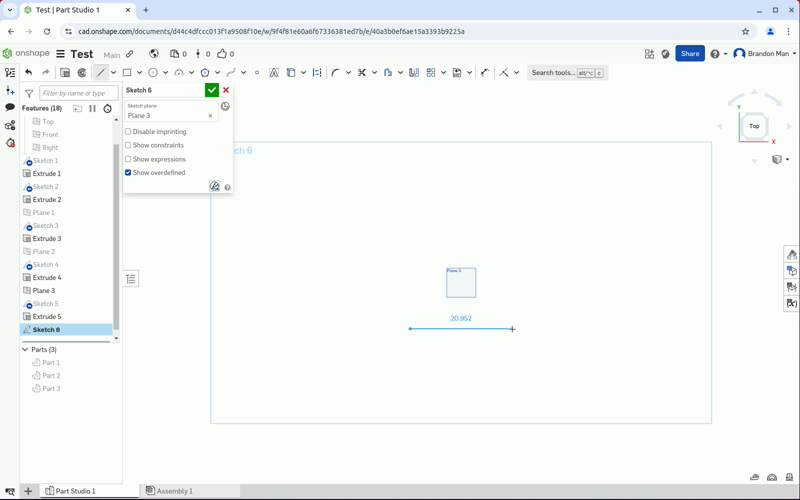
key_down(shift)
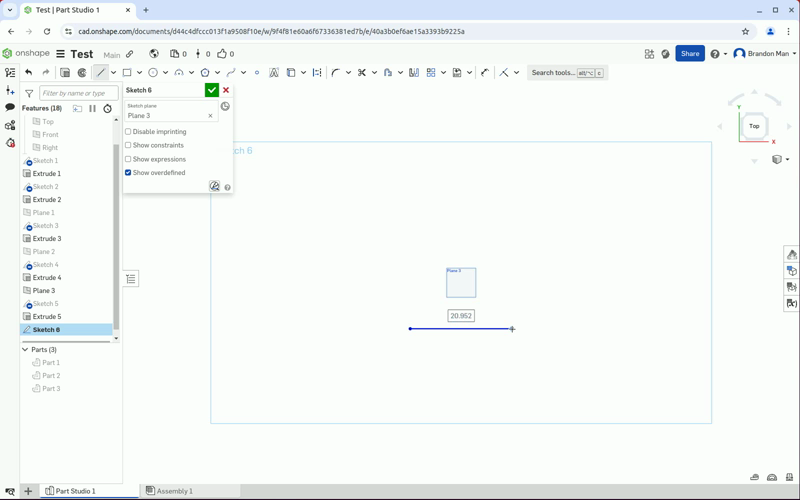
mouse_move(542, 328)
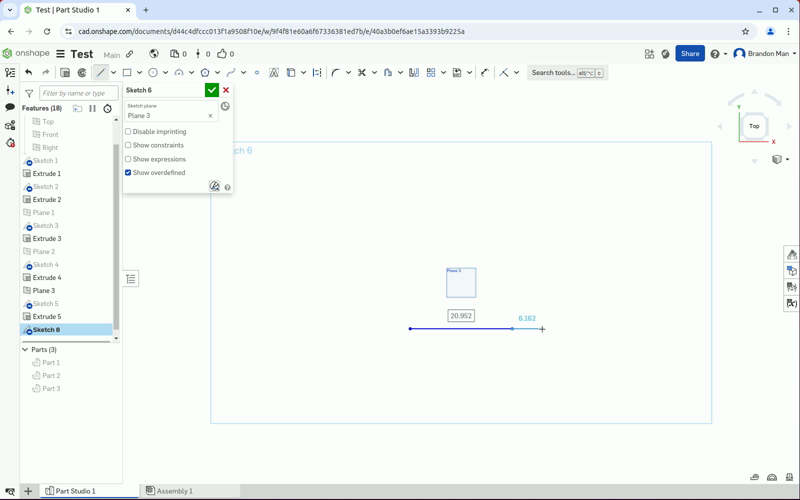
mouse_move(512, 321)
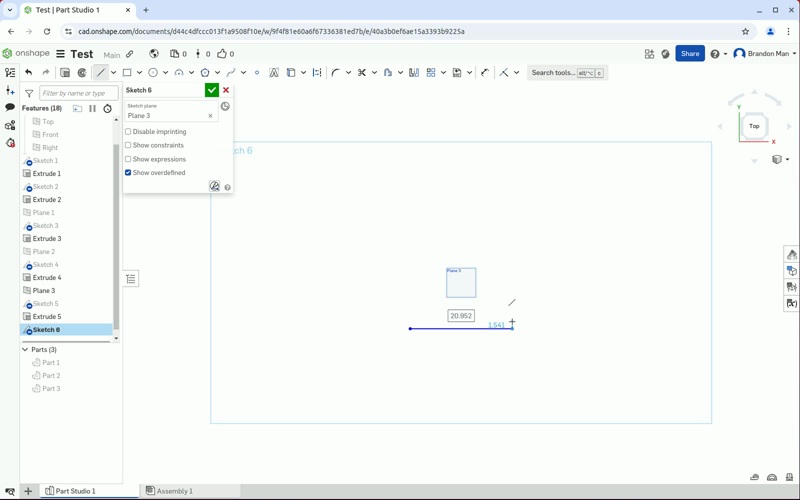
click(512, 321)
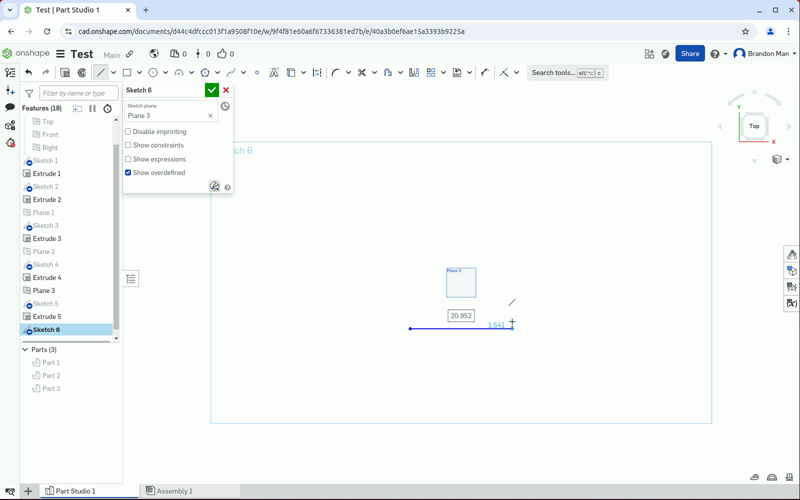
key_up(shift)
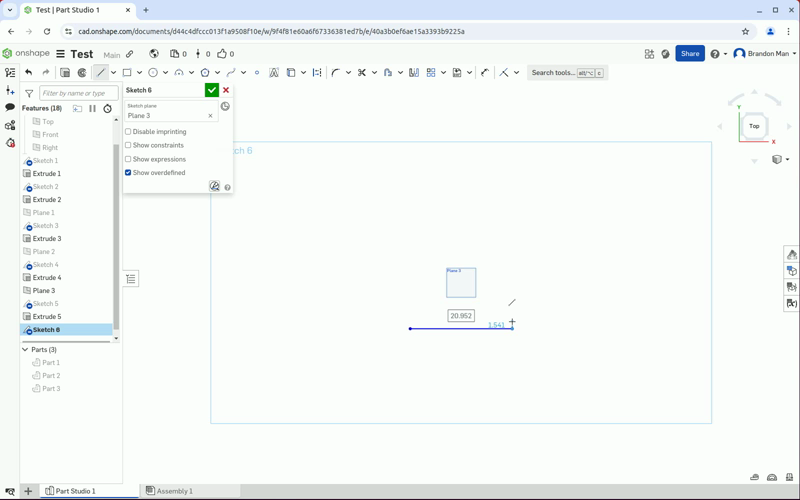
key_down(shift)
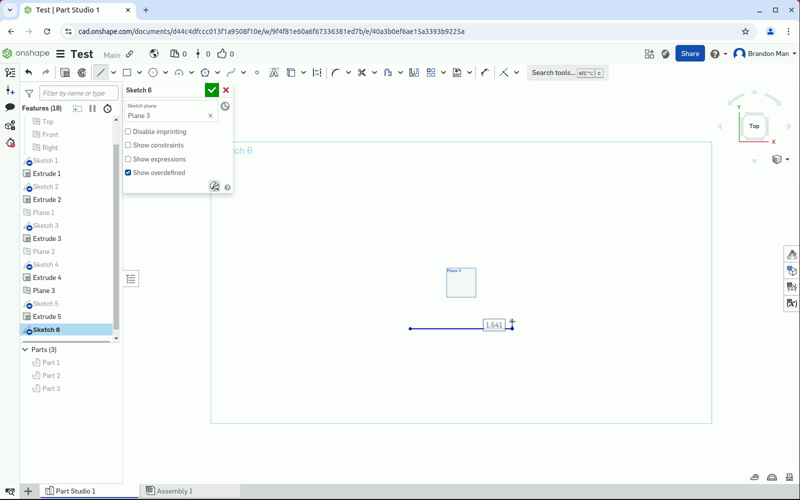
mouse_move(410, 321)
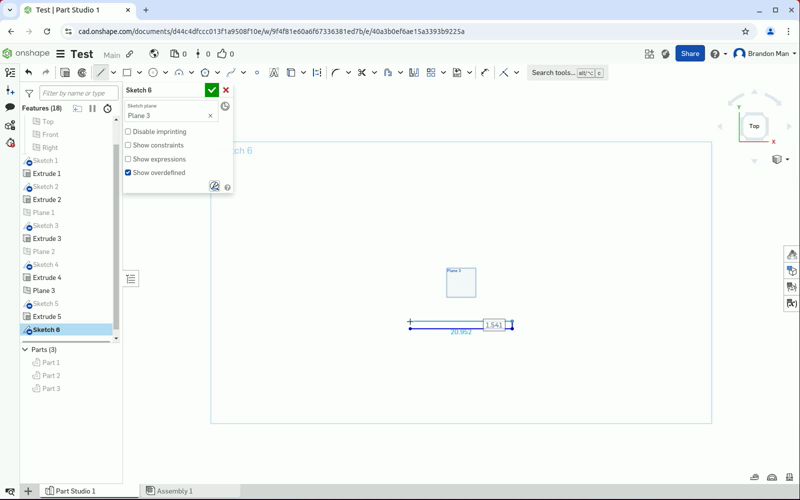
click(410, 321)
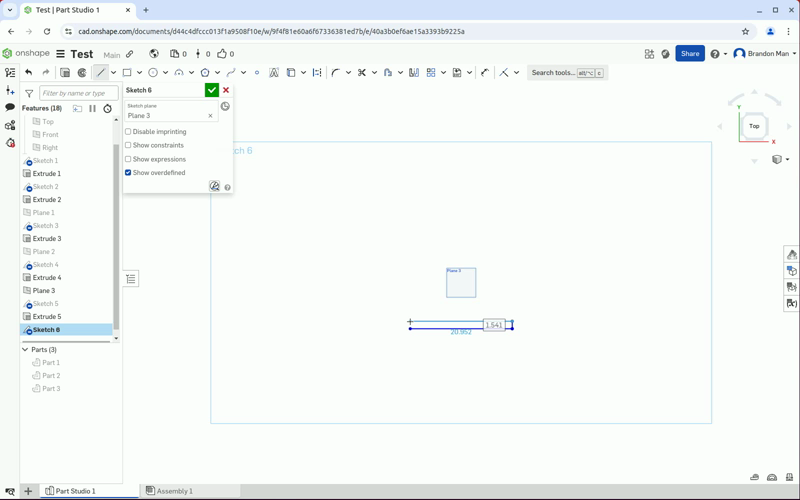
key_up(shift)
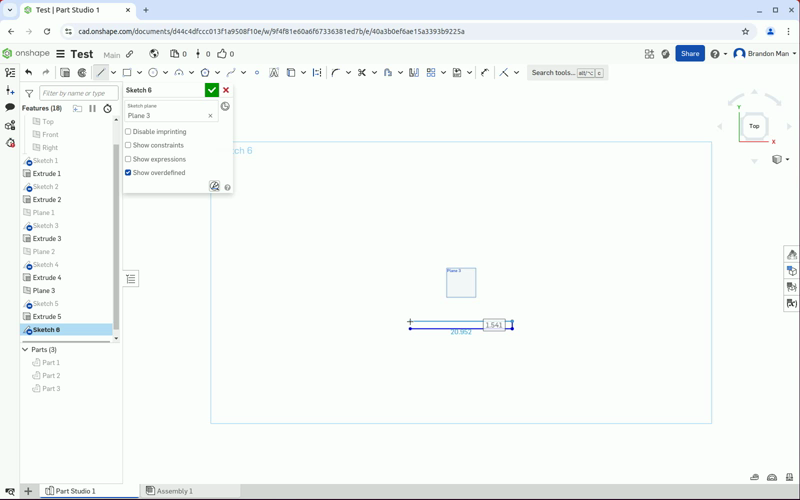
mouse_move(440, 321)
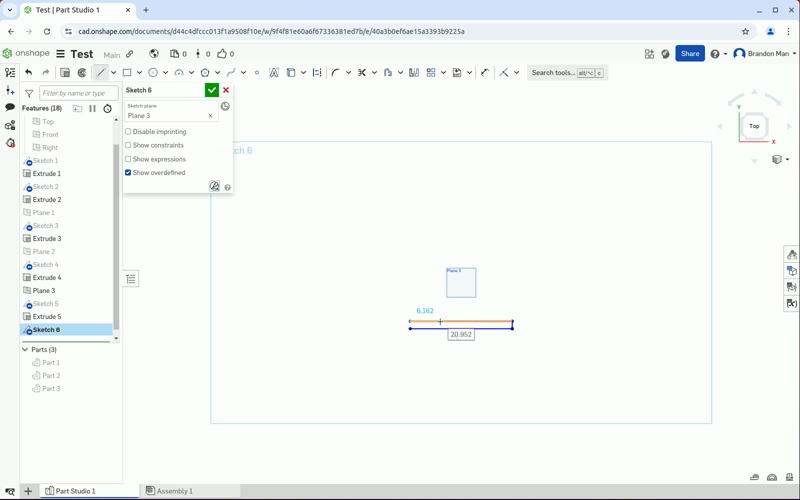
key_down(shift)
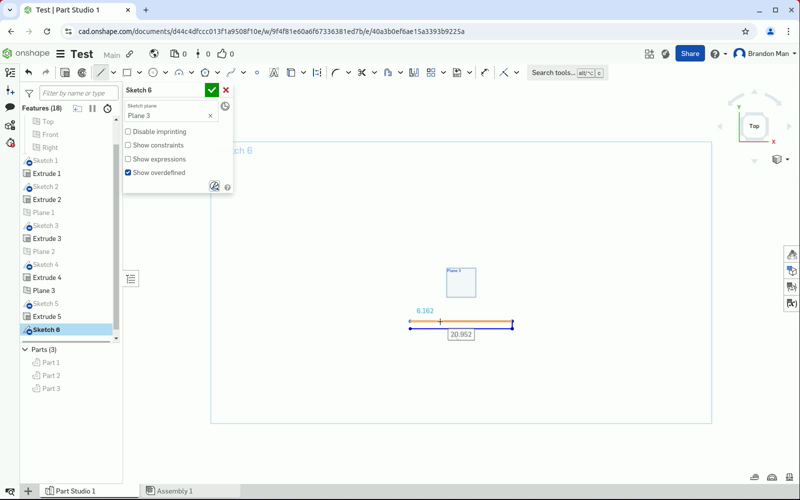
mouse_move(410, 328)
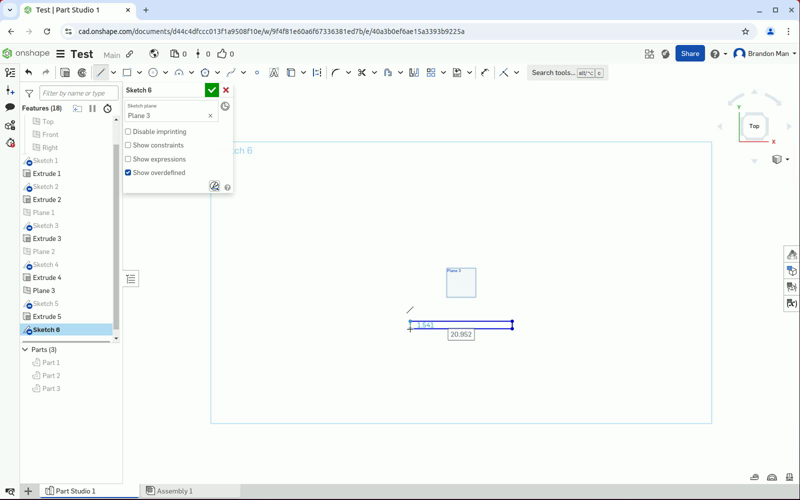
key_up(shift)
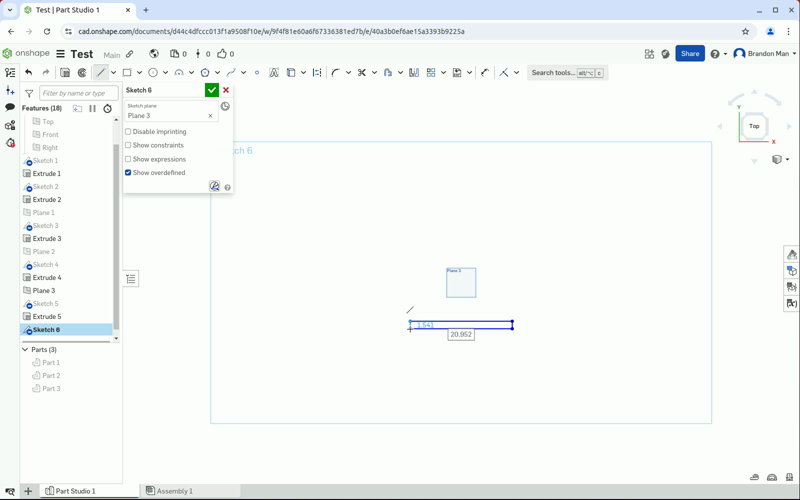
click(410, 328)
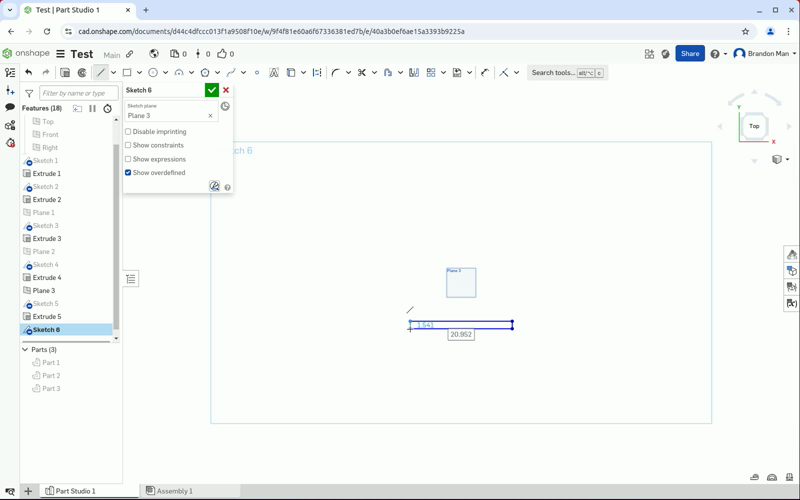
key(esc)
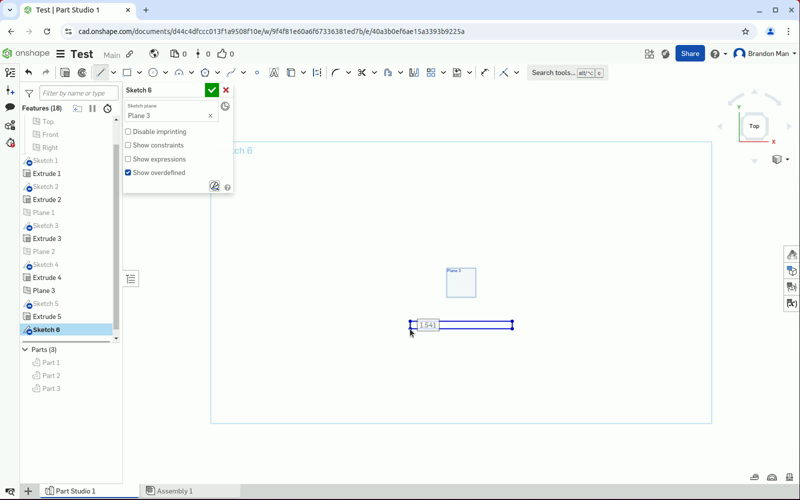
mouse_move(464, 325)
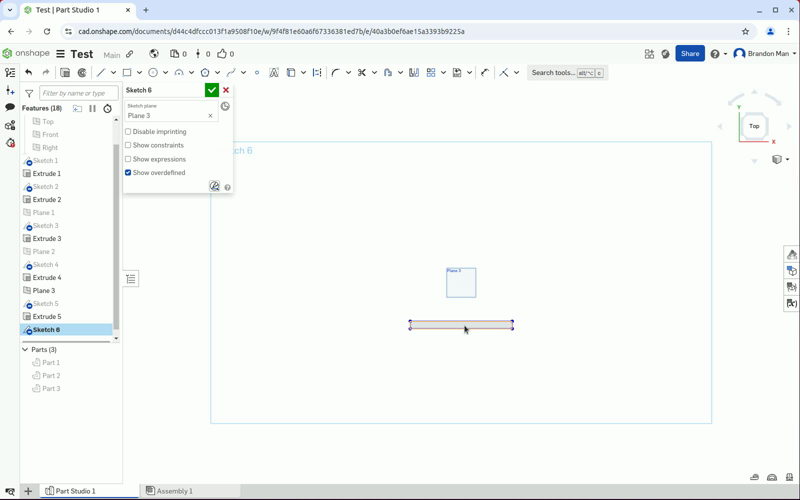
scroll(6)
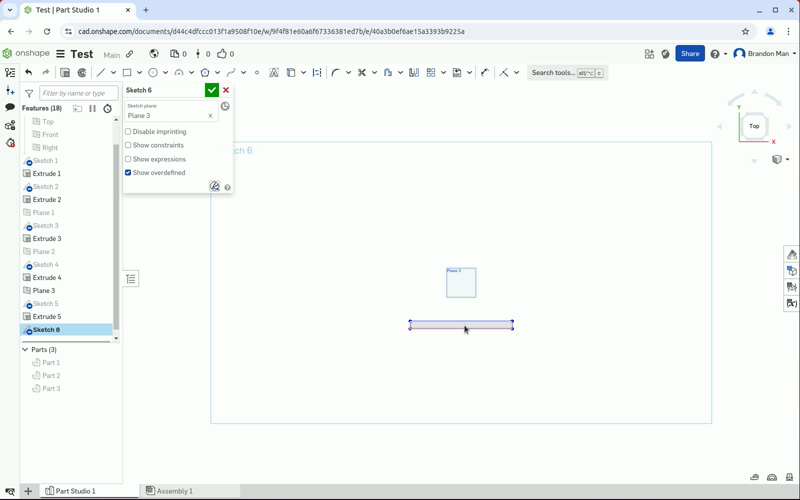
scroll(6)
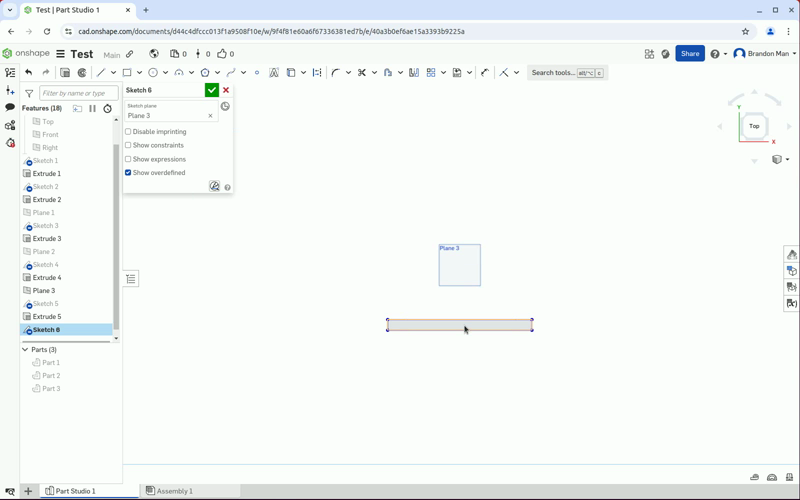
scroll(6)
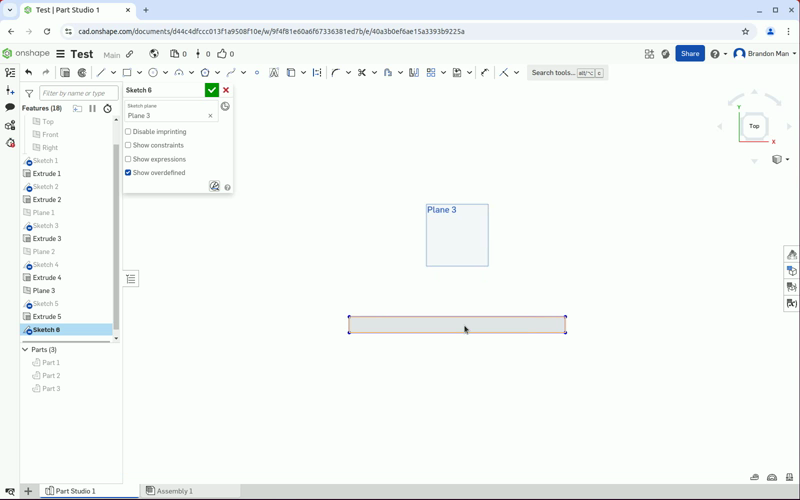
scroll(6)
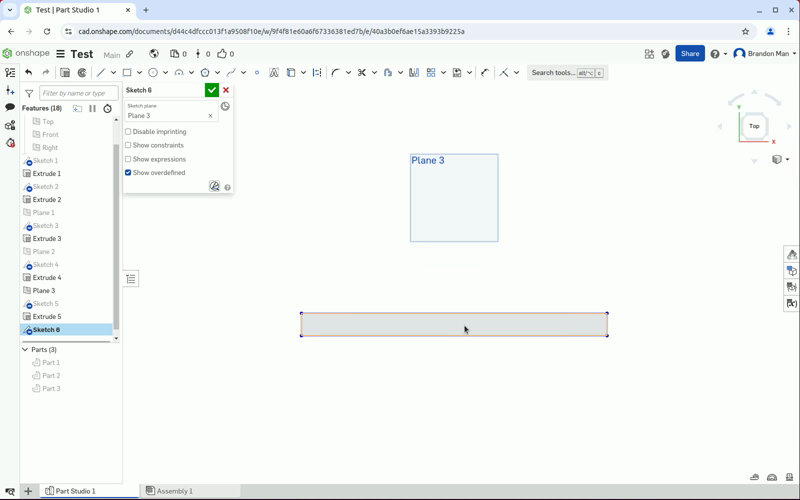
scroll(6)
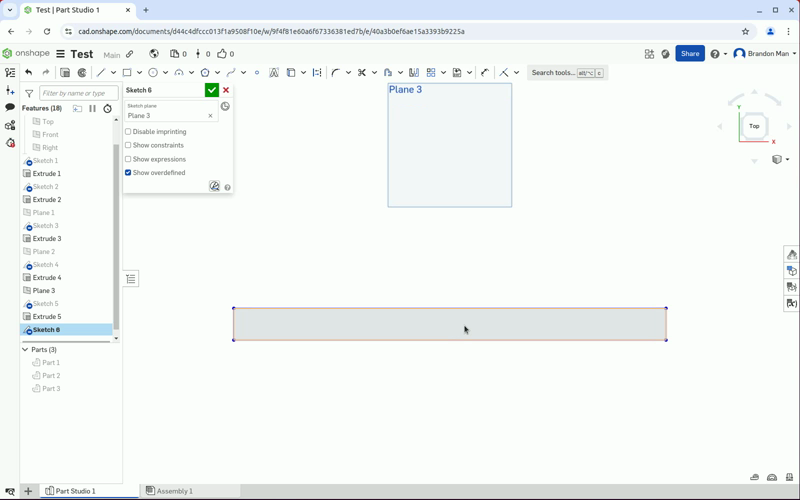
scroll(6)
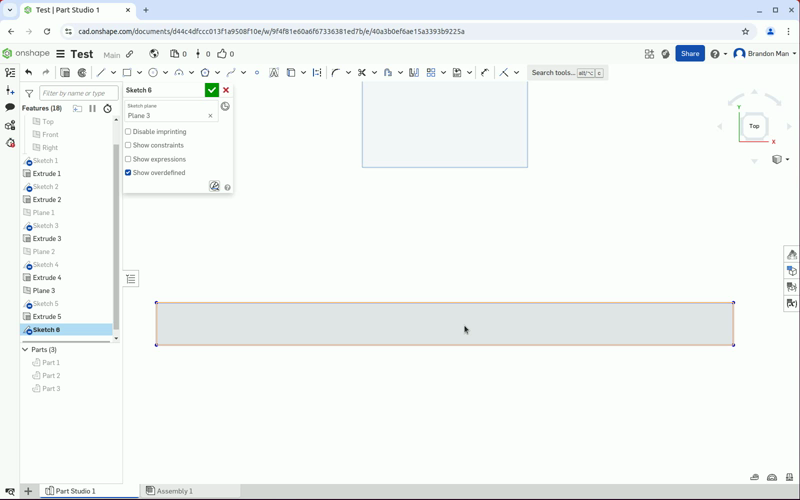
scroll(6)
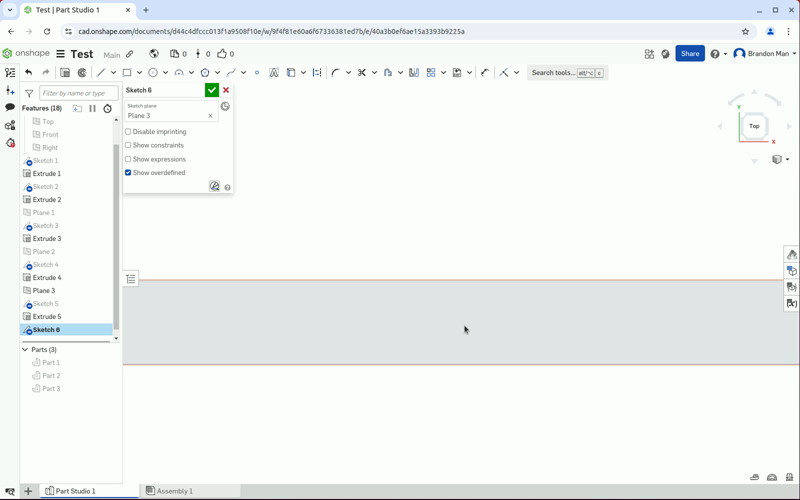
click(464, 325)
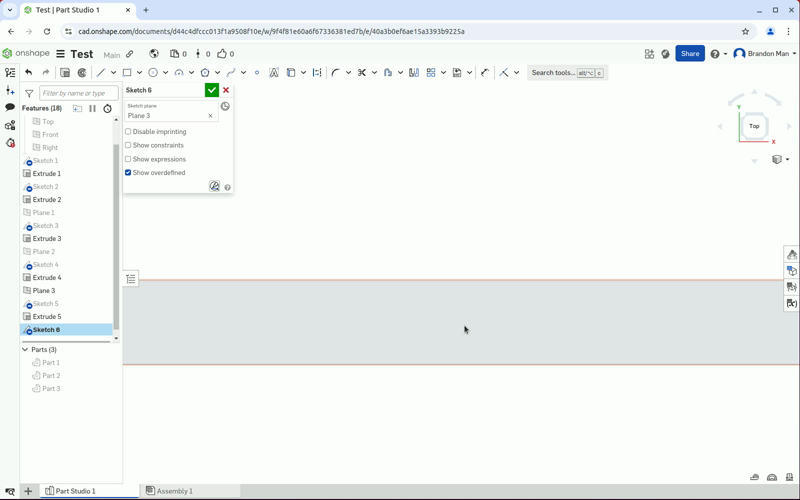
scroll(-6)
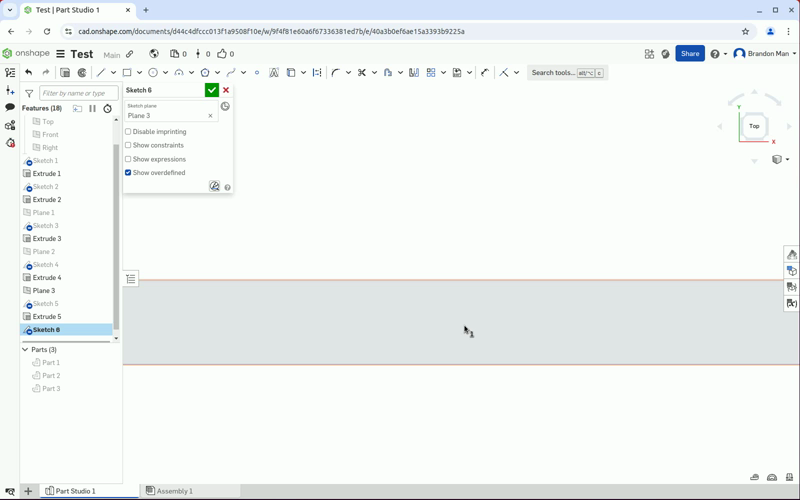
scroll(-6)
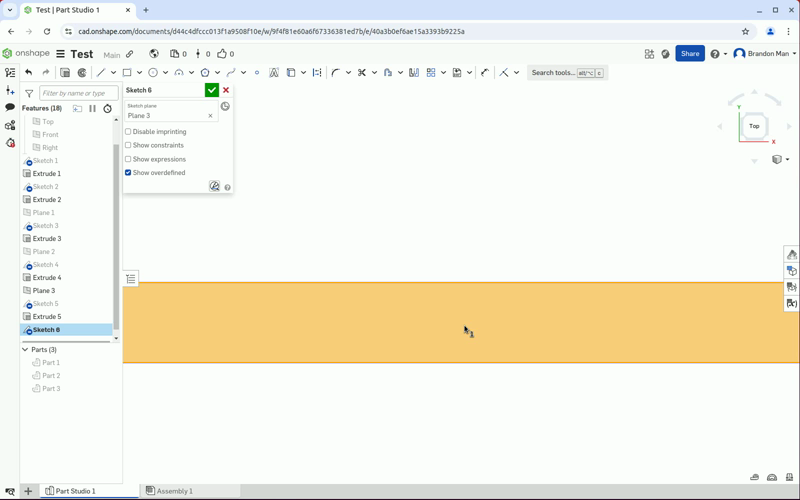
scroll(-6)
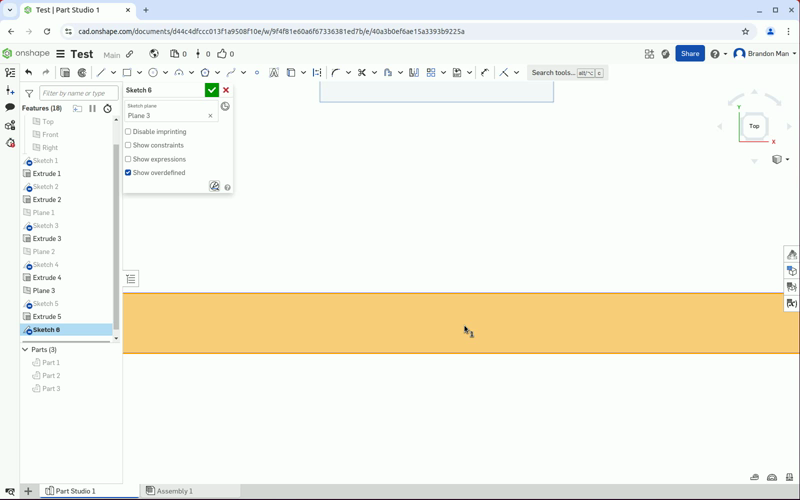
scroll(-6)
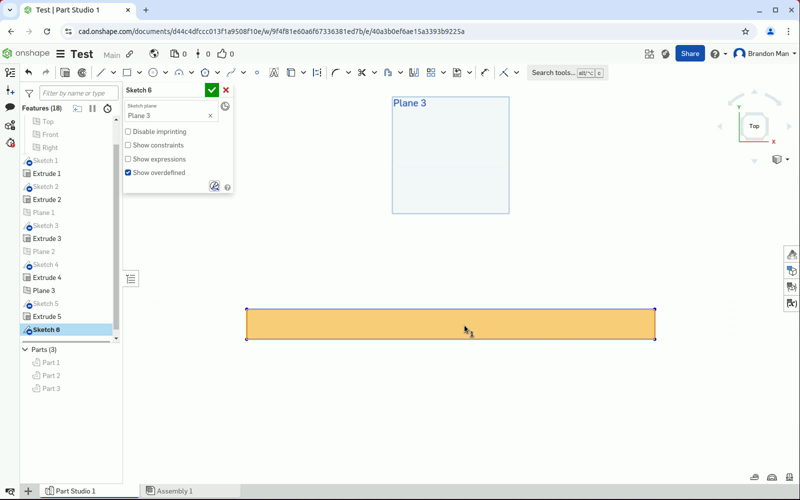
scroll(-6)
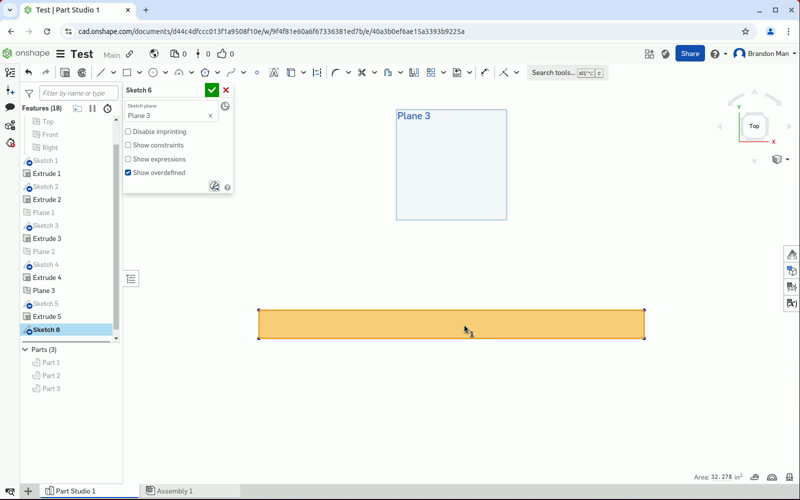
scroll(-6)
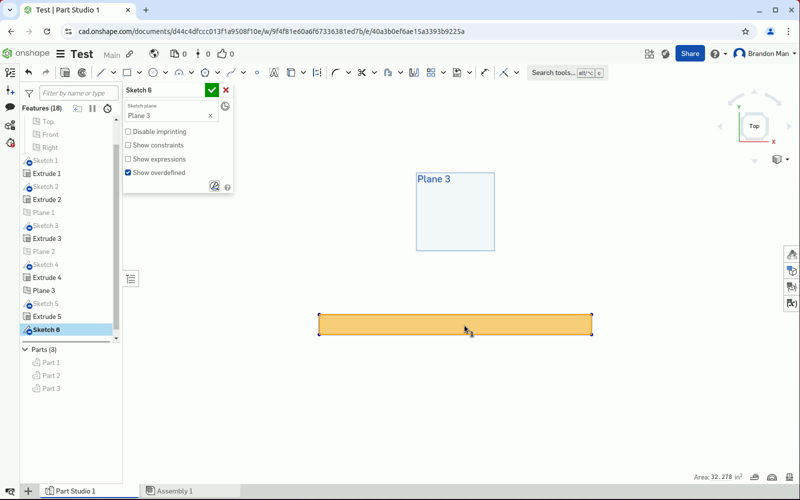
scroll(-6)
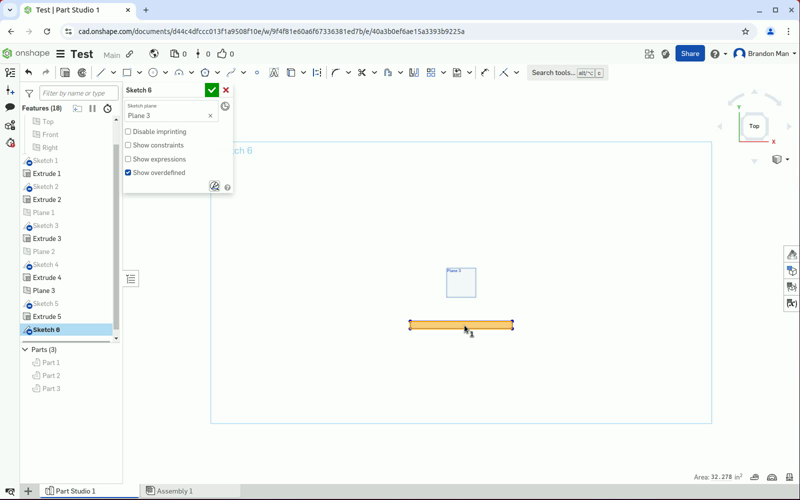
mouse_move(73, 352)
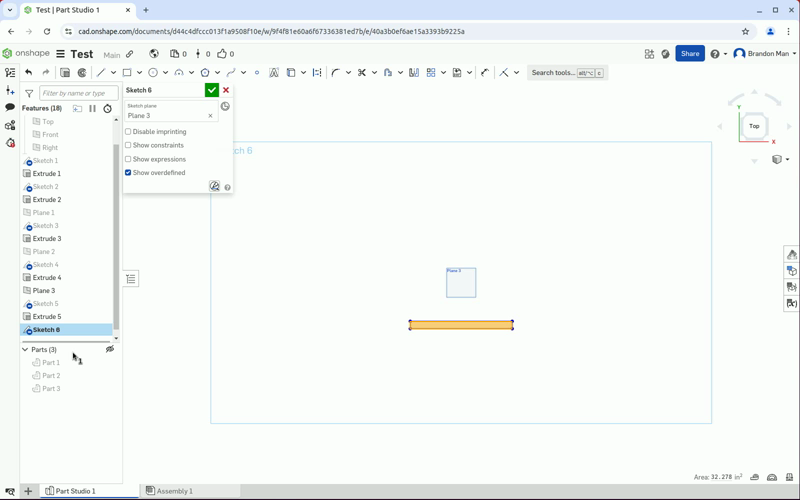
key(shift+y)
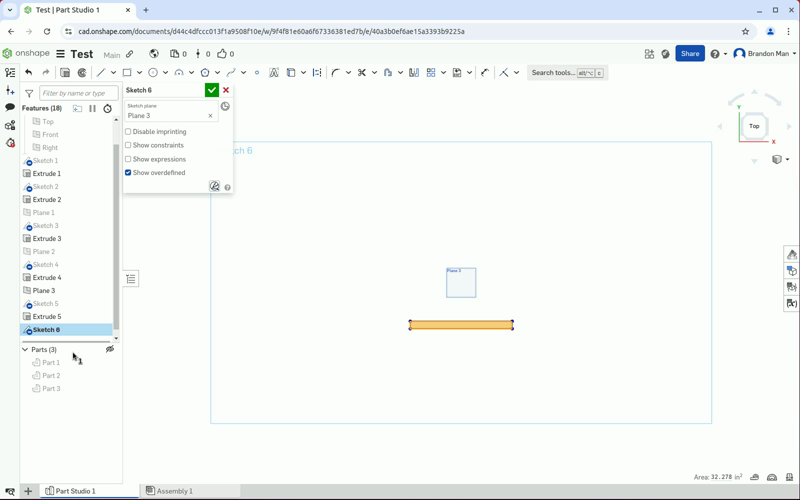
key(shift+e)
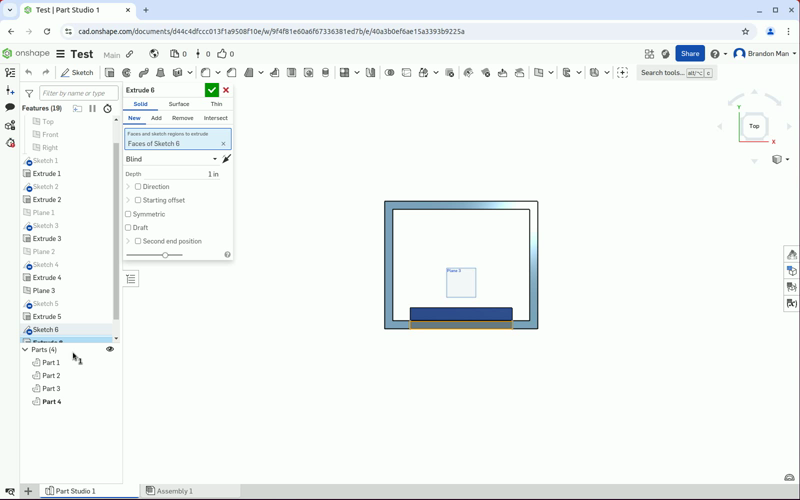
mouse_move(143, 106)
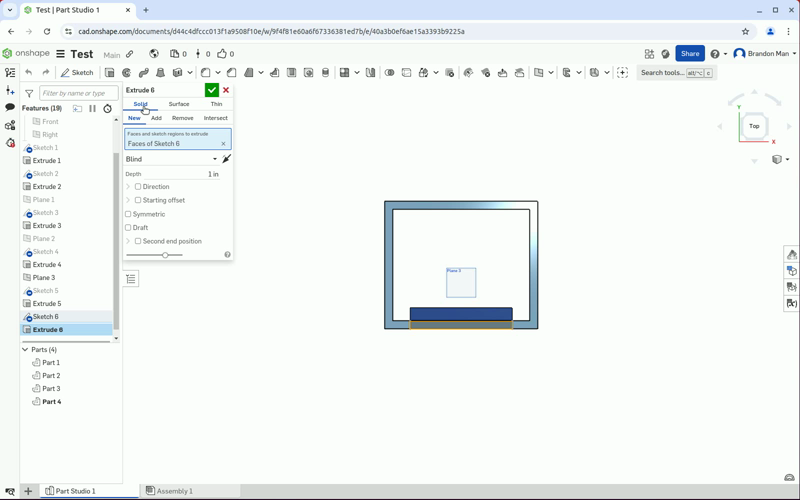
click(143, 106)
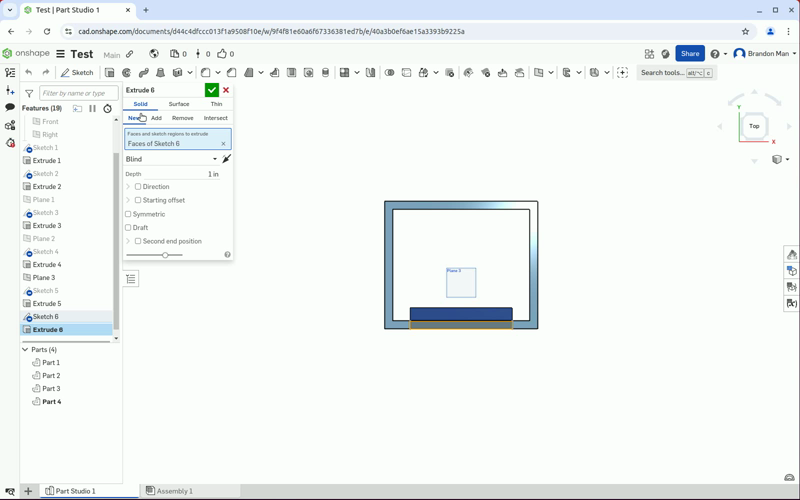
mouse_move(137, 120)
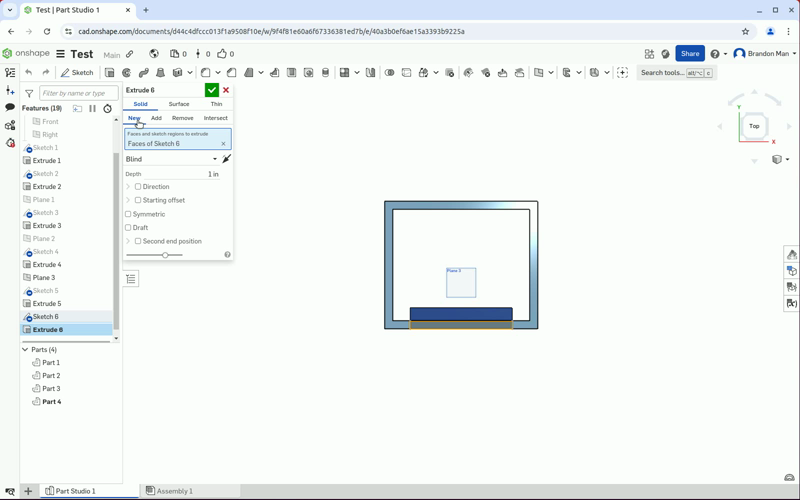
click(137, 120)
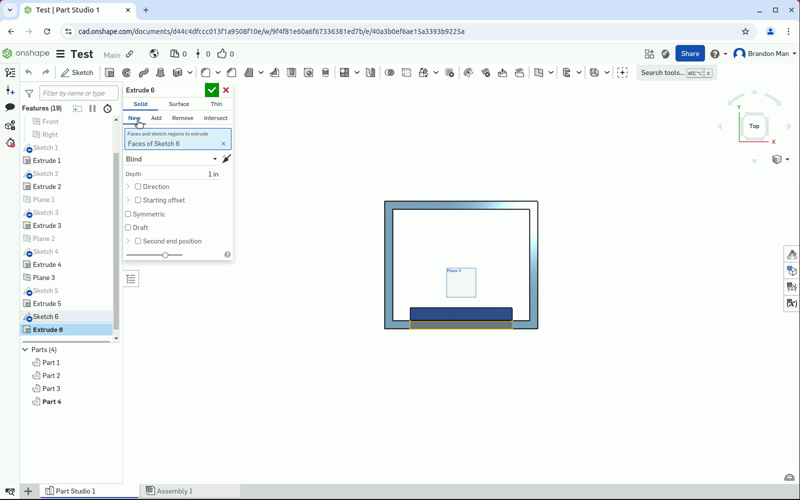
key(tab, 4)
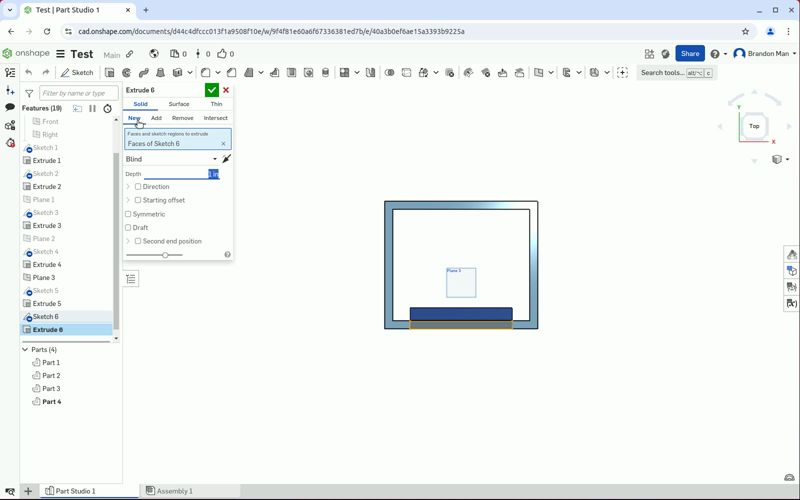
text(0.481)
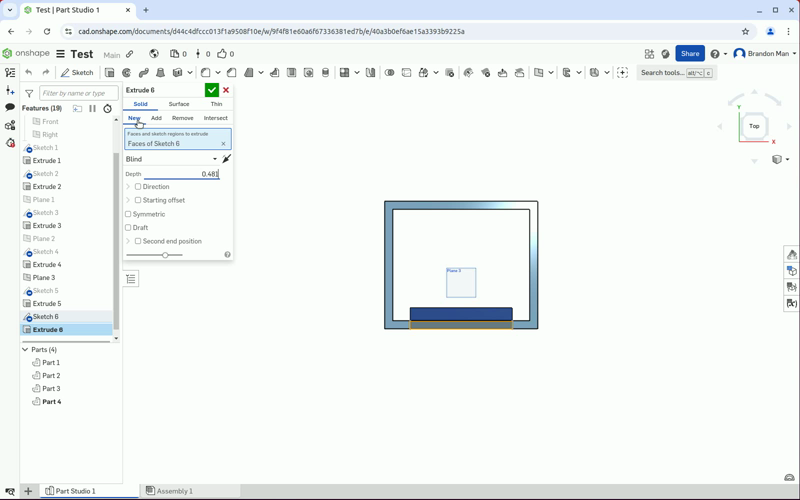
key(enter)
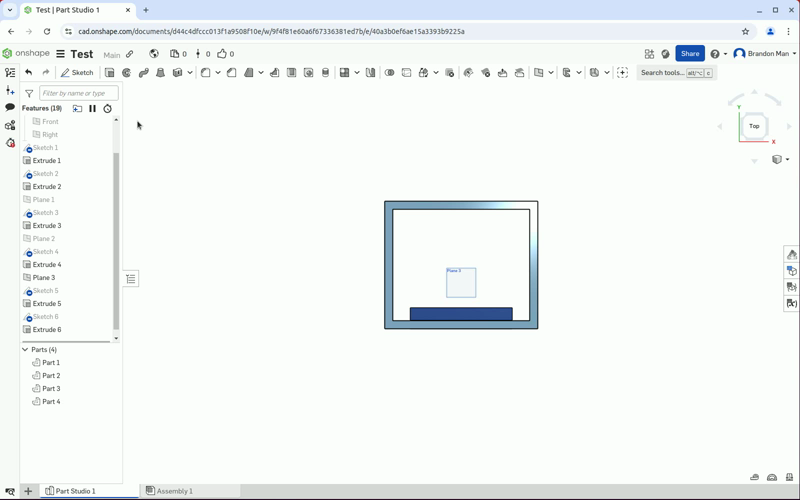
key(shift+h)
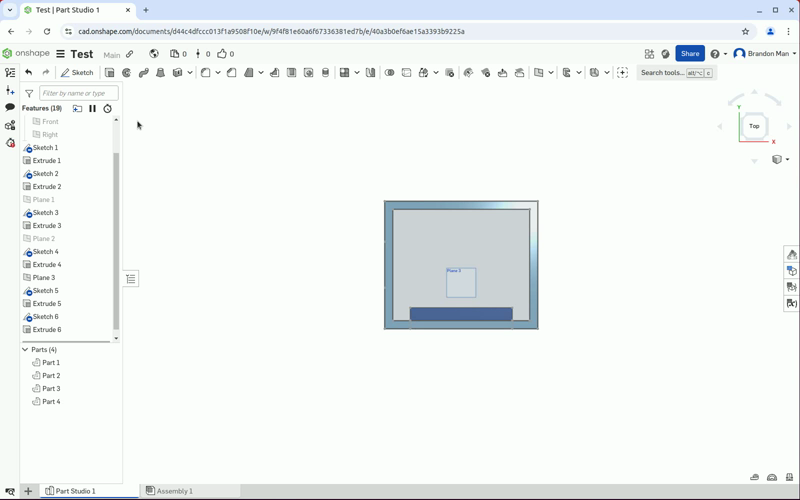
key(shift+h)
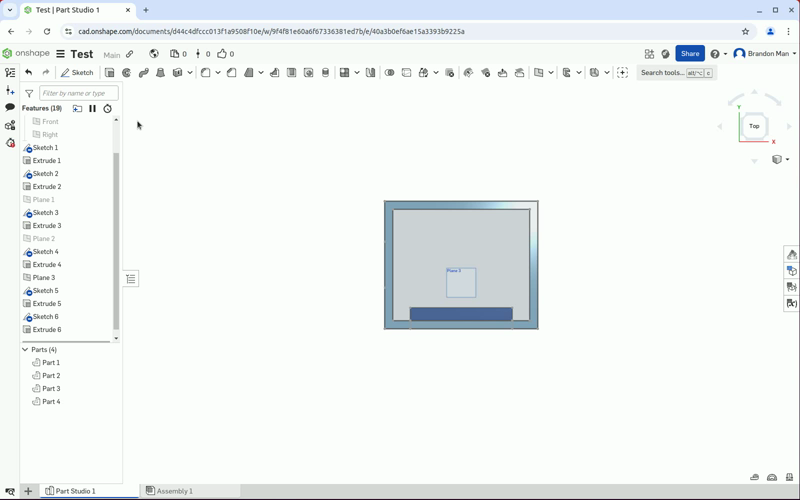
key(shift+7)
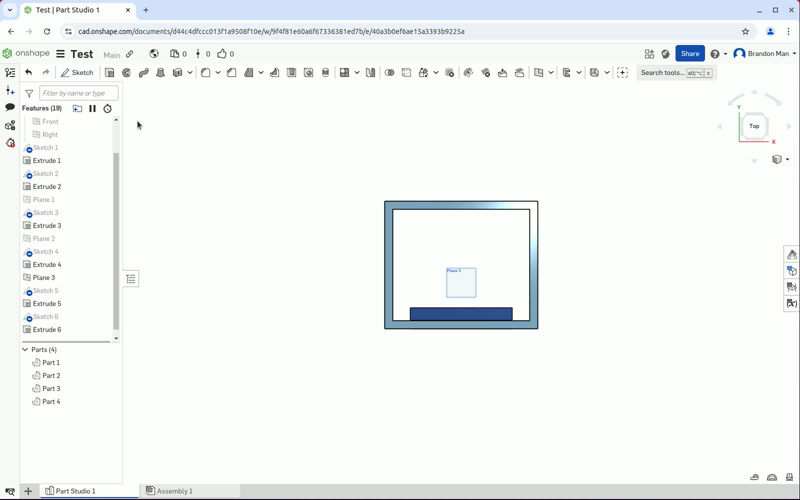
key(up, 3)
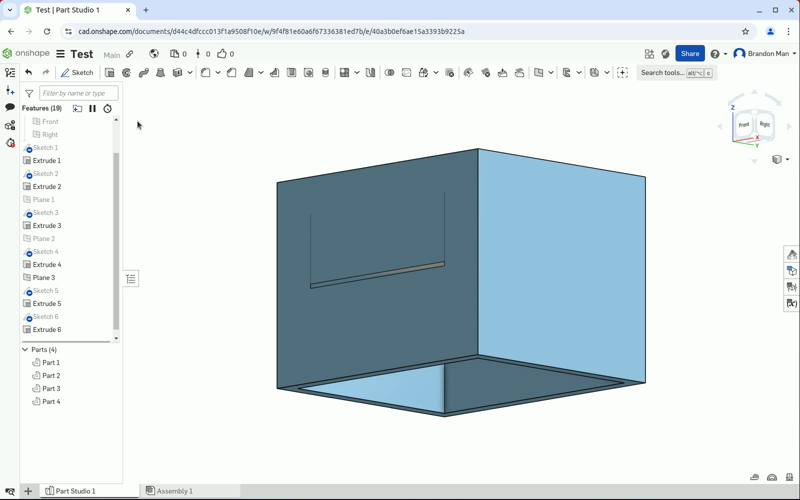
key(left, 3)
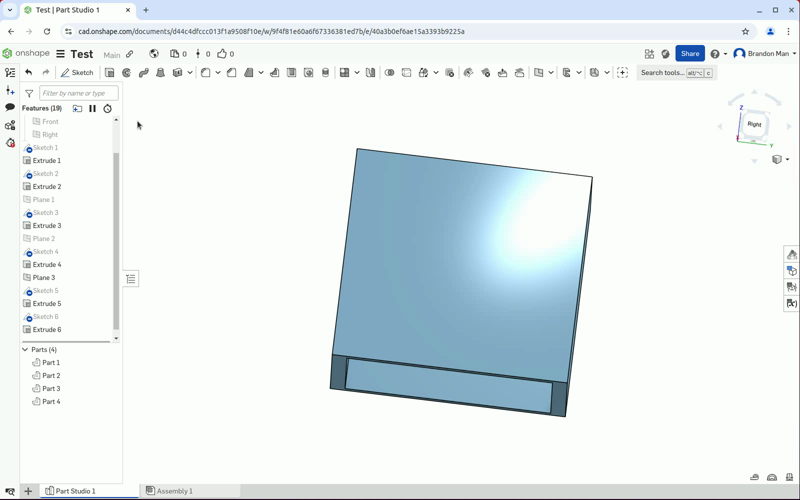
key(right, 3)
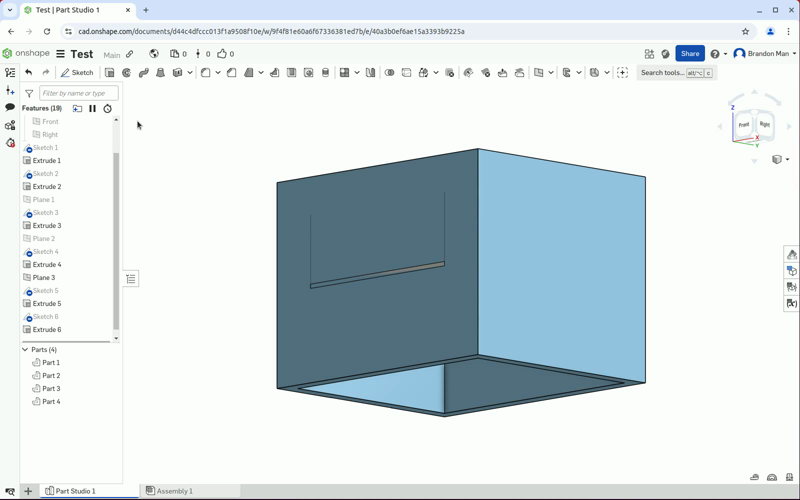
key(down, 3)
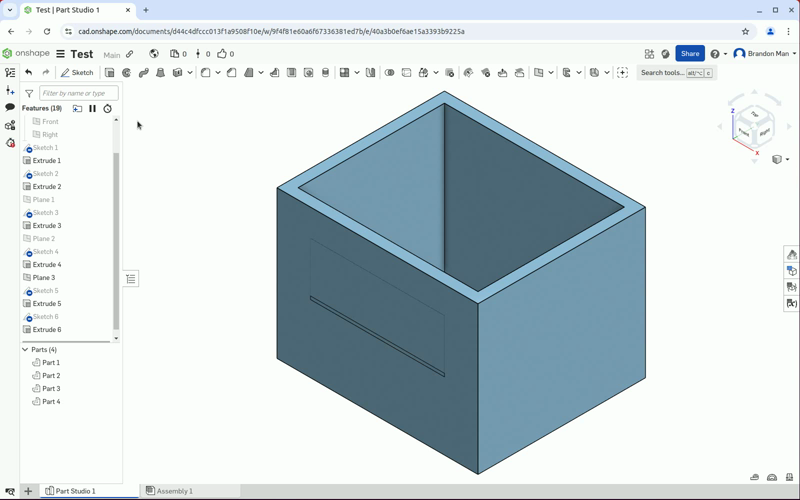
mouse_move(69, 150)
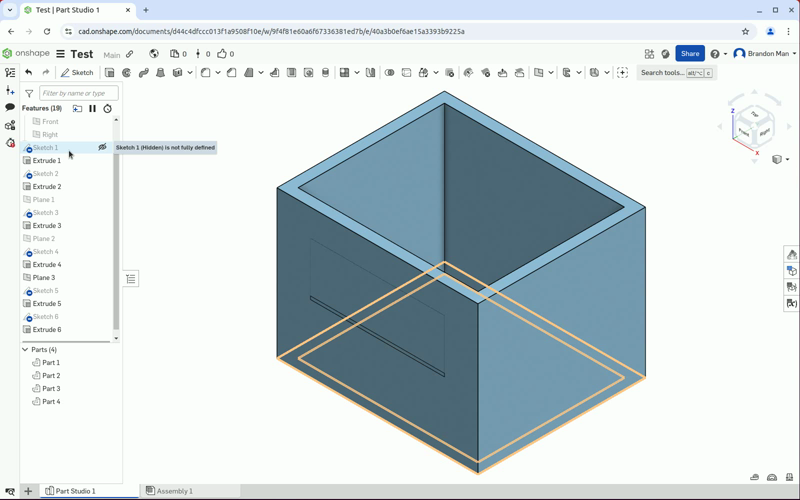
click(69, 150)